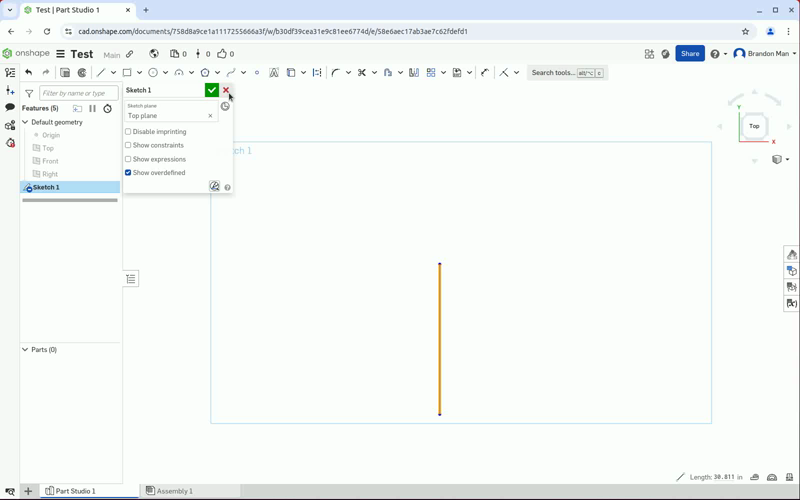
key(shift+h)
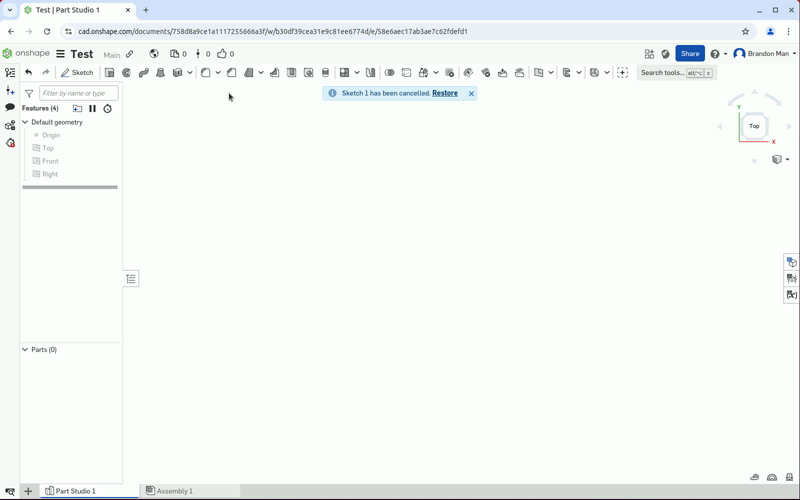
mouse_move(73, 352)
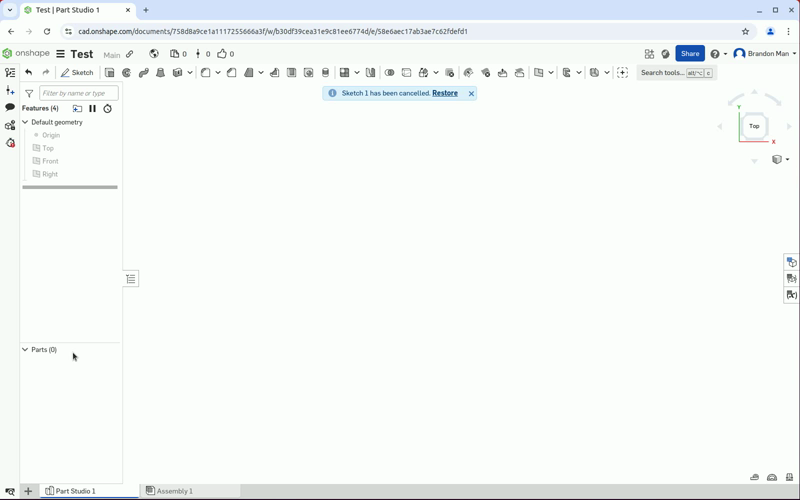
key(y)
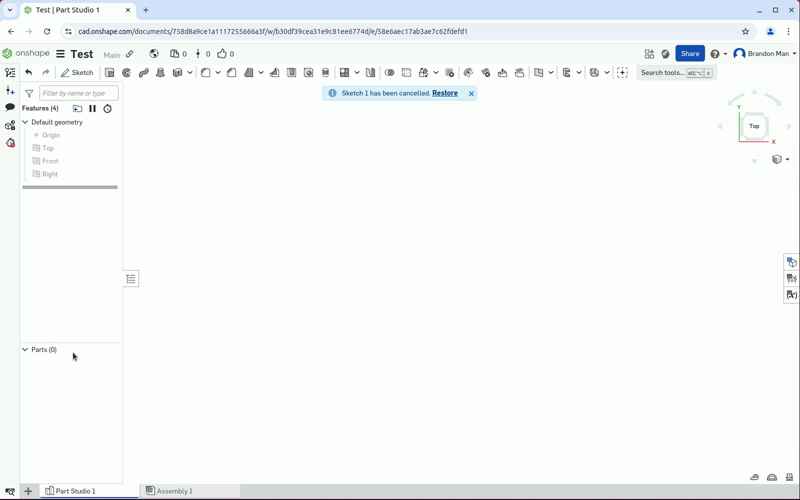
key(shift+p)
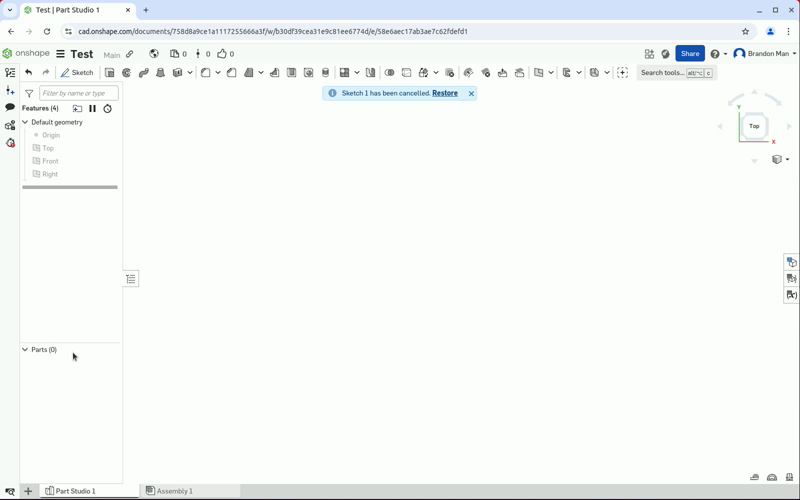
key(space)
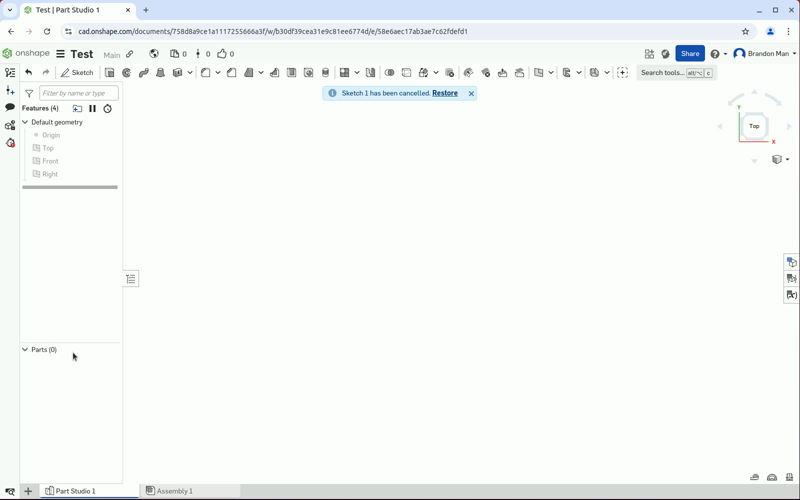
key_down(shift)
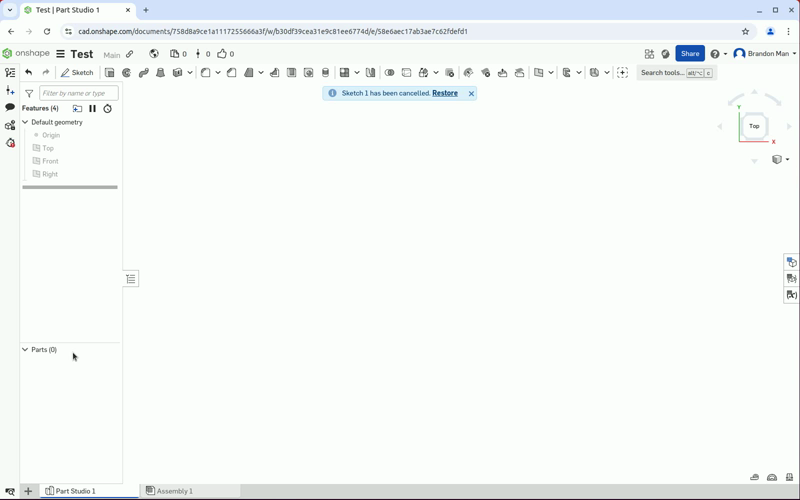
key(up)
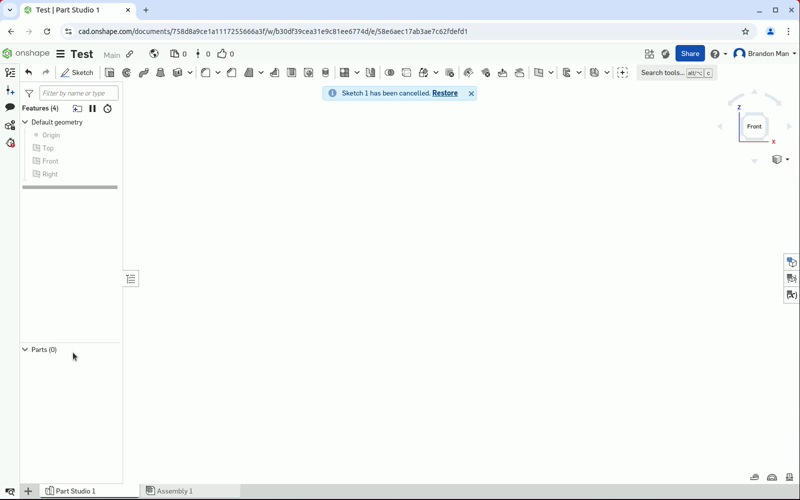
key_up(shift)
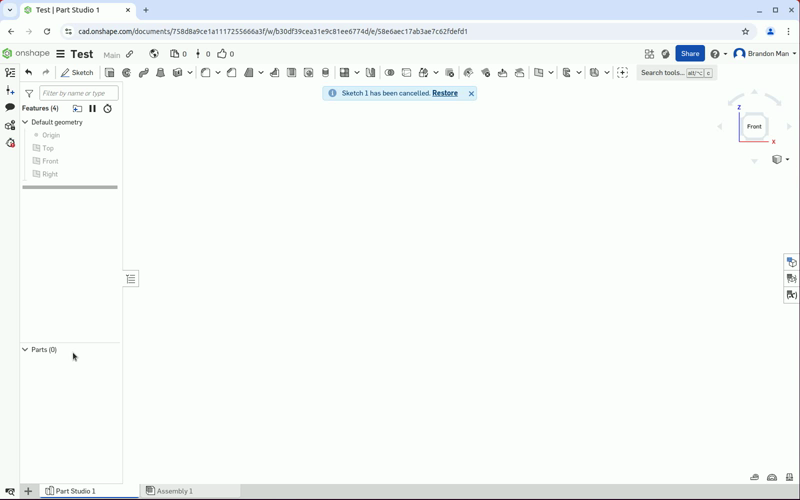
mouse_move(73, 352)
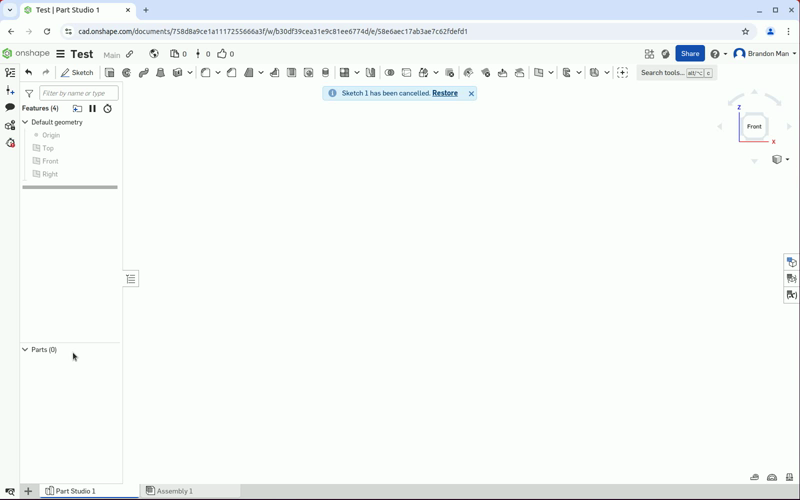
key(shift+y)
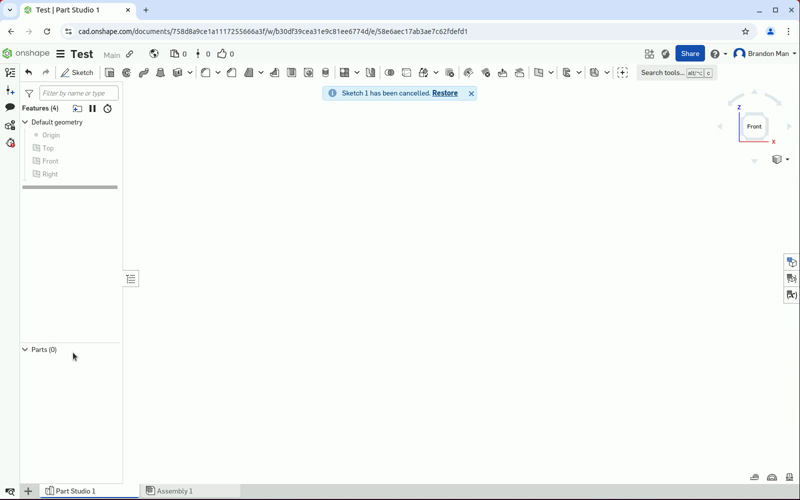
key(shift+s)
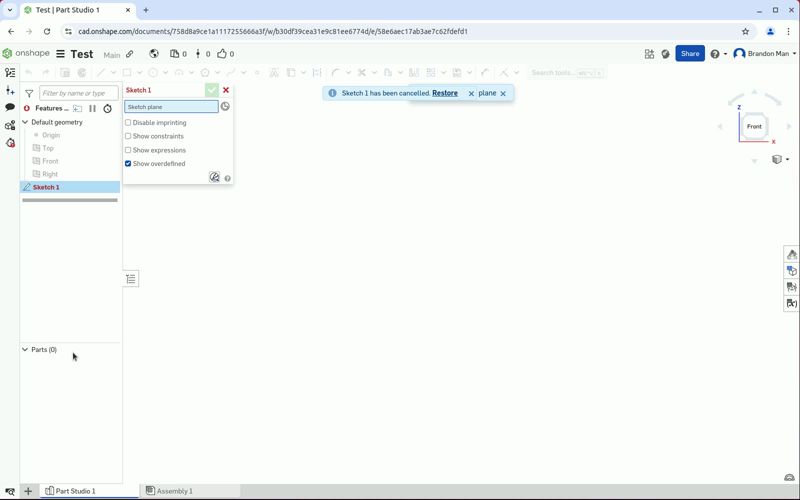
mouse_move(73, 163)
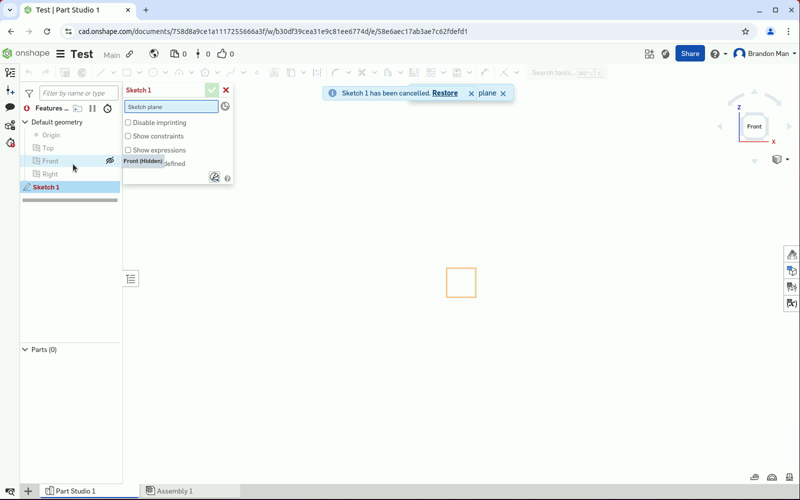
click(73, 163)
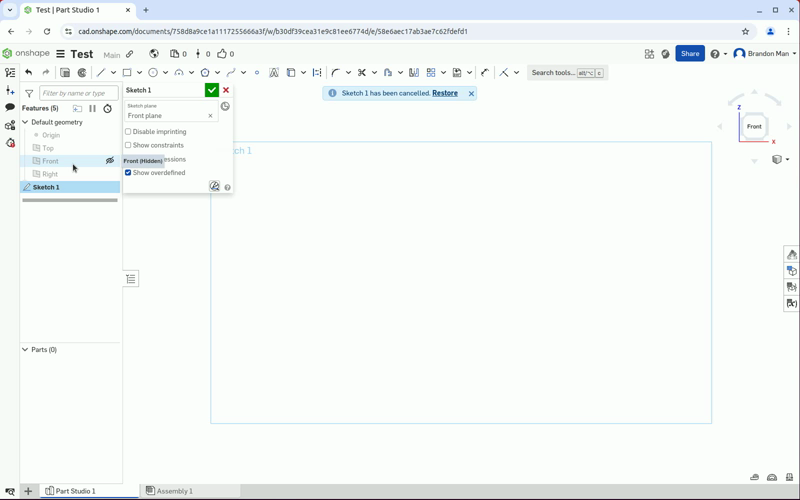
mouse_move(73, 352)
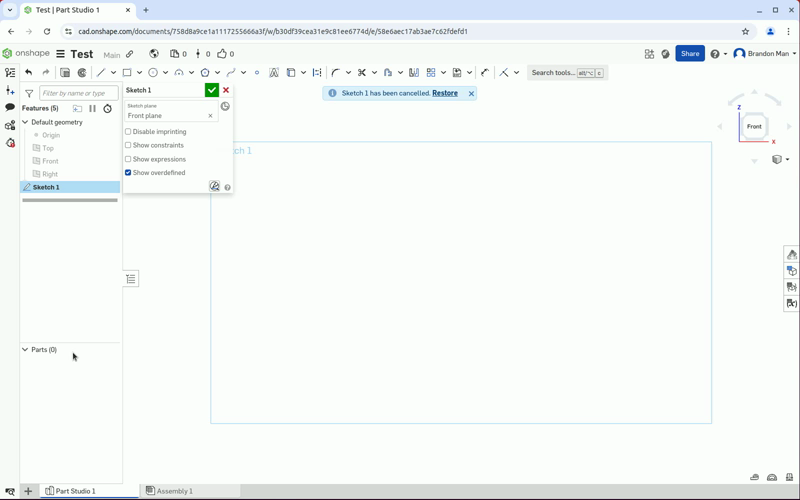
key(y)
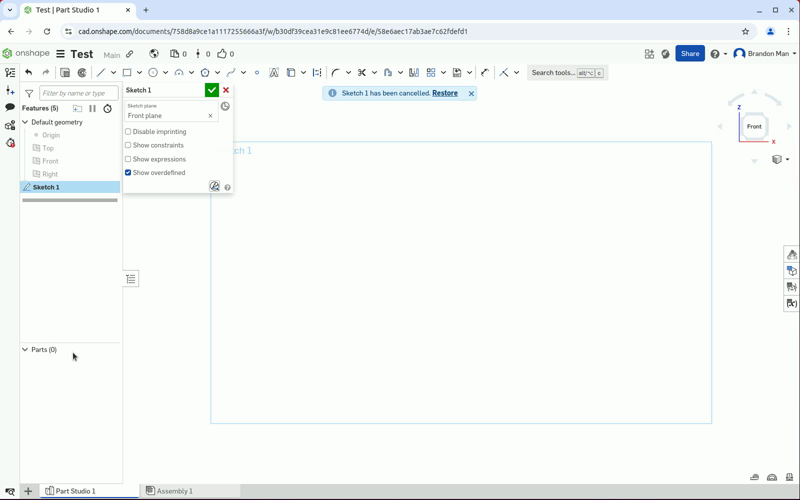
key(l)
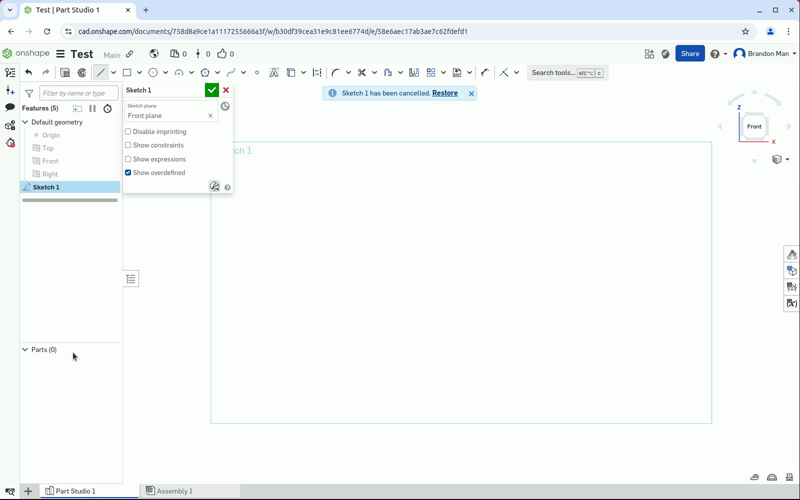
key_down(shift)
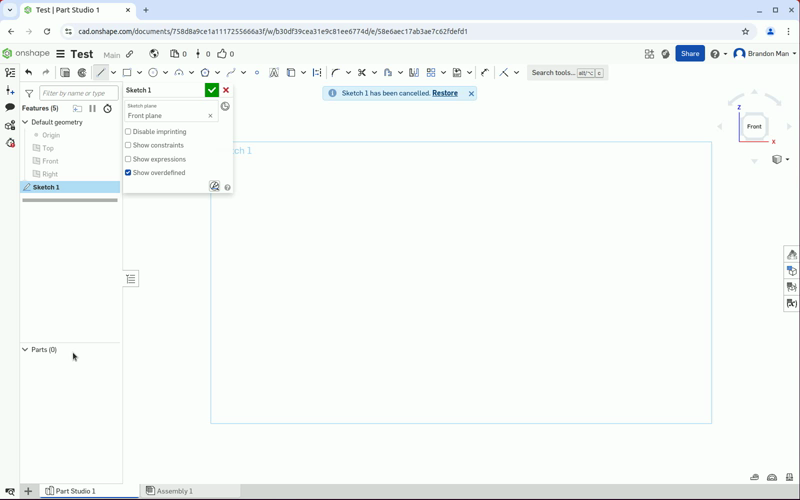
mouse_move(429, 339)
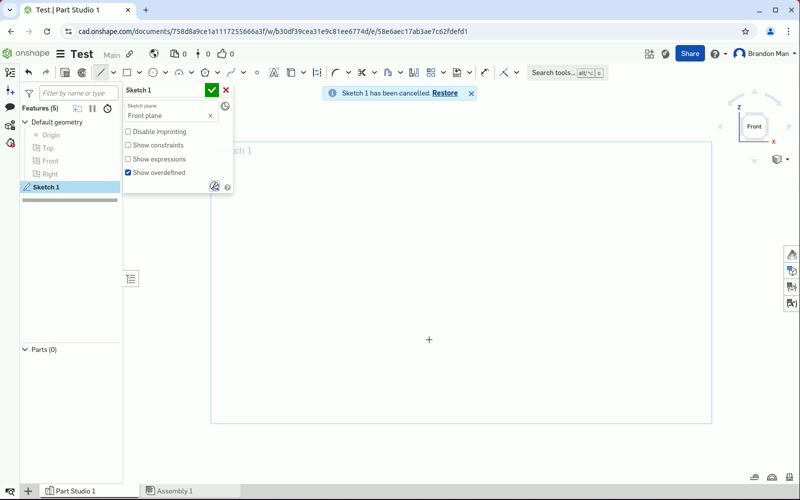
click(429, 339)
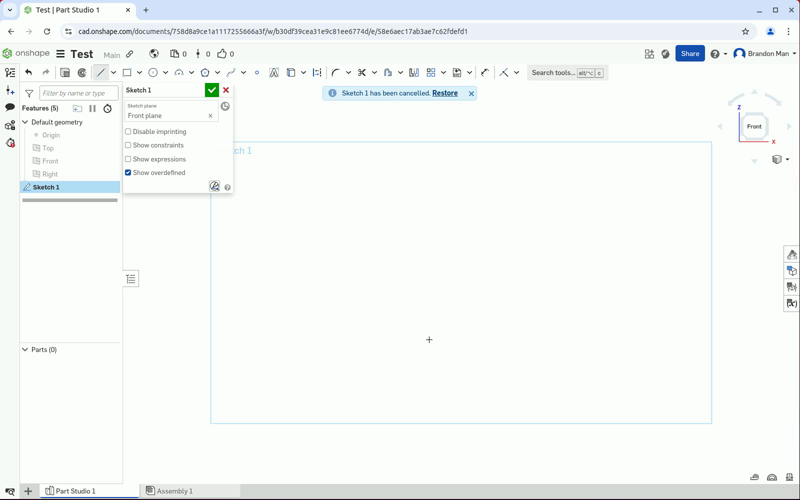
key_up(shift)
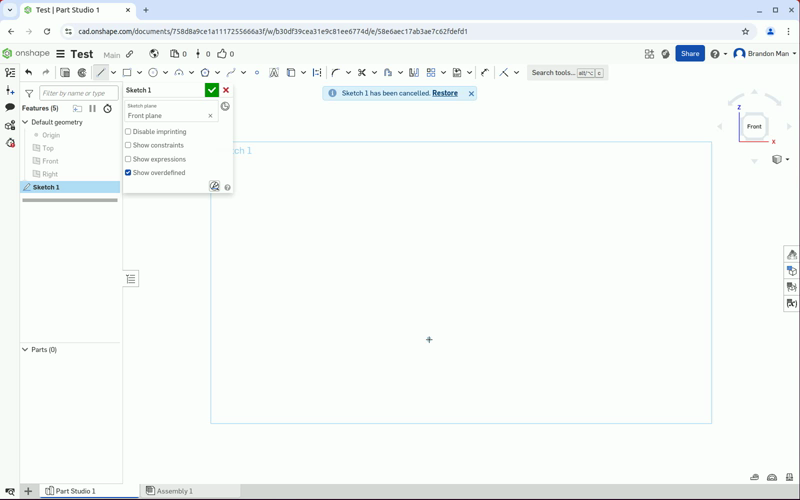
key_down(shift)
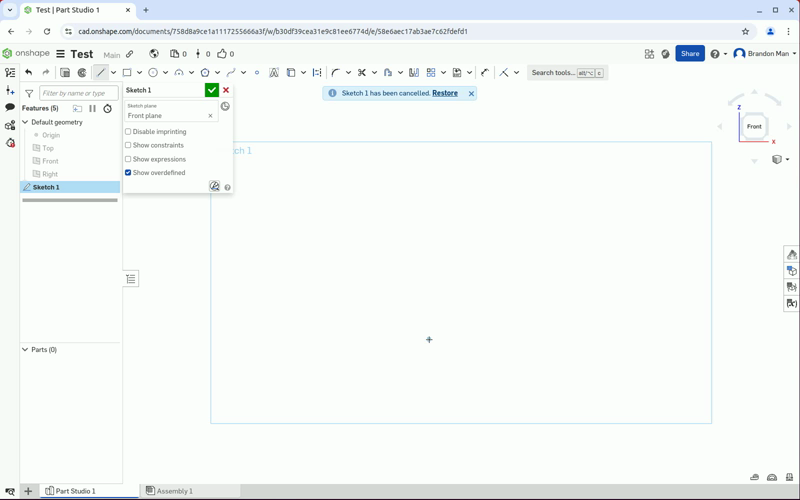
mouse_move(500, 339)
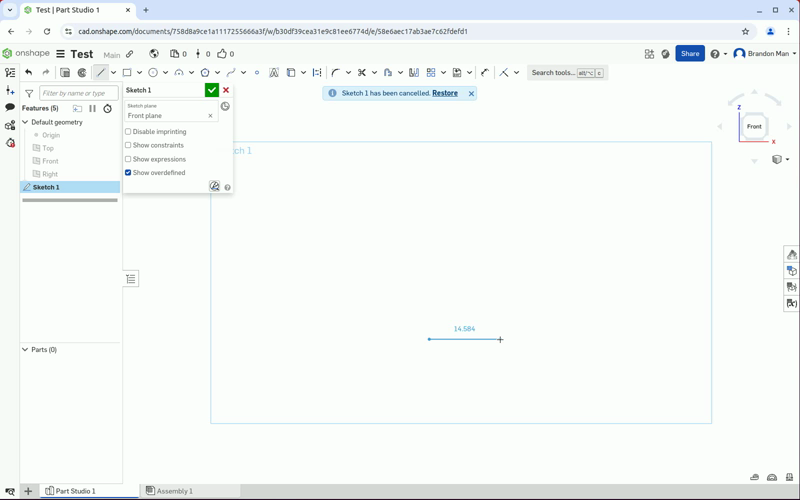
click(500, 339)
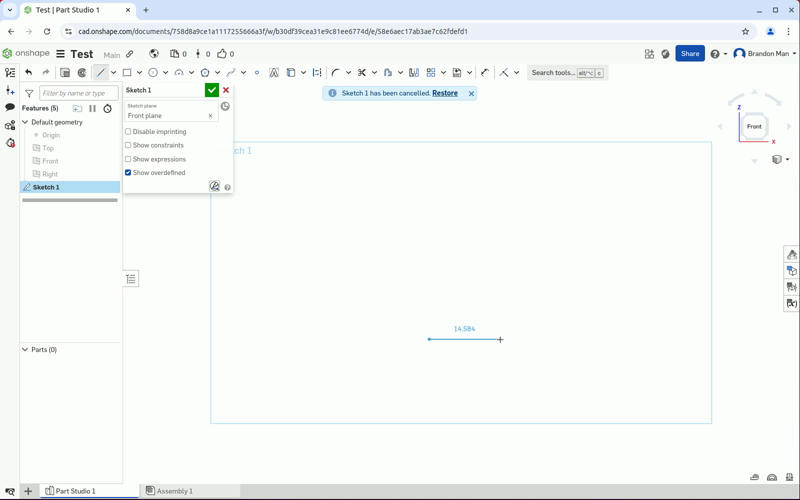
key_up(shift)
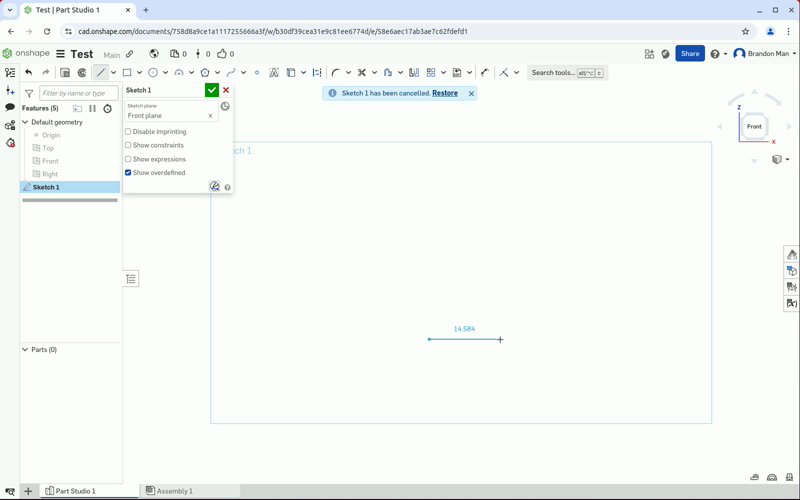
key_down(shift)
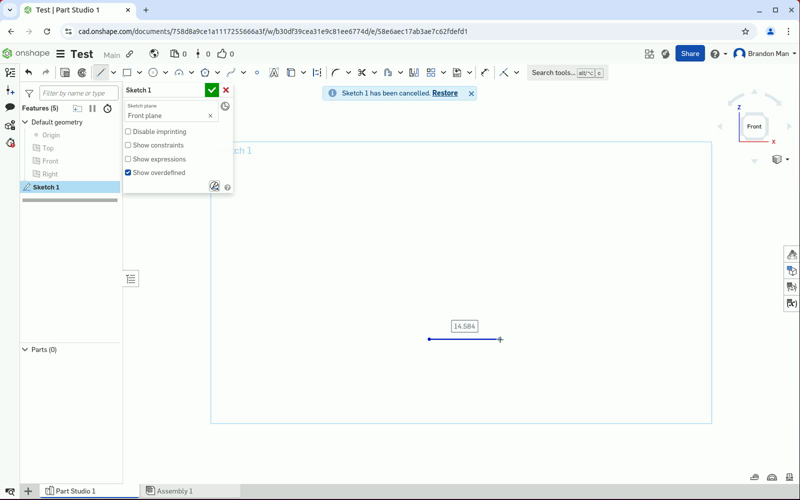
mouse_move(500, 170)
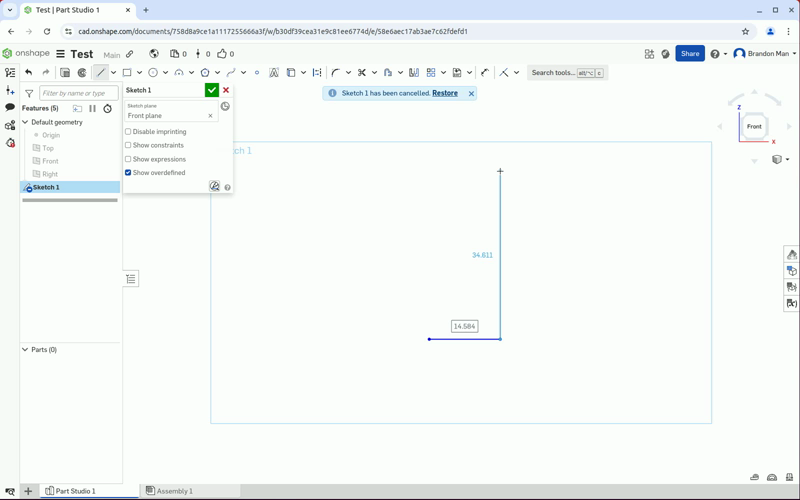
click(500, 170)
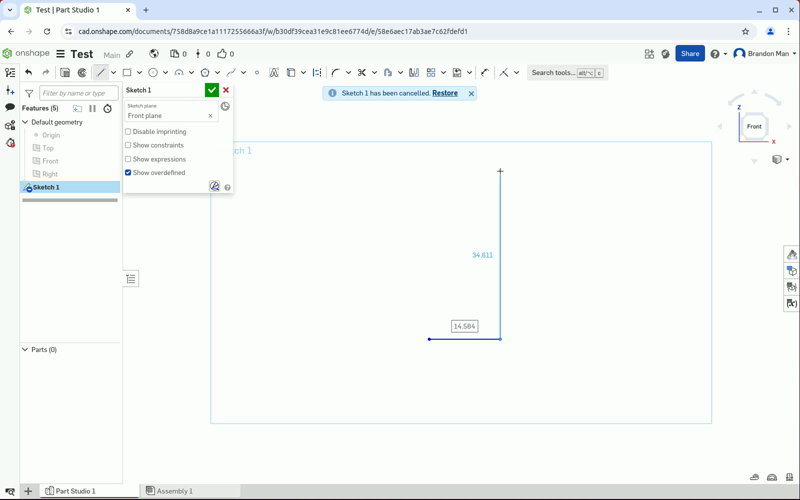
key_up(shift)
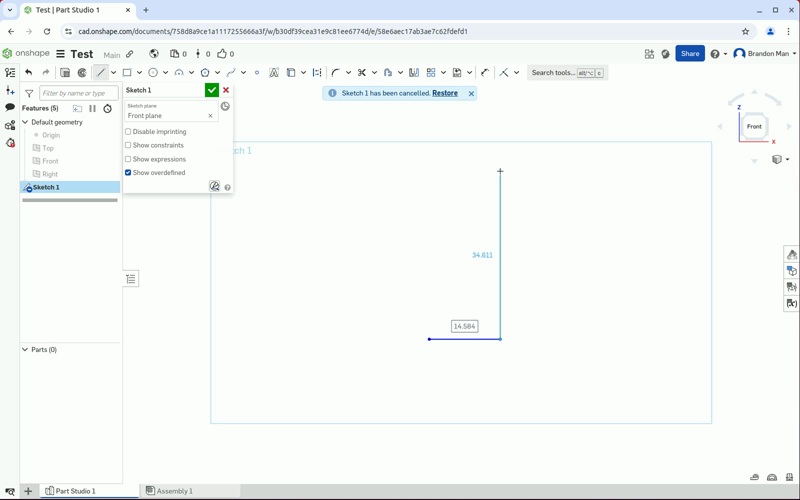
key_down(shift)
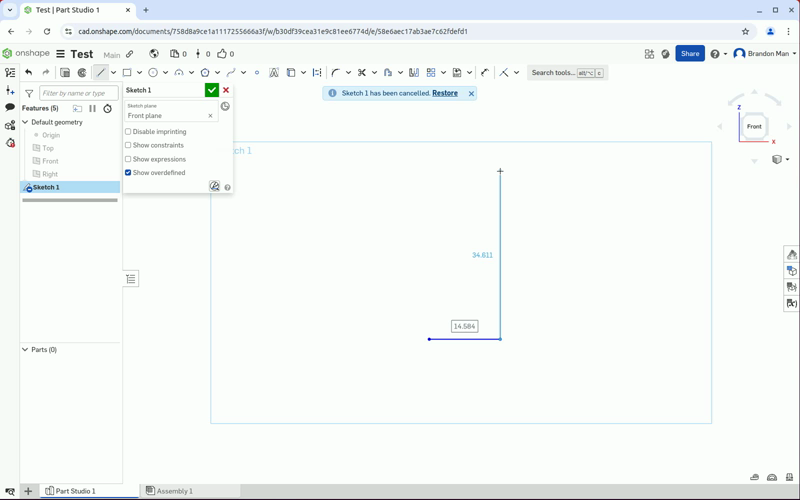
mouse_move(429, 170)
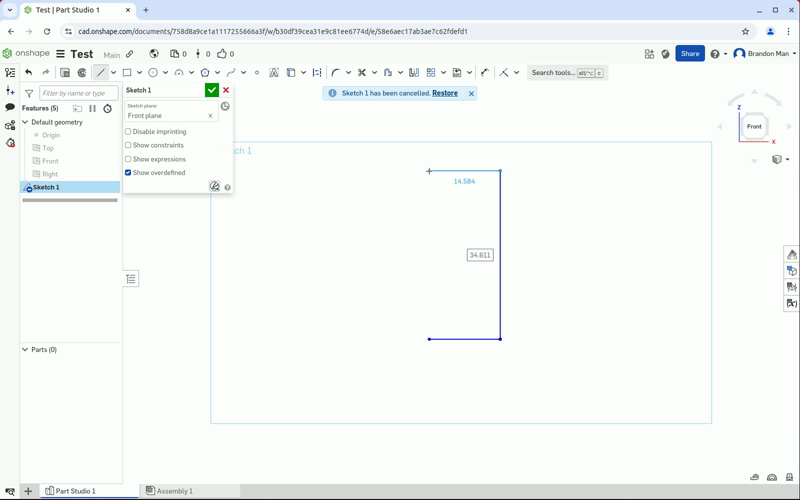
click(429, 170)
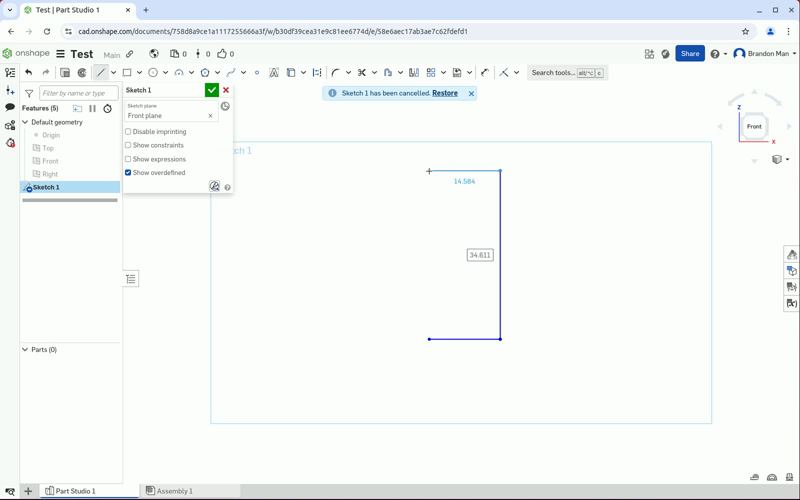
key_up(shift)
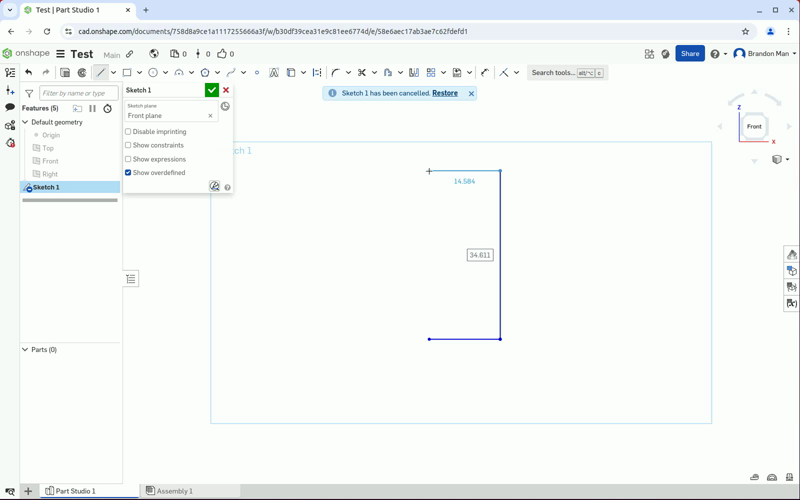
key_down(shift)
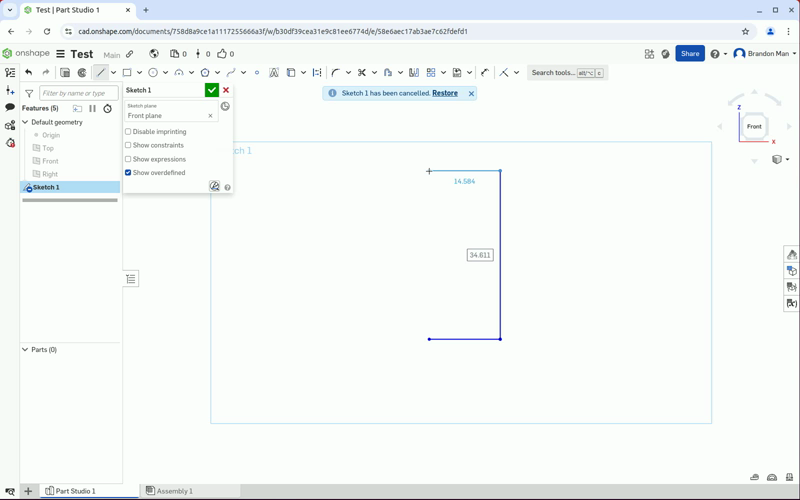
mouse_move(429, 339)
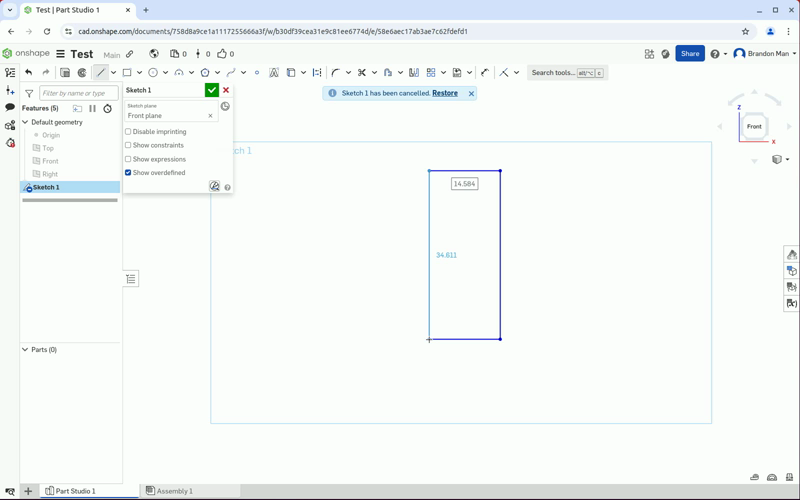
key_up(shift)
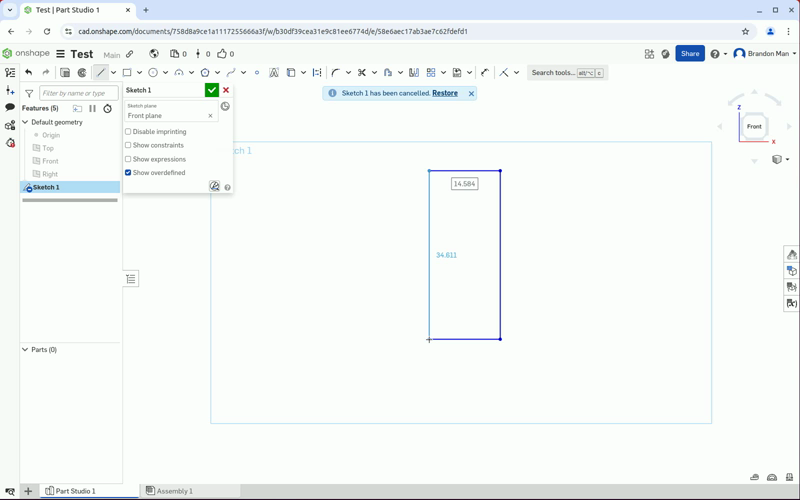
click(429, 339)
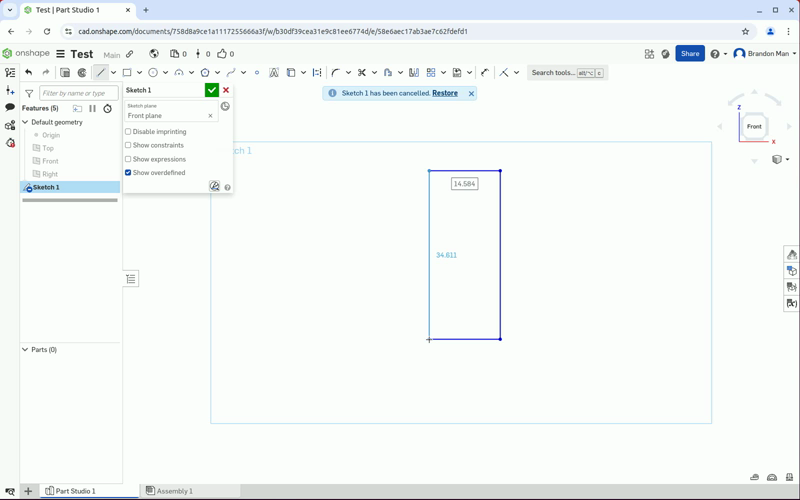
key(esc)
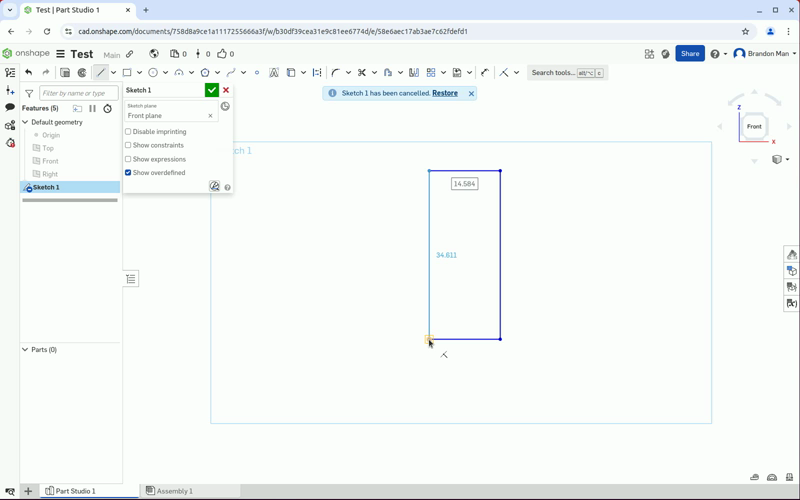
mouse_move(482, 222)
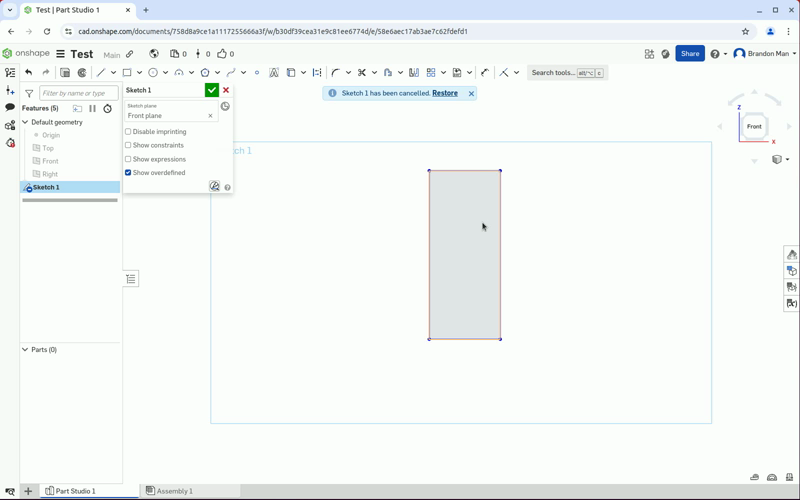
click(482, 222)
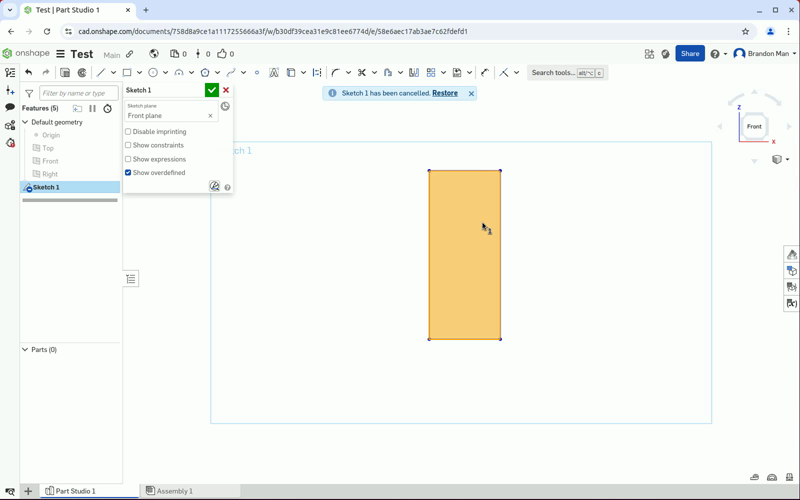
mouse_move(73, 352)
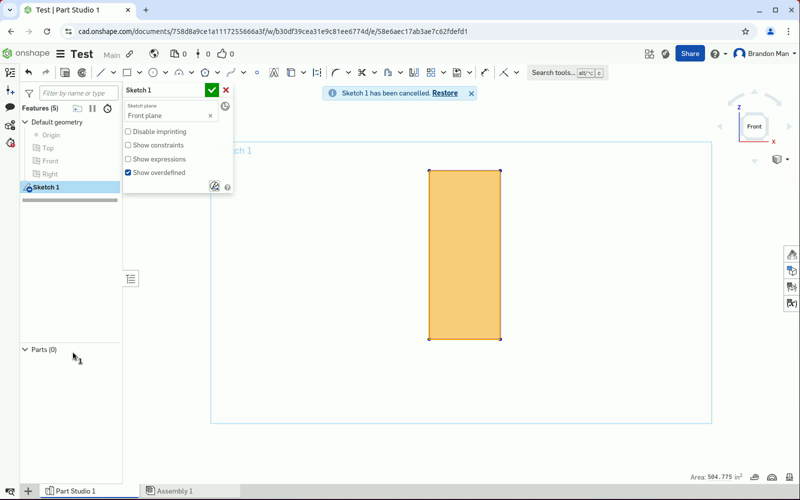
key(shift+y)
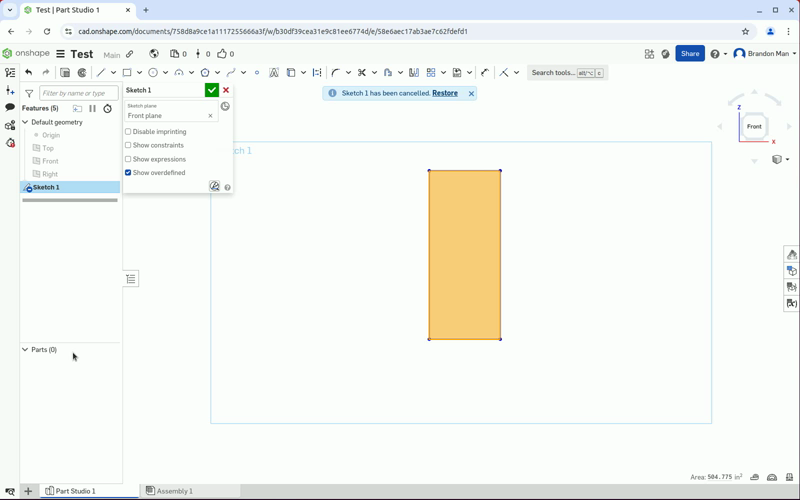
key(shift+e)
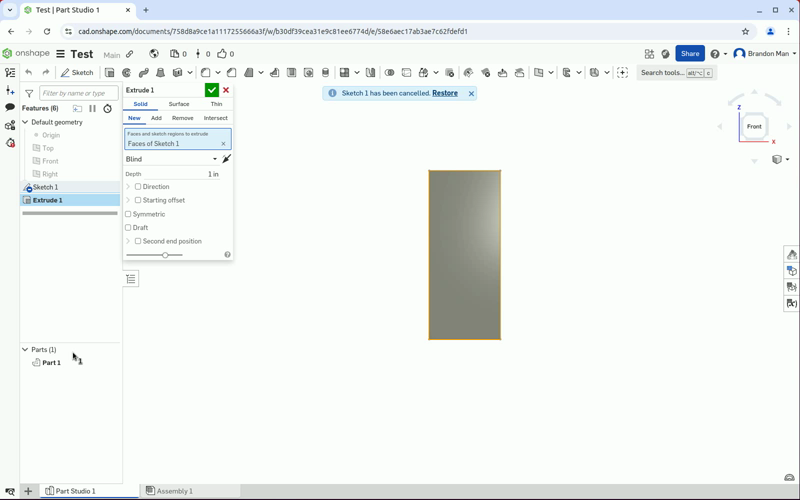
mouse_move(143, 106)
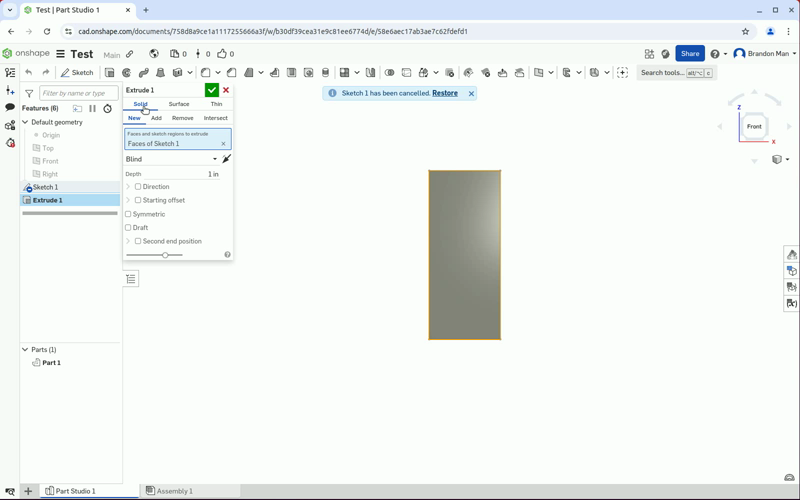
click(143, 106)
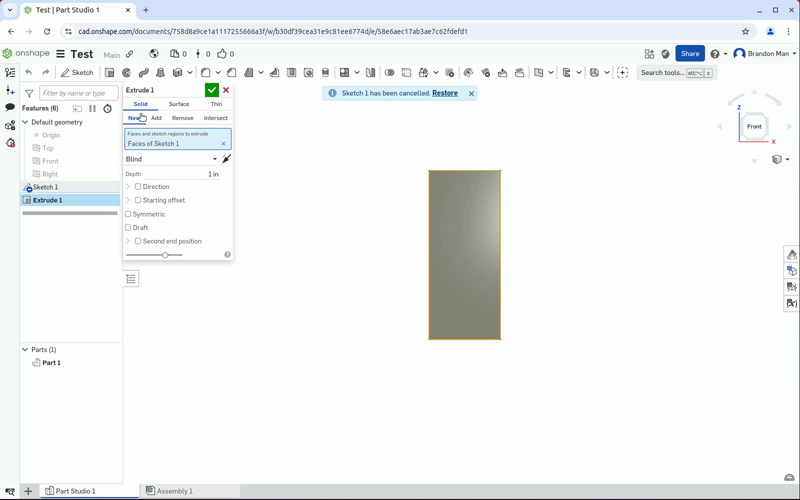
mouse_move(137, 120)
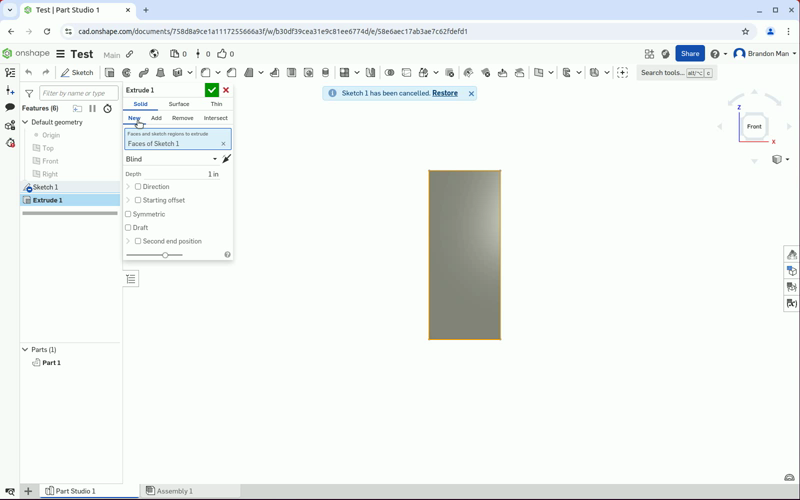
click(137, 120)
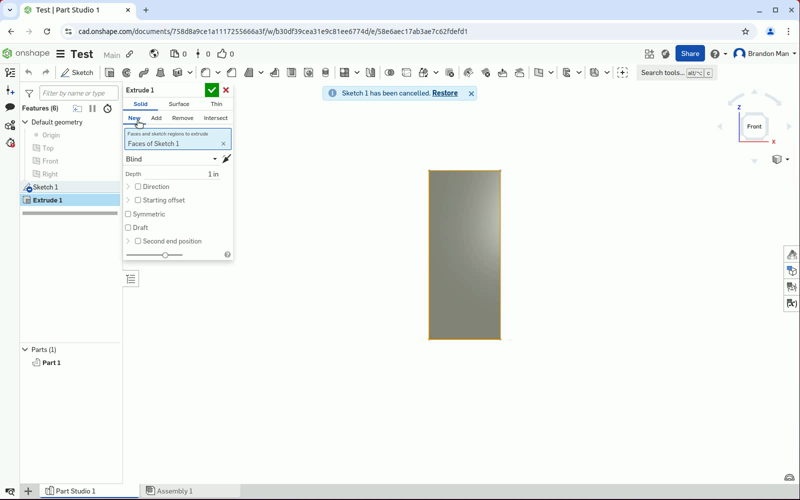
key(tab, 4)
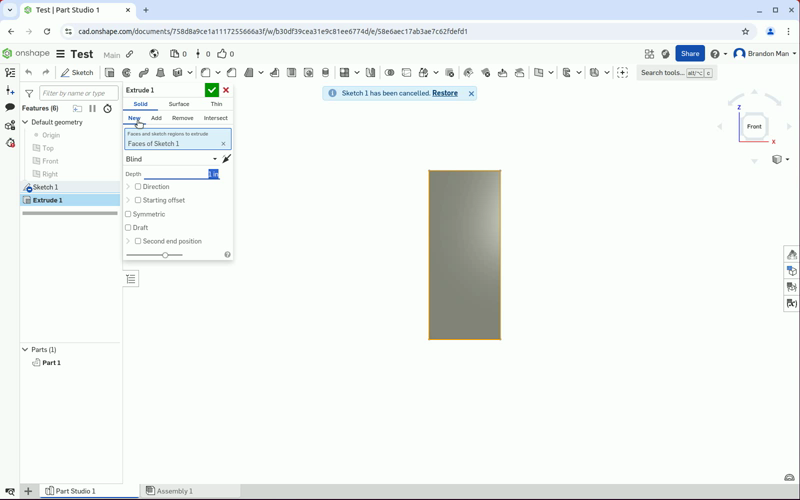
text(2.166)
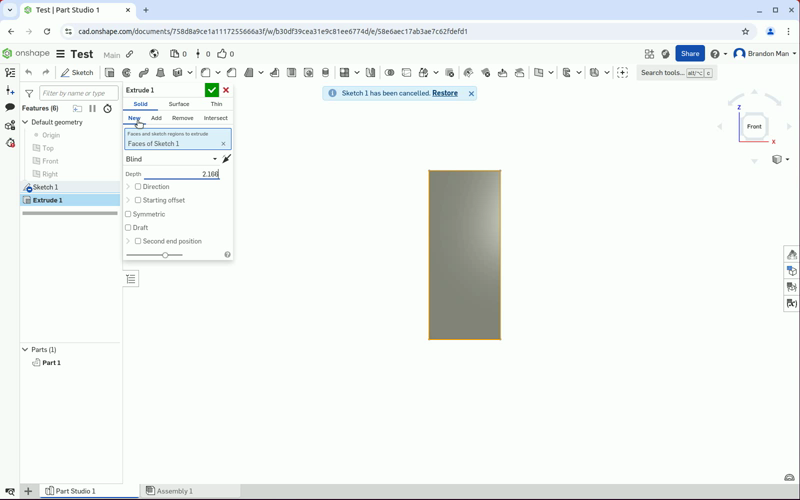
key(enter)
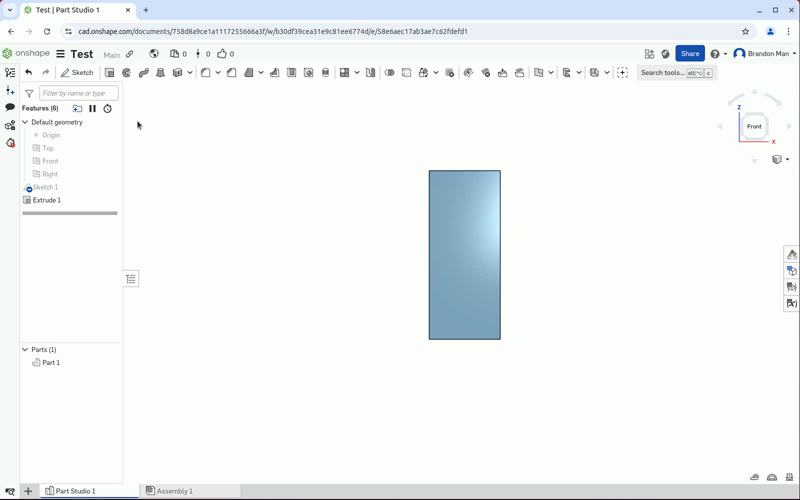
key(shift+h)
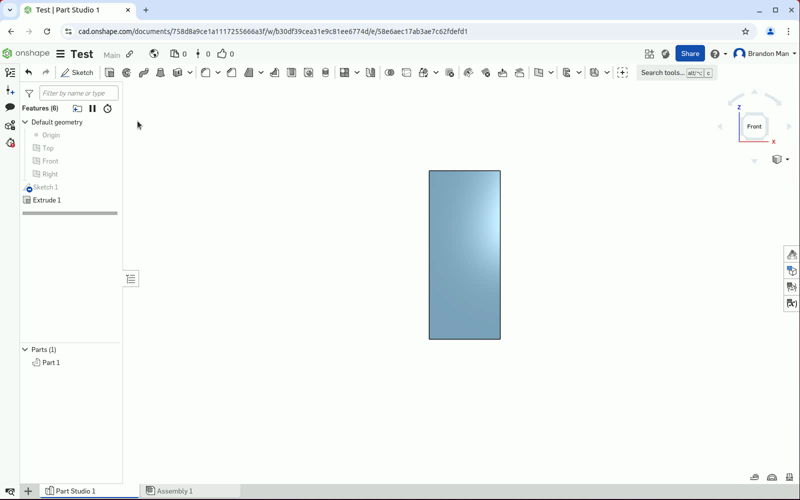
key(shift+h)
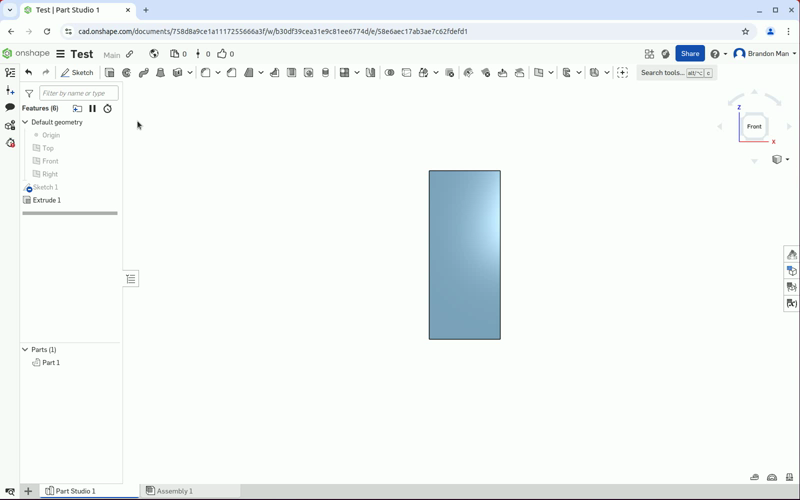
mouse_move(73, 189)
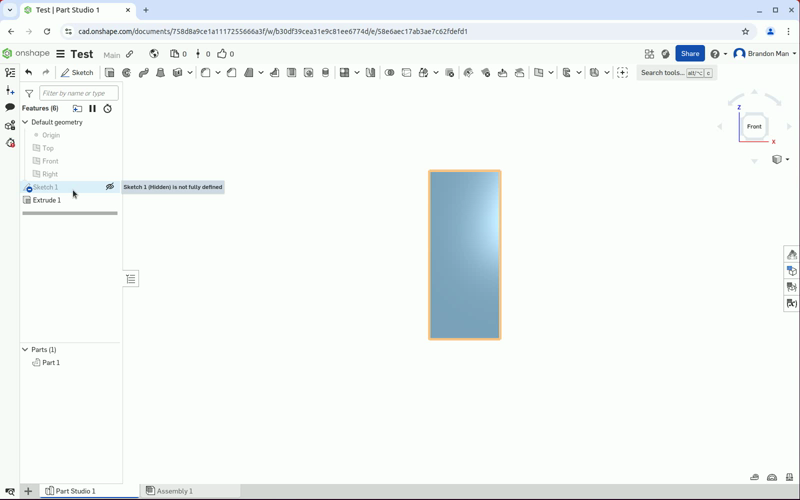
click(73, 189)
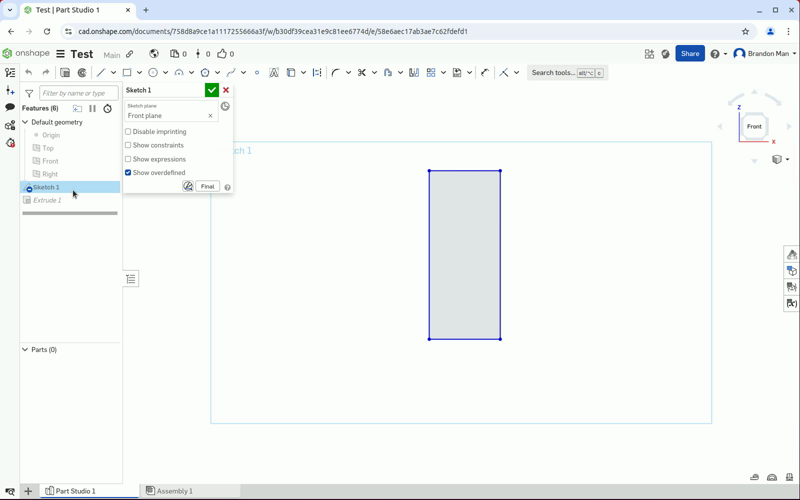
mouse_move(229, 92)
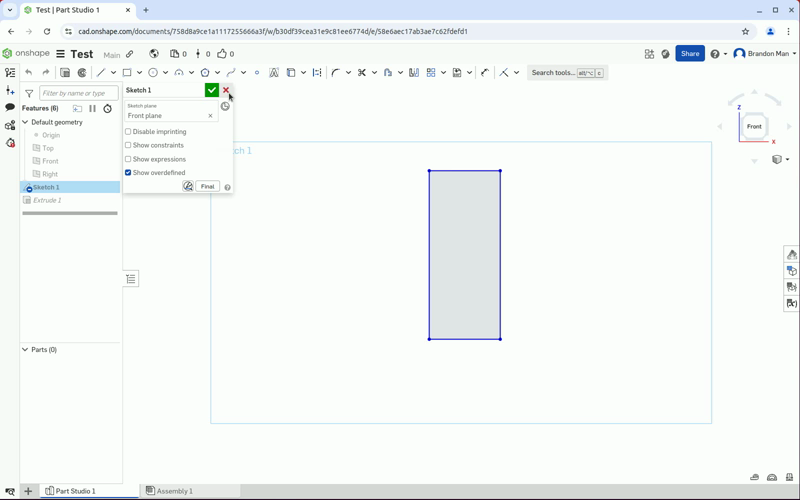
click(229, 92)
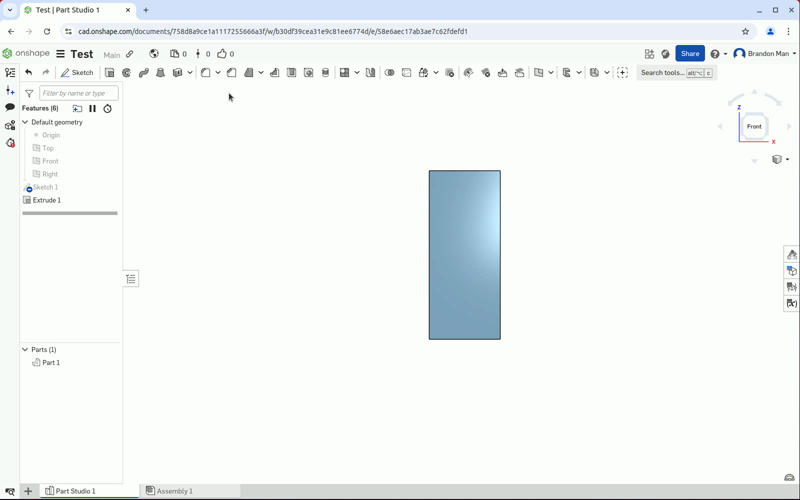
mouse_move(541, 75)
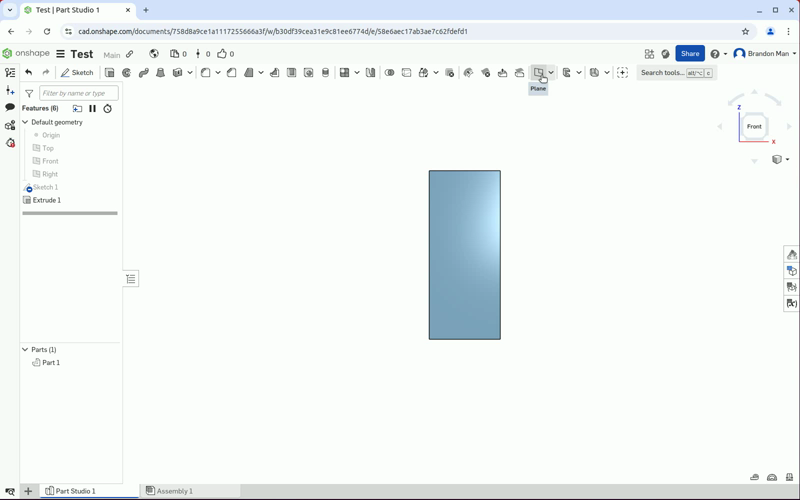
click(541, 75)
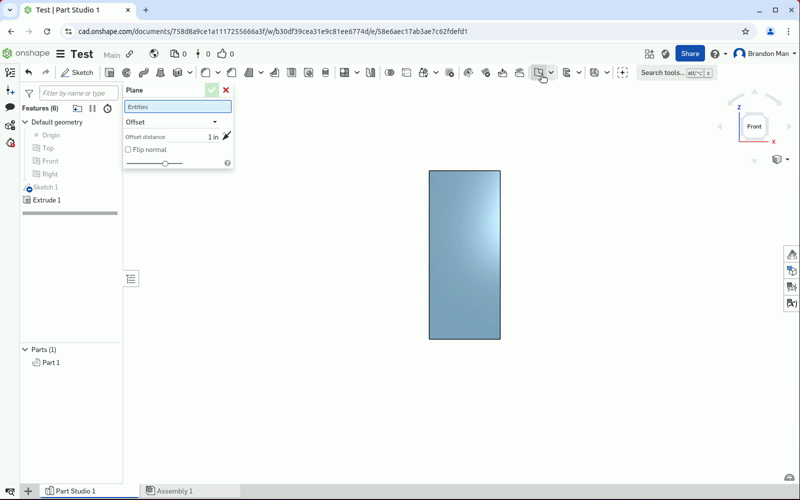
mouse_move(73, 163)
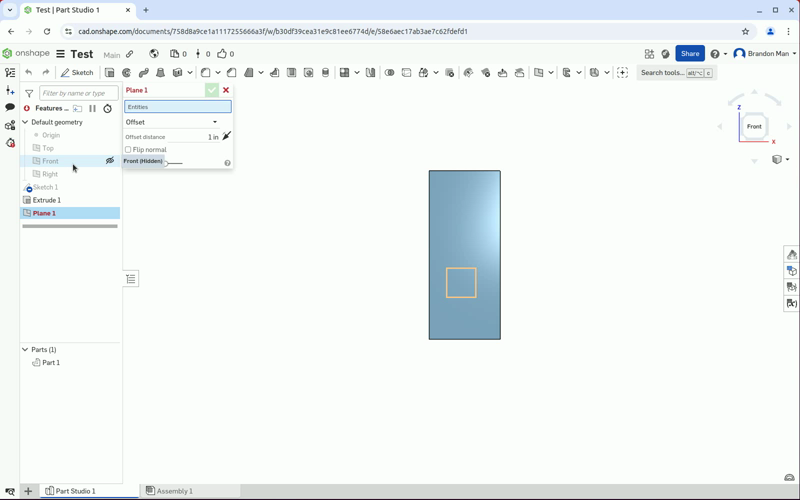
click(73, 163)
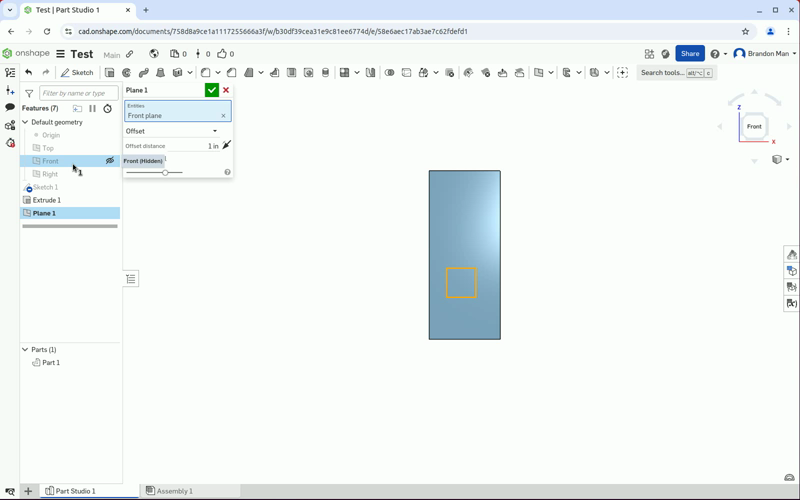
key(tab, 2)
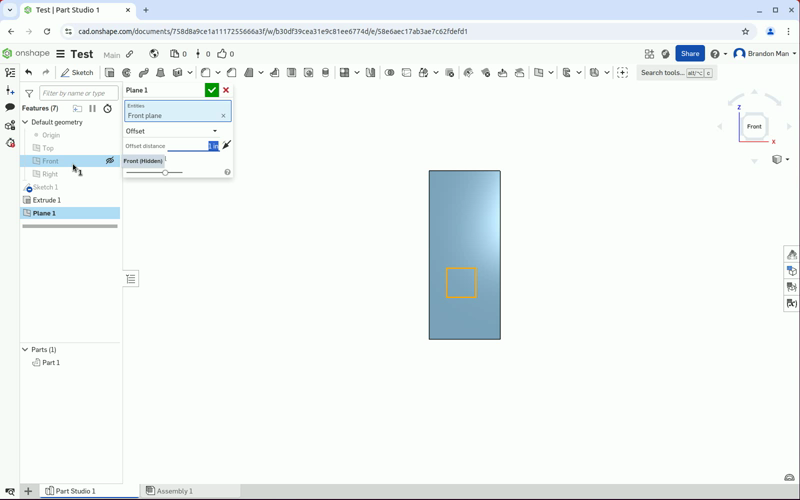
text(2.157)
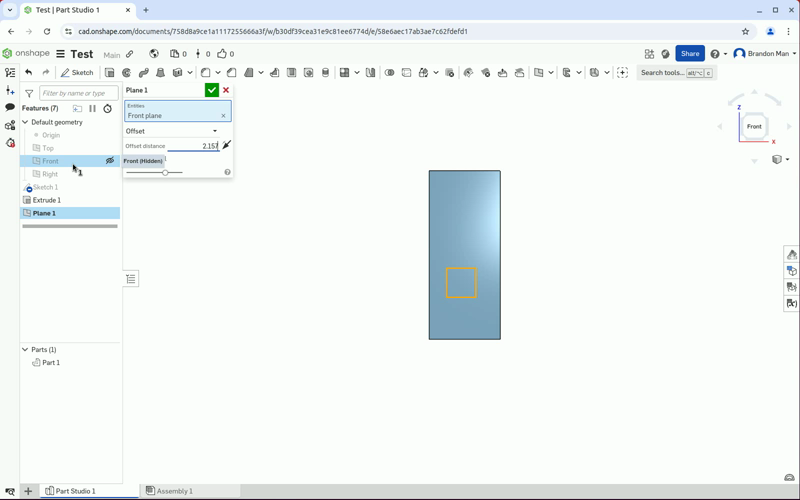
key(enter, 2)
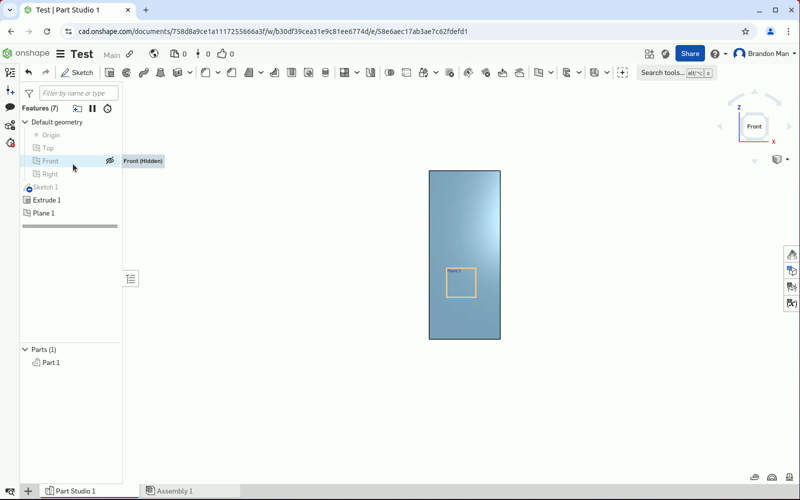
key(shift+s)
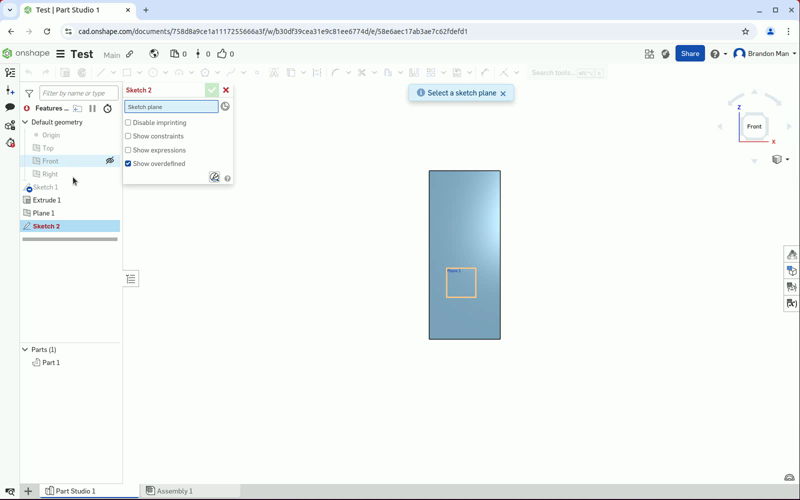
mouse_move(73, 215)
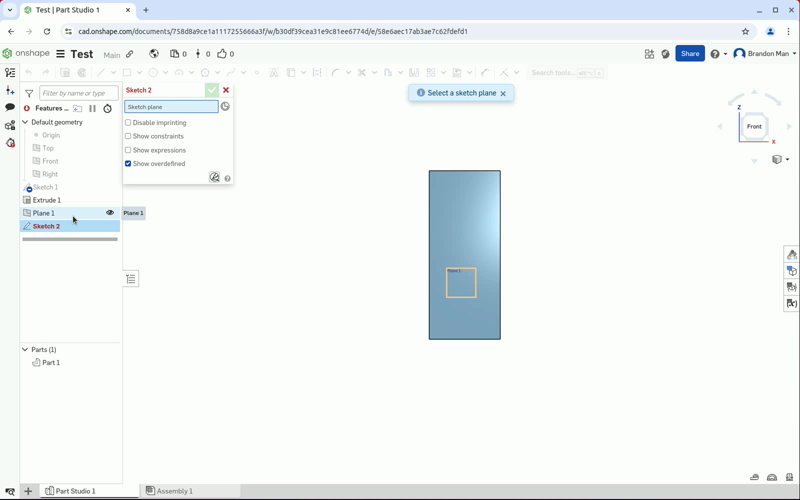
click(73, 215)
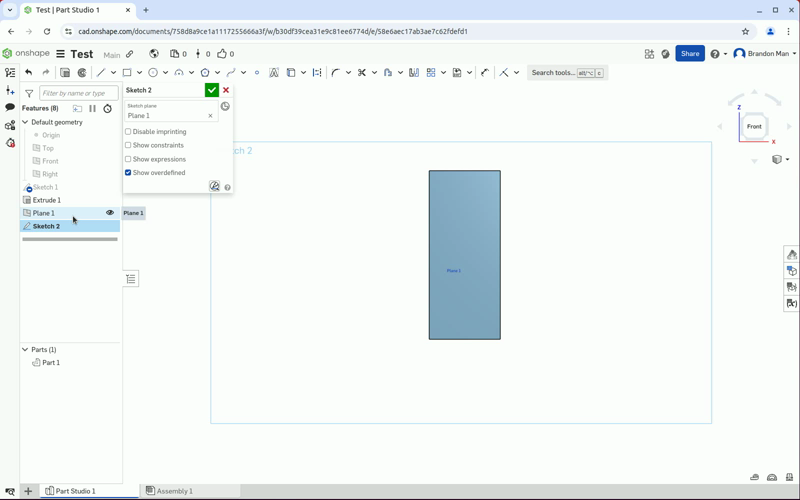
mouse_move(73, 352)
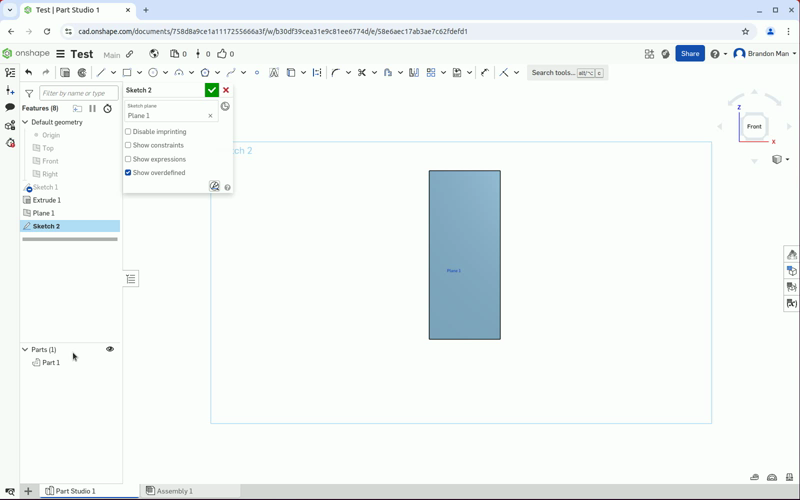
key(y)
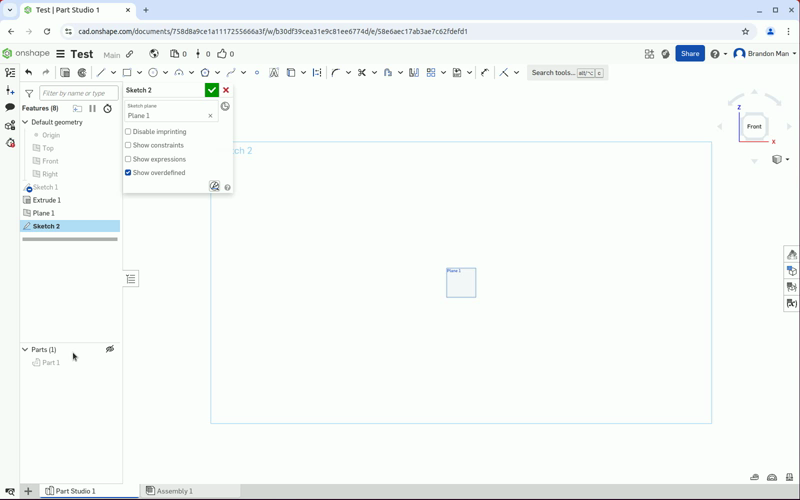
key(l)
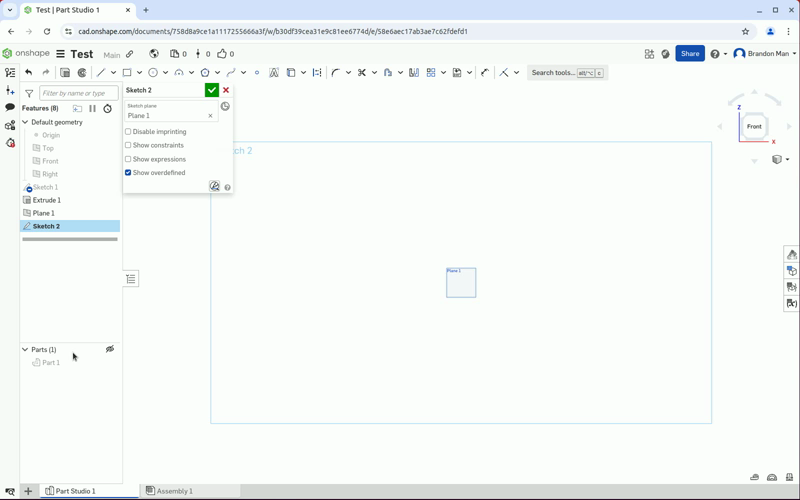
key_down(shift)
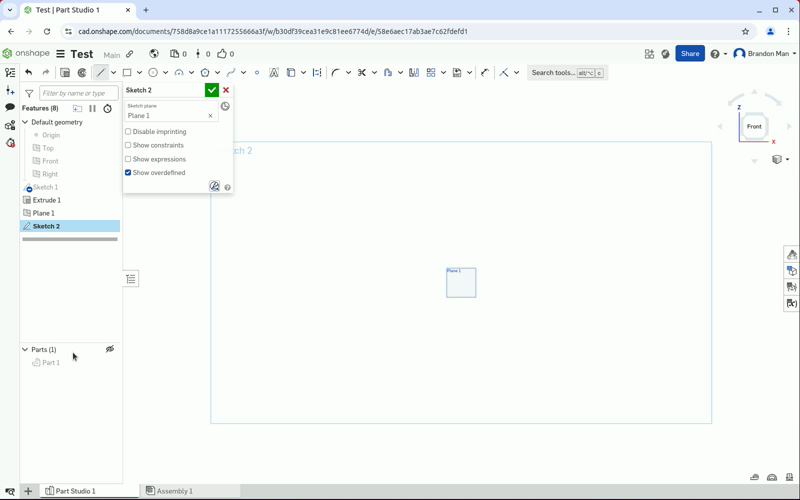
mouse_move(429, 187)
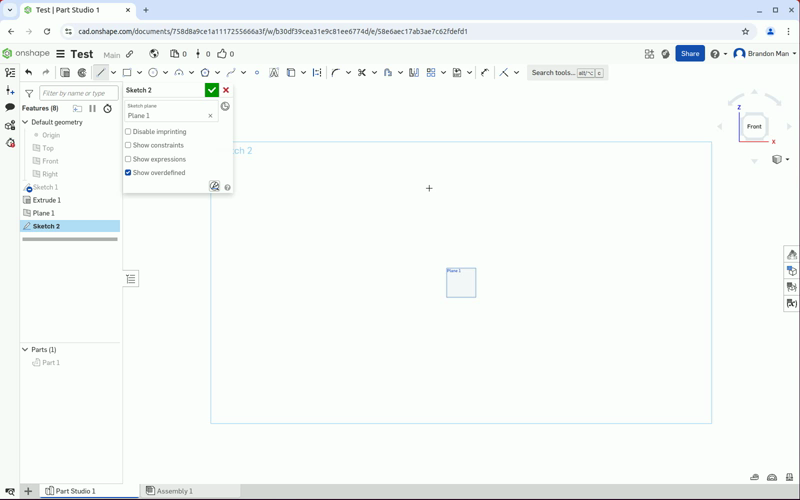
click(429, 187)
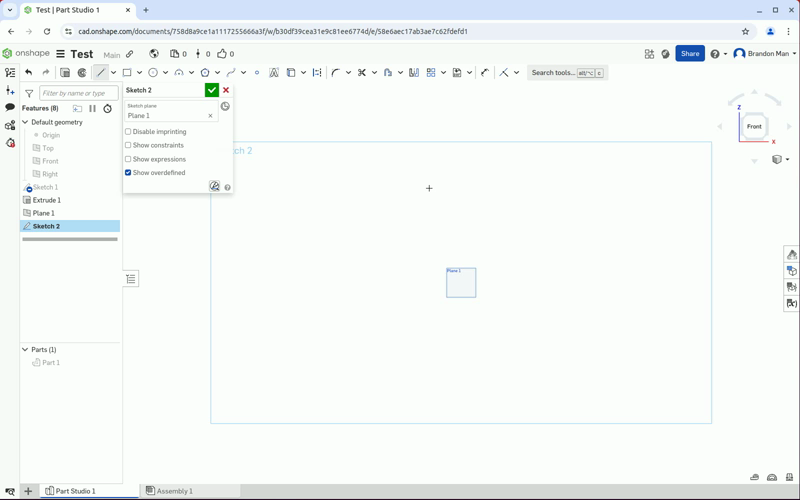
key_up(shift)
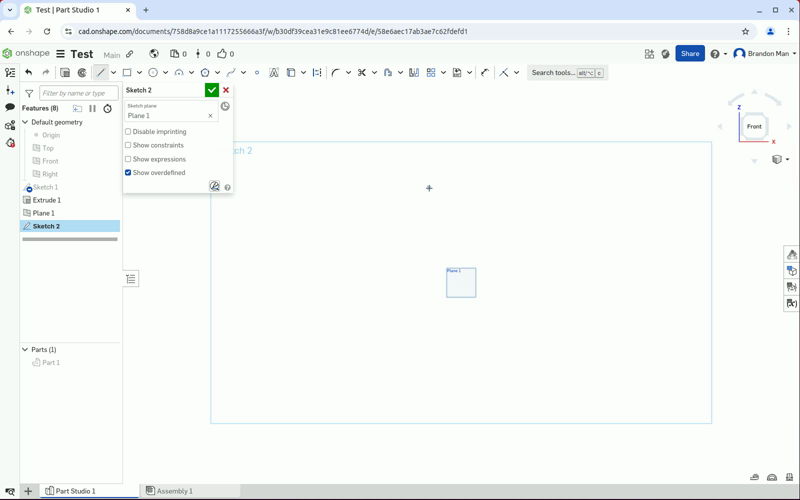
key_down(shift)
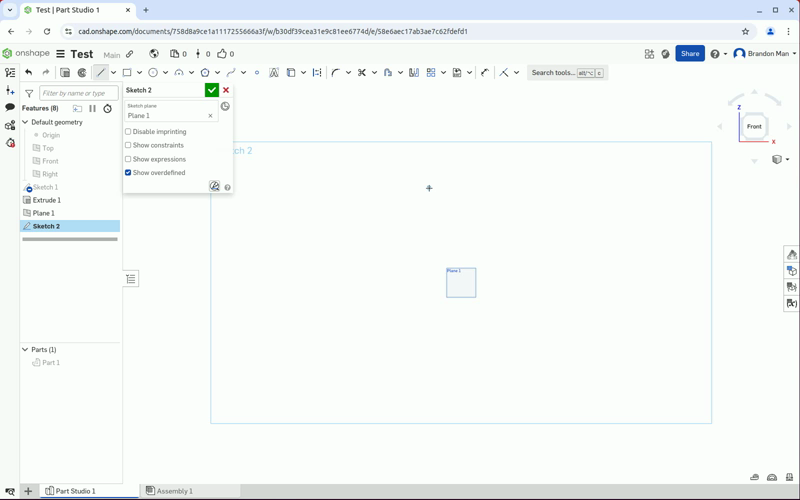
mouse_move(459, 187)
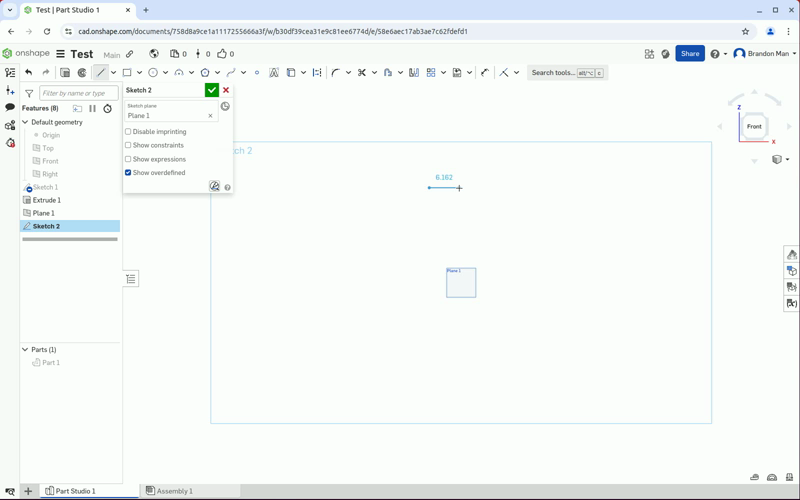
mouse_move(477, 187)
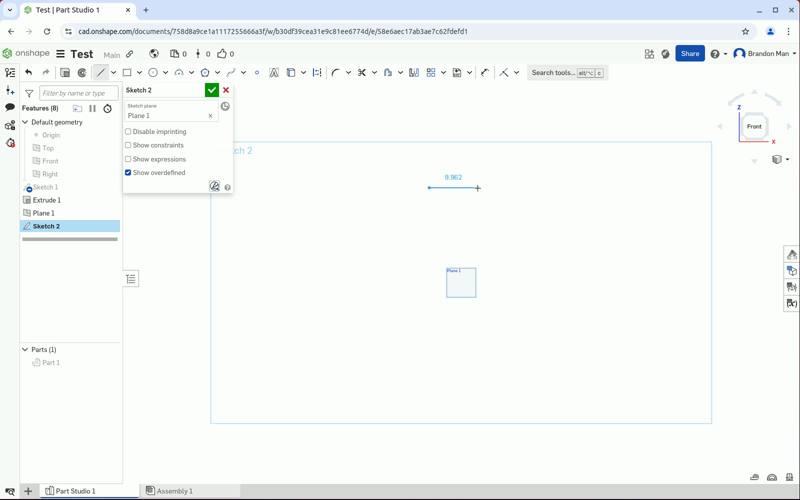
click(477, 187)
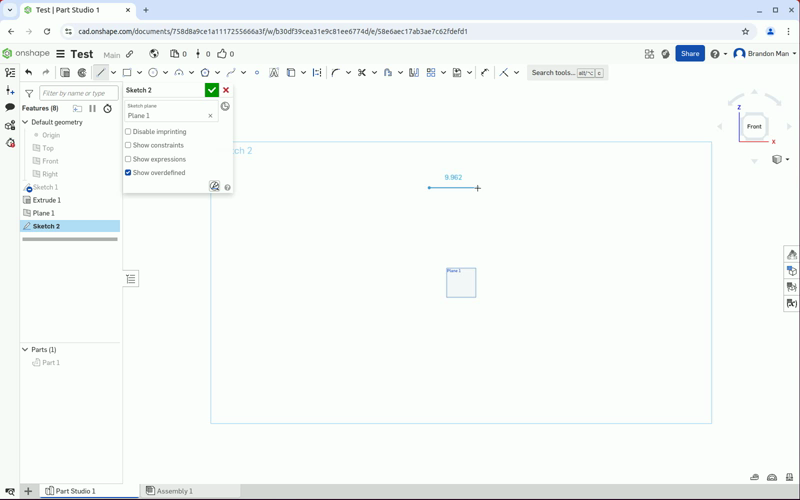
key_up(shift)
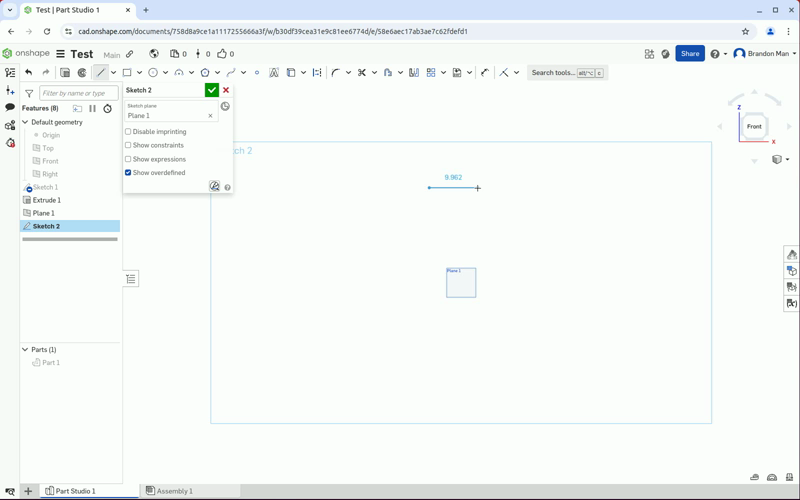
key_down(shift)
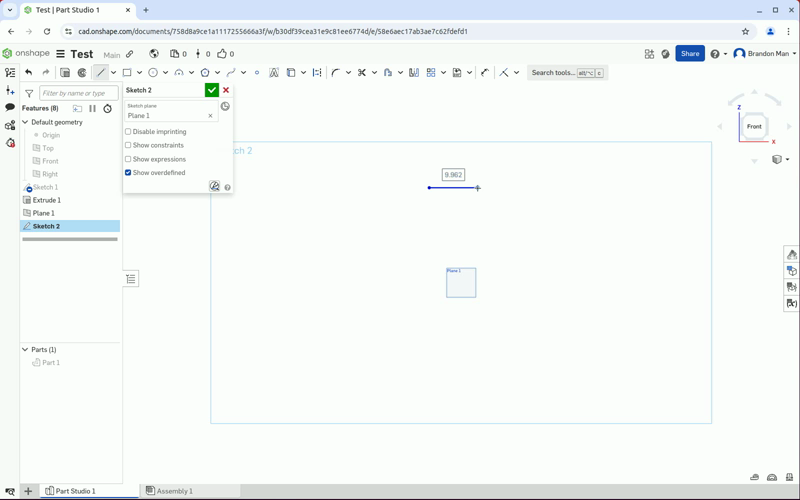
mouse_move(507, 187)
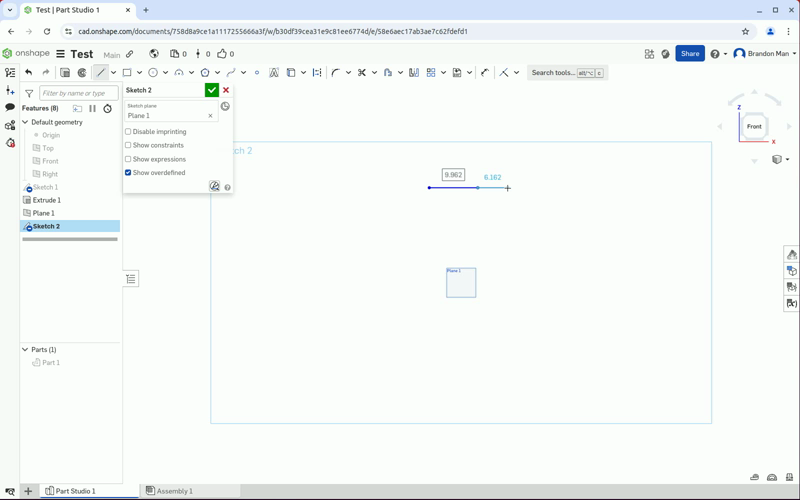
mouse_move(477, 170)
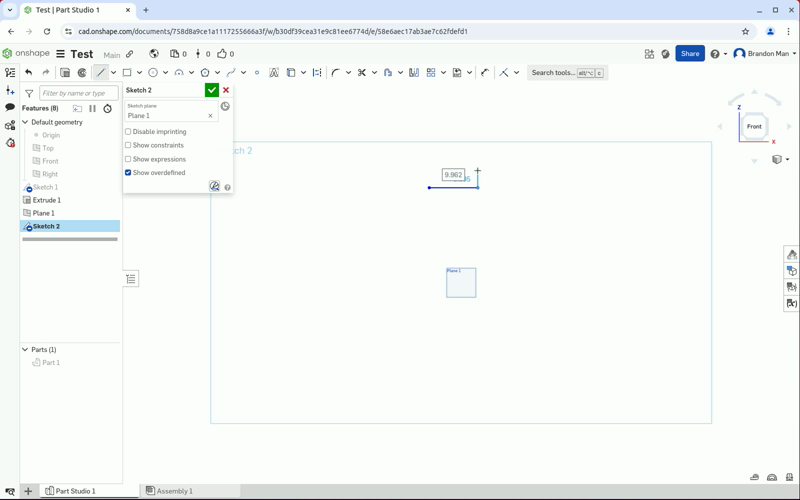
click(477, 170)
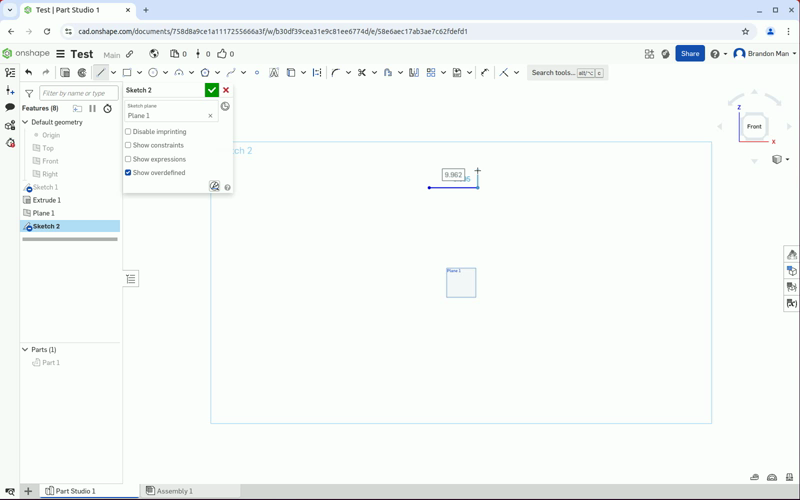
key_up(shift)
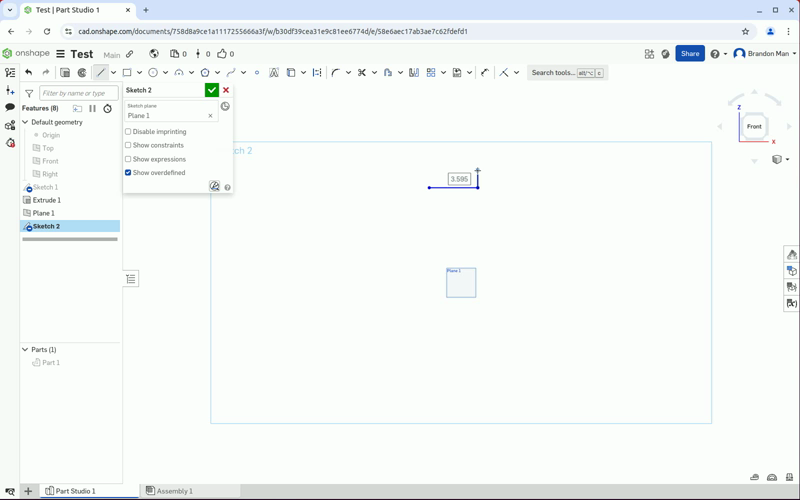
key_down(shift)
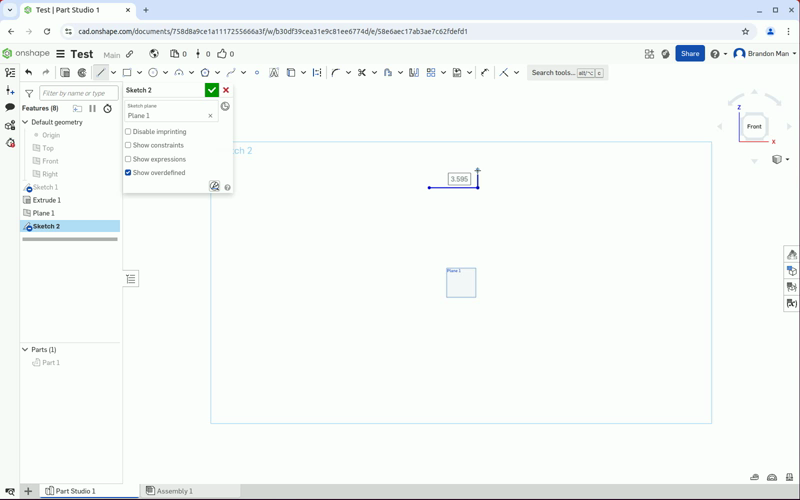
mouse_move(507, 170)
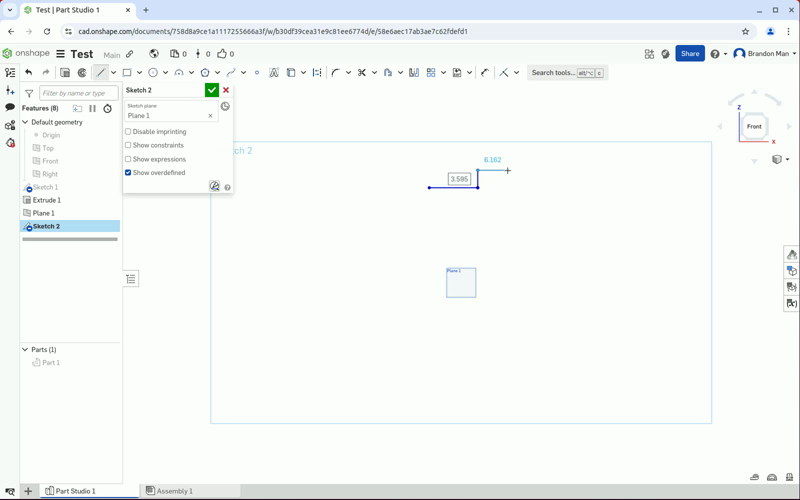
mouse_move(429, 170)
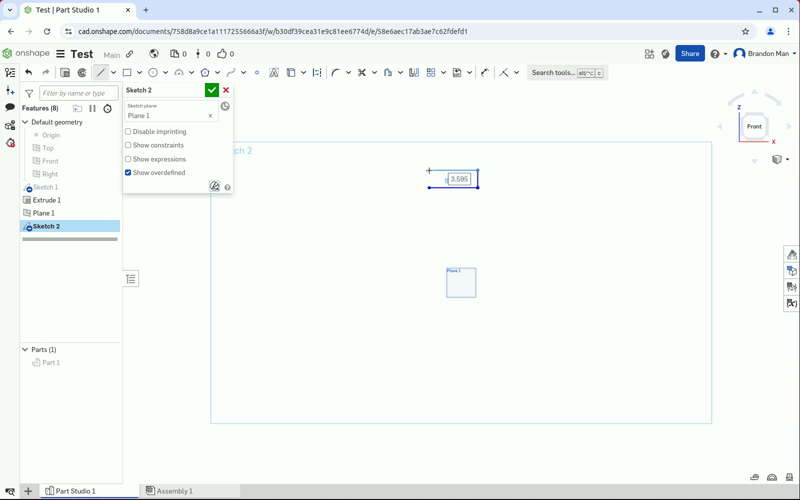
click(429, 170)
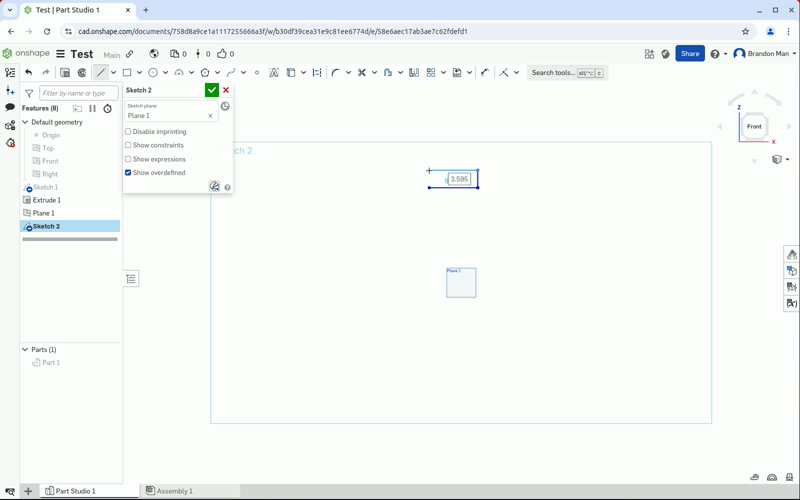
key_up(shift)
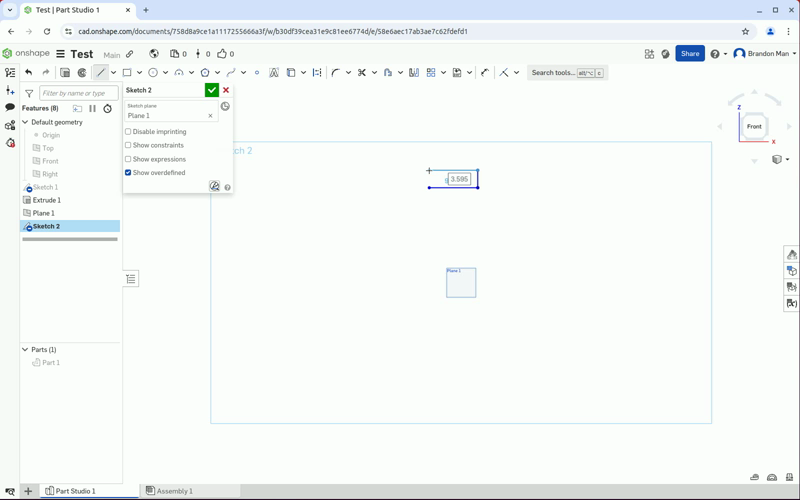
mouse_move(459, 170)
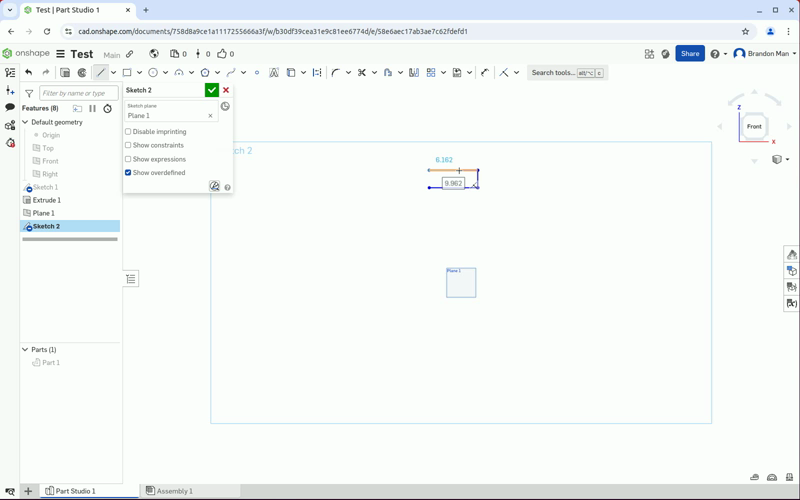
key_down(shift)
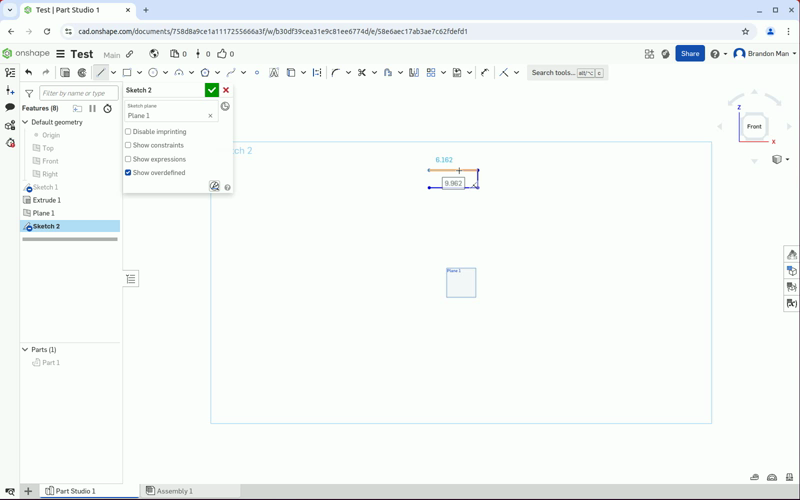
mouse_move(429, 187)
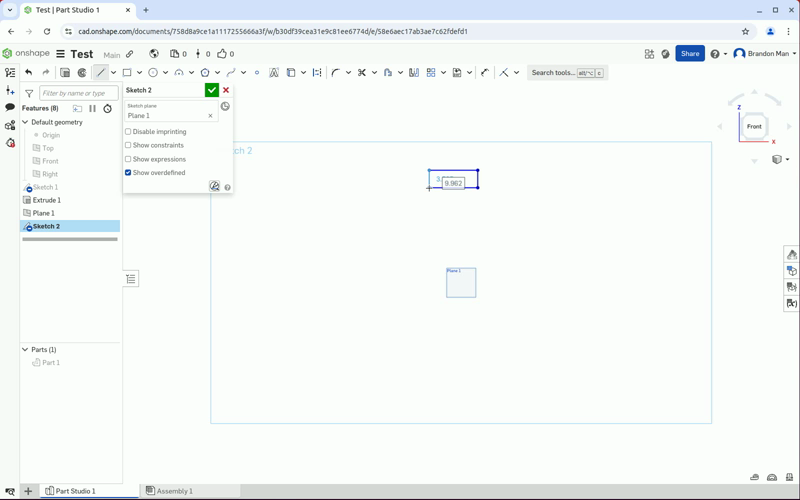
key_up(shift)
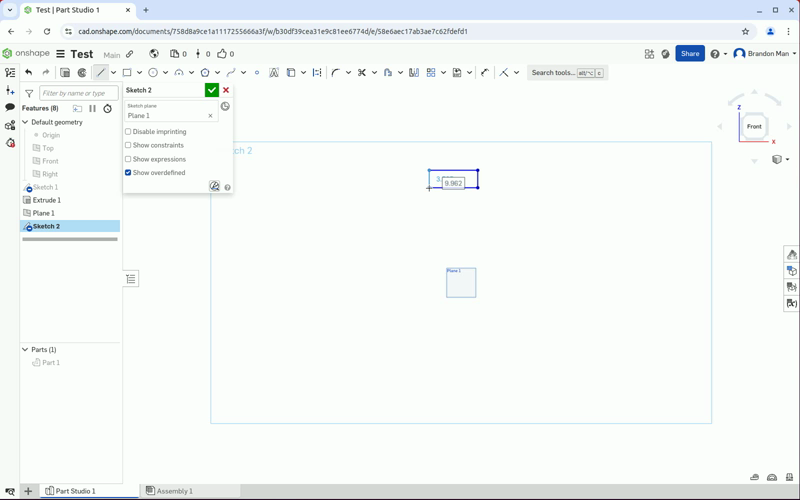
click(429, 187)
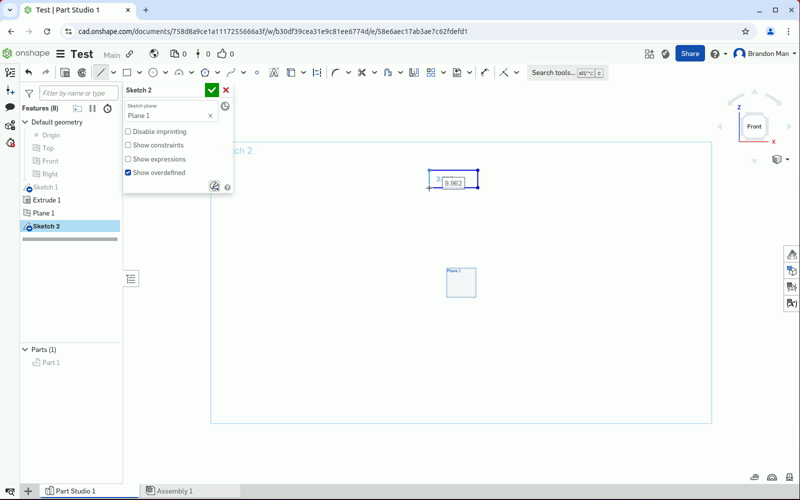
key(esc)
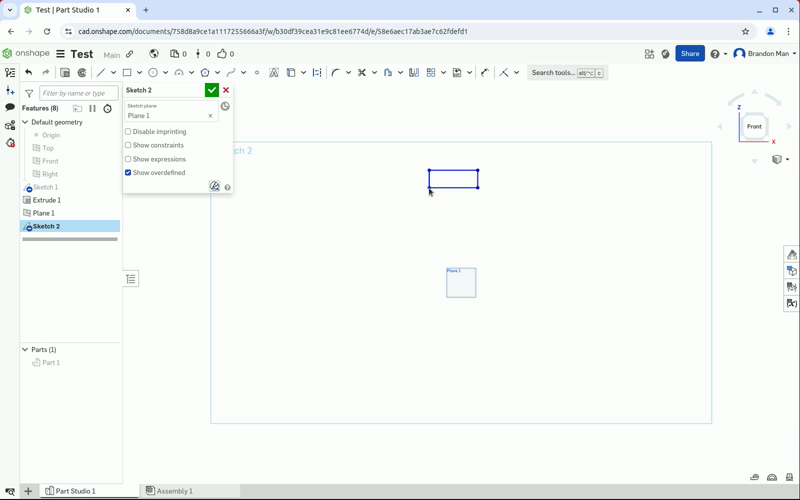
mouse_move(436, 184)
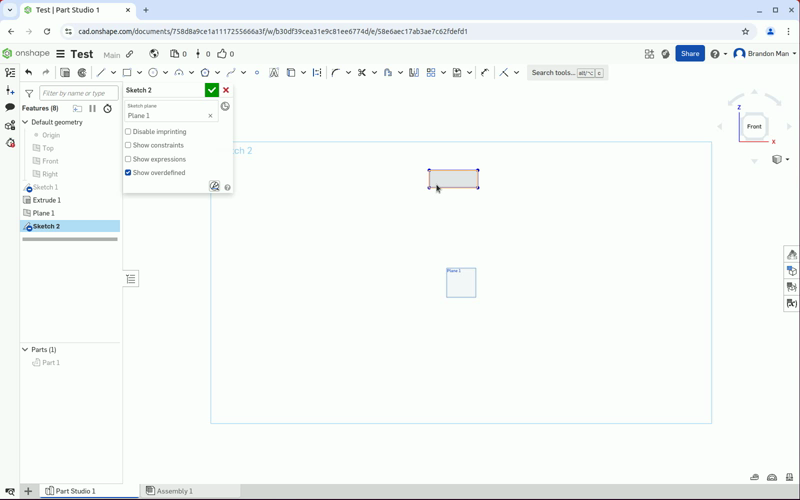
scroll(6)
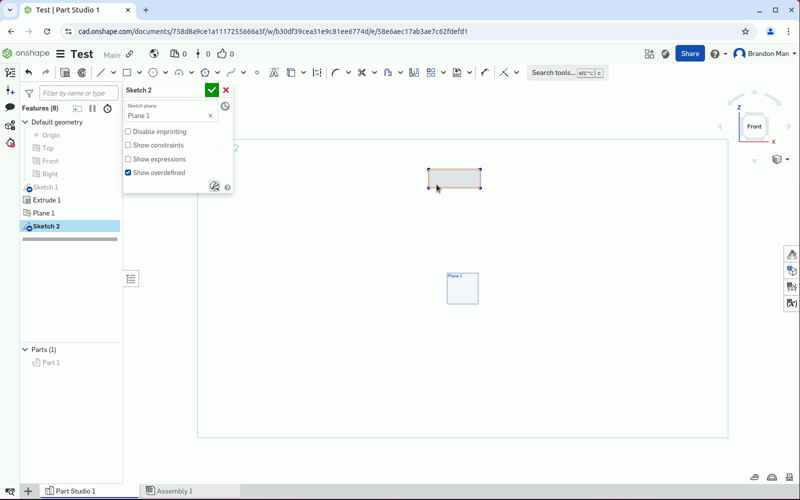
scroll(6)
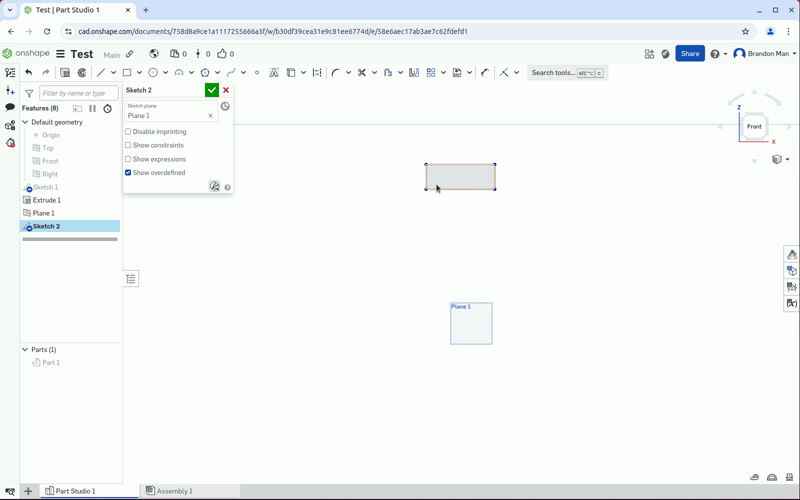
scroll(6)
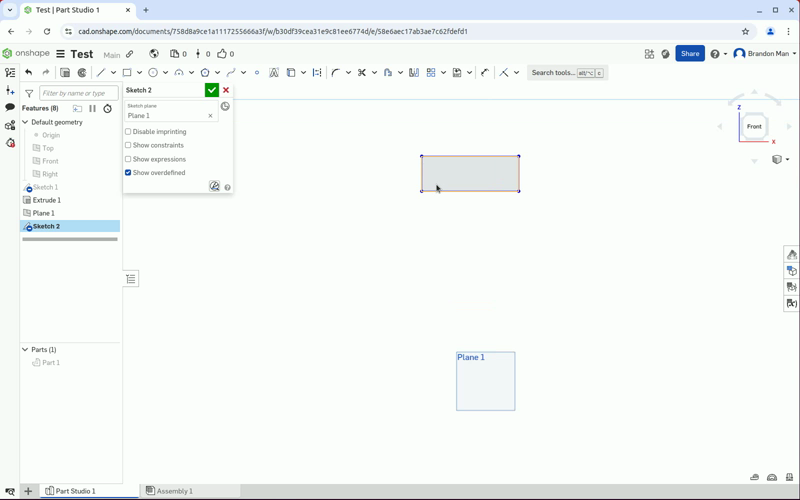
scroll(6)
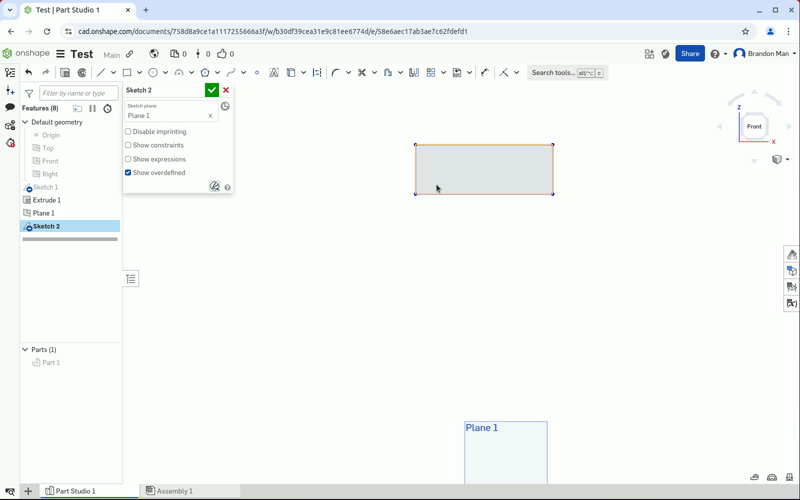
scroll(6)
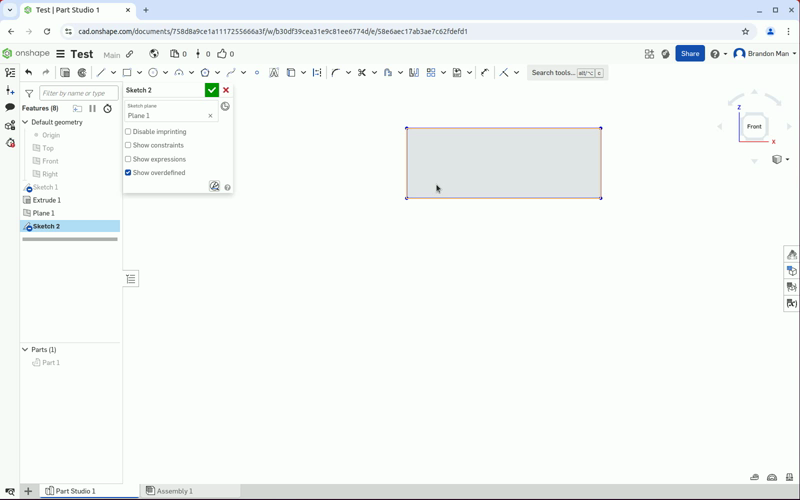
scroll(6)
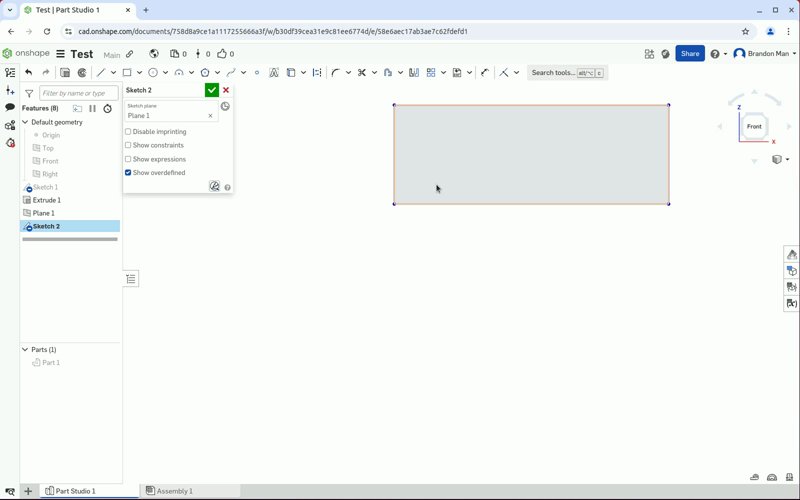
scroll(6)
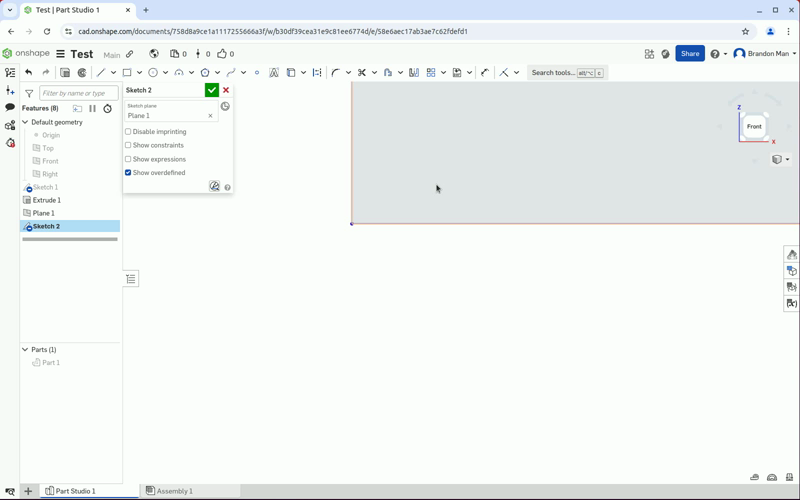
click(436, 184)
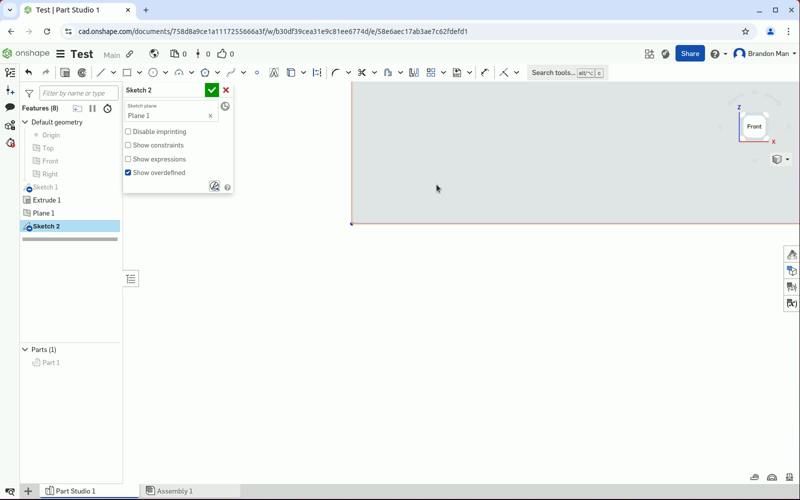
scroll(-6)
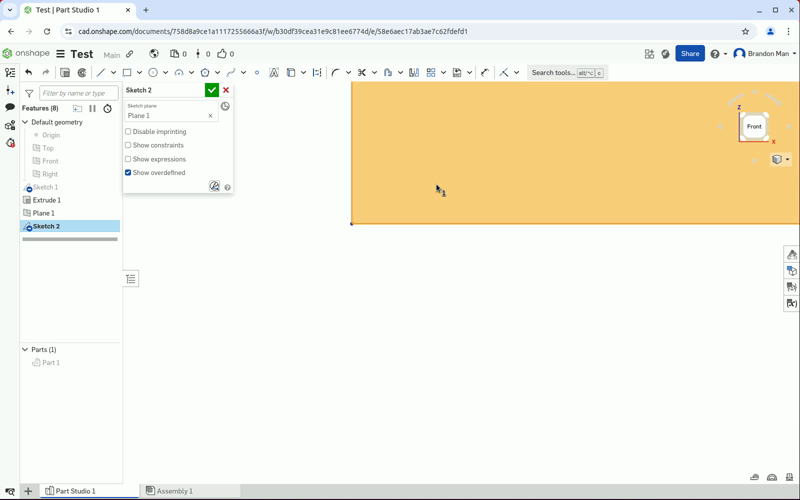
scroll(-6)
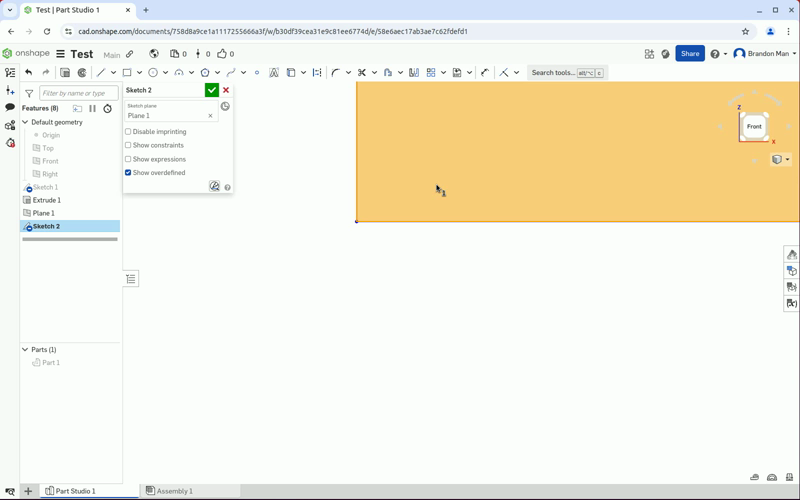
scroll(-6)
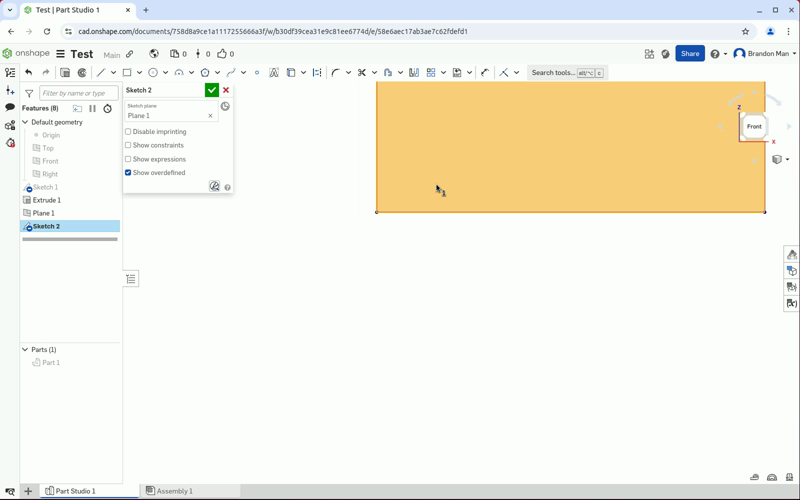
scroll(-6)
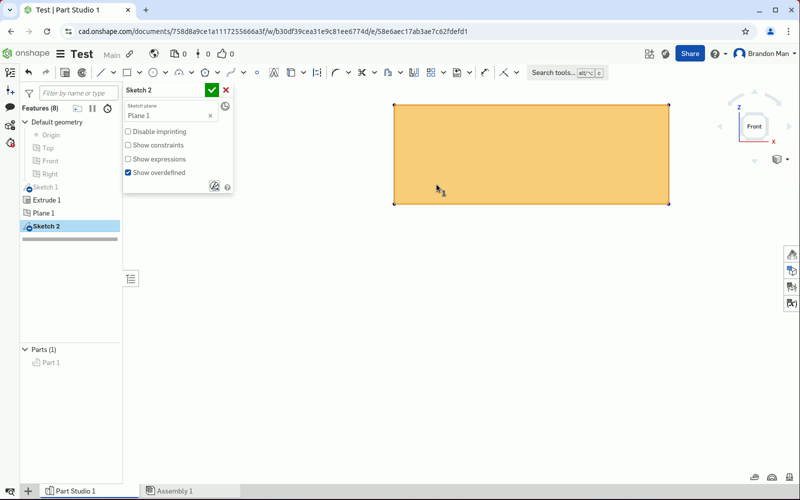
scroll(-6)
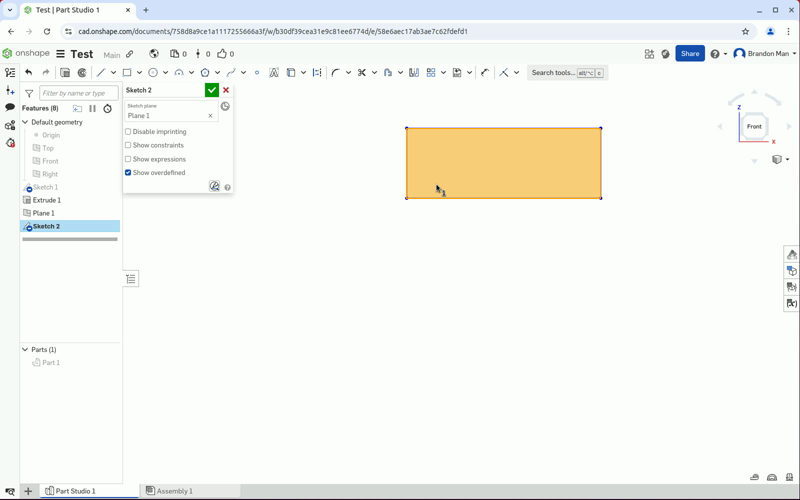
scroll(-6)
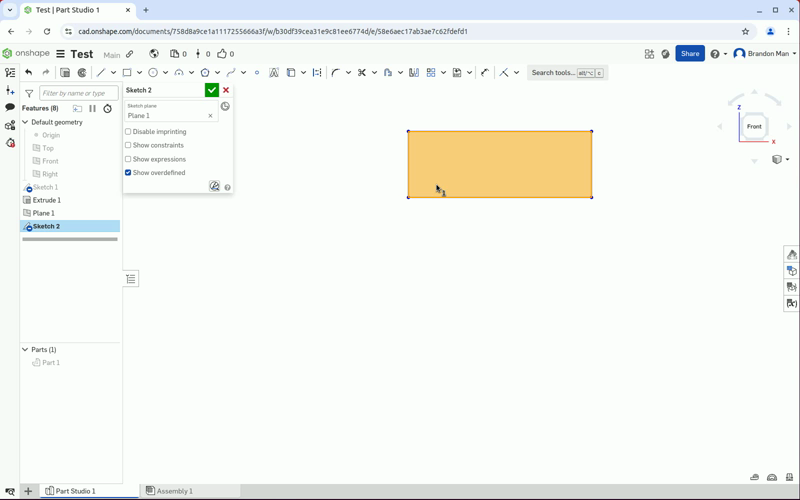
scroll(-6)
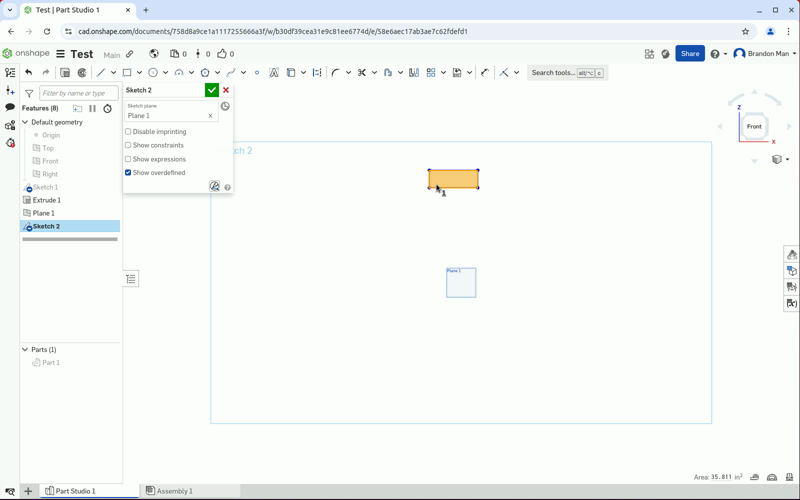
mouse_move(73, 352)
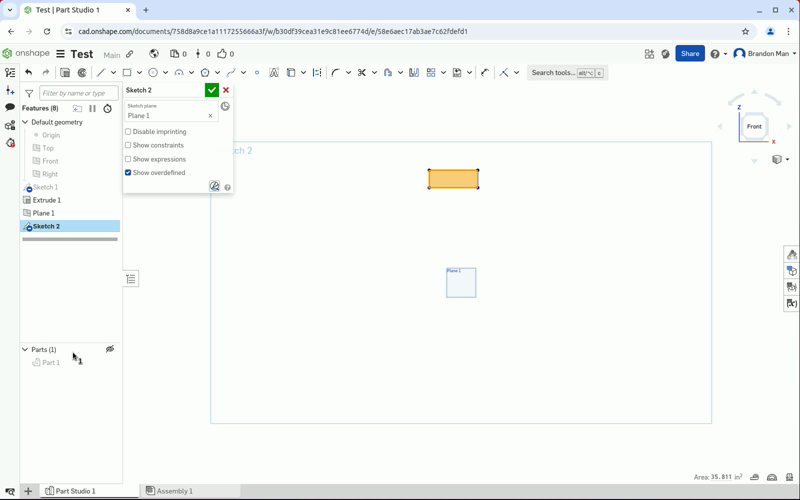
key(shift+y)
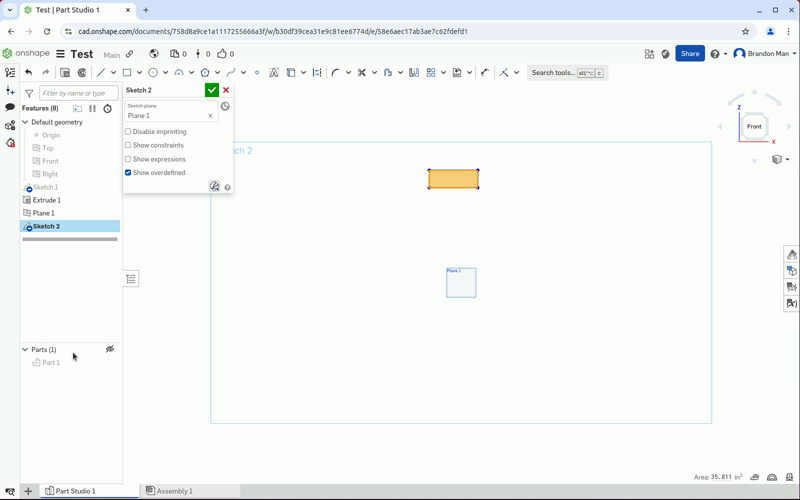
key(shift+e)
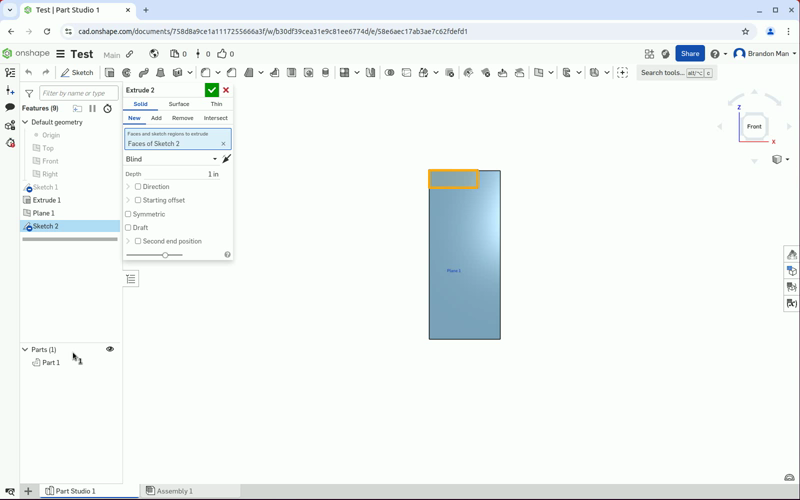
mouse_move(143, 106)
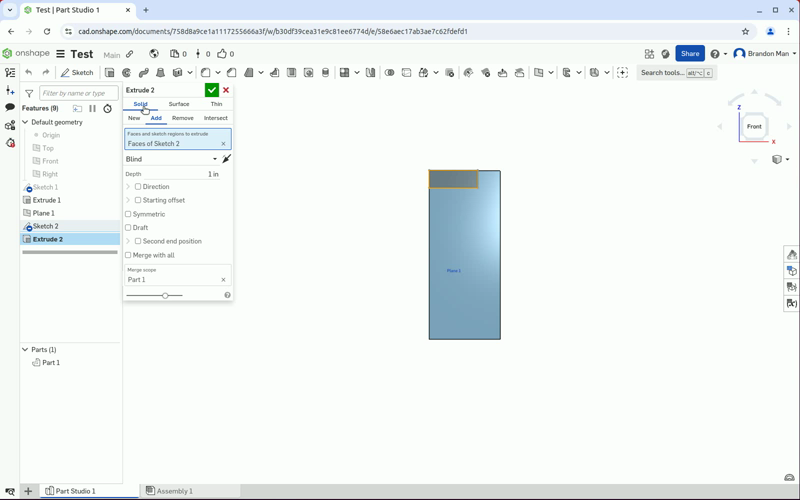
click(143, 106)
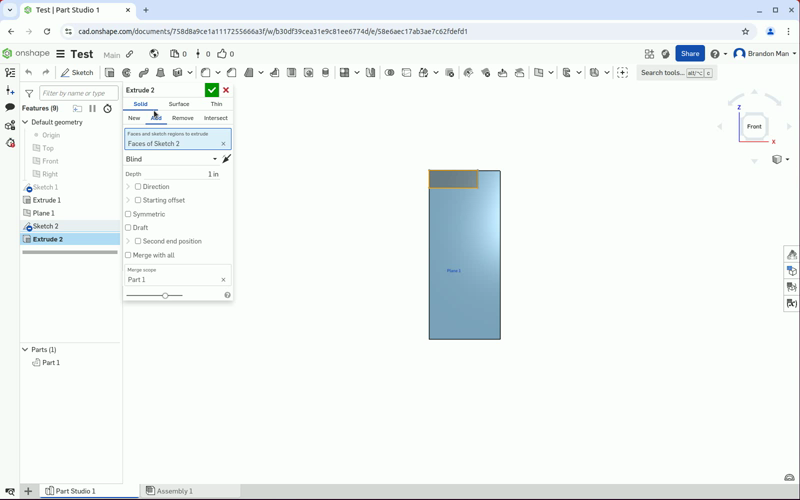
mouse_move(186, 120)
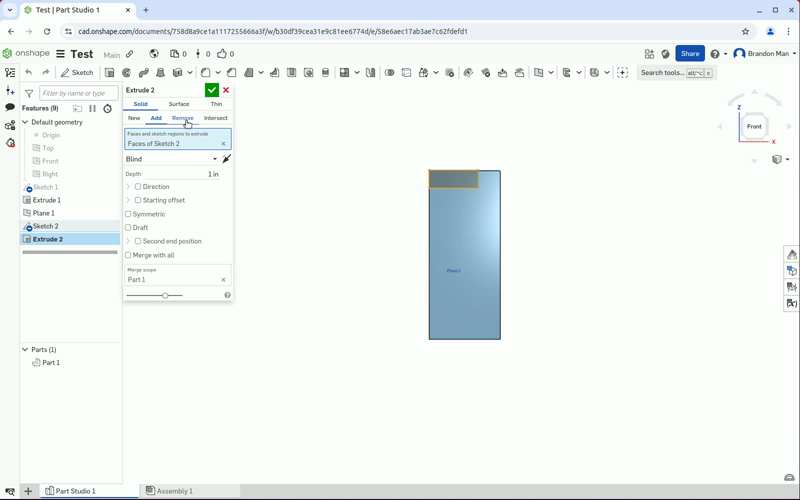
click(186, 120)
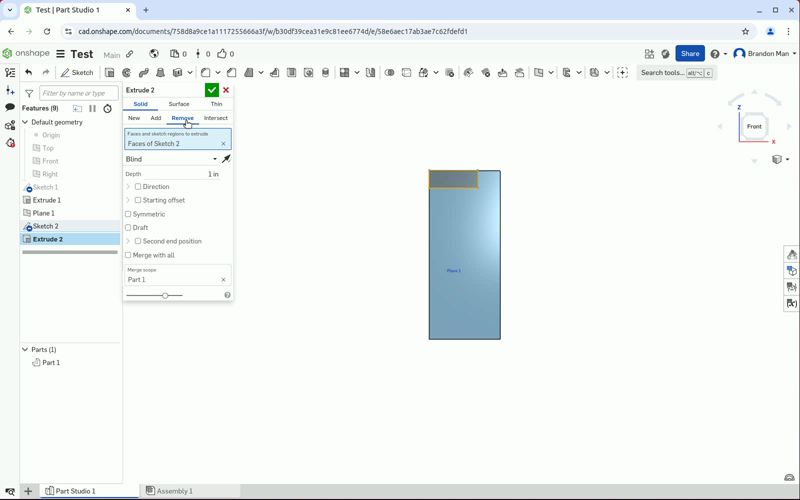
key(tab, 4)
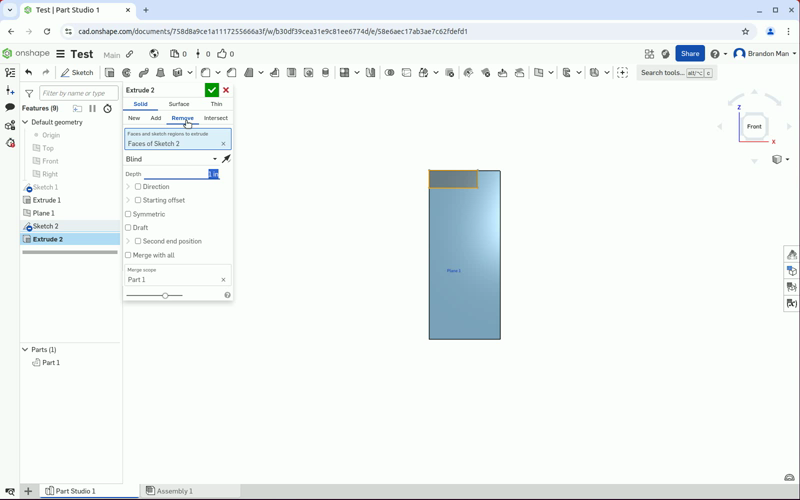
text(5.296)
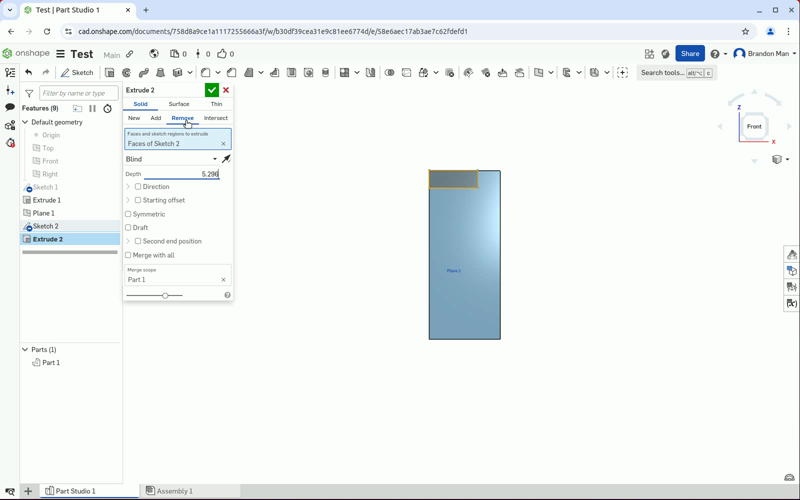
key(tab, 6)
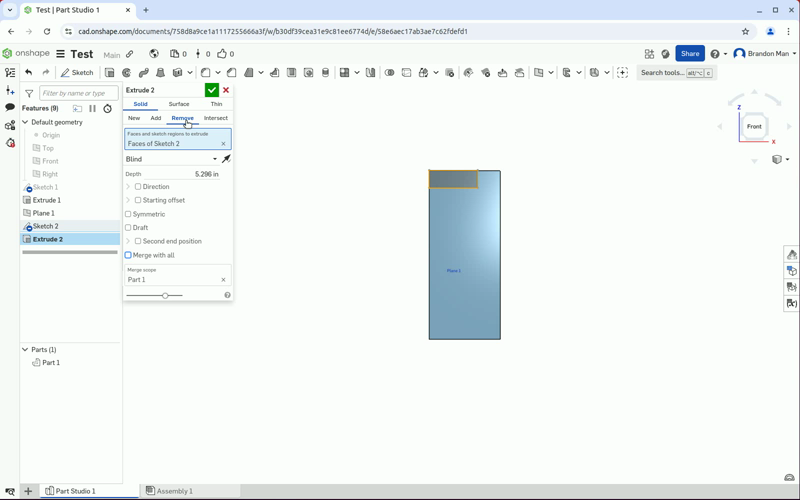
key(space)
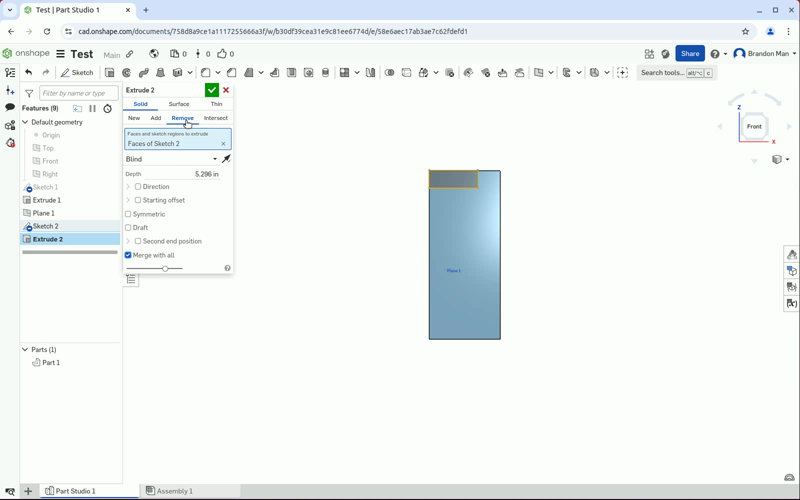
key(enter)
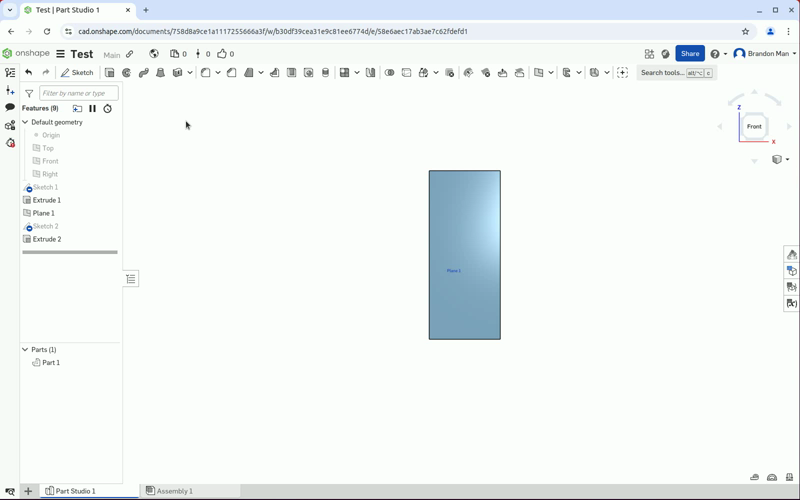
key(shift+h)
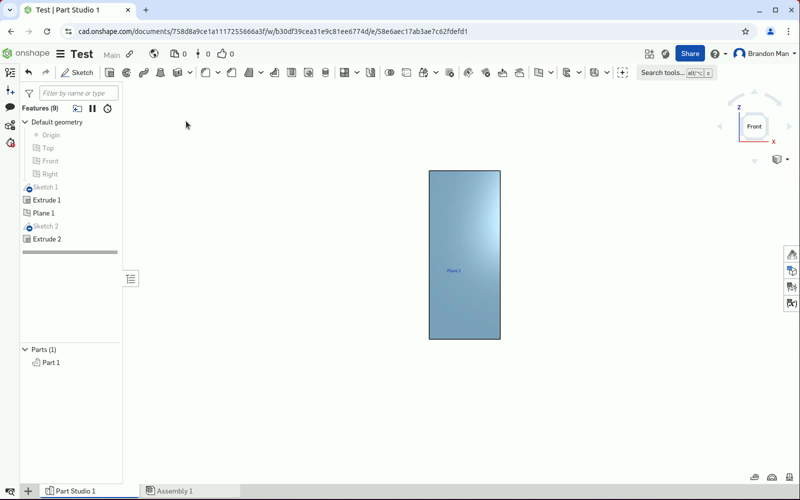
key(shift+h)
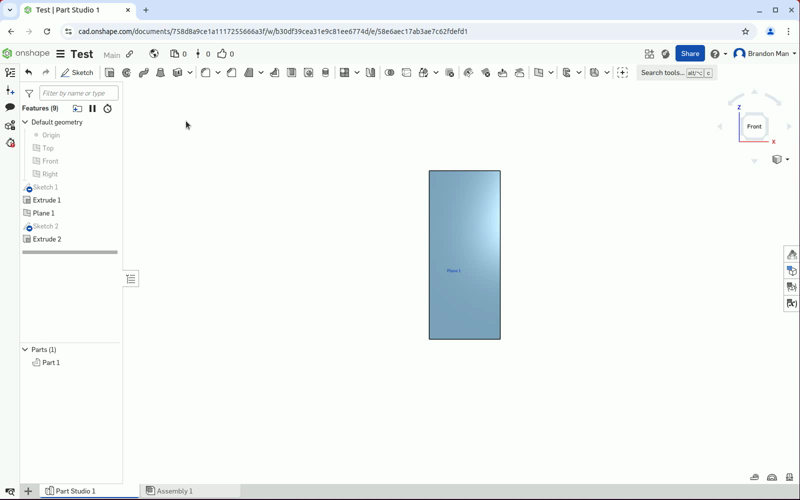
mouse_move(73, 189)
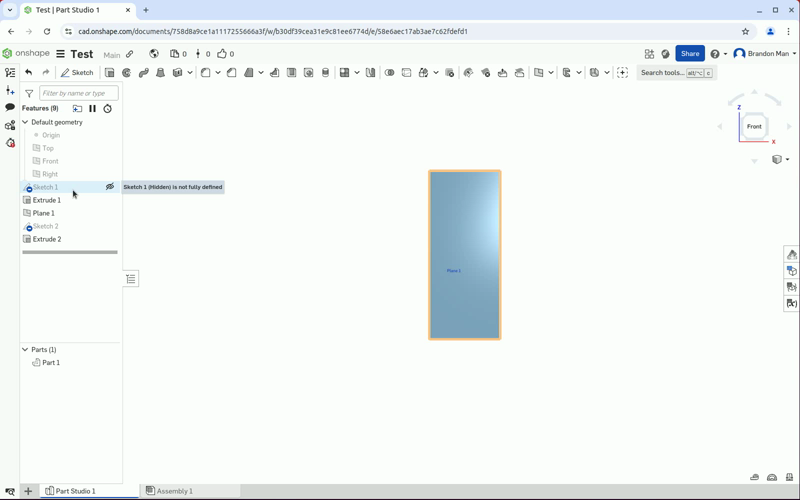
click(73, 189)
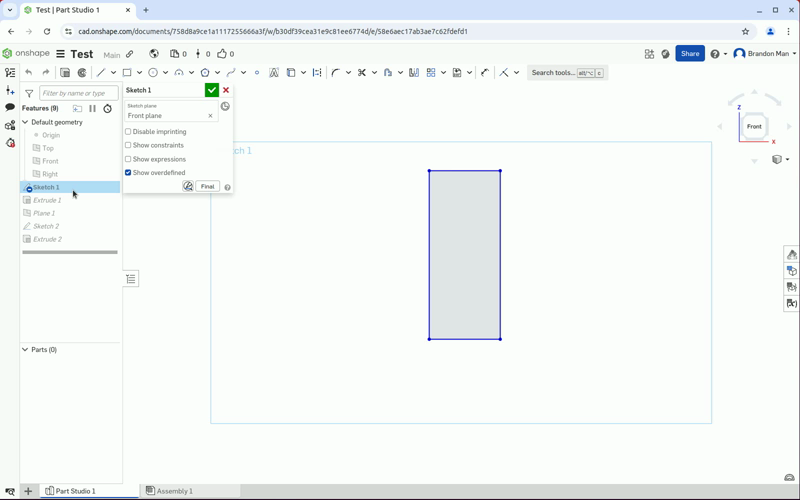
mouse_move(229, 92)
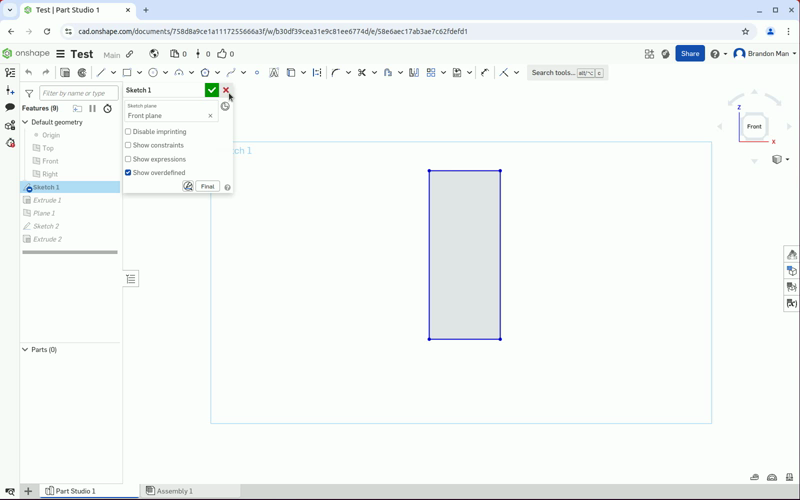
click(229, 92)
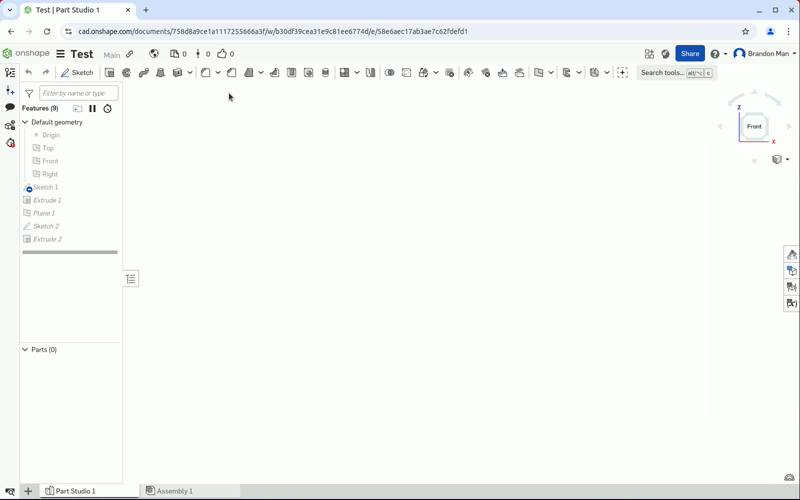
key(shift+s)
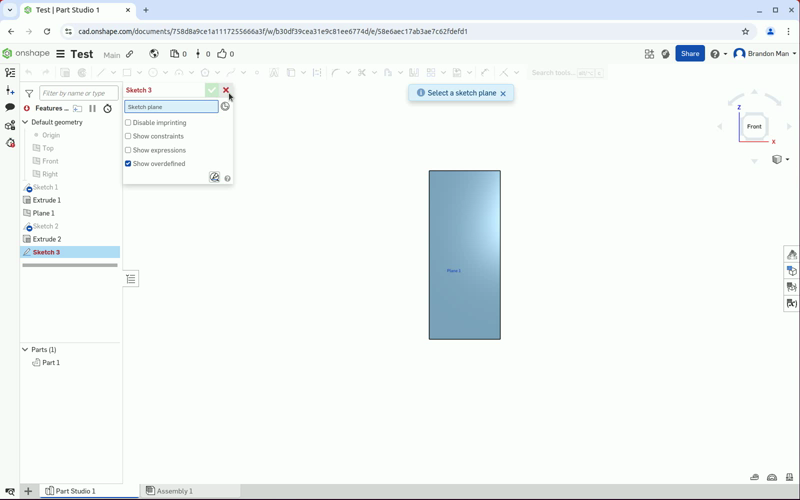
mouse_move(73, 215)
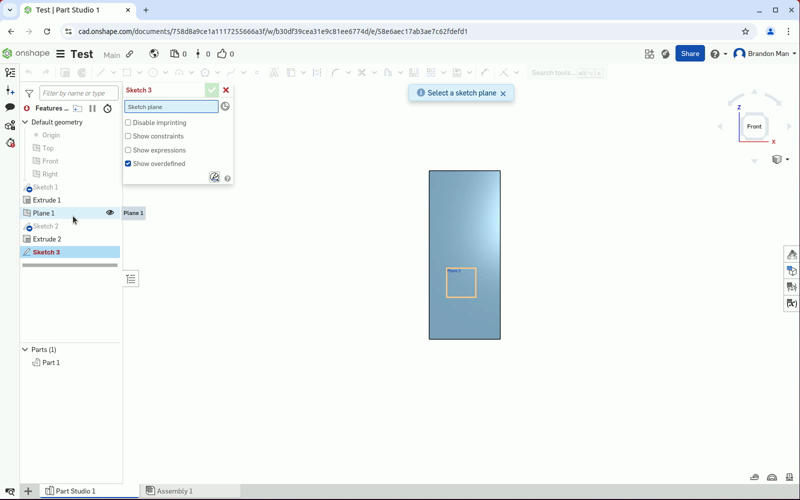
click(73, 215)
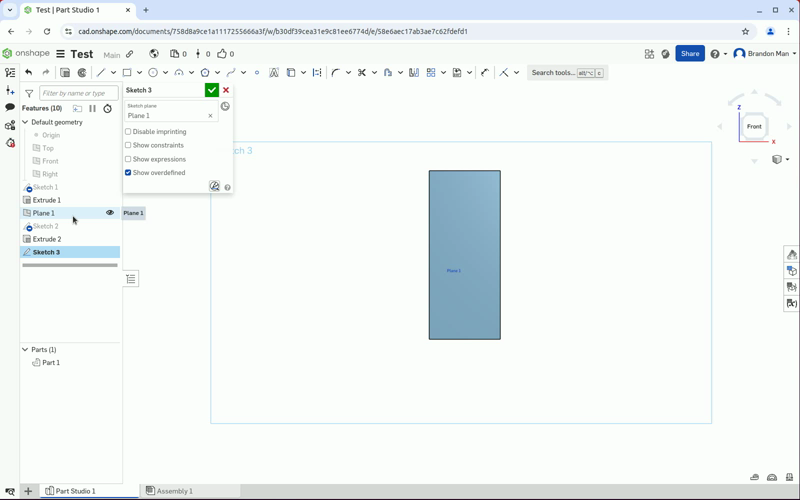
mouse_move(73, 352)
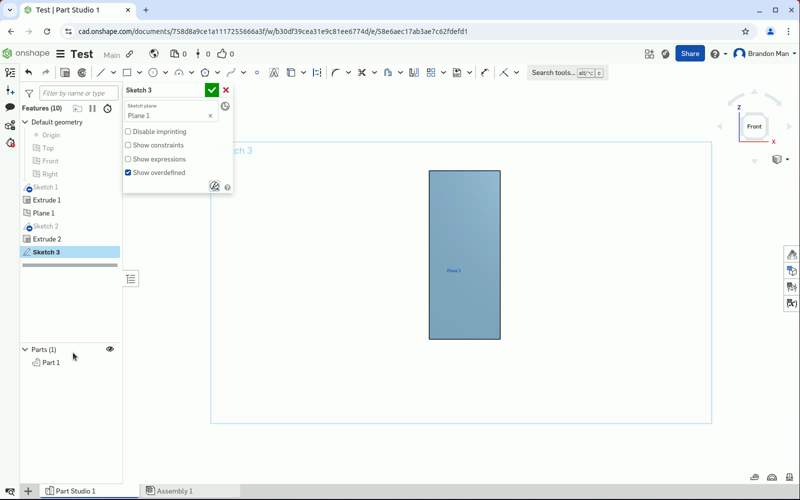
key(y)
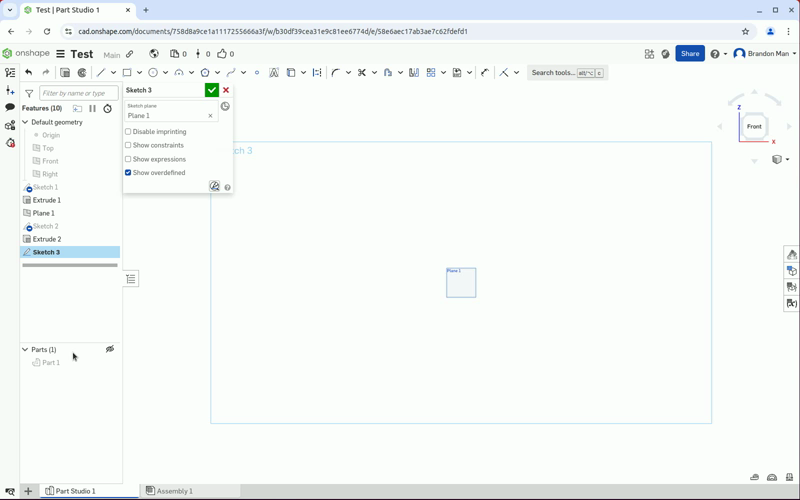
key(c)
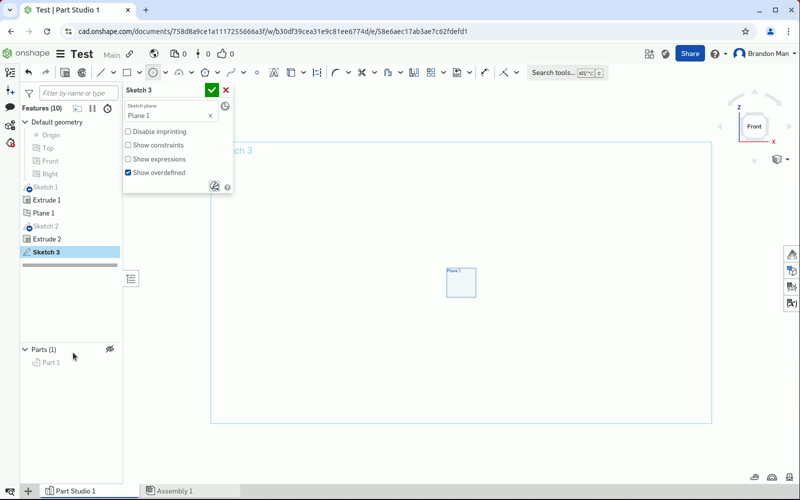
key_down(shift)
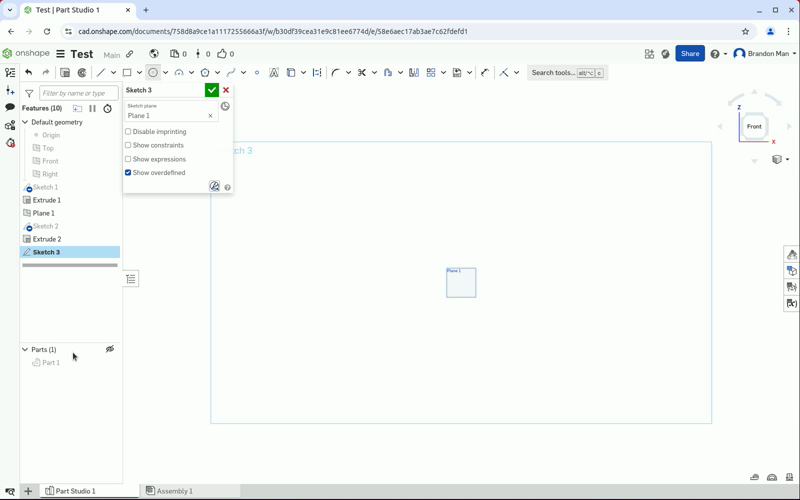
mouse_move(489, 179)
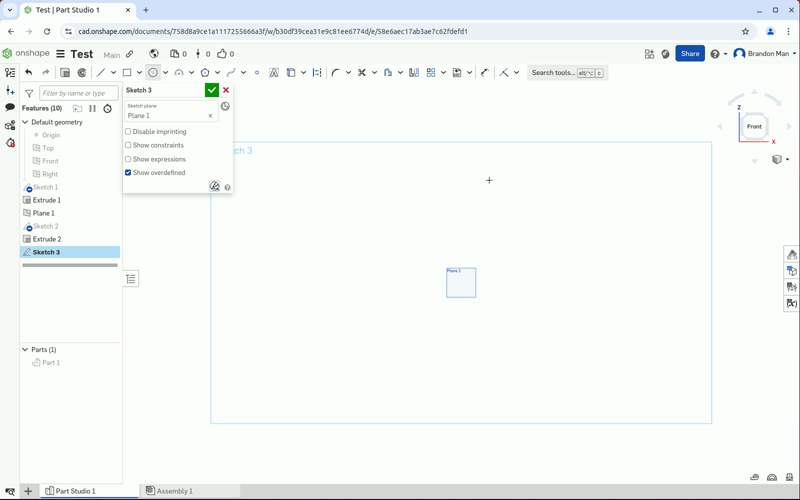
click(489, 179)
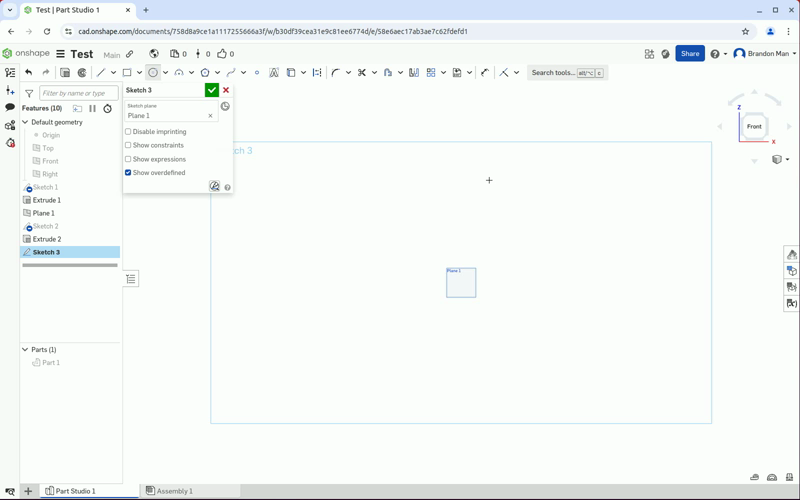
key_up(shift)
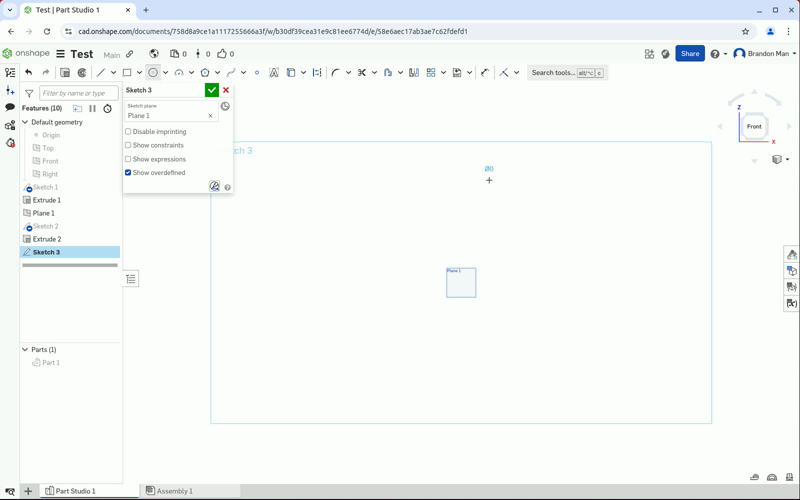
mouse_move(495, 179)
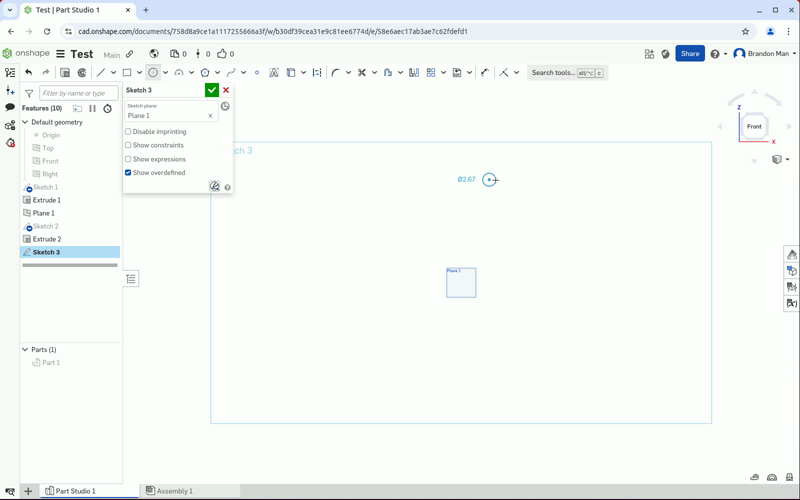
click(495, 179)
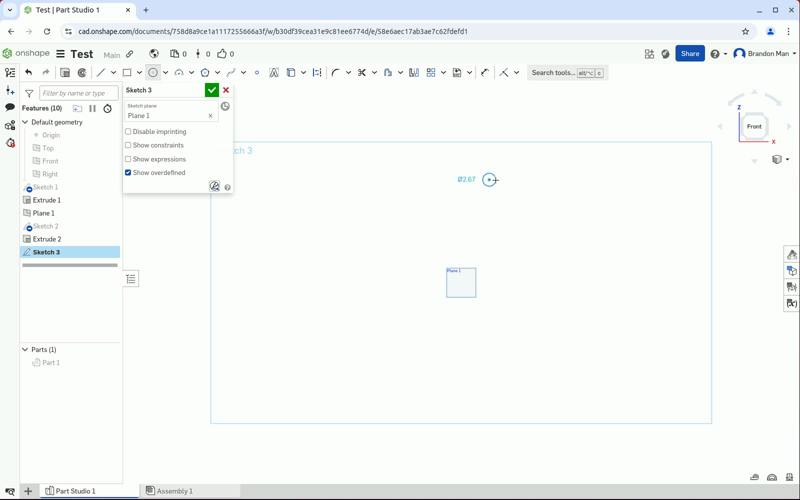
key(esc)
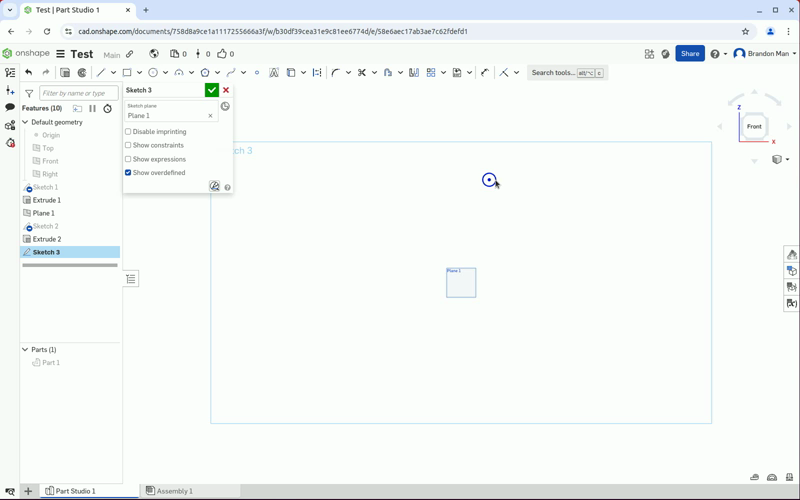
mouse_move(483, 181)
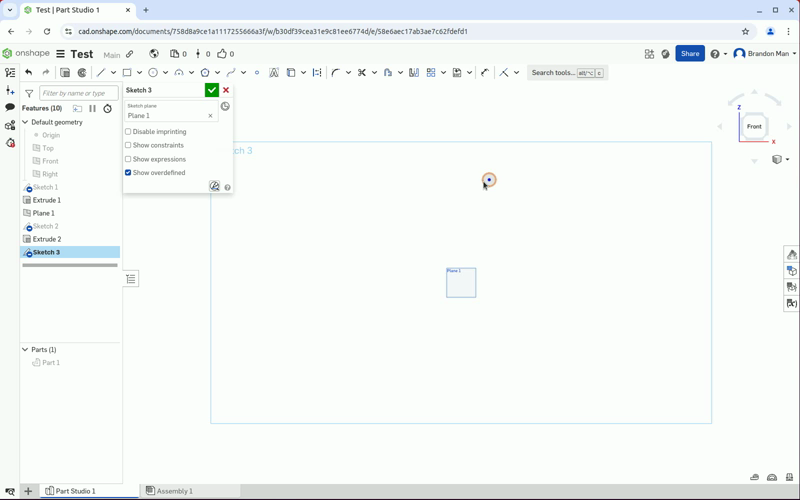
scroll(6)
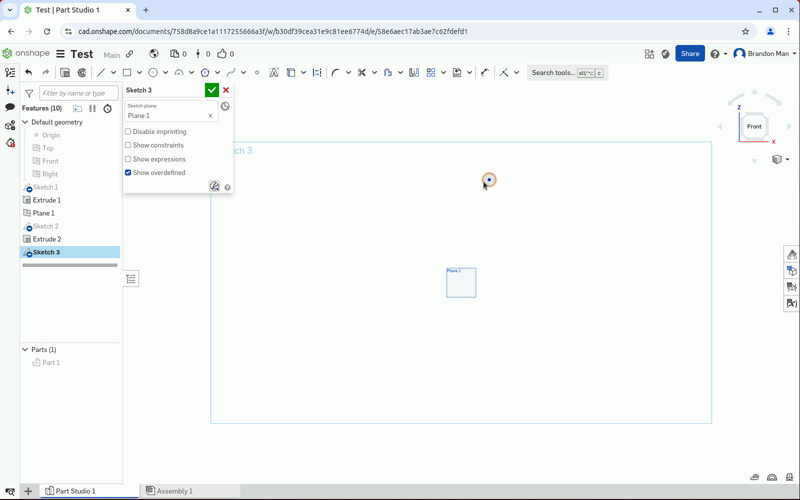
scroll(6)
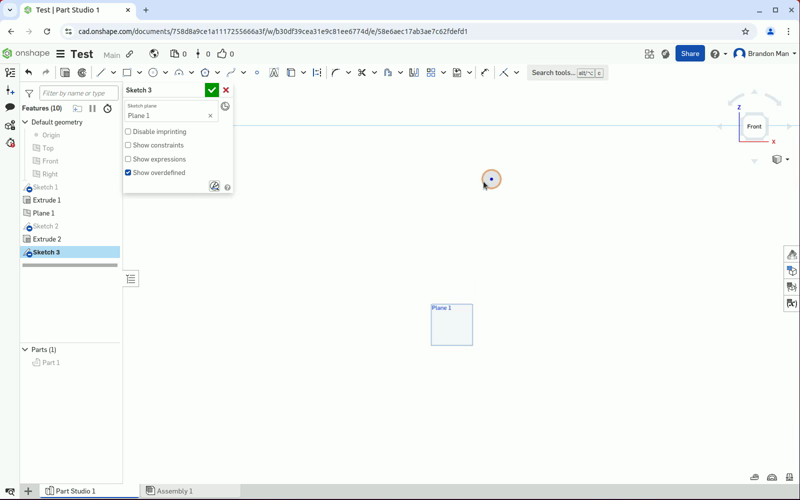
scroll(6)
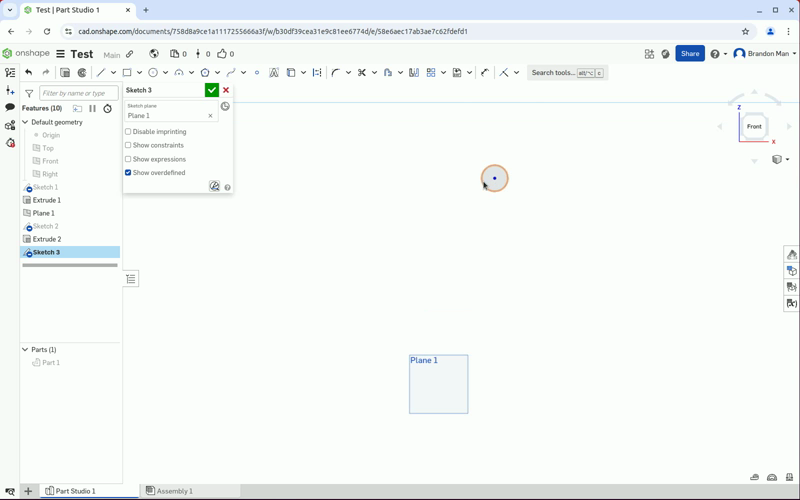
scroll(6)
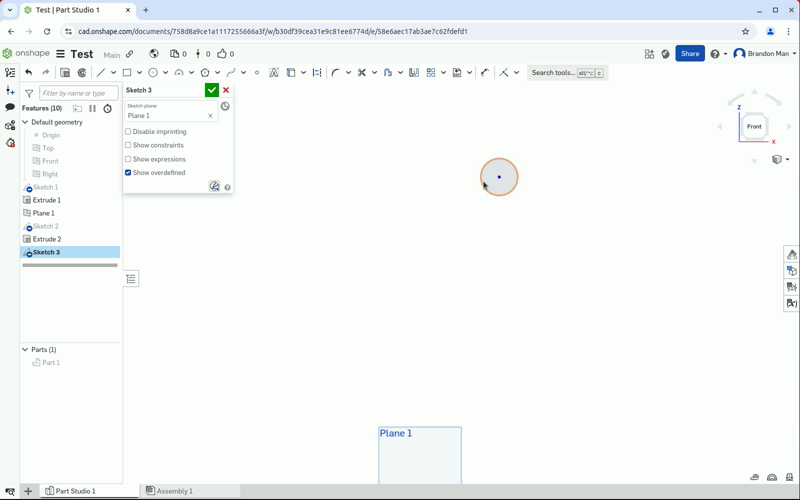
scroll(6)
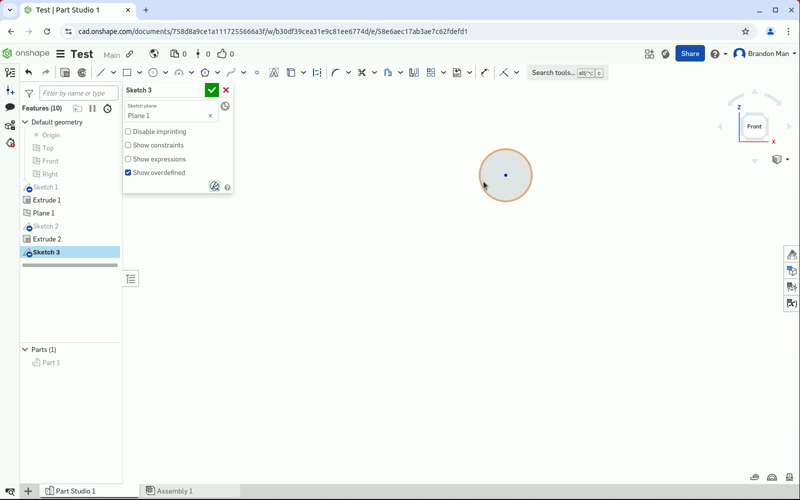
scroll(6)
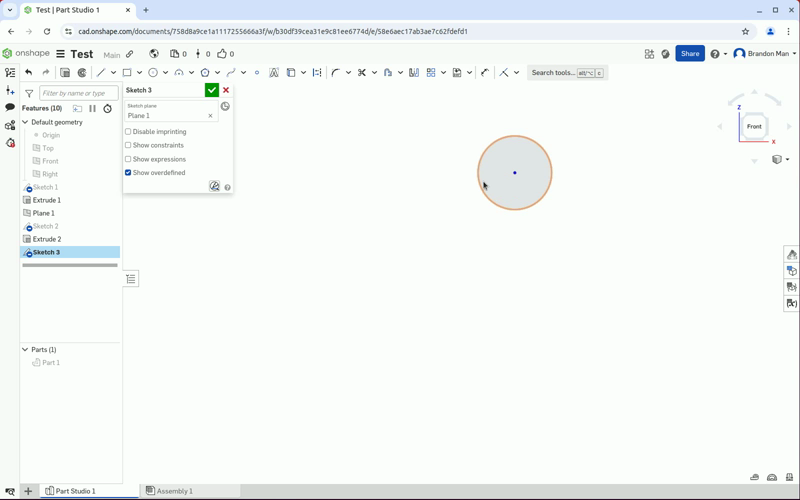
scroll(6)
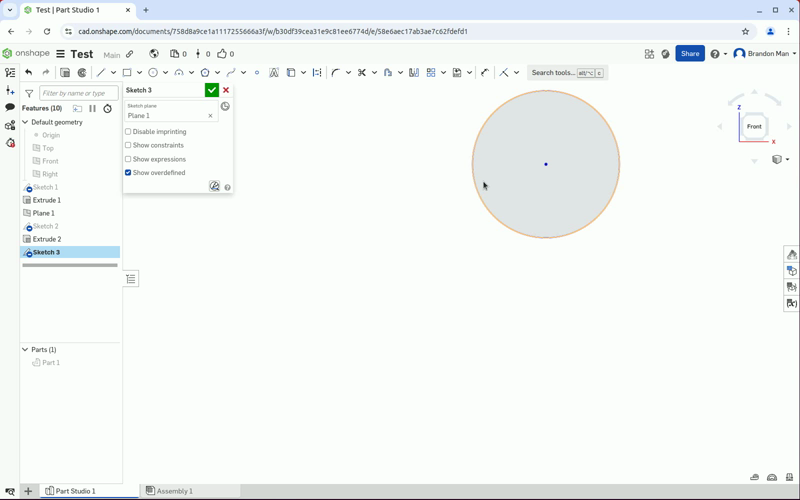
click(483, 181)
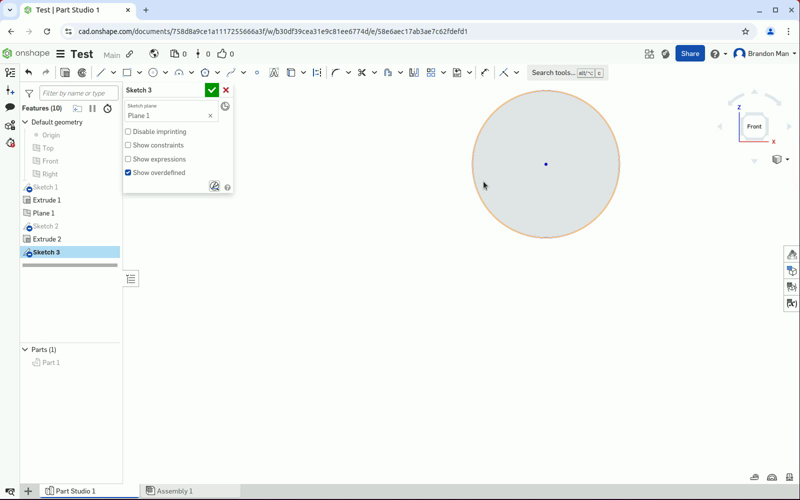
scroll(-6)
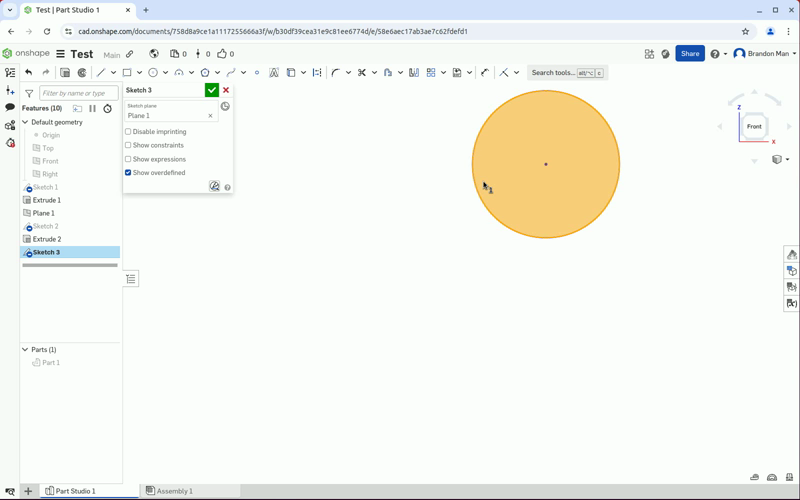
scroll(-6)
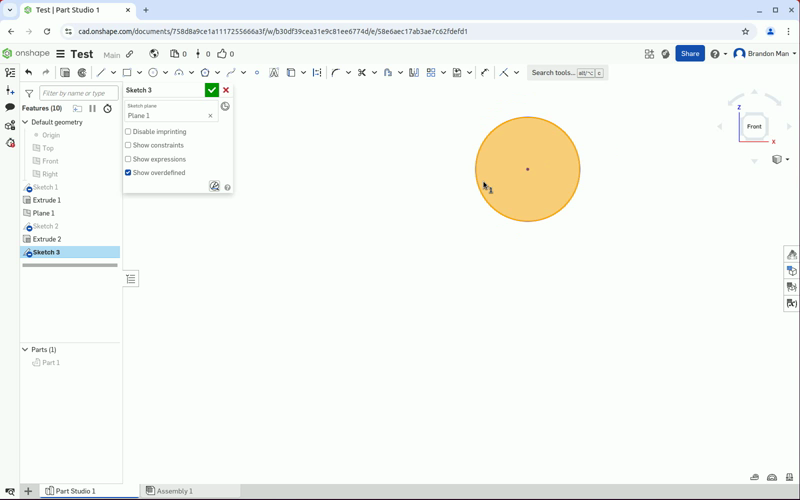
scroll(-6)
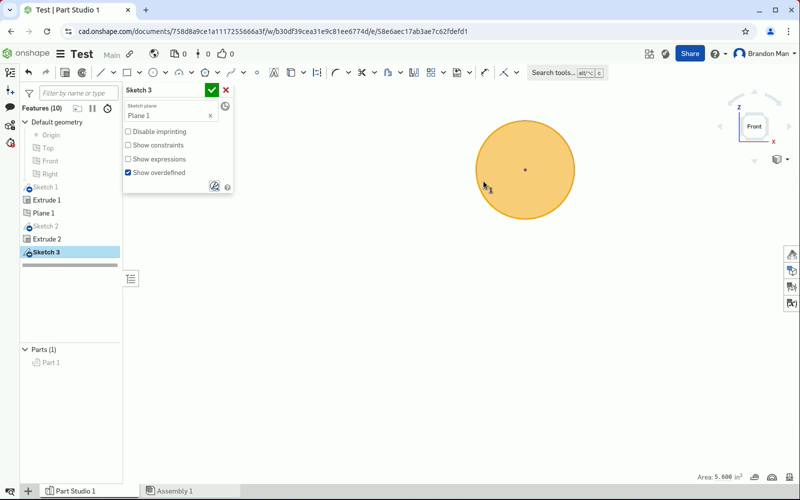
scroll(-6)
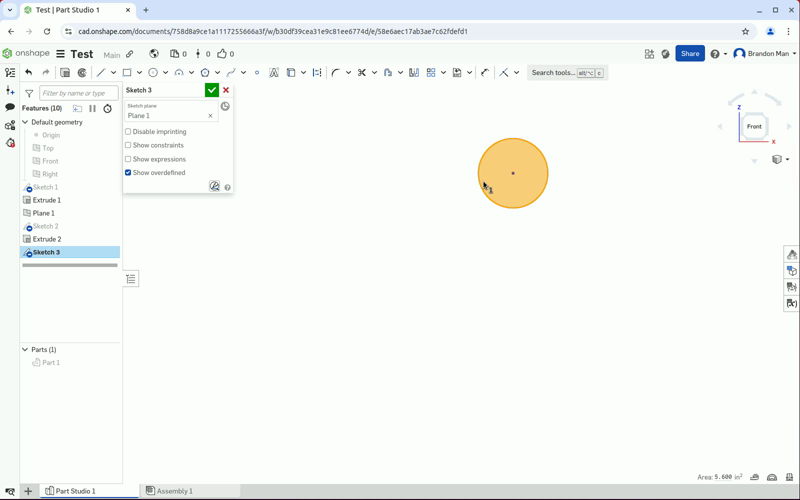
scroll(-6)
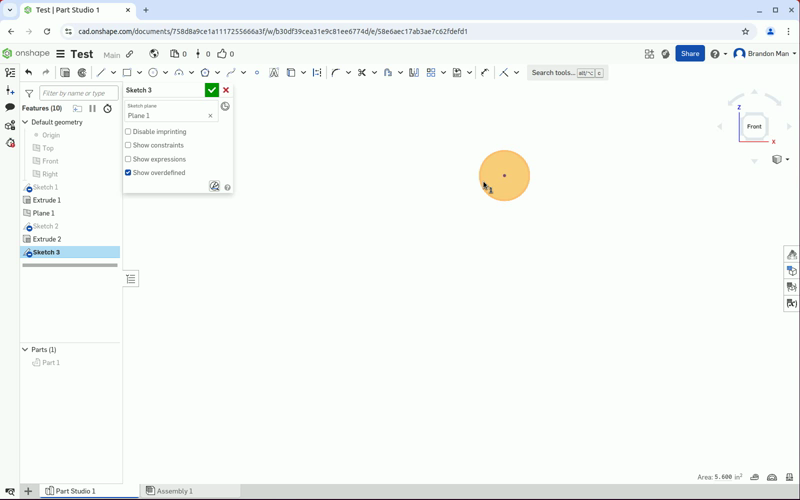
scroll(-6)
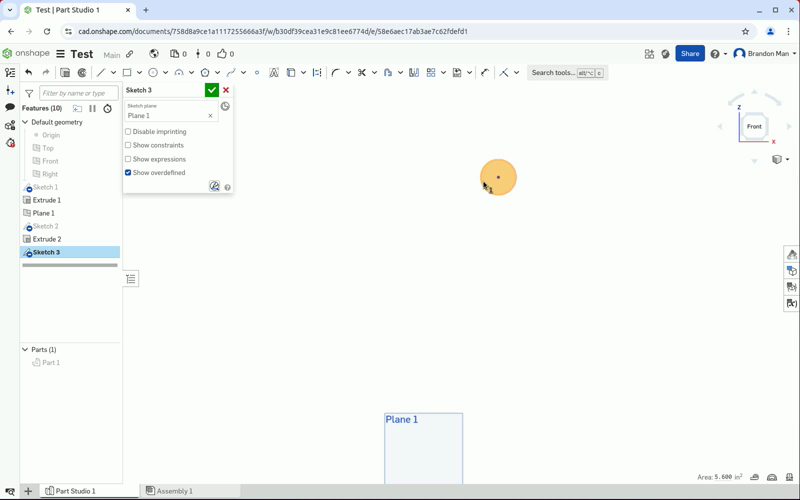
scroll(-6)
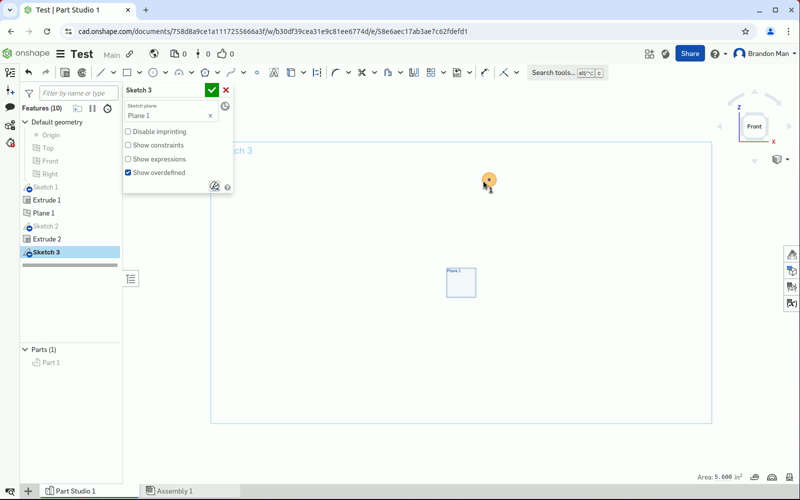
mouse_move(73, 352)
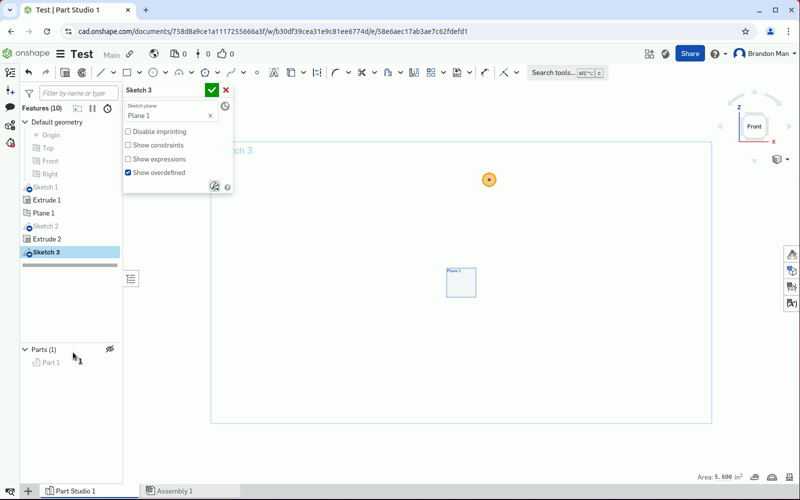
key(shift+y)
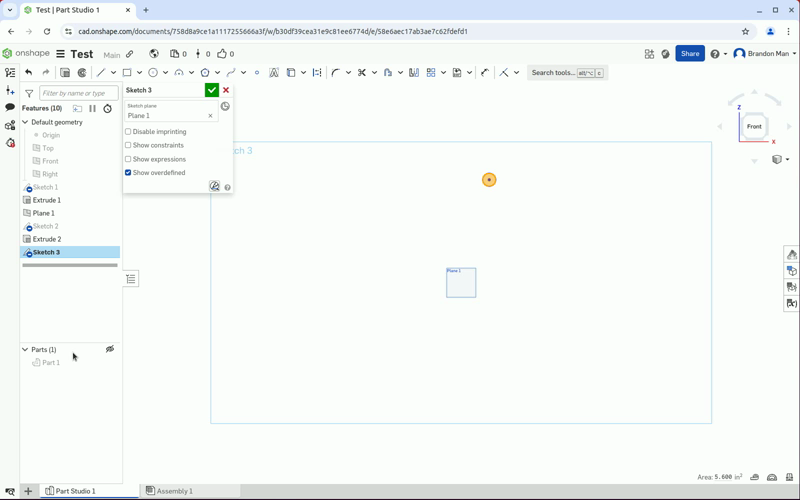
key(shift+e)
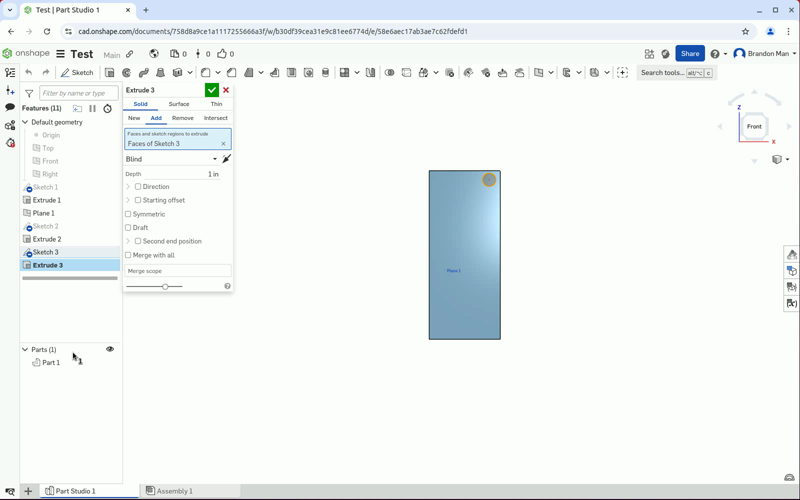
mouse_move(143, 106)
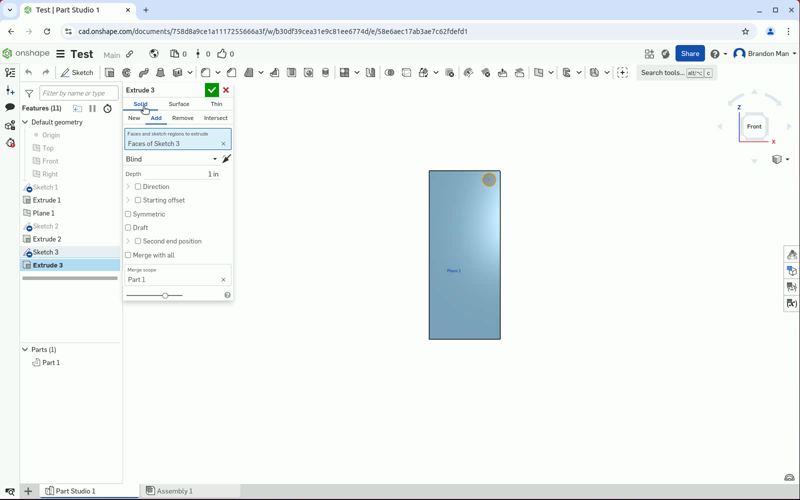
click(143, 106)
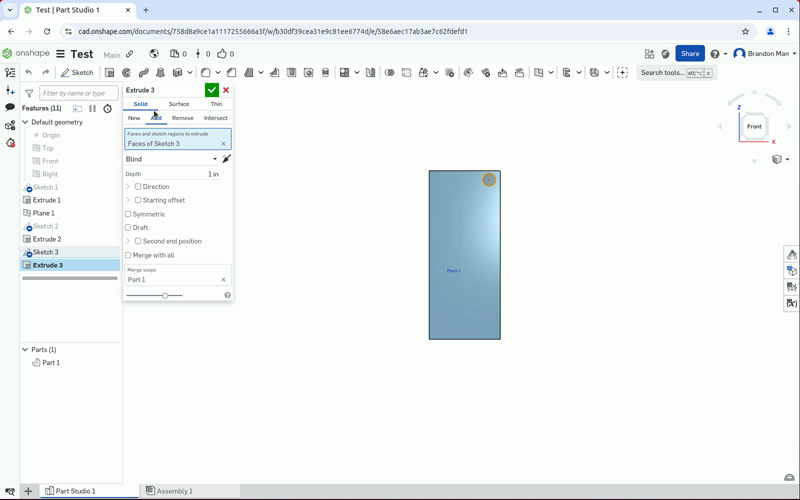
mouse_move(186, 120)
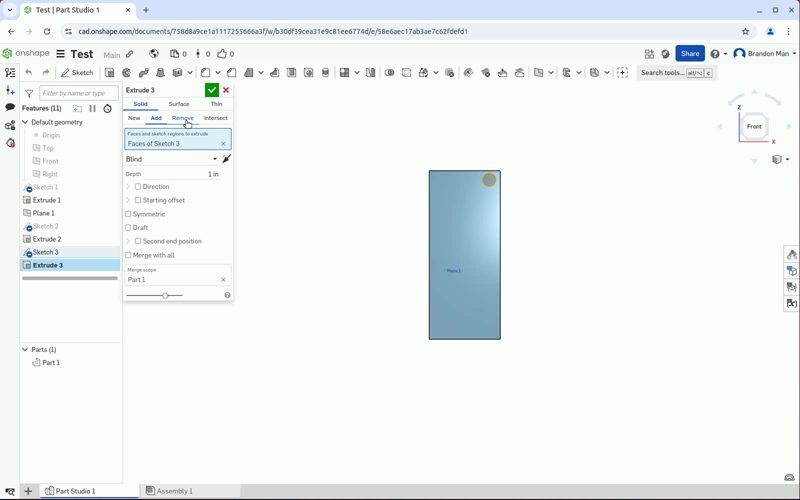
click(186, 120)
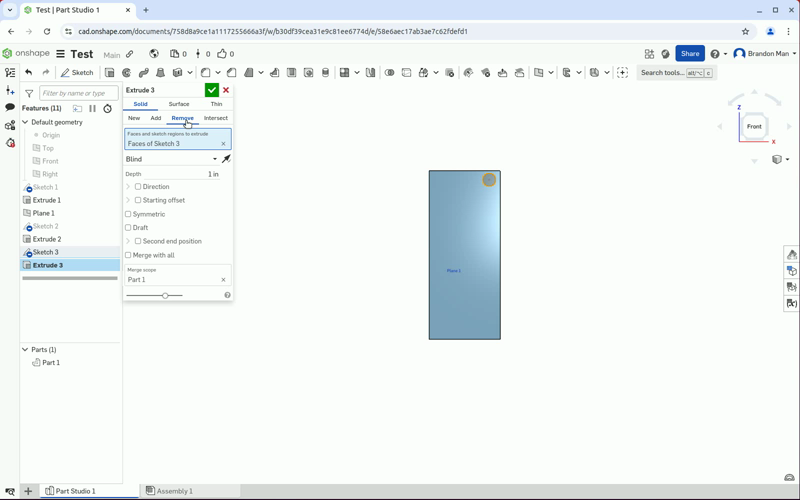
key(tab, 4)
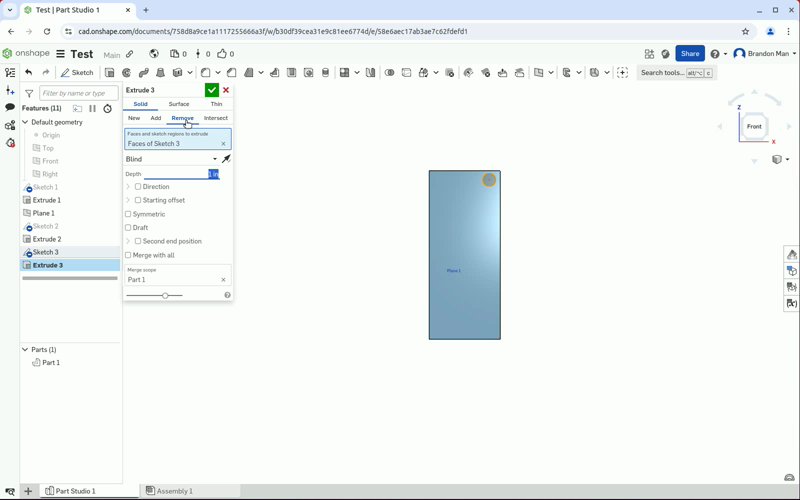
text(5.296)
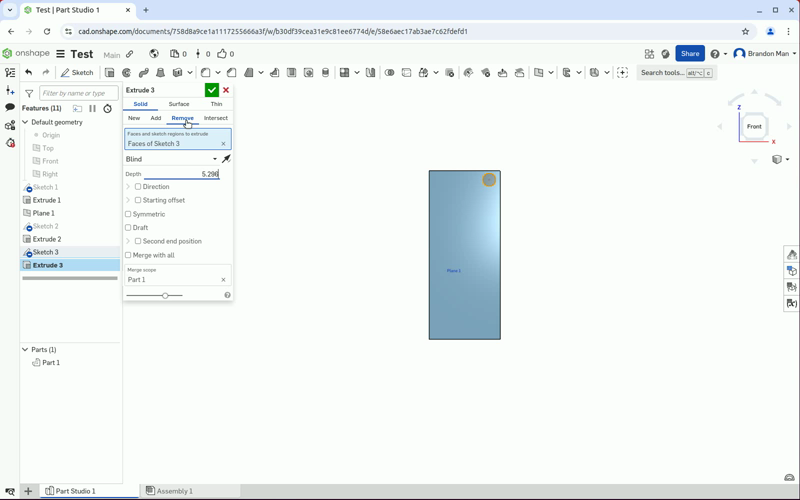
key(tab, 6)
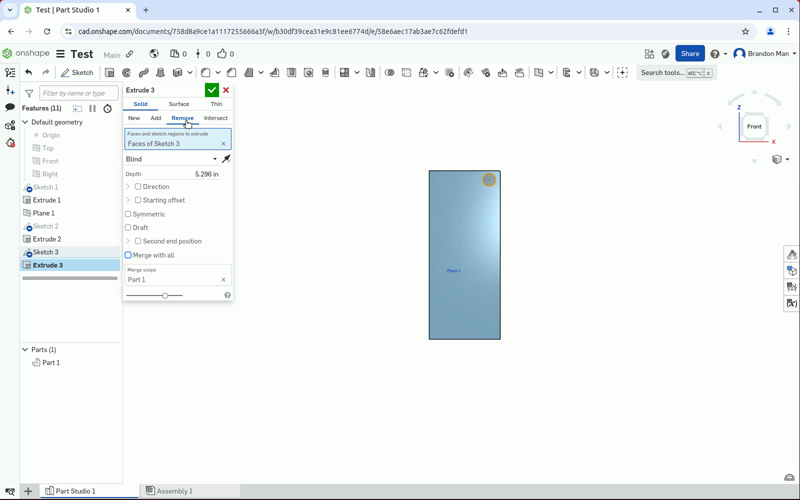
key(space)
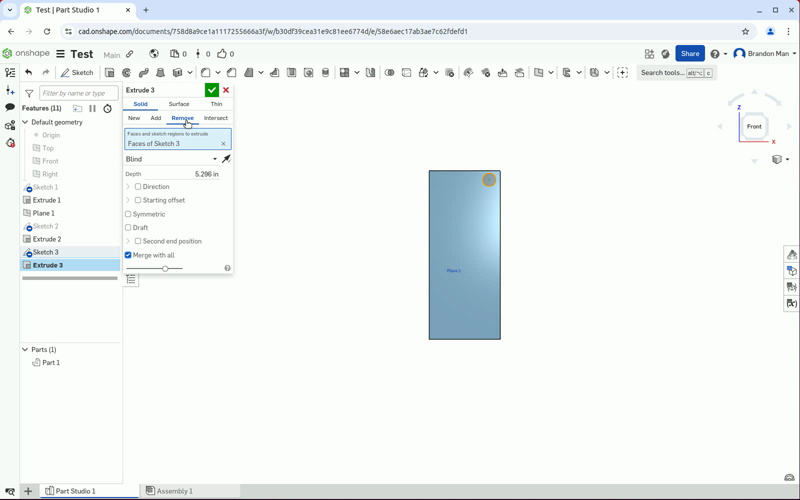
key(enter)
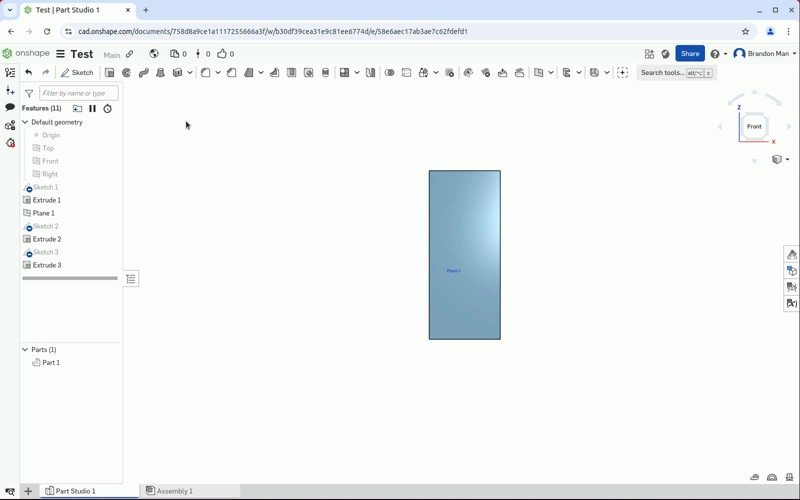
key(shift+h)
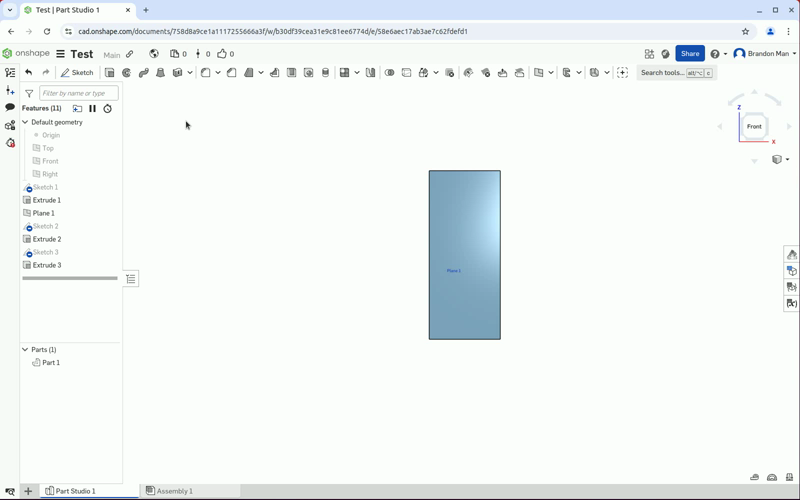
key(shift+h)
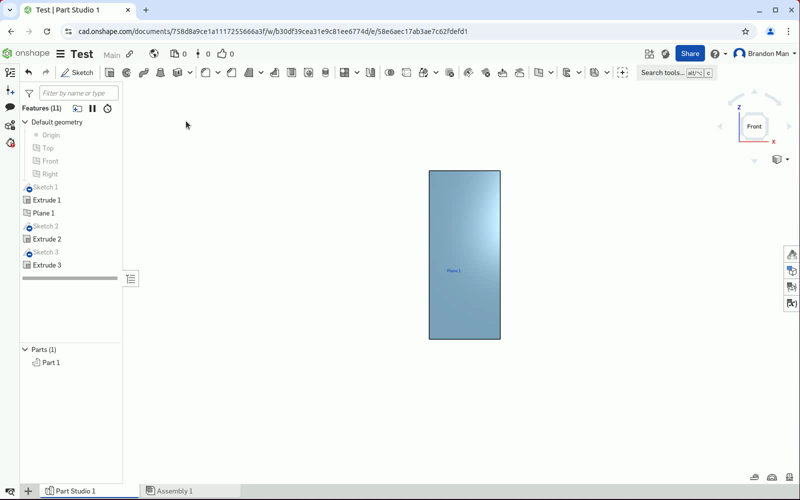
mouse_move(73, 189)
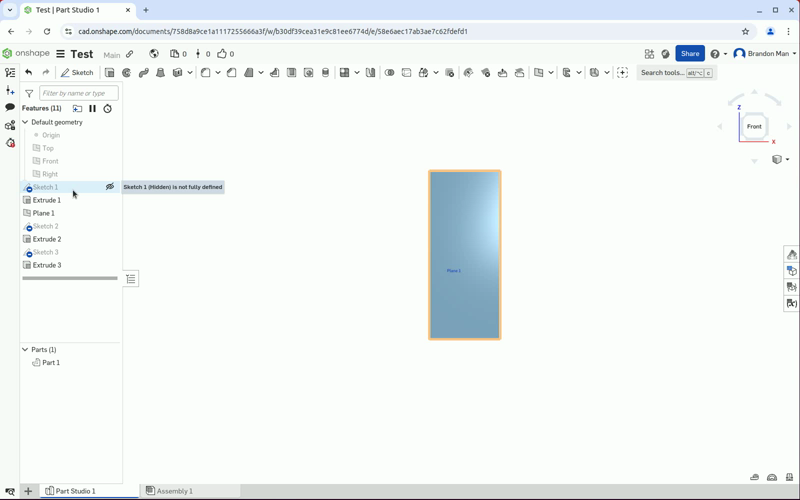
click(73, 189)
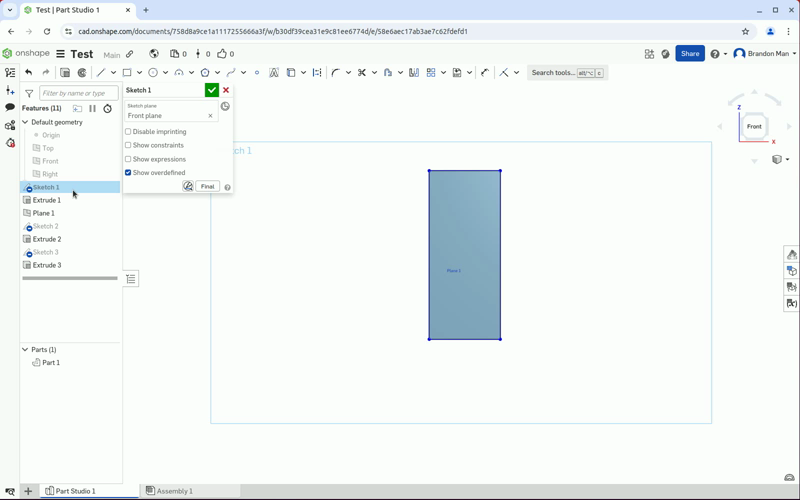
mouse_move(229, 92)
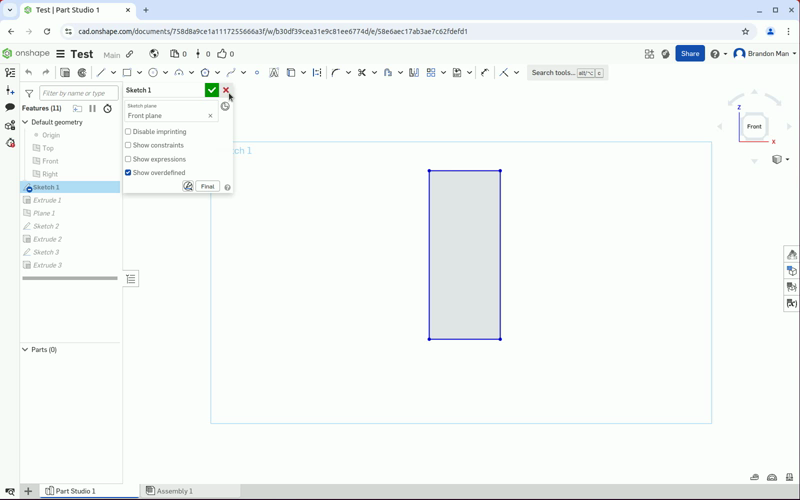
click(229, 92)
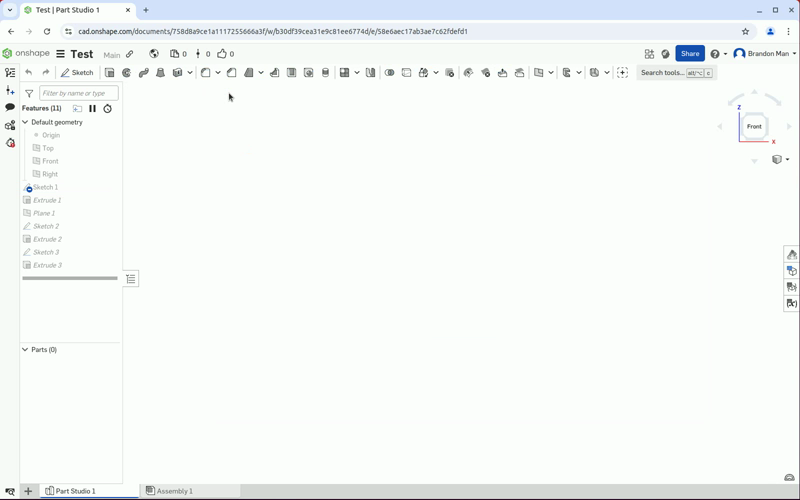
key(shift+s)
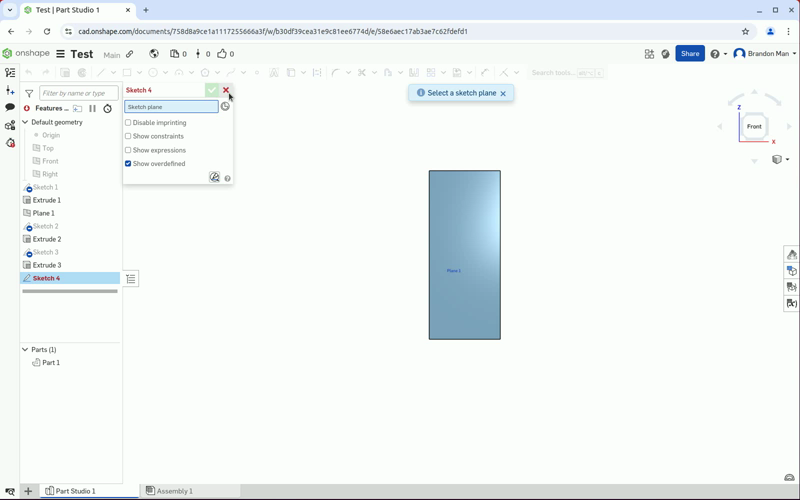
mouse_move(73, 215)
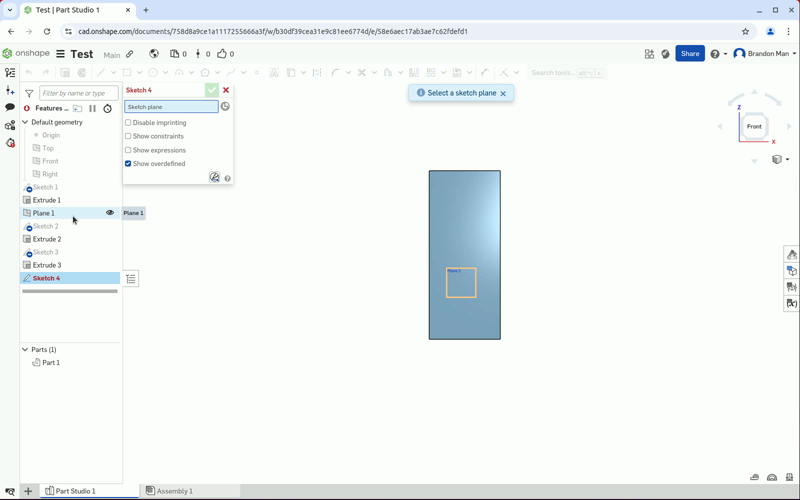
click(73, 215)
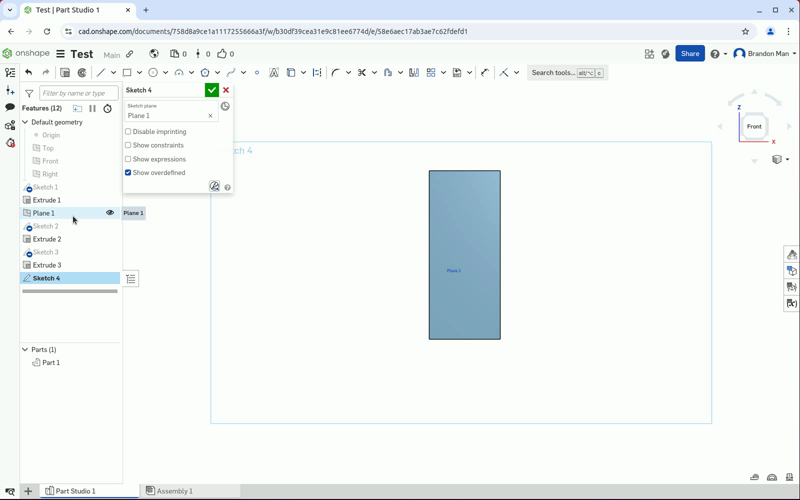
mouse_move(73, 352)
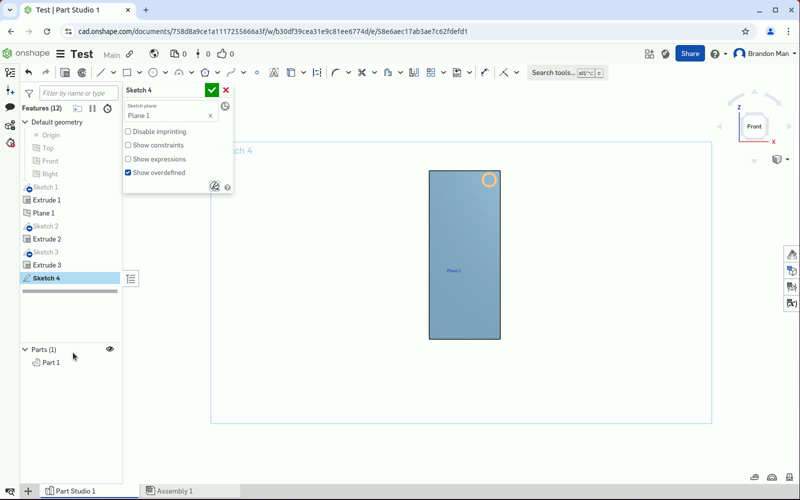
key(y)
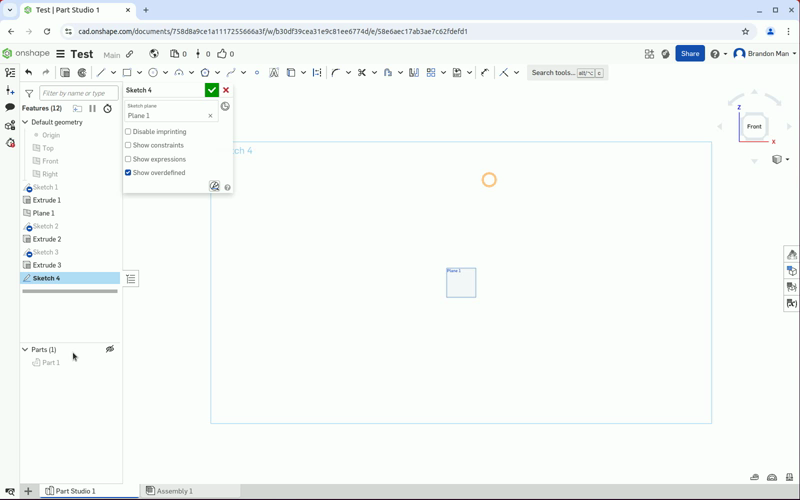
key(l)
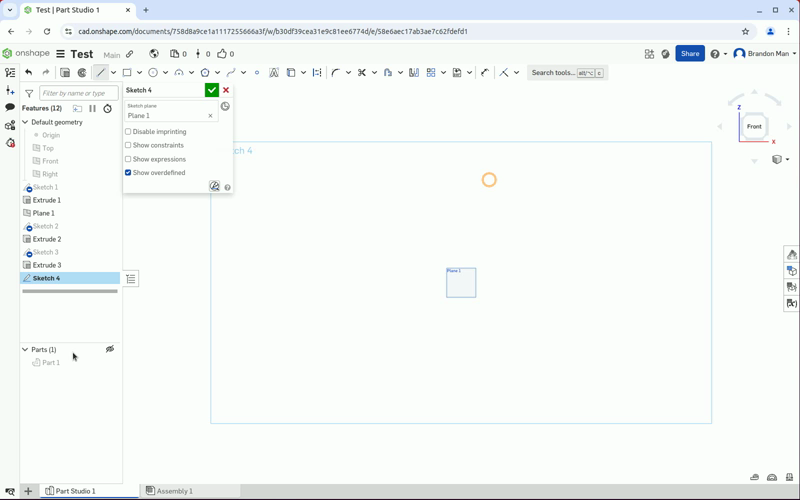
key_down(shift)
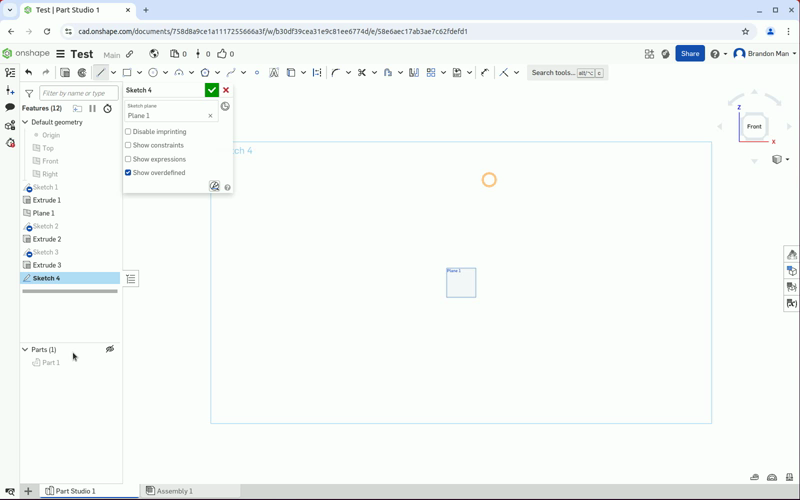
mouse_move(432, 219)
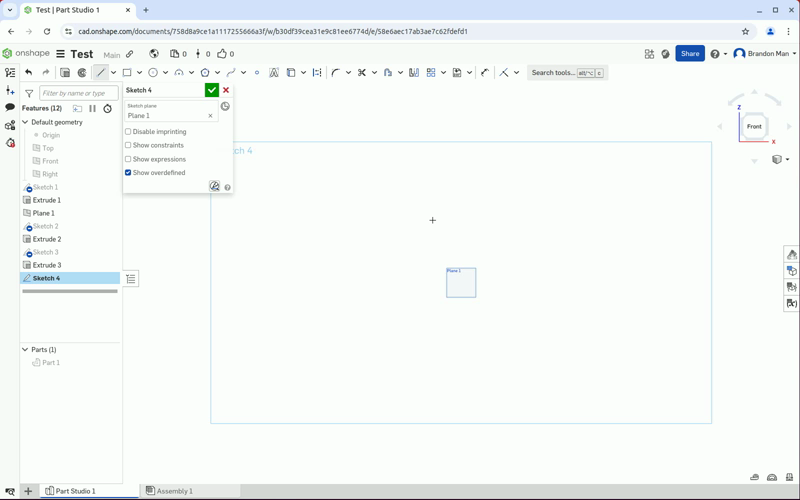
click(432, 219)
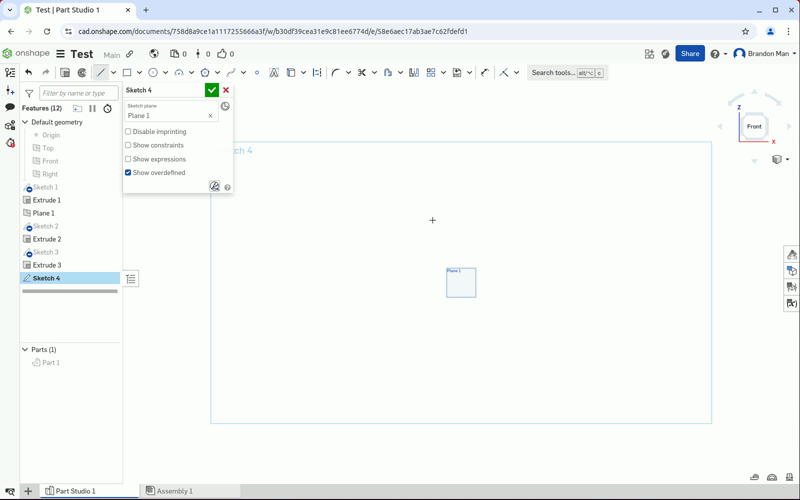
key_up(shift)
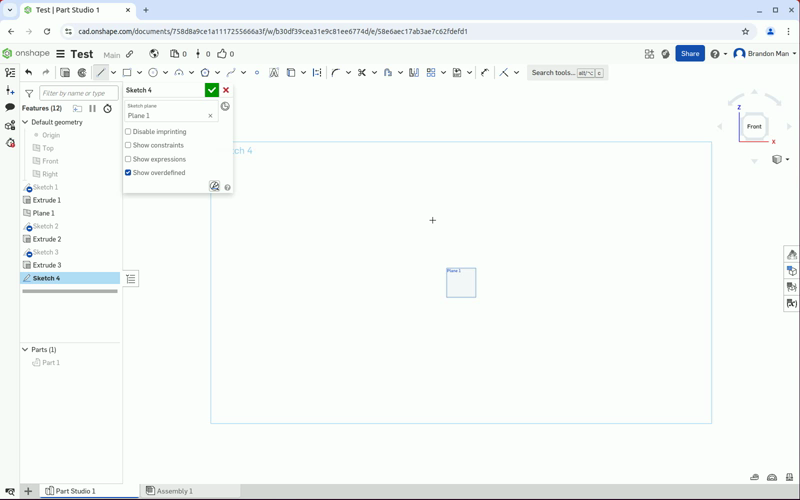
key_down(shift)
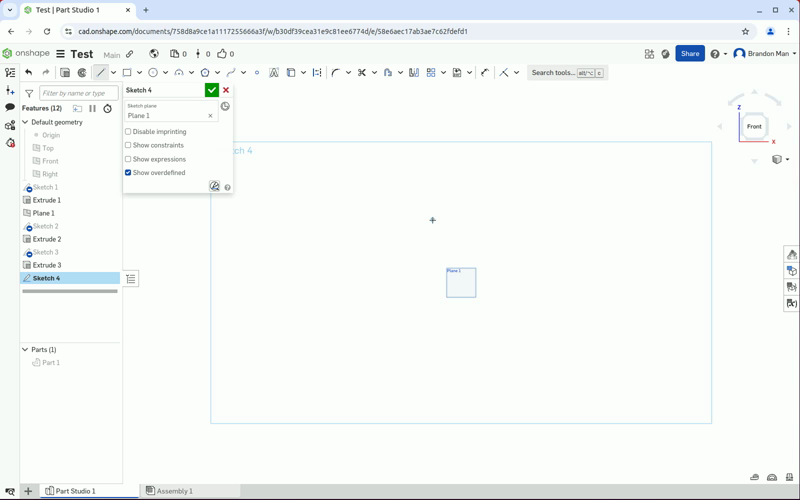
mouse_move(462, 219)
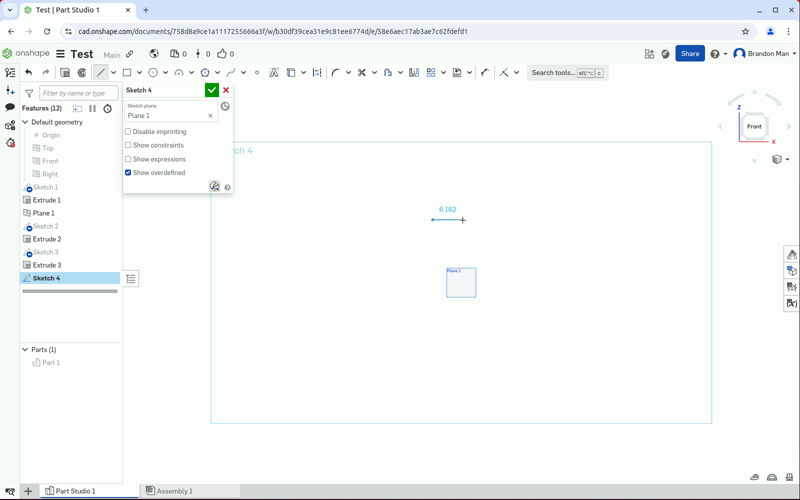
mouse_move(448, 219)
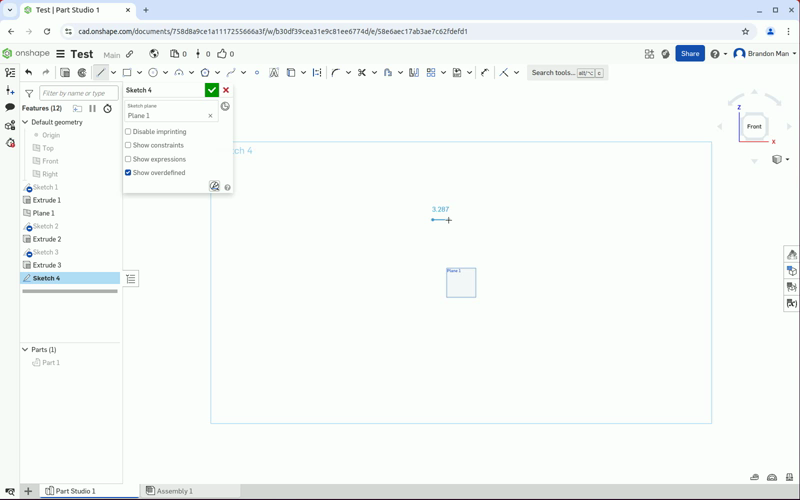
click(448, 219)
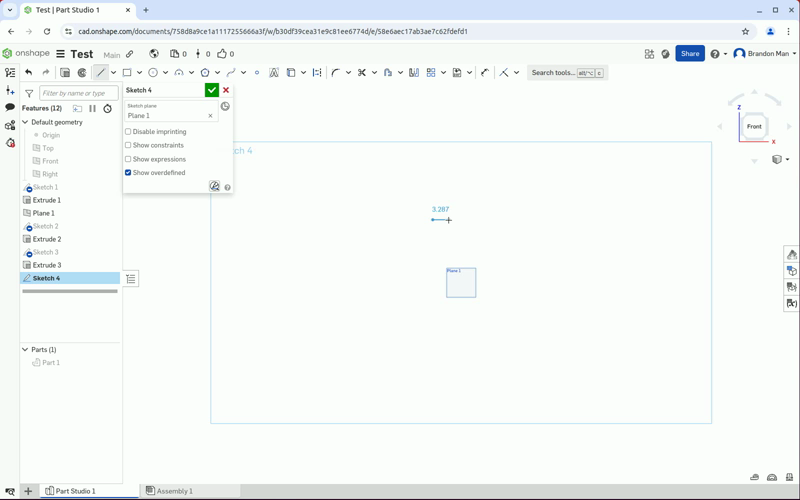
key_up(shift)
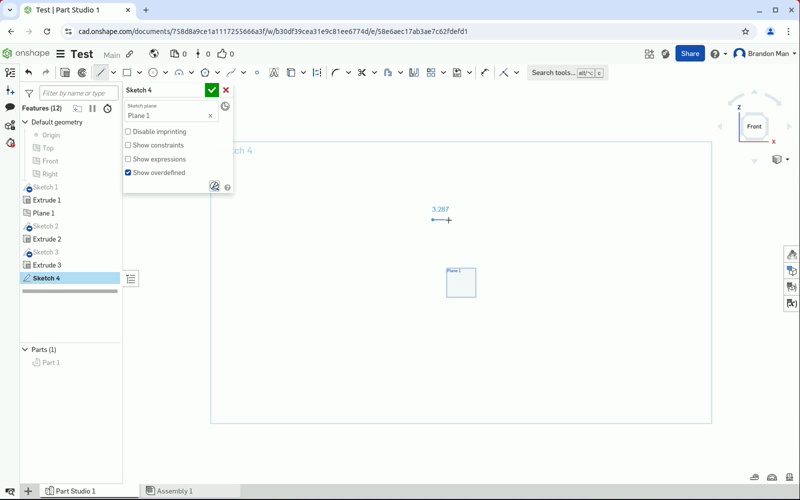
key_down(shift)
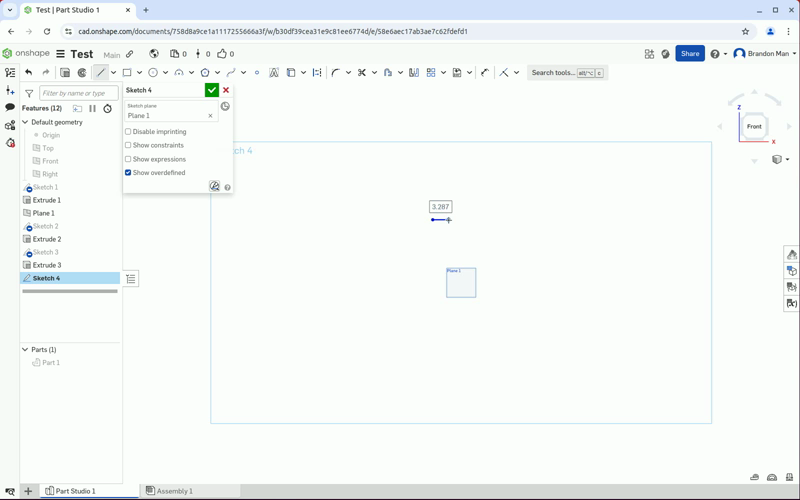
mouse_move(478, 219)
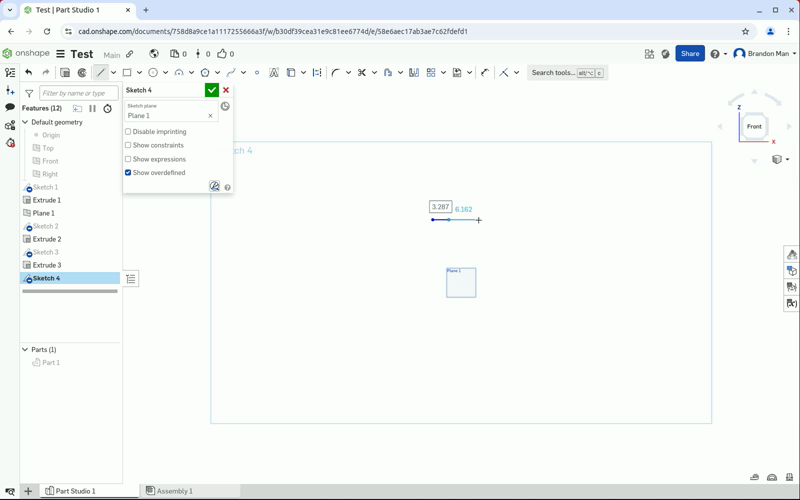
mouse_move(448, 208)
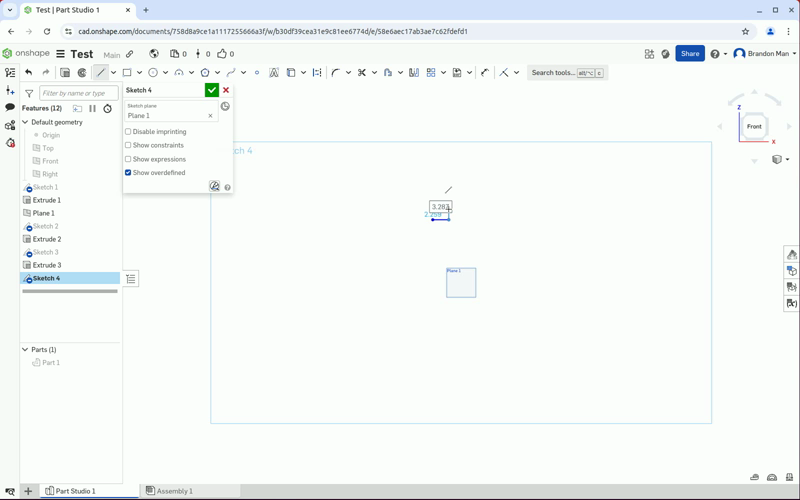
click(448, 208)
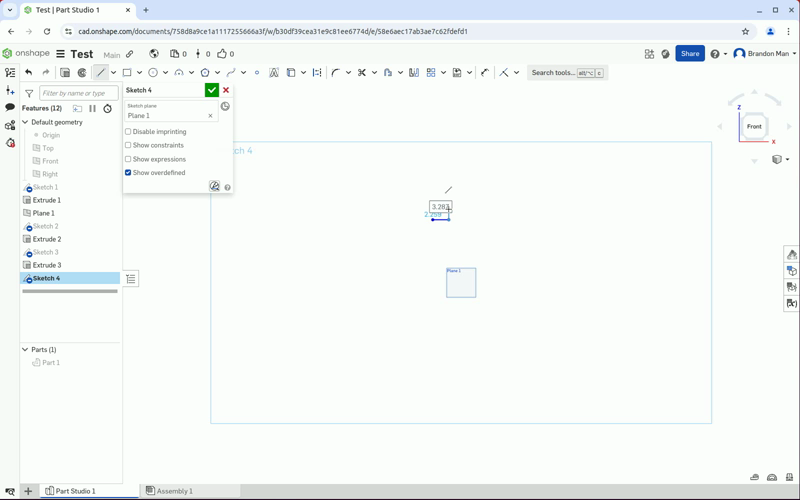
key_up(shift)
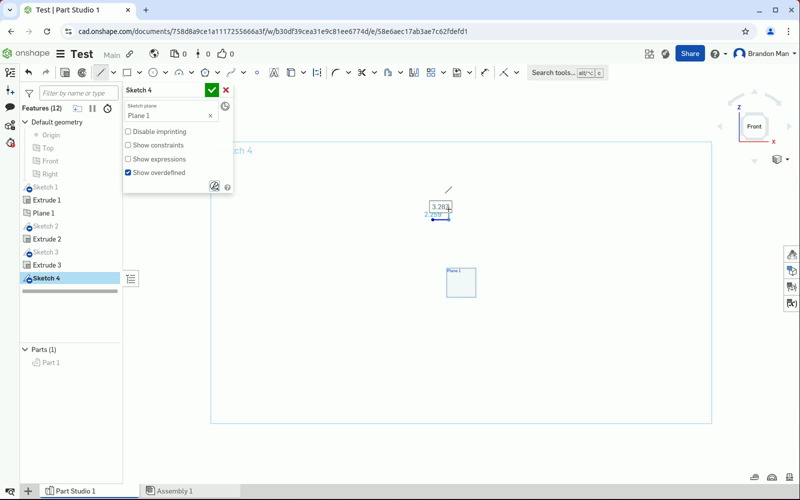
key_down(shift)
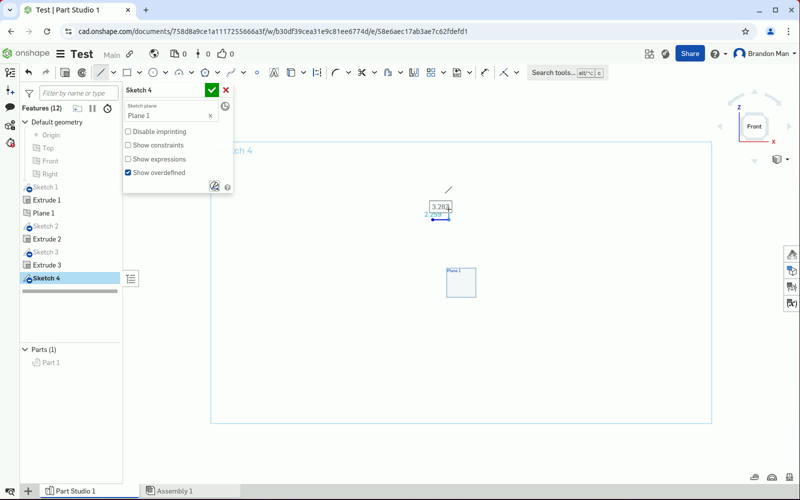
mouse_move(478, 208)
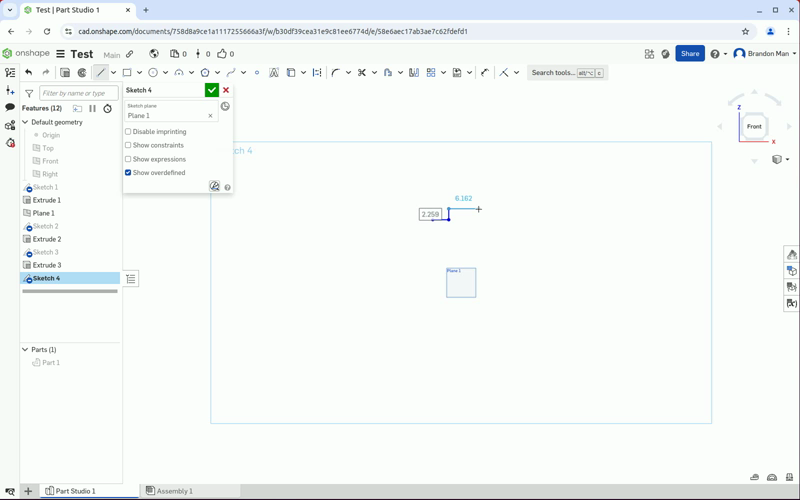
mouse_move(432, 208)
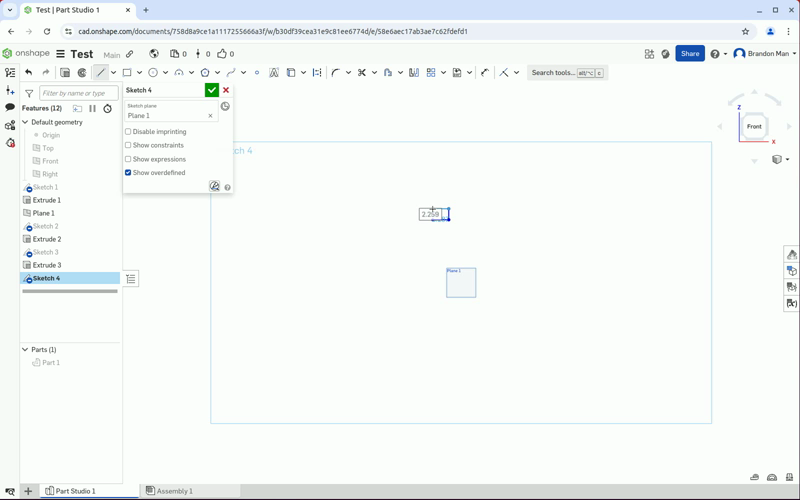
click(432, 208)
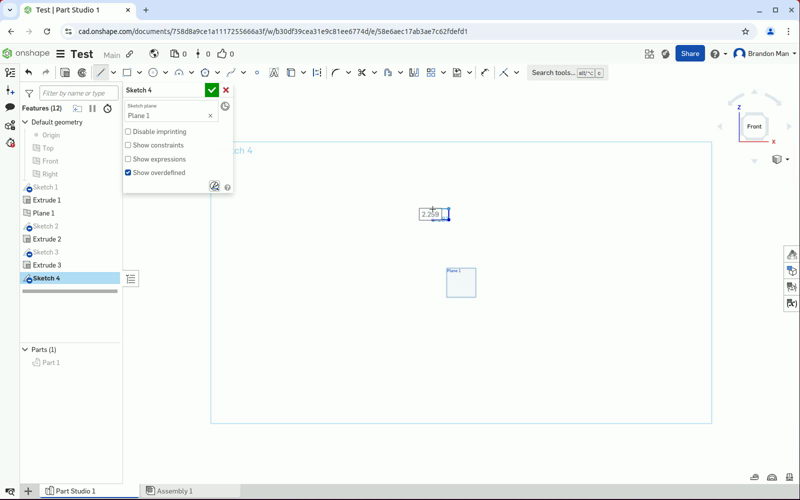
key_up(shift)
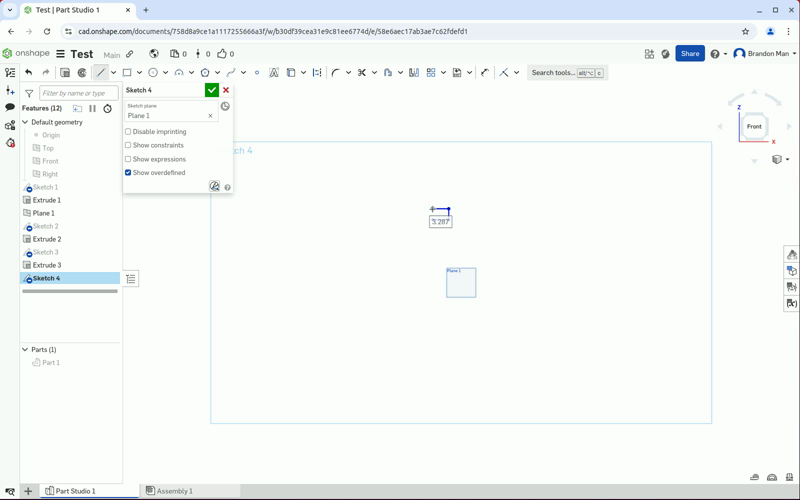
mouse_move(462, 208)
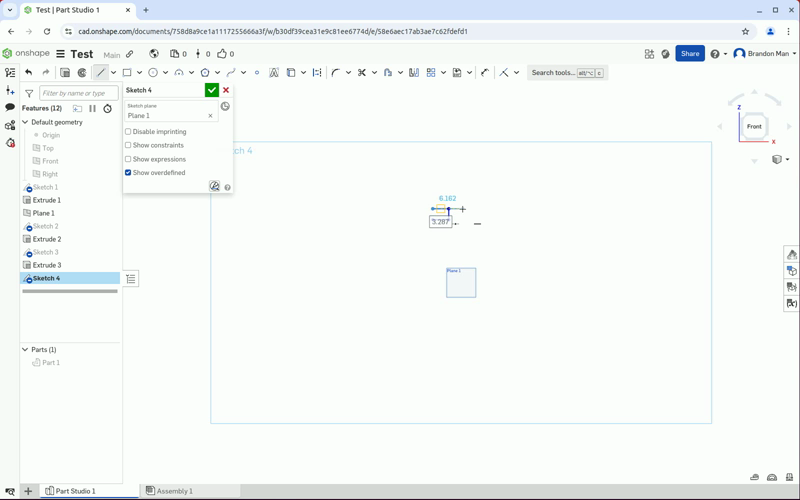
key_down(shift)
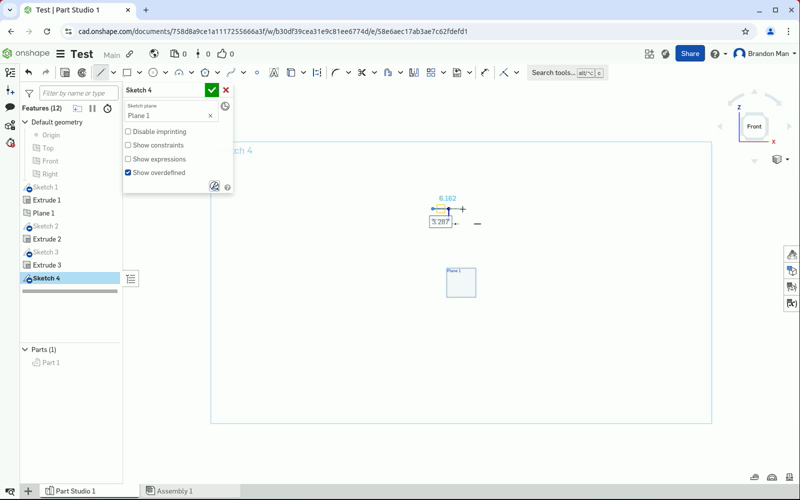
mouse_move(432, 219)
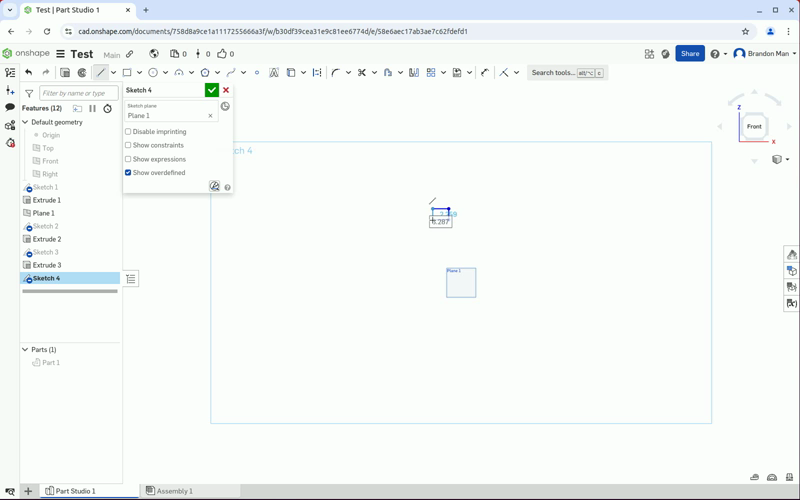
key_up(shift)
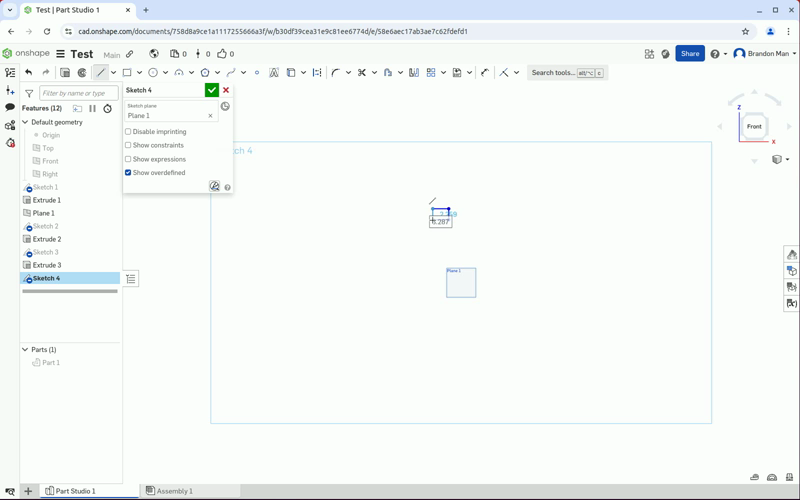
click(432, 219)
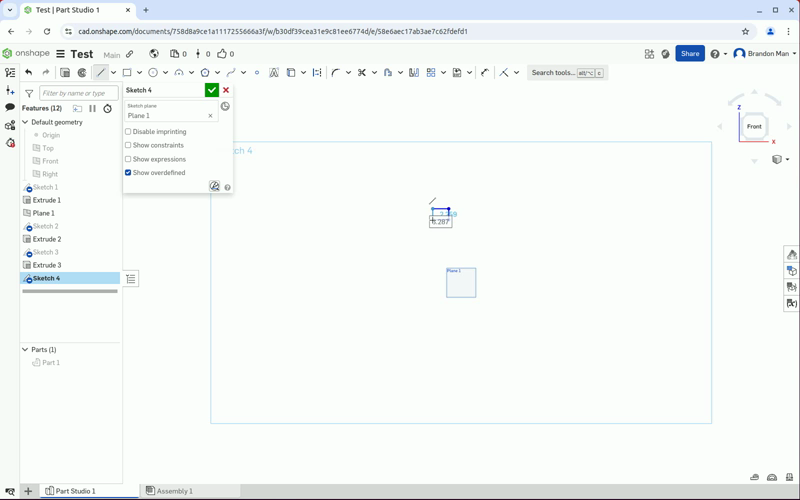
key(esc)
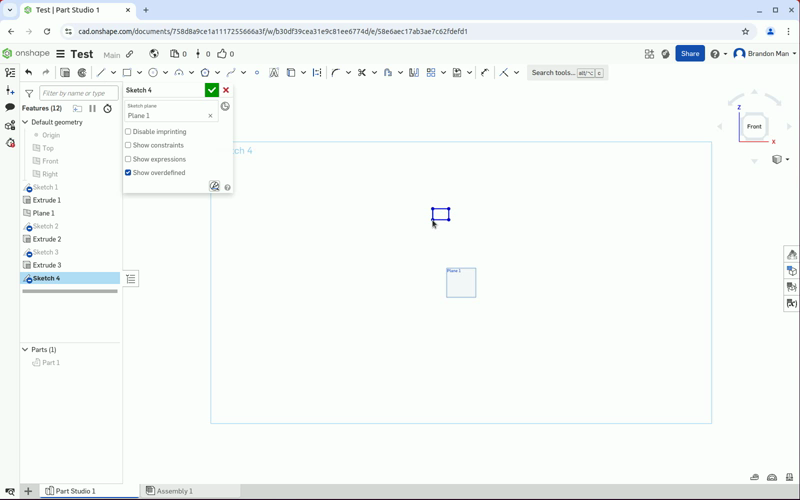
mouse_move(443, 214)
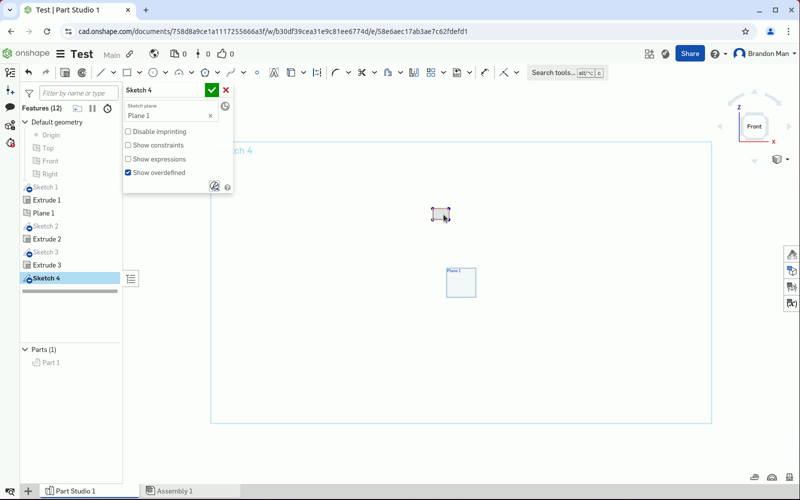
scroll(6)
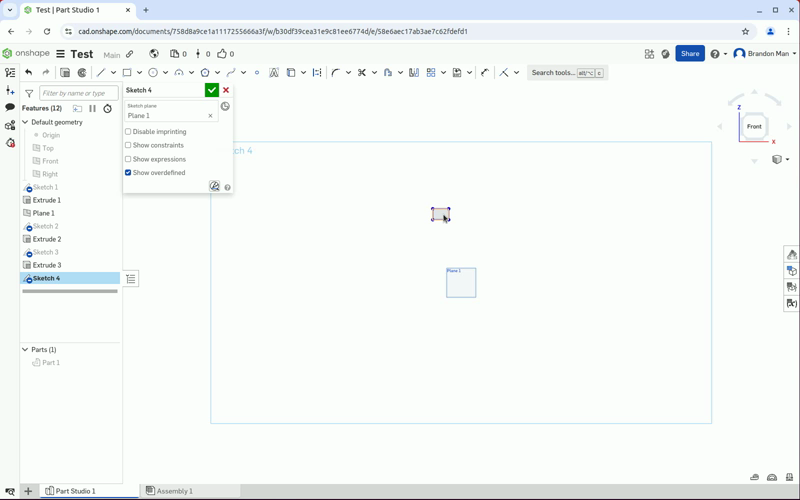
scroll(6)
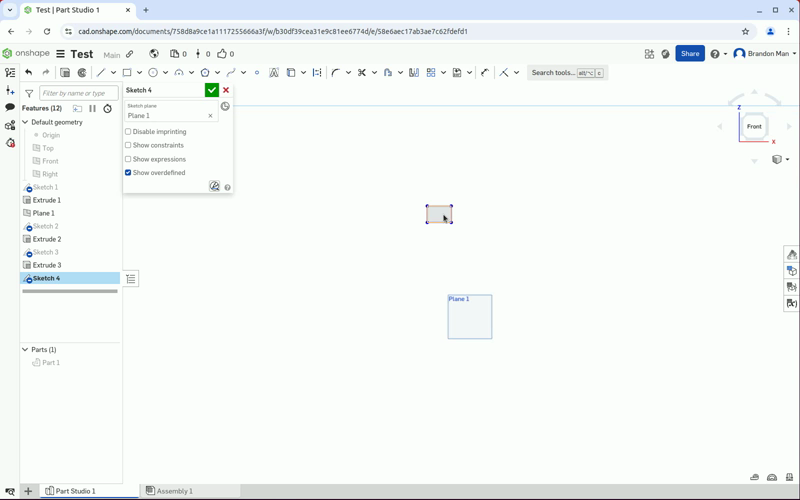
scroll(6)
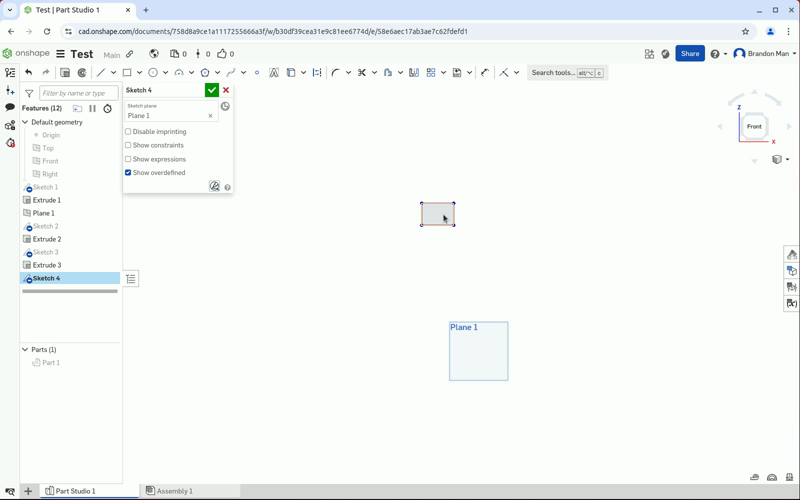
scroll(6)
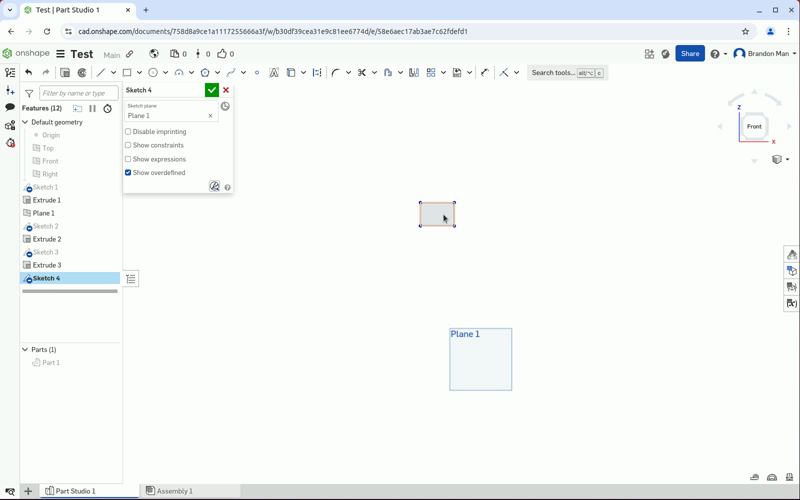
scroll(6)
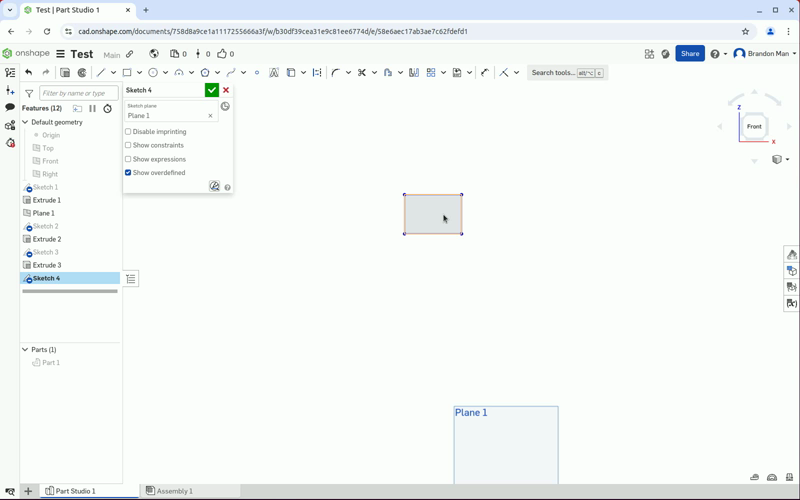
scroll(6)
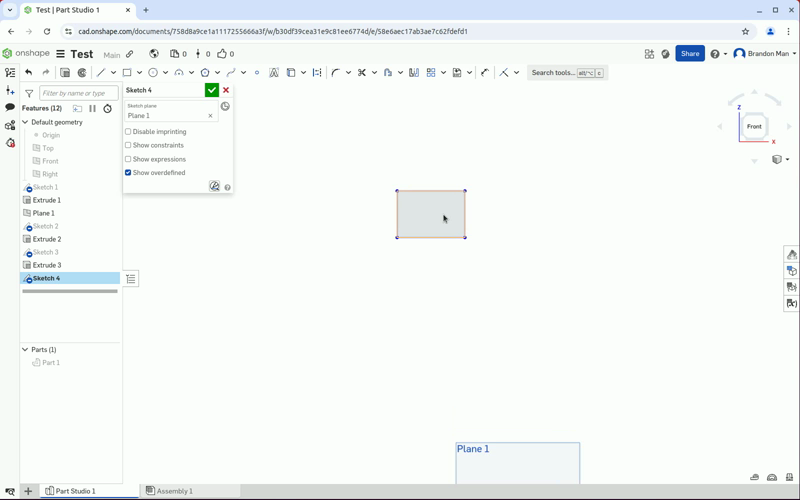
scroll(6)
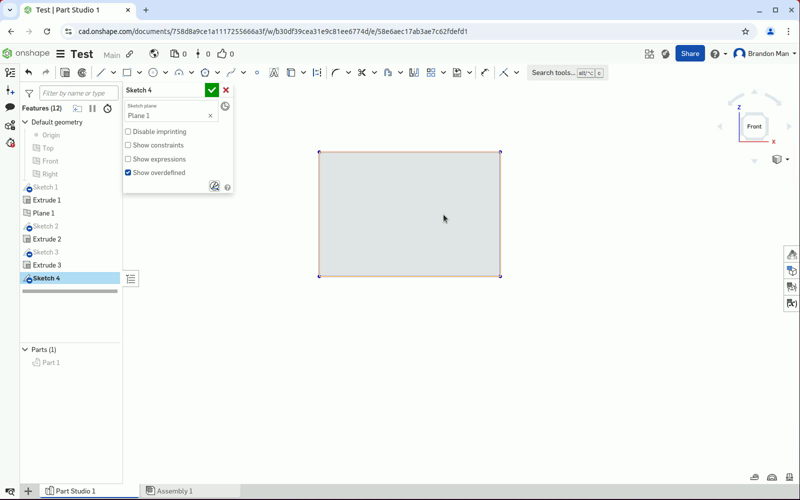
click(443, 214)
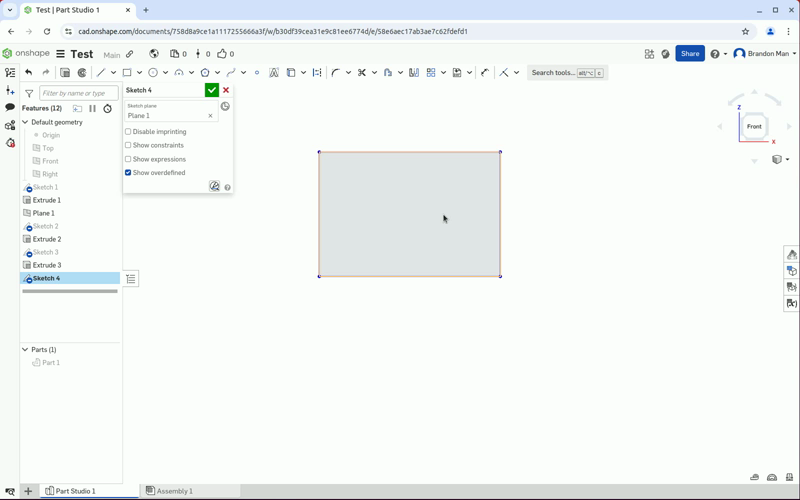
scroll(-6)
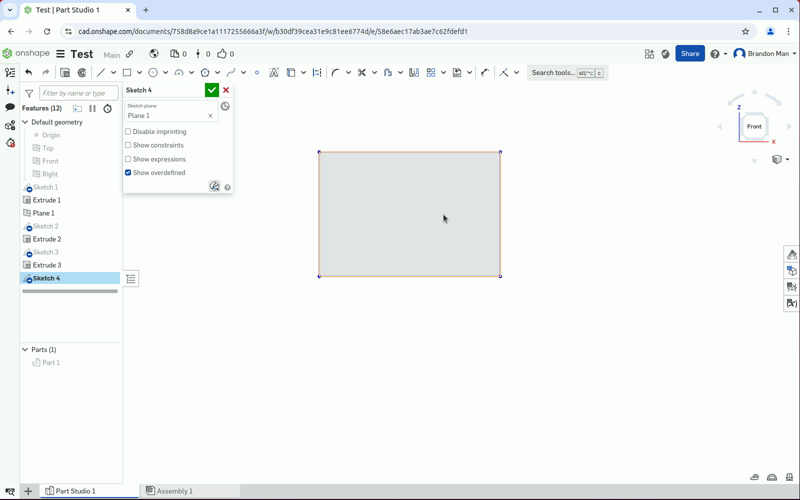
scroll(-6)
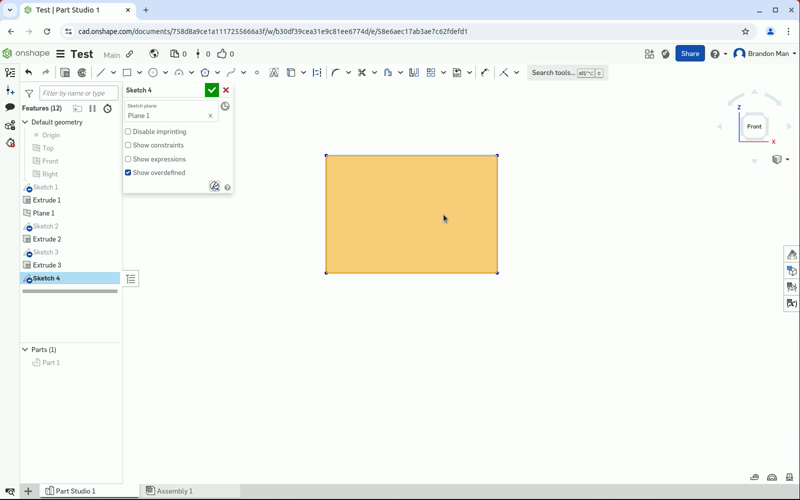
scroll(-6)
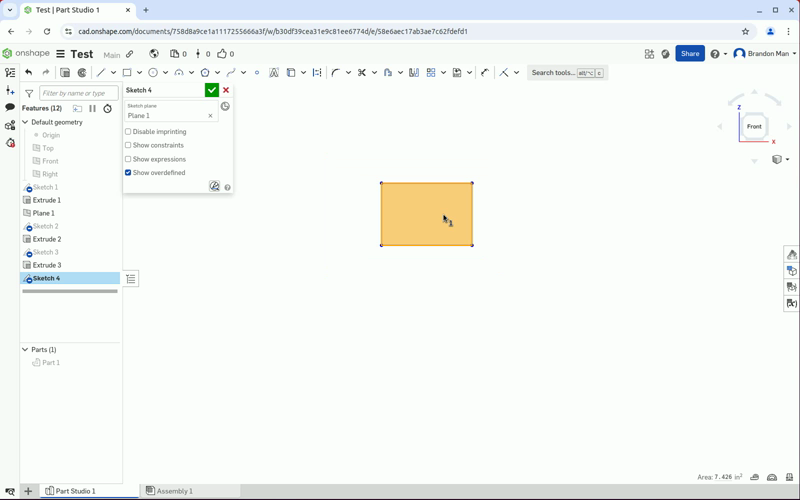
scroll(-6)
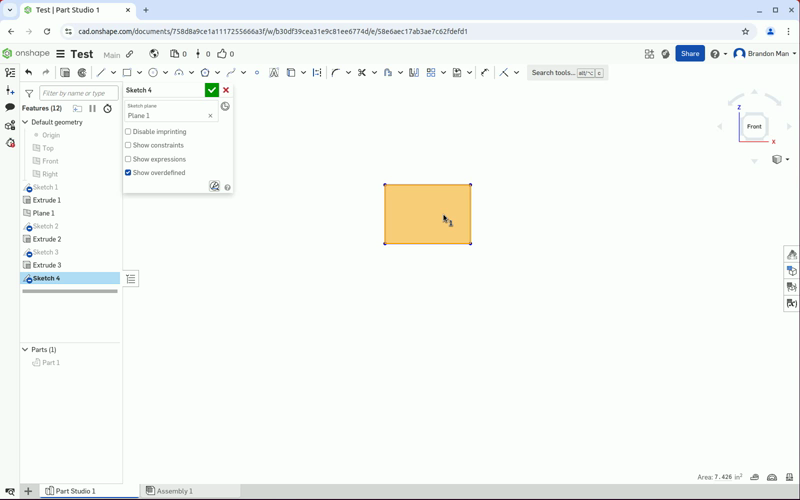
scroll(-6)
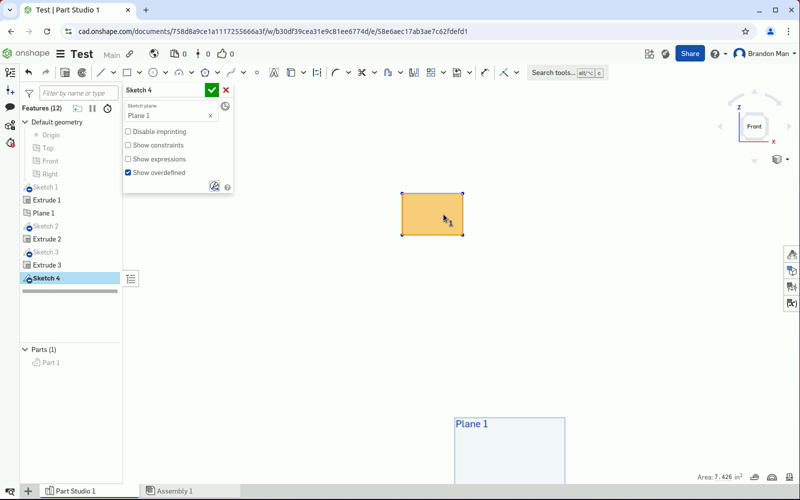
scroll(-6)
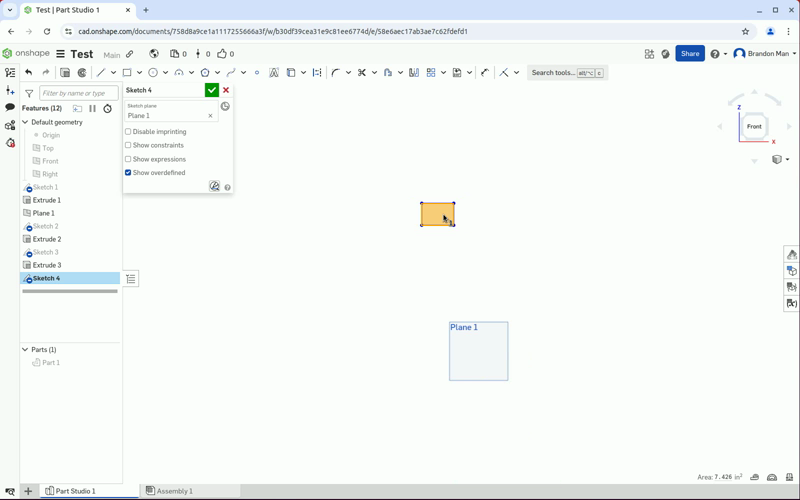
scroll(-6)
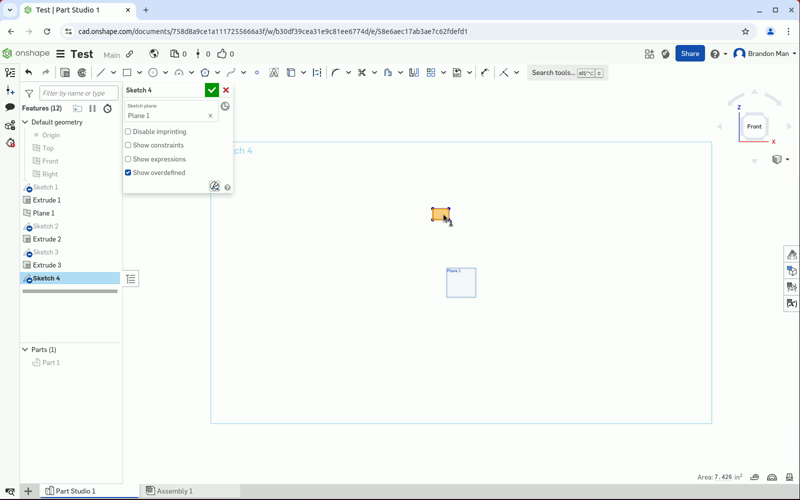
mouse_move(73, 352)
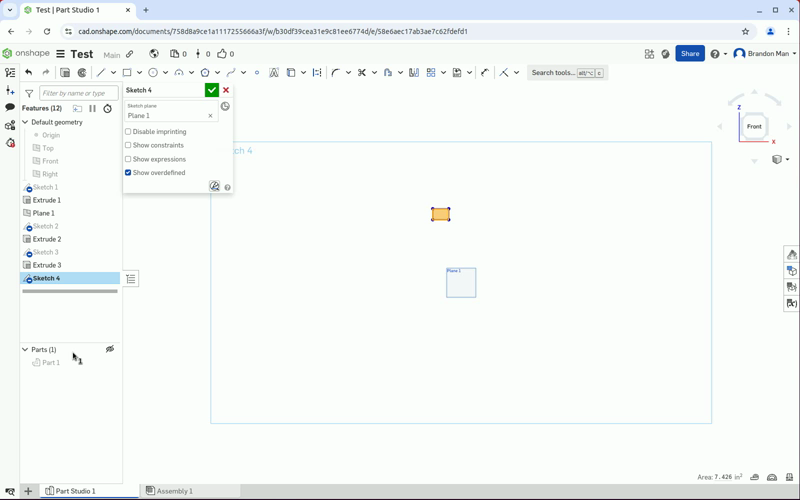
key(shift+y)
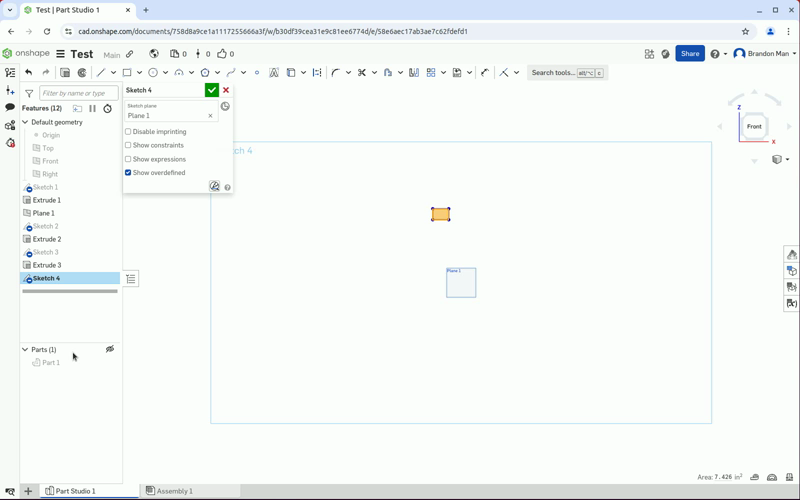
key(shift+e)
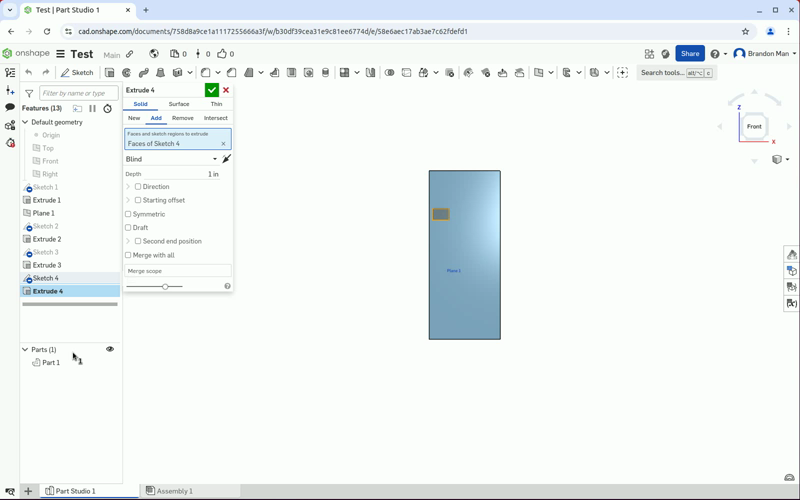
mouse_move(143, 106)
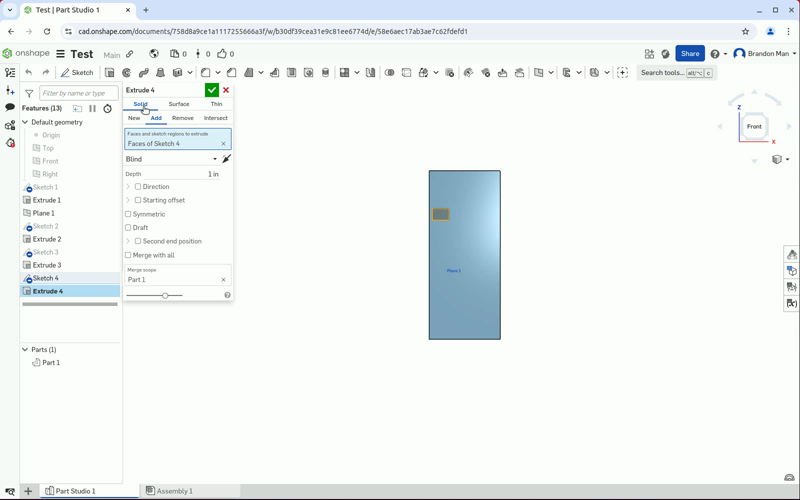
click(143, 106)
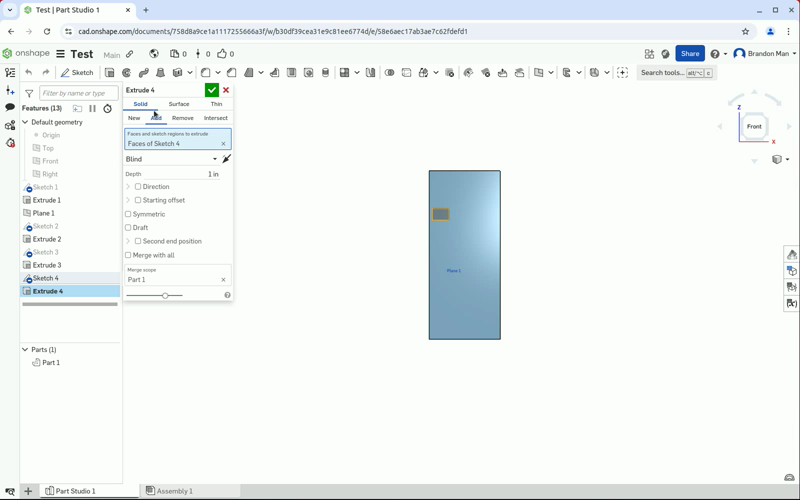
mouse_move(186, 120)
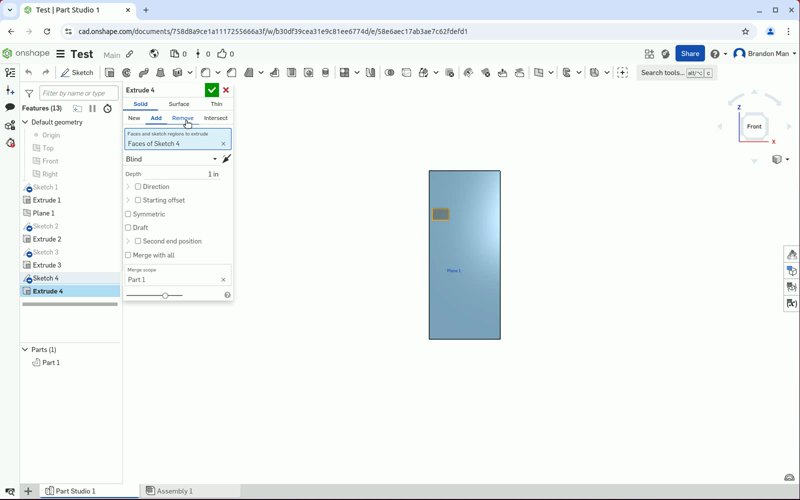
click(186, 120)
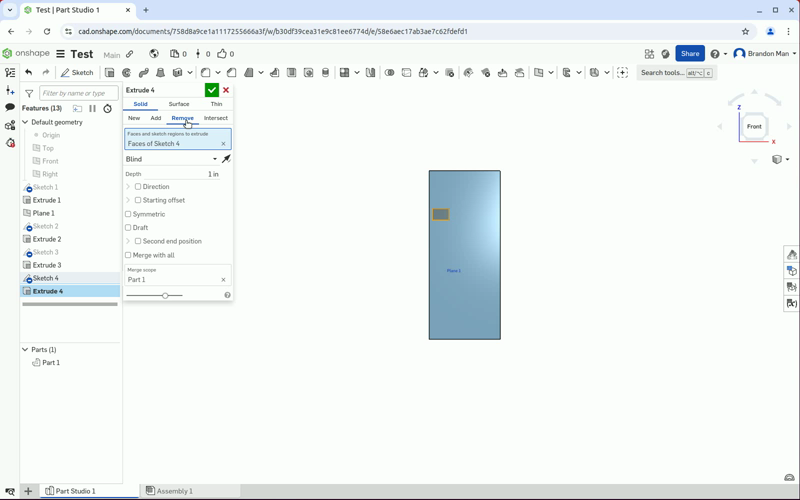
key(tab, 4)
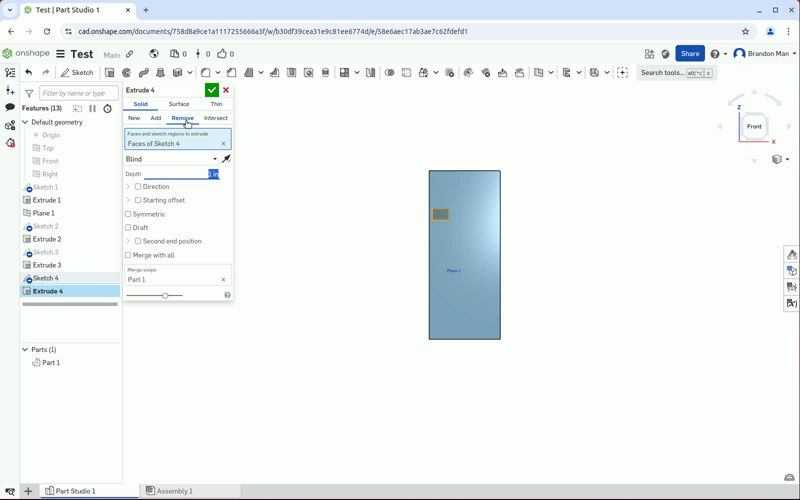
text(0.963)
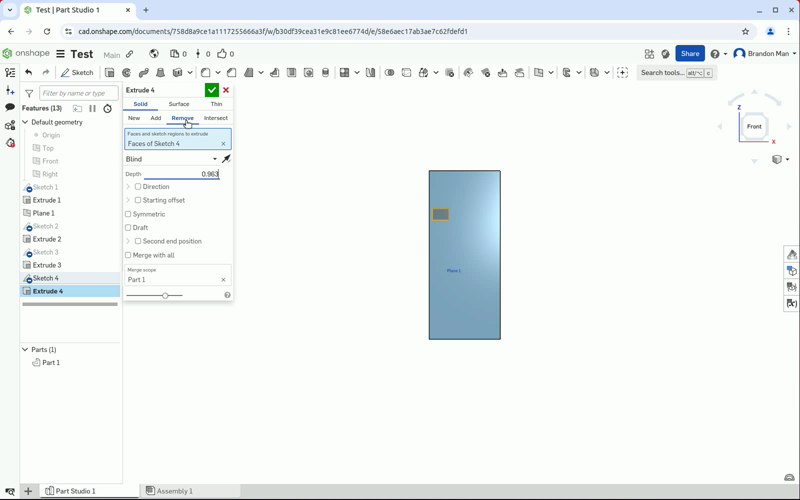
key(tab, 6)
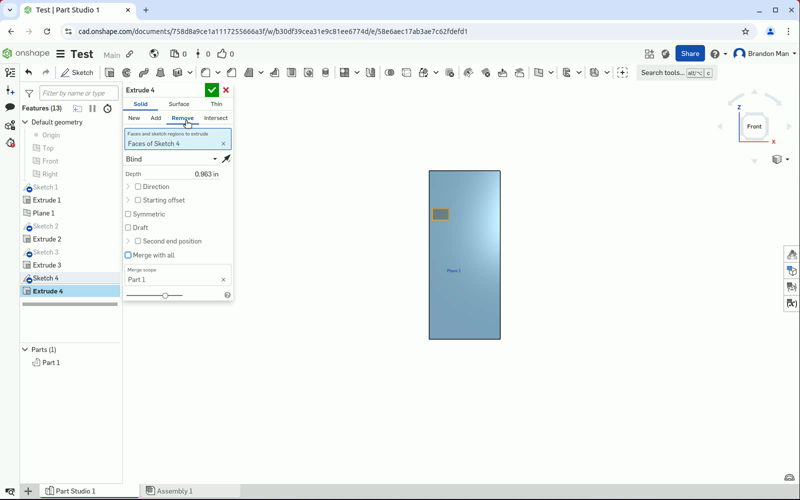
key(space)
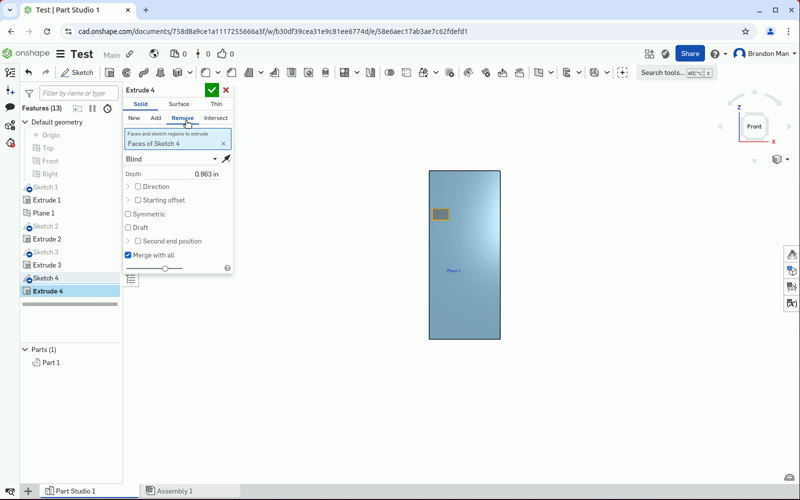
key(enter)
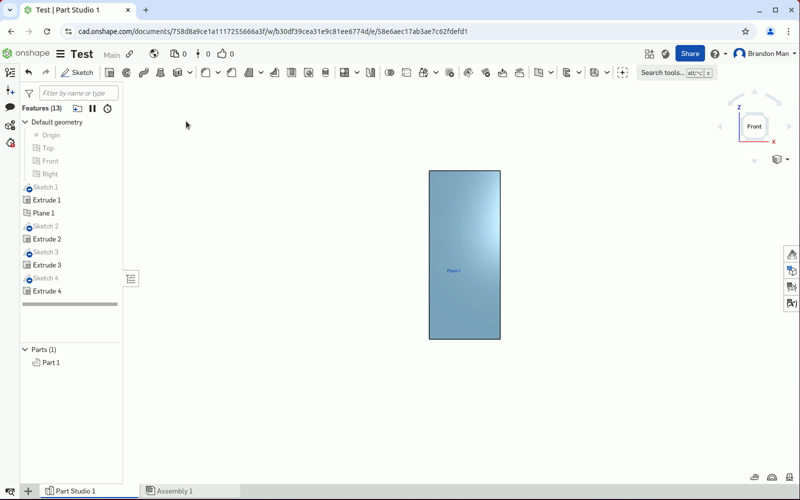
key(shift+h)
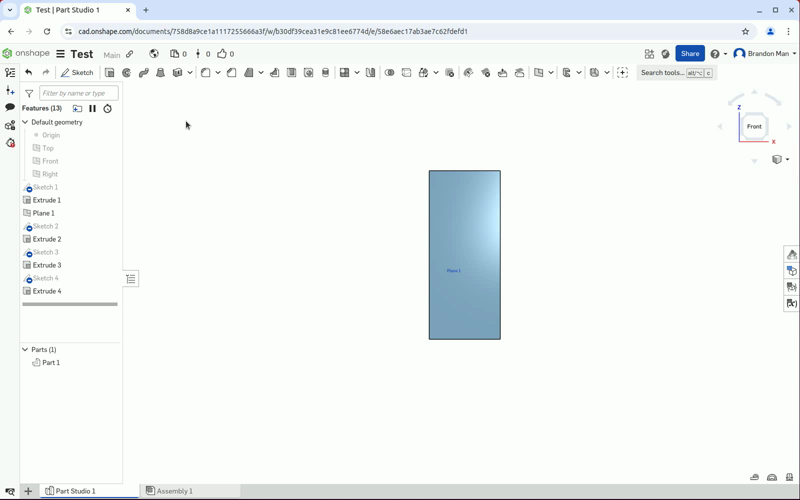
key(shift+h)
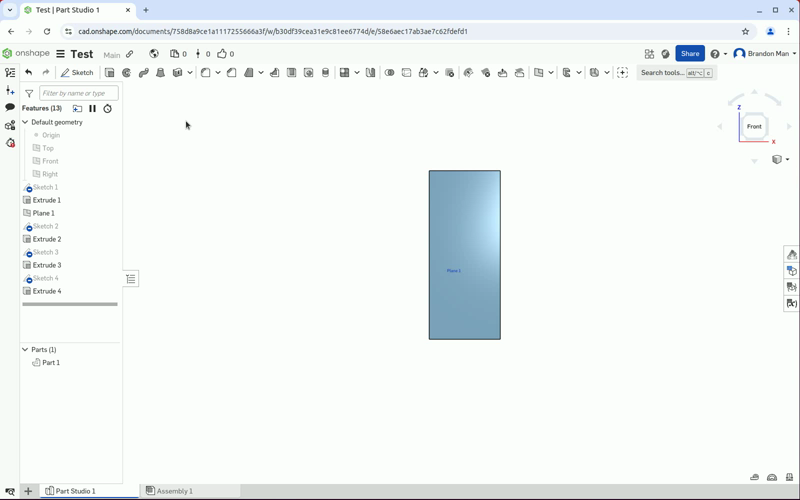
mouse_move(73, 189)
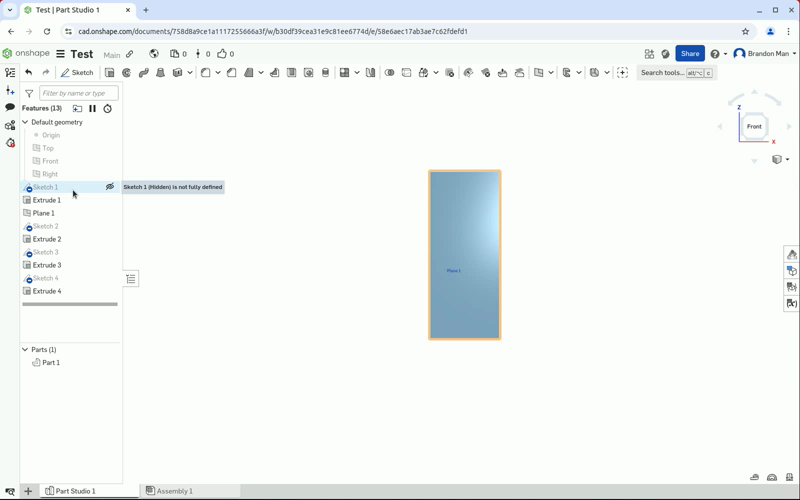
click(73, 189)
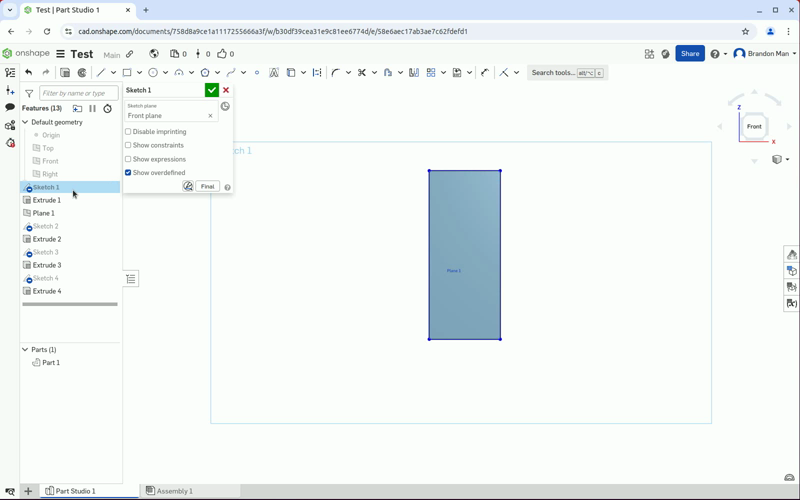
mouse_move(229, 92)
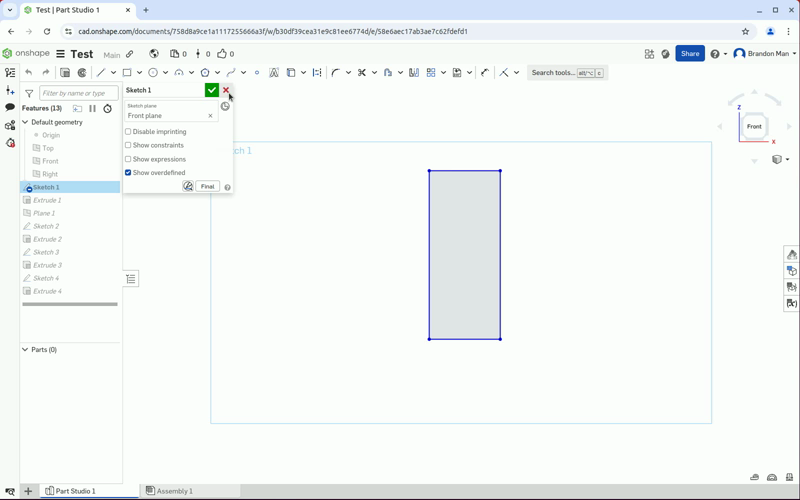
click(229, 92)
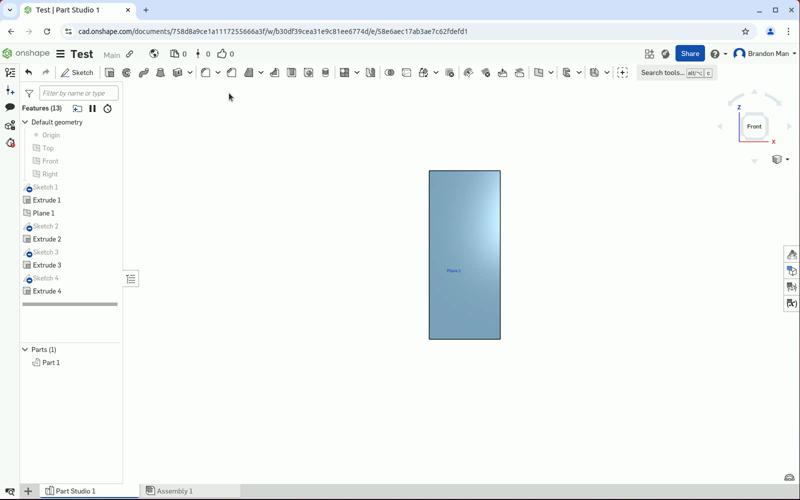
mouse_move(73, 352)
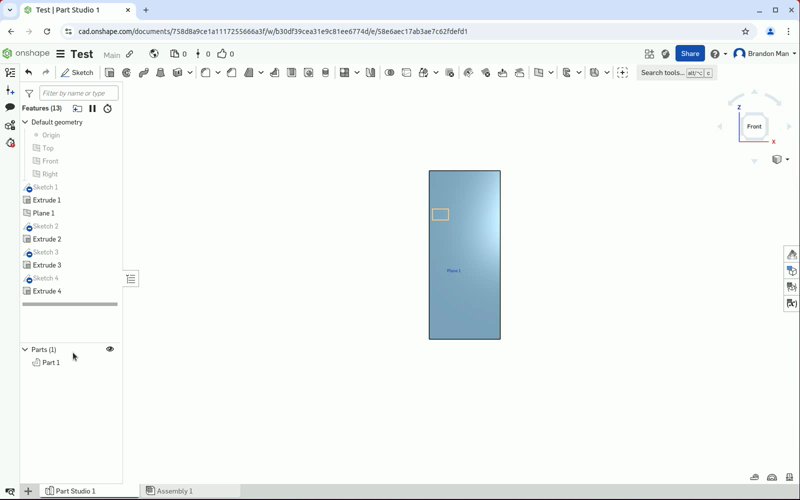
key(y)
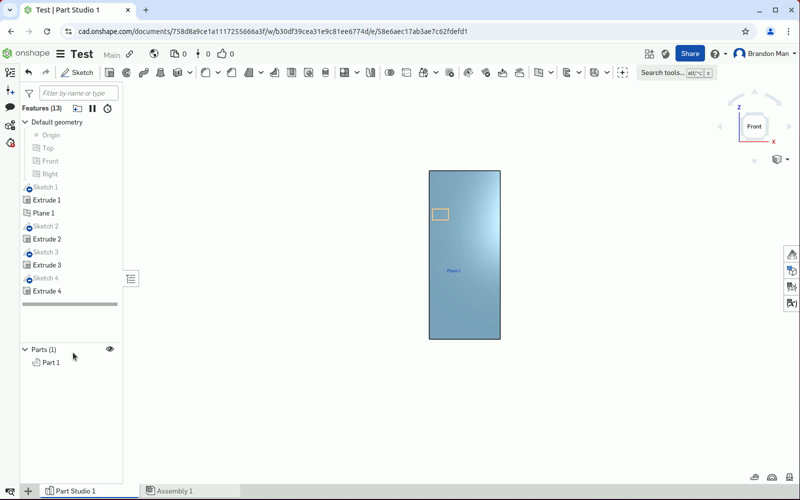
key(shift+p)
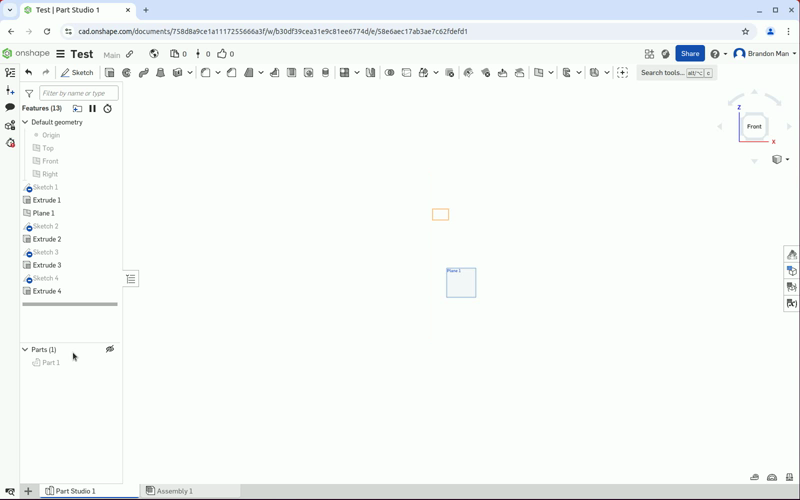
key(space)
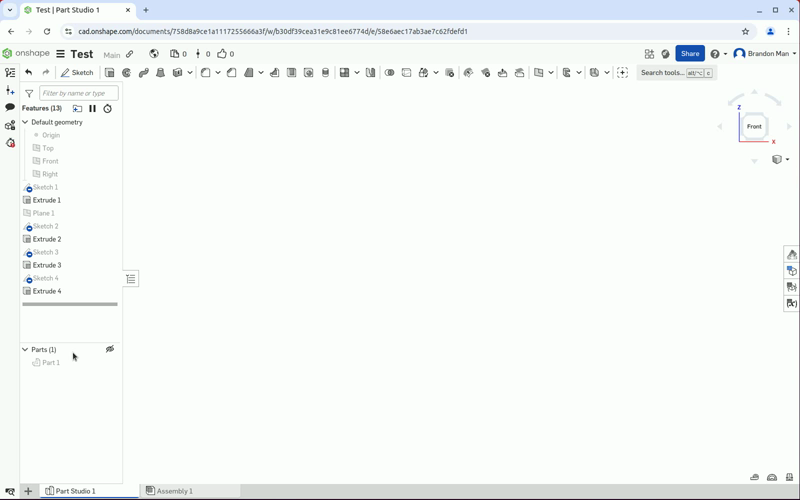
key_down(shift)
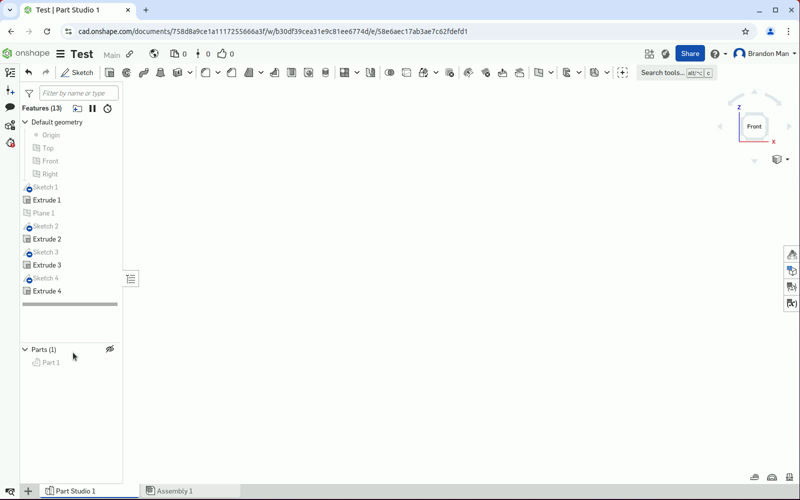
key(left)
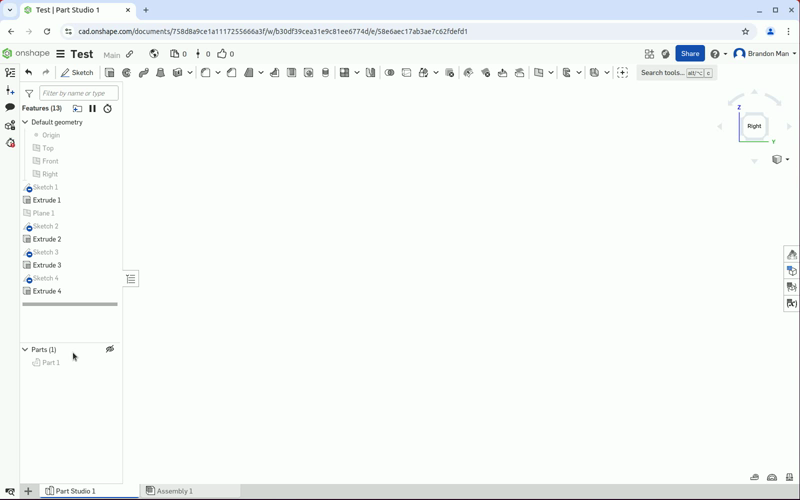
key_up(shift)
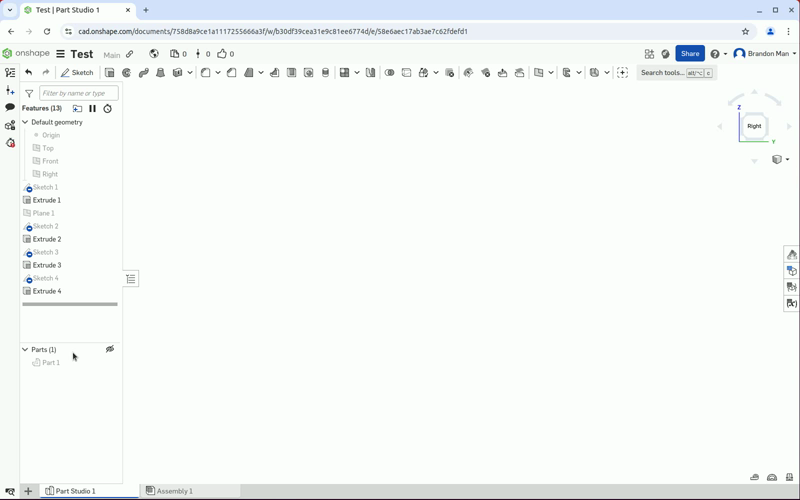
mouse_move(73, 352)
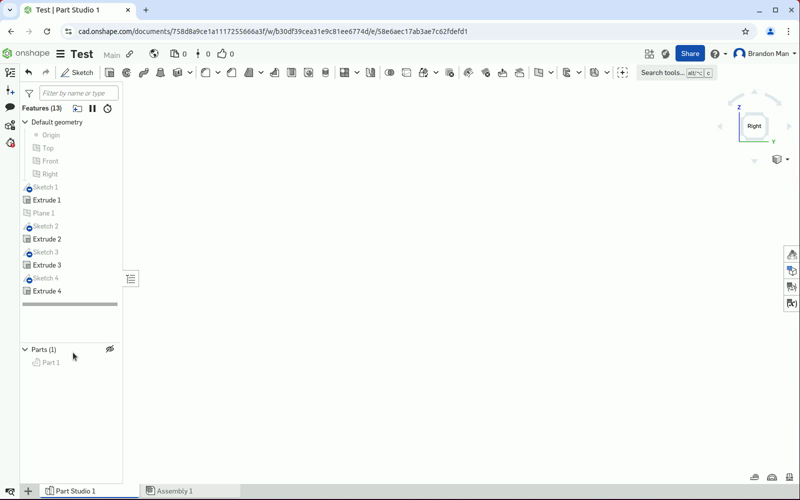
key(shift+y)
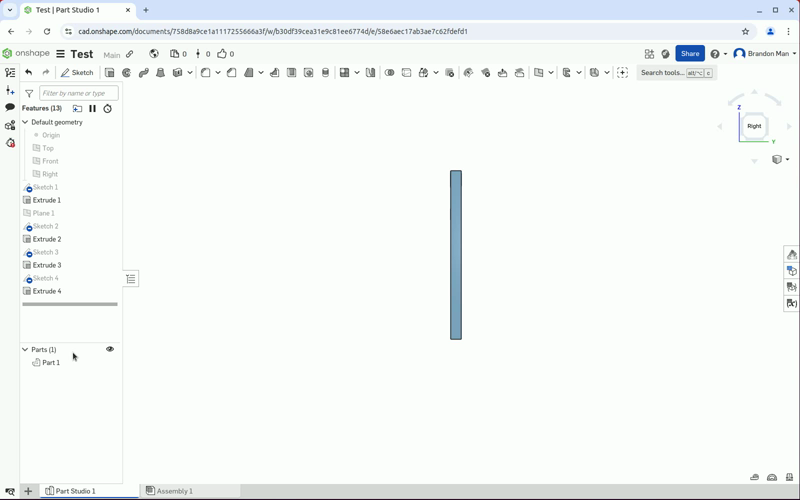
mouse_move(541, 75)
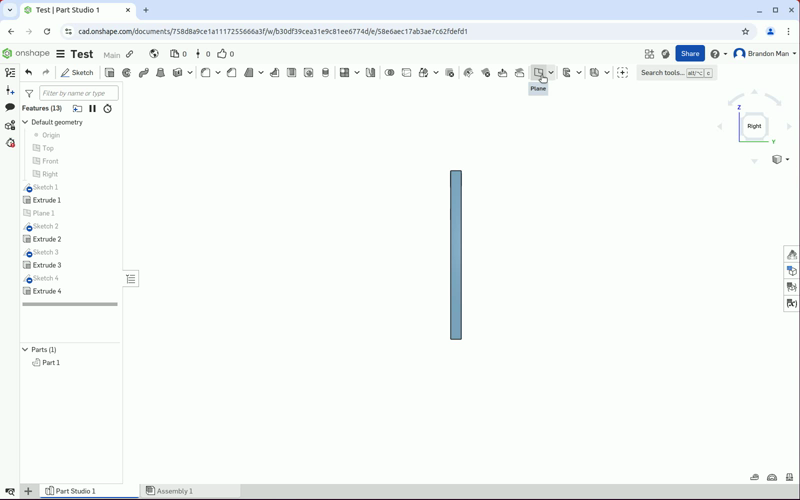
click(541, 75)
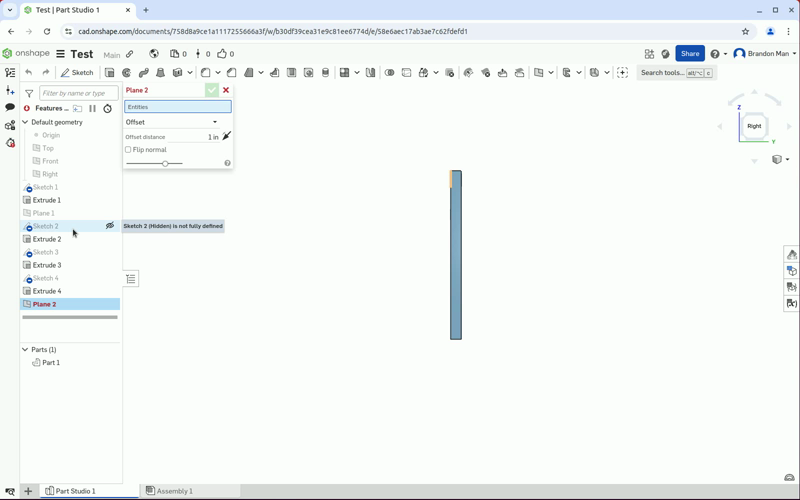
scroll(3)
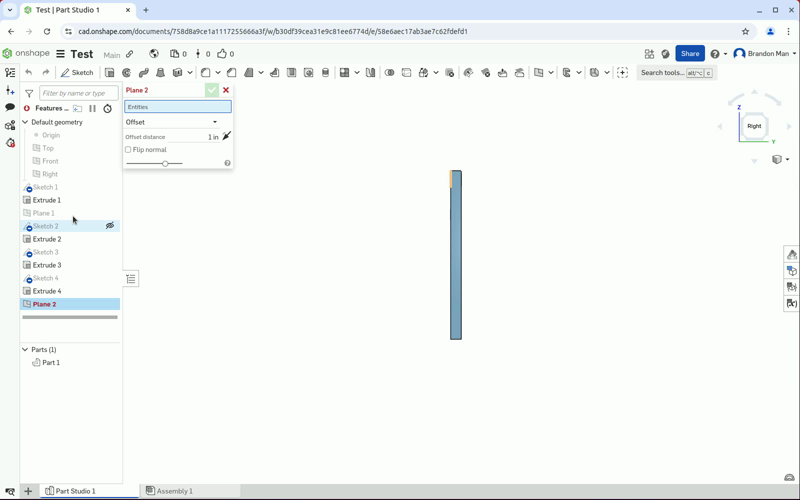
mouse_move(73, 176)
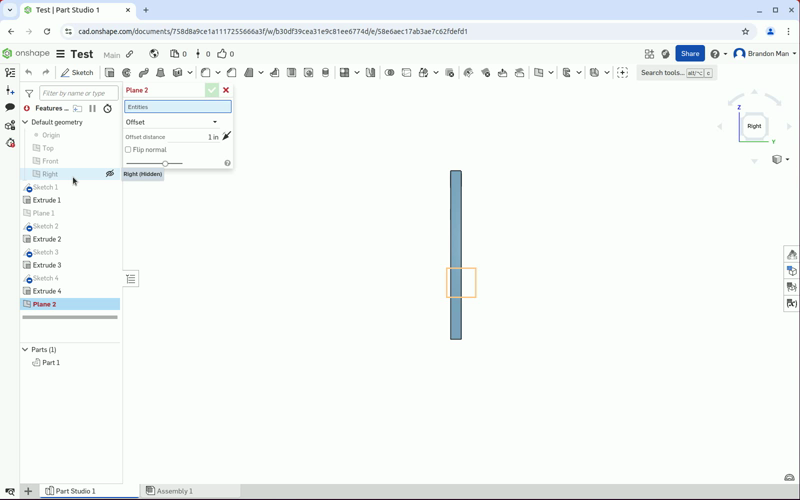
click(73, 176)
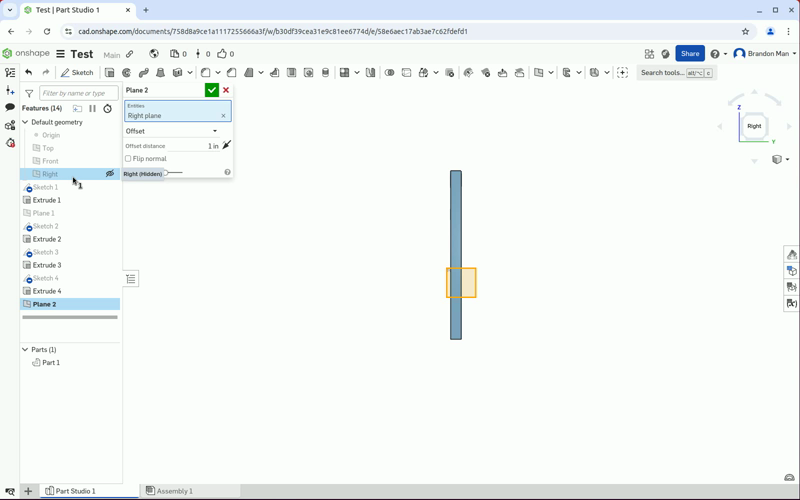
key(tab, 2)
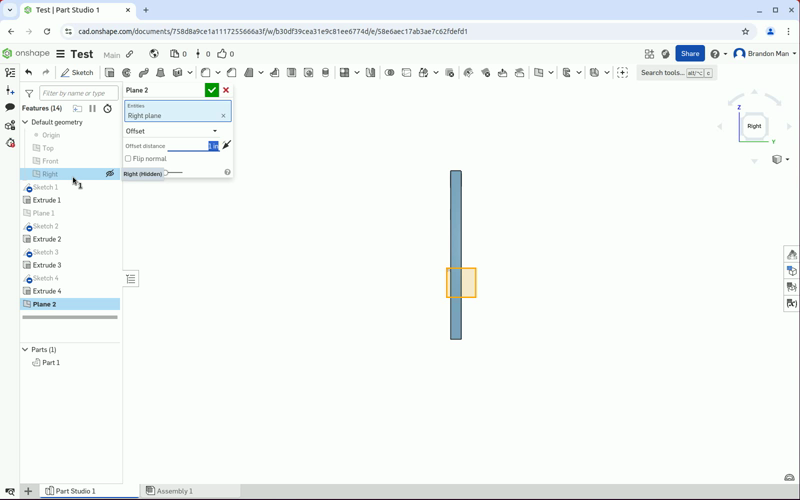
text(8.196)
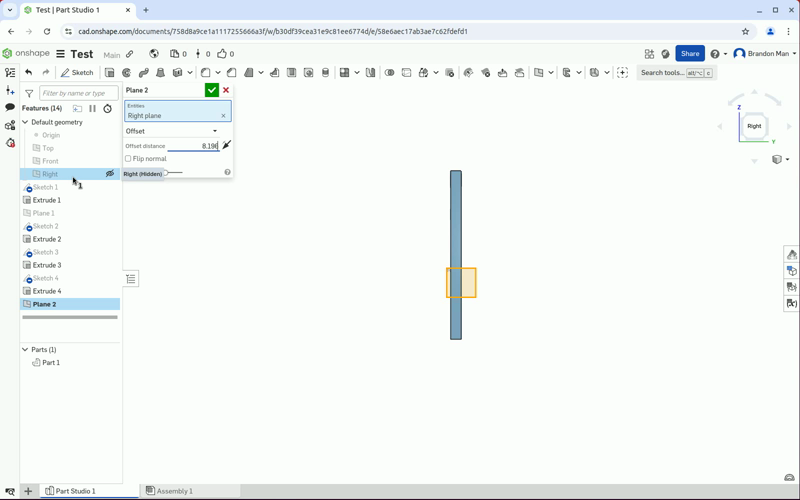
key(enter, 2)
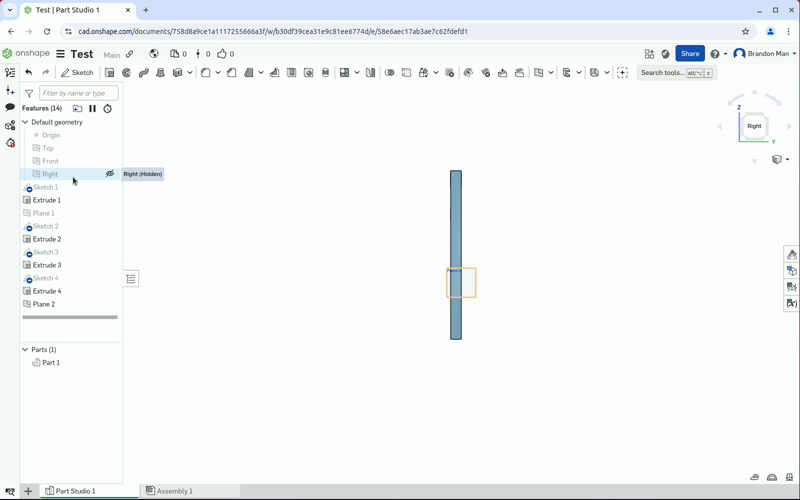
key(shift+s)
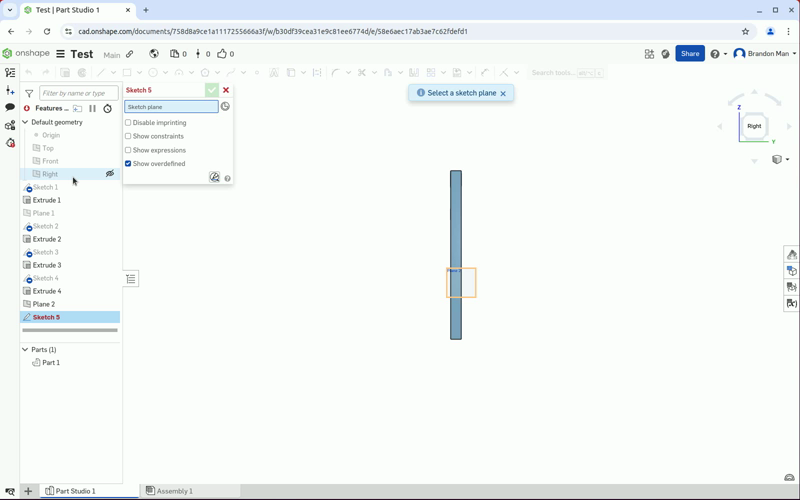
mouse_move(73, 306)
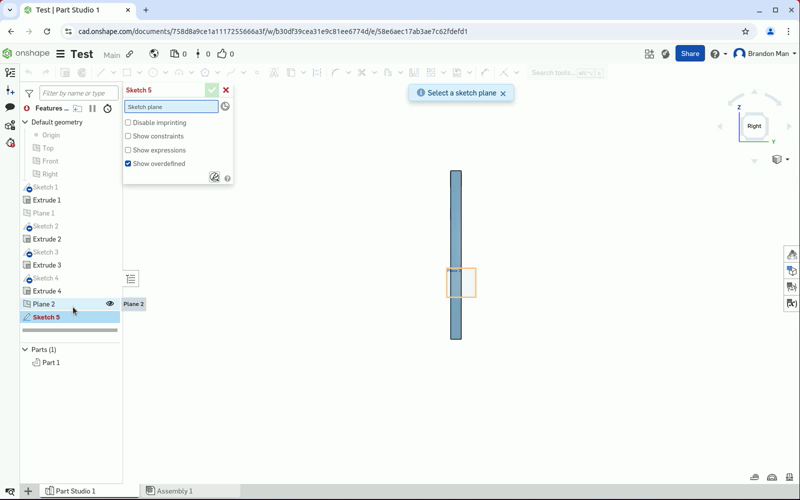
click(73, 306)
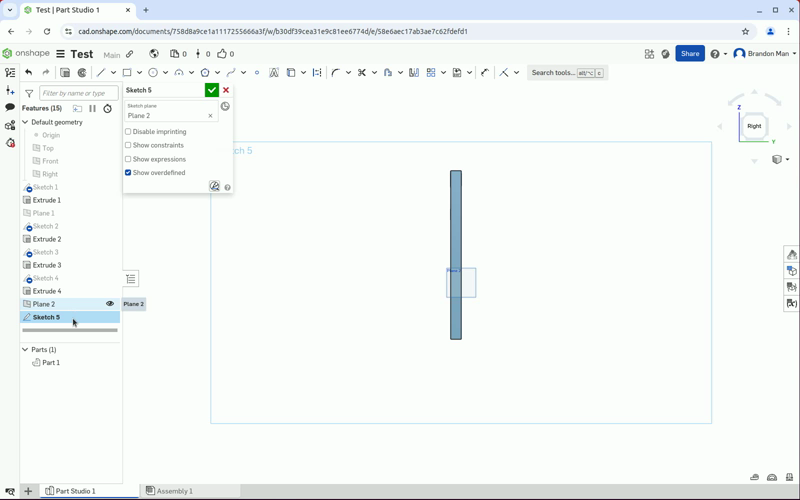
mouse_move(73, 352)
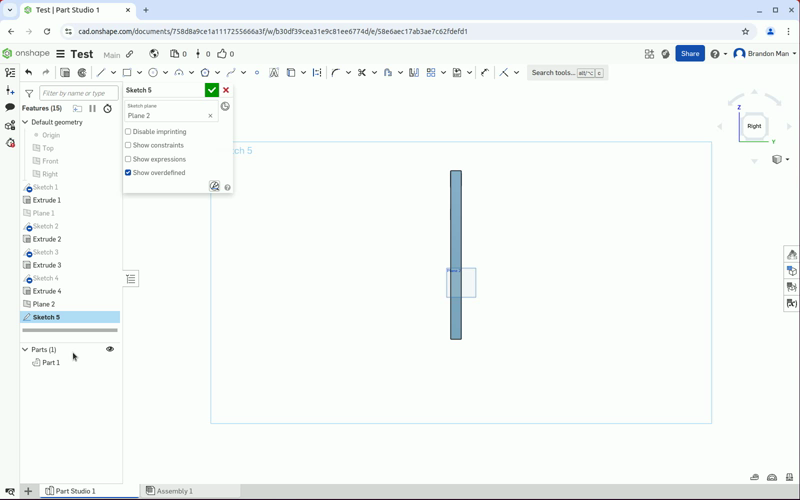
key(y)
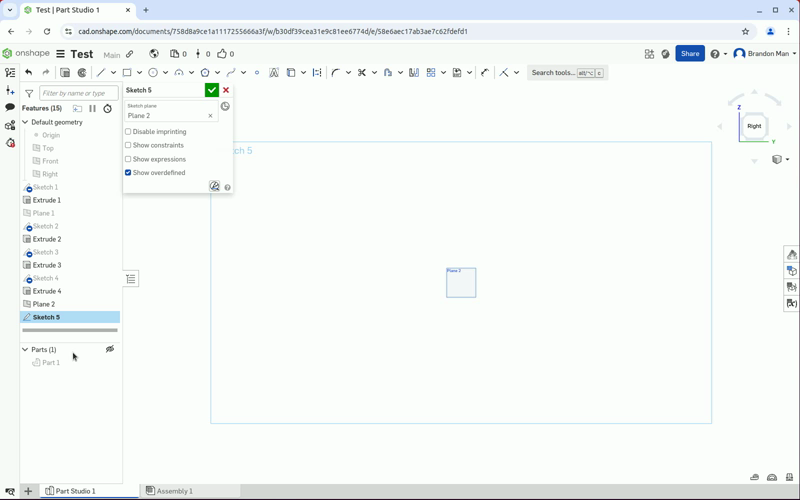
key(l)
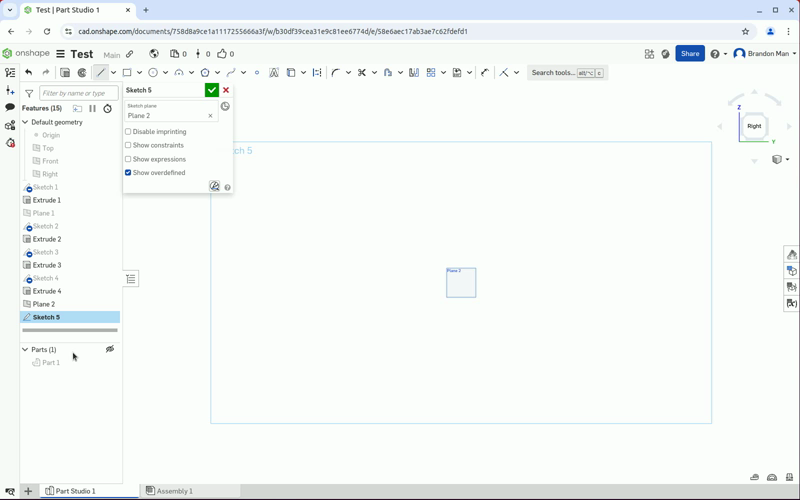
key_down(shift)
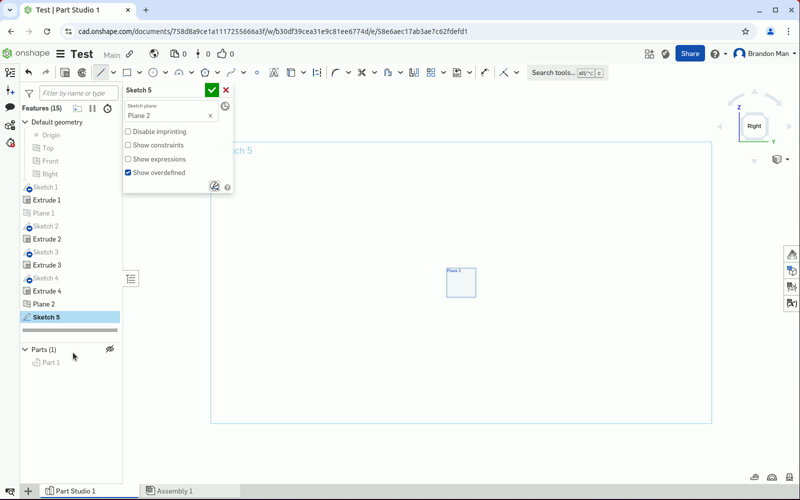
mouse_move(451, 336)
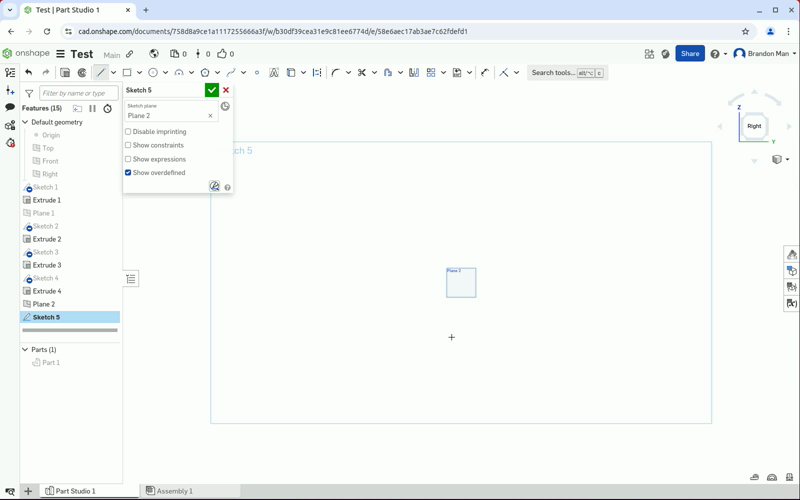
click(451, 336)
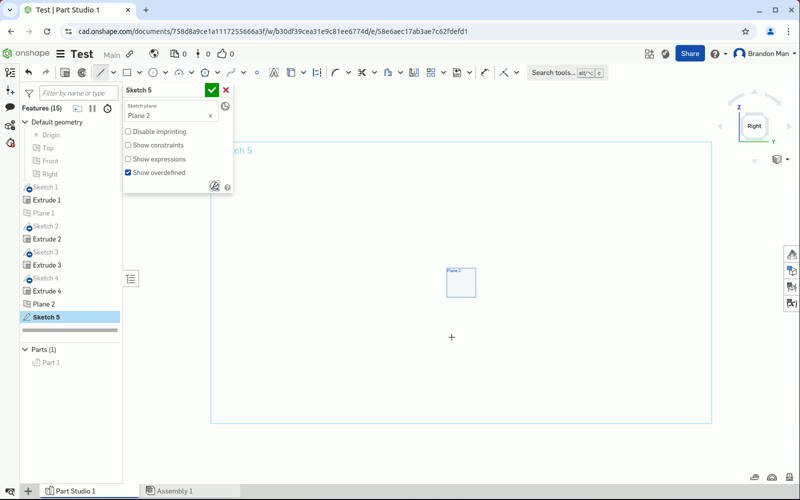
key_up(shift)
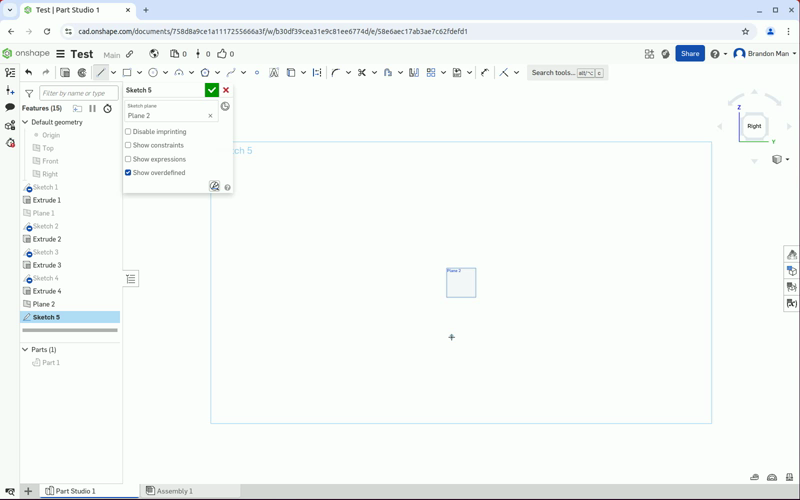
key_down(shift)
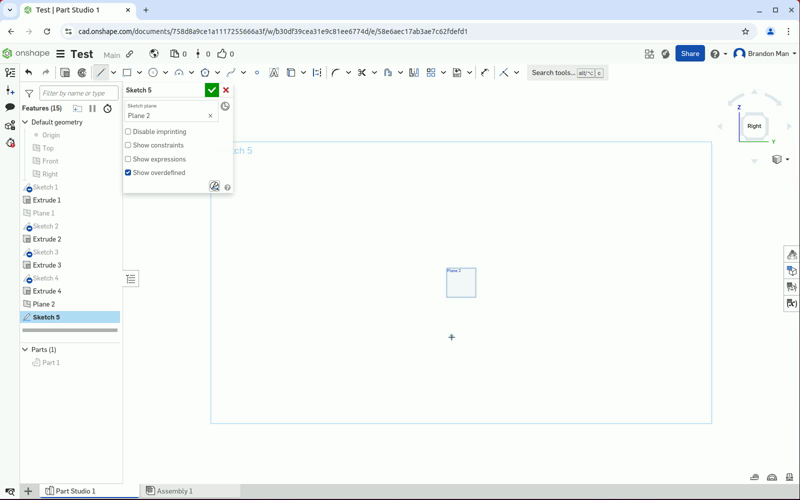
mouse_move(481, 336)
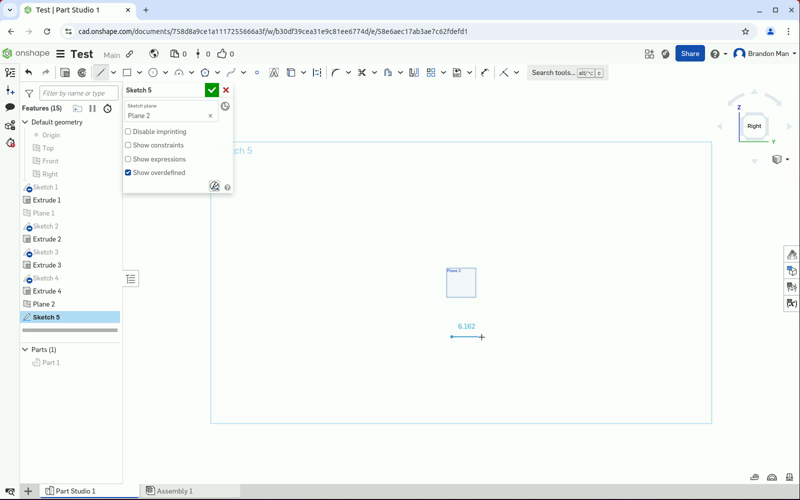
mouse_move(459, 336)
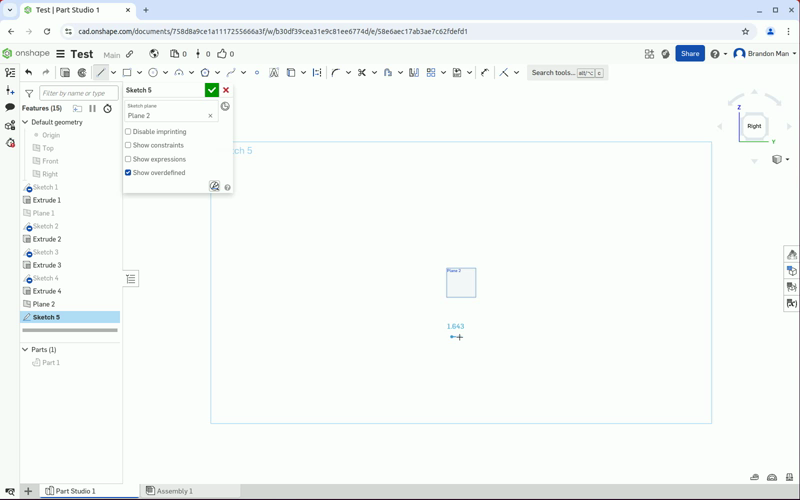
click(459, 336)
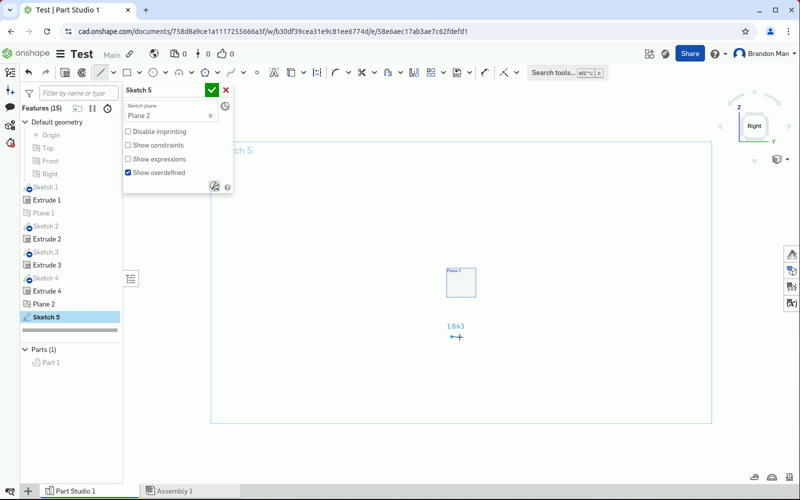
key_up(shift)
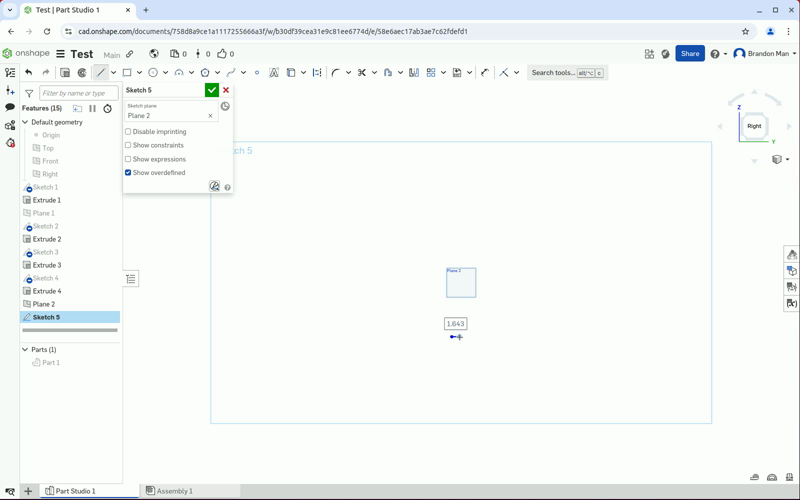
key_down(shift)
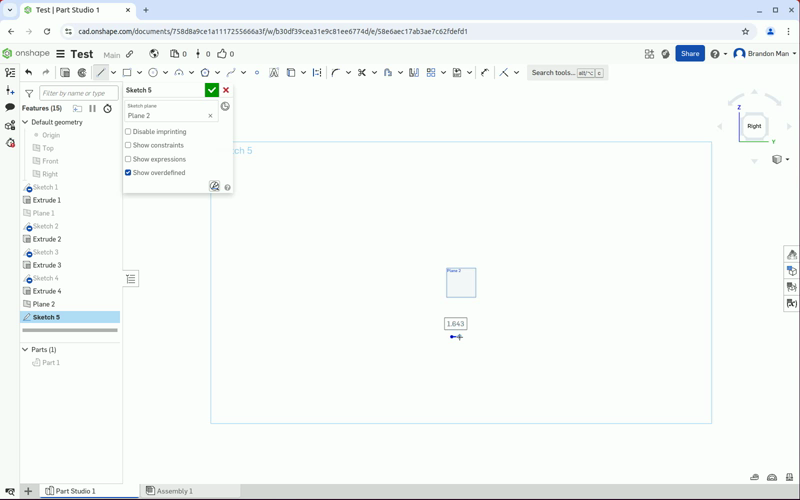
mouse_move(489, 336)
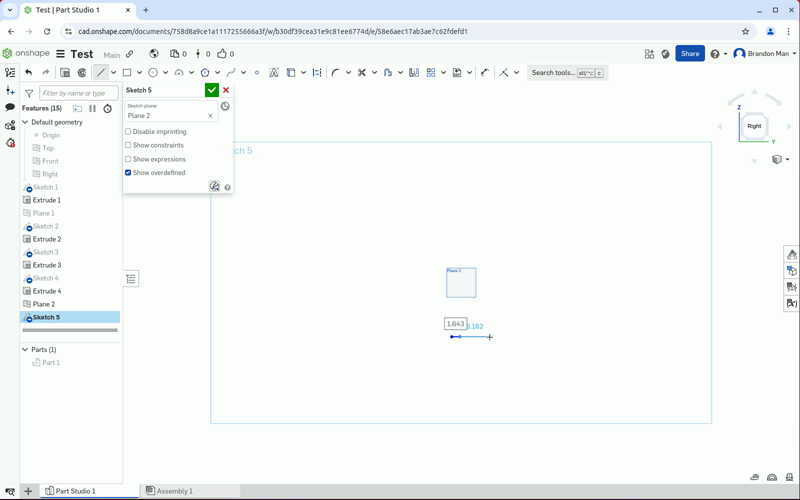
mouse_move(459, 328)
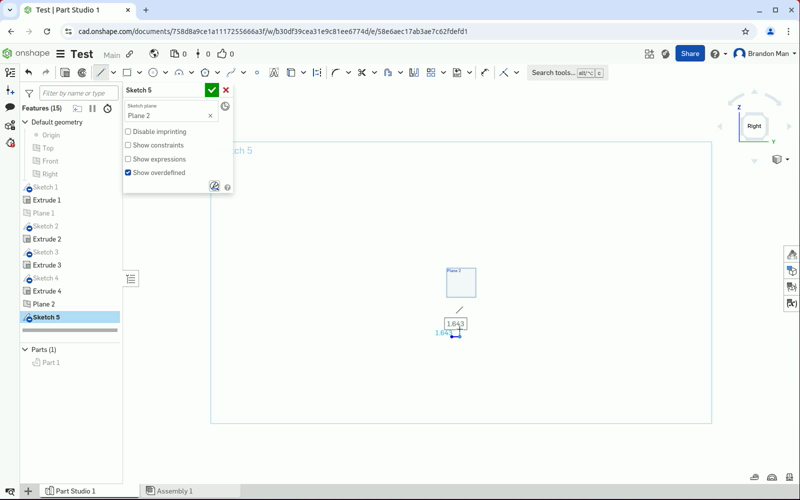
click(459, 328)
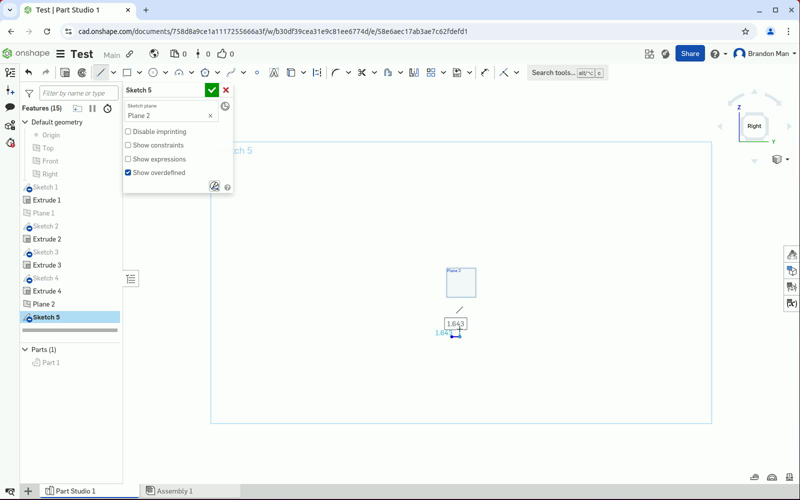
key_up(shift)
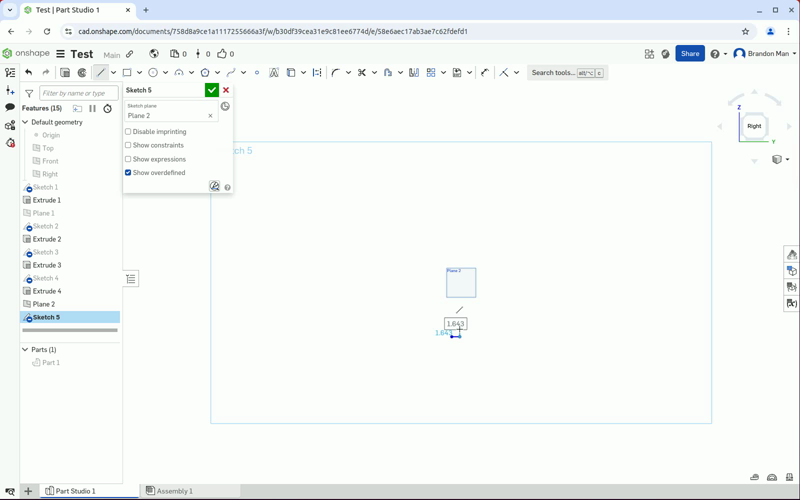
key_down(shift)
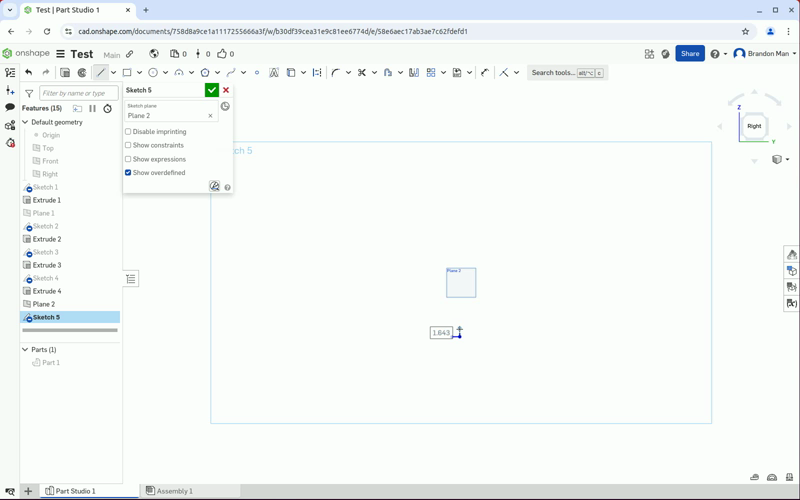
mouse_move(489, 328)
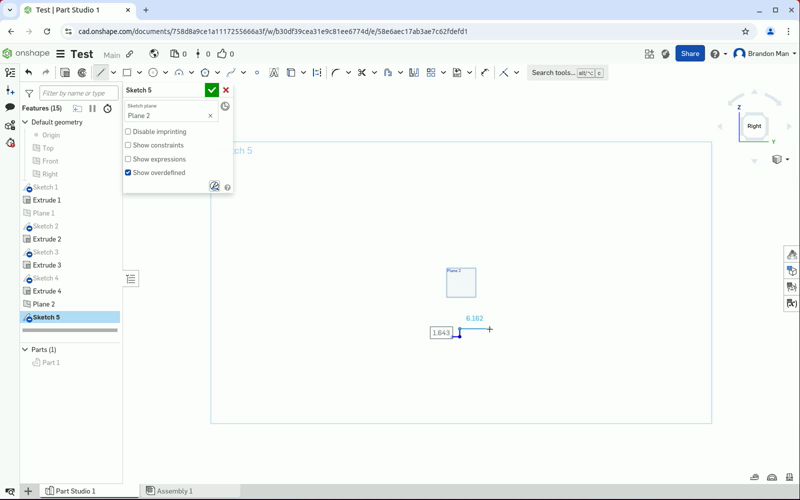
mouse_move(451, 328)
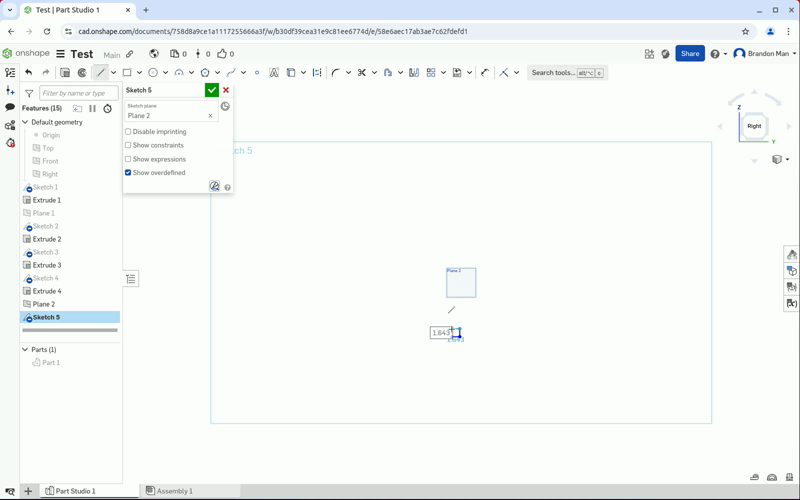
click(451, 328)
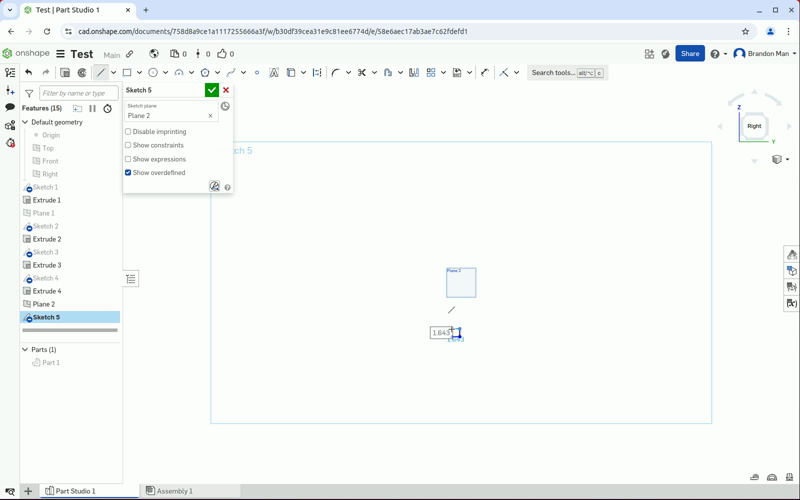
key_up(shift)
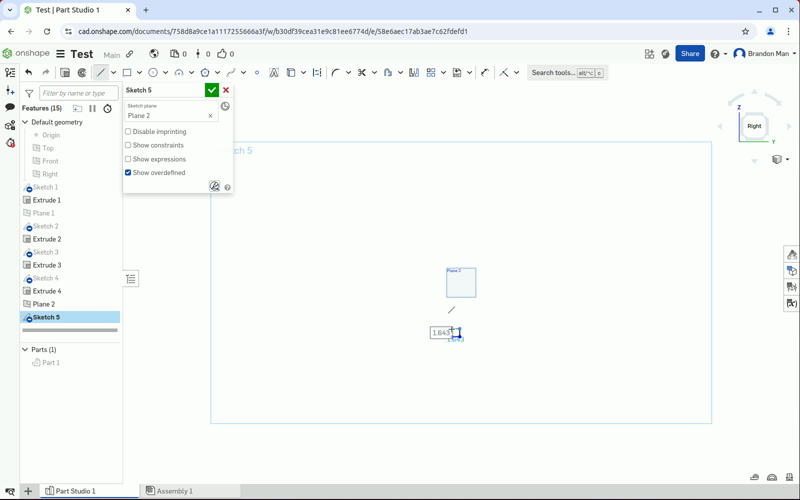
mouse_move(481, 328)
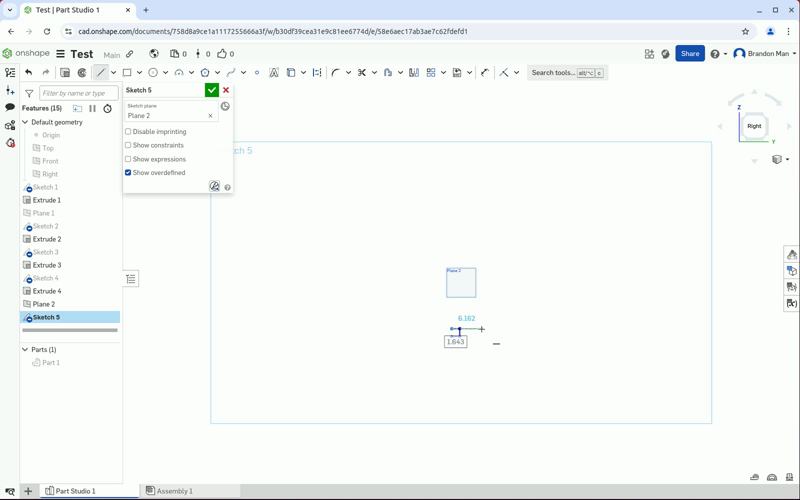
key_down(shift)
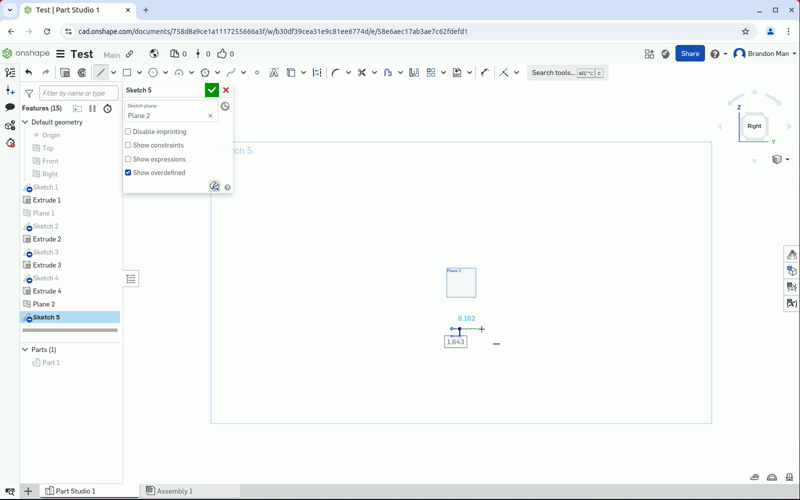
mouse_move(451, 336)
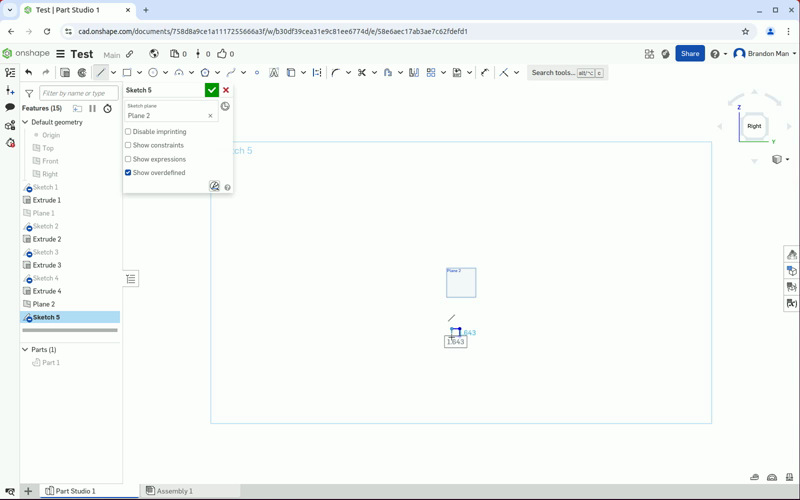
key_up(shift)
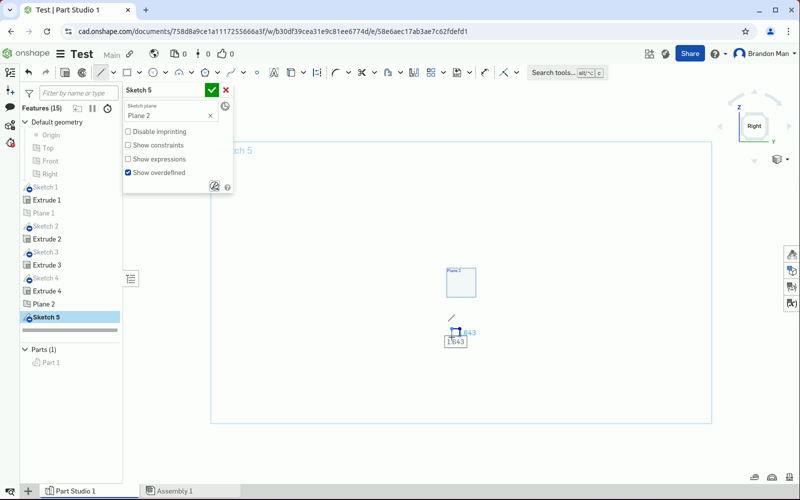
click(451, 336)
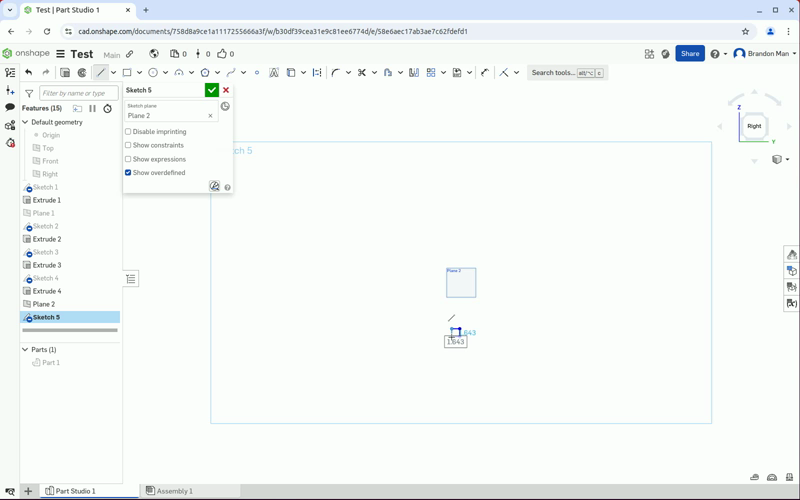
key(esc)
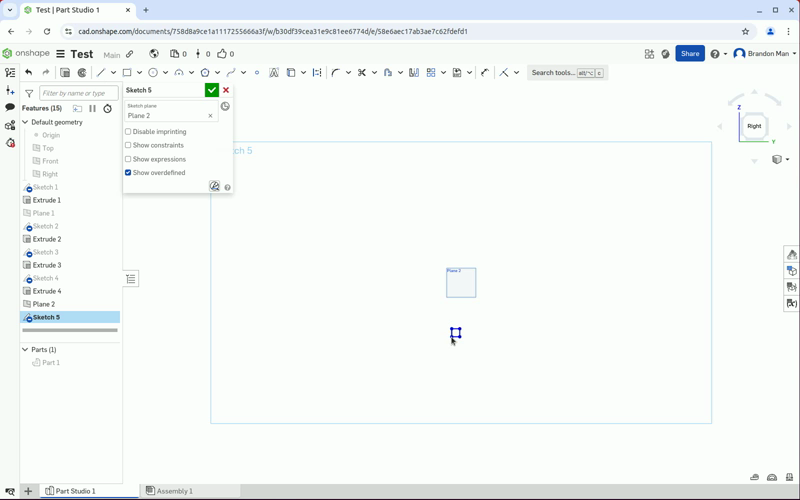
mouse_move(458, 330)
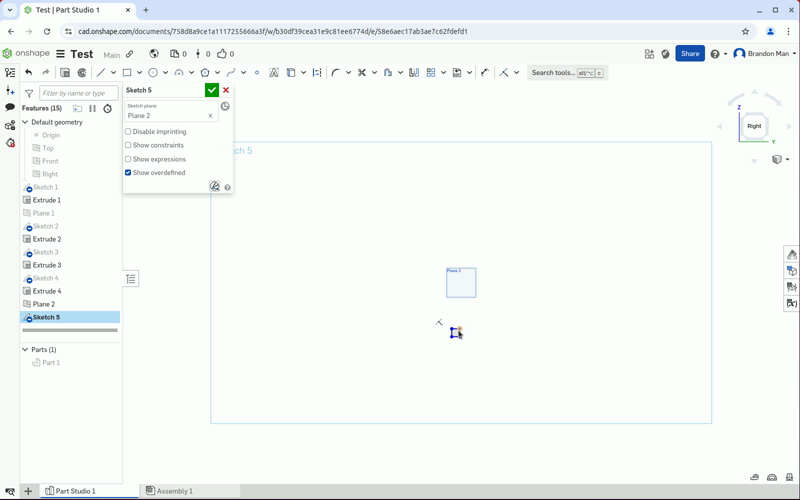
scroll(6)
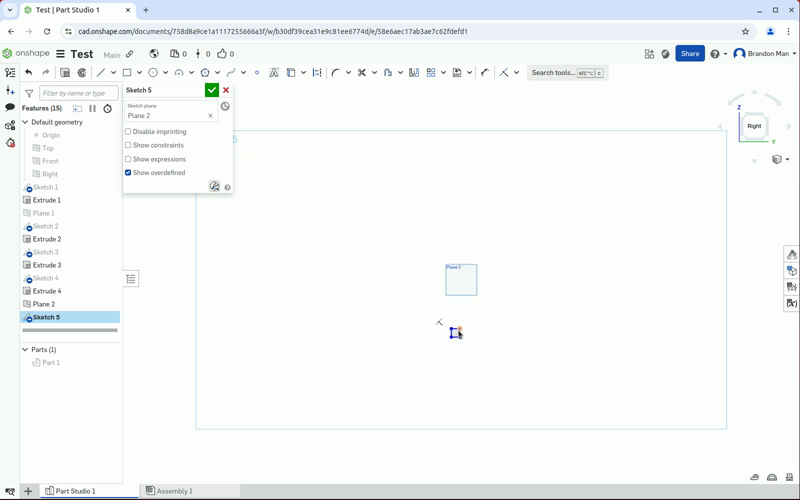
scroll(6)
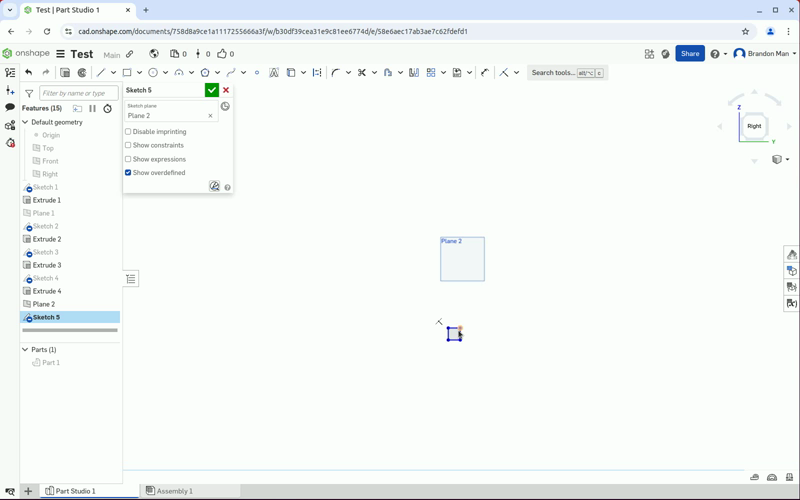
scroll(6)
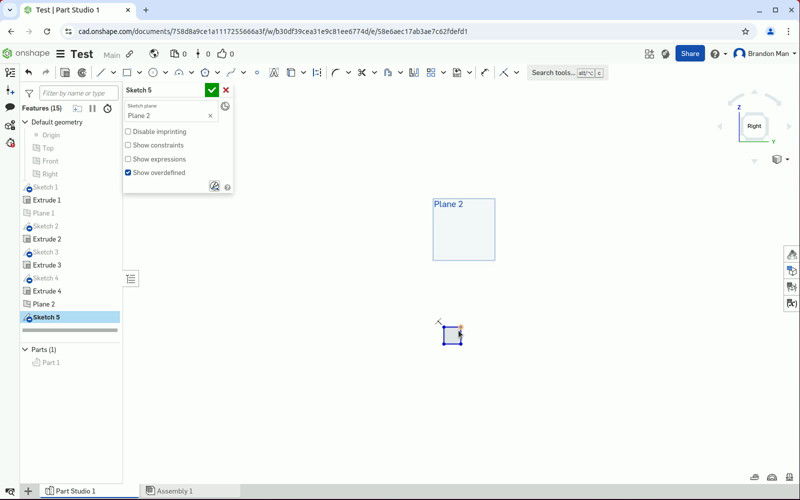
scroll(6)
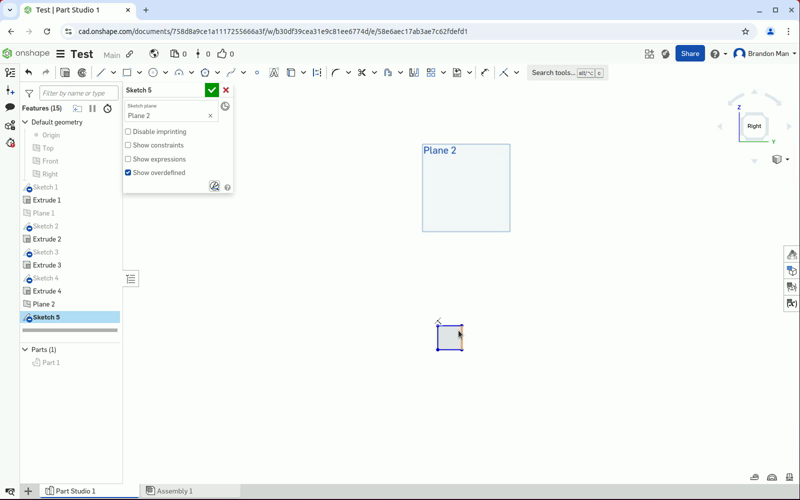
scroll(6)
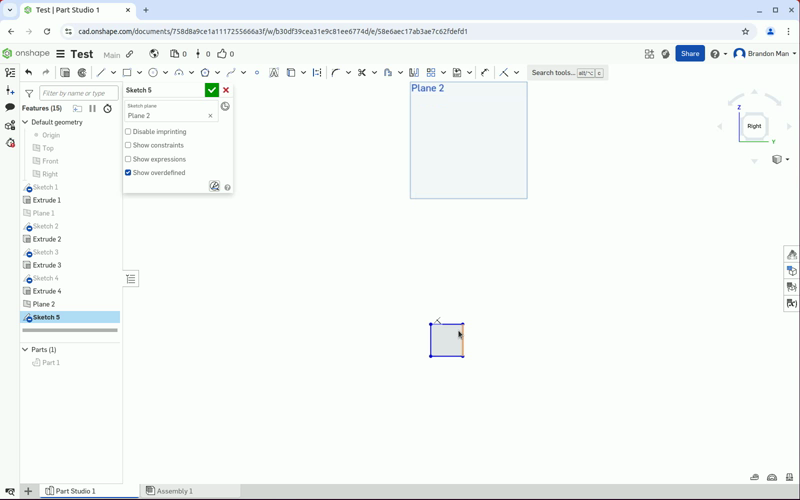
scroll(6)
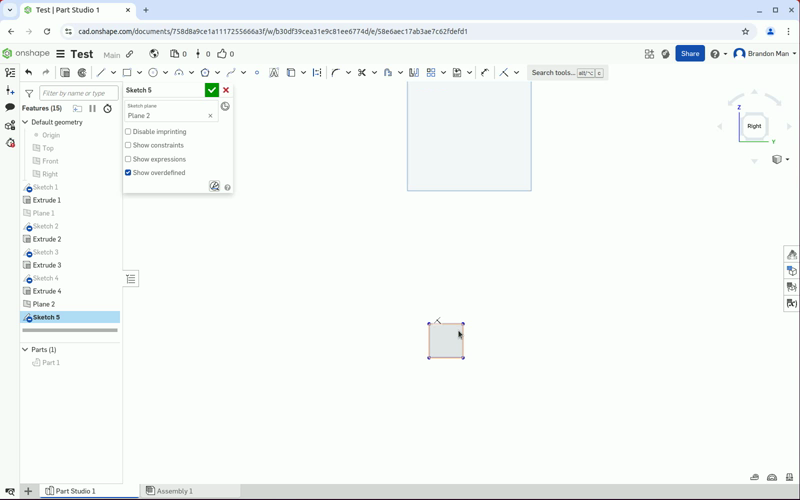
scroll(6)
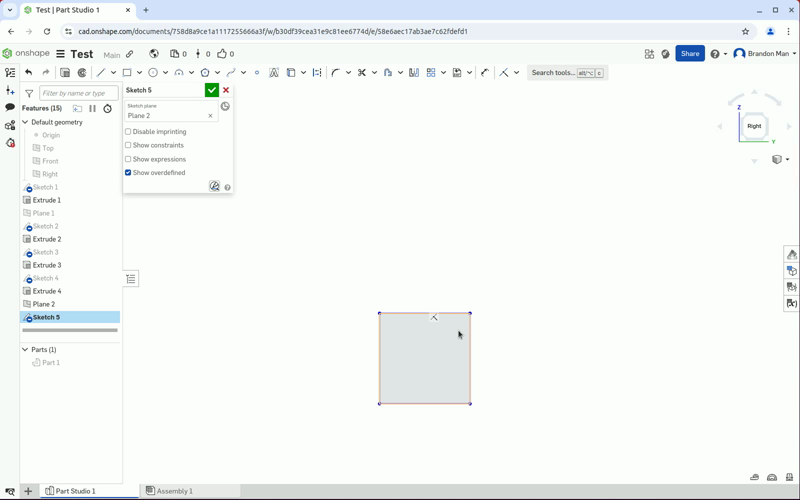
click(458, 330)
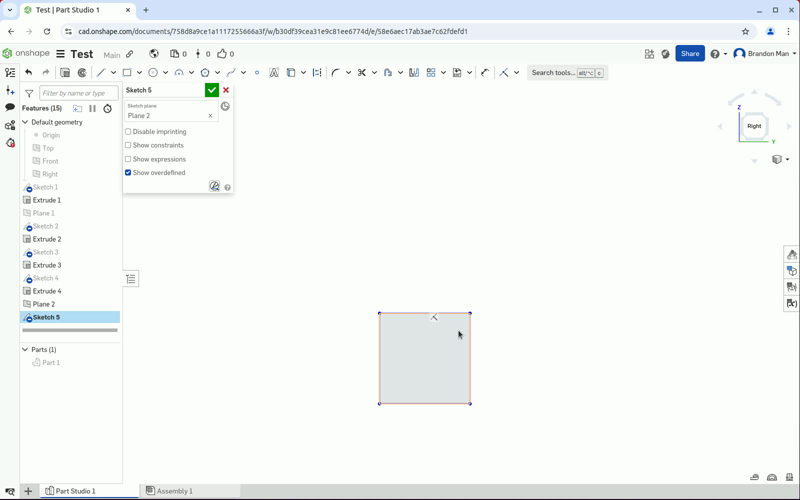
scroll(-6)
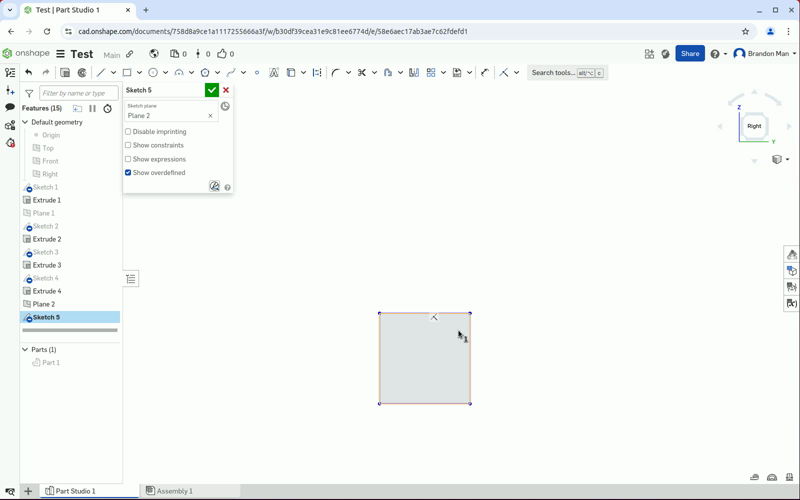
scroll(-6)
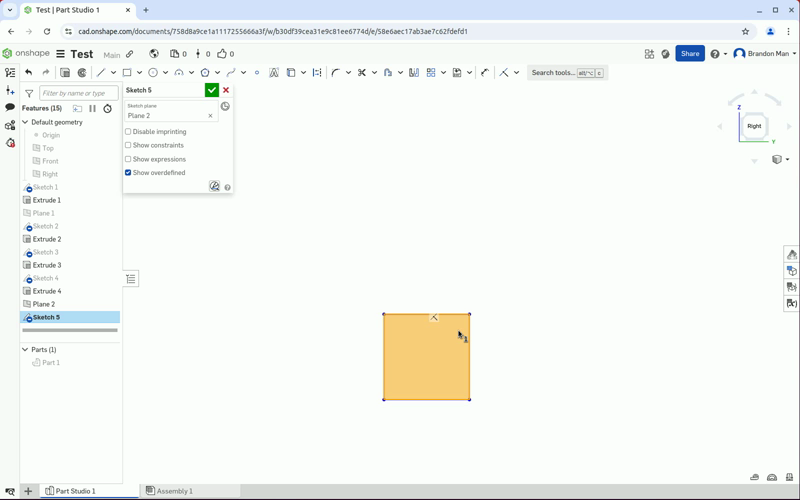
scroll(-6)
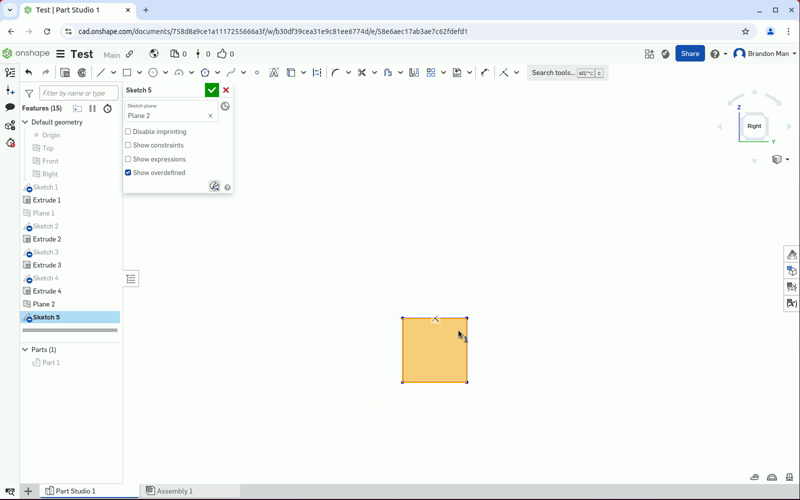
scroll(-6)
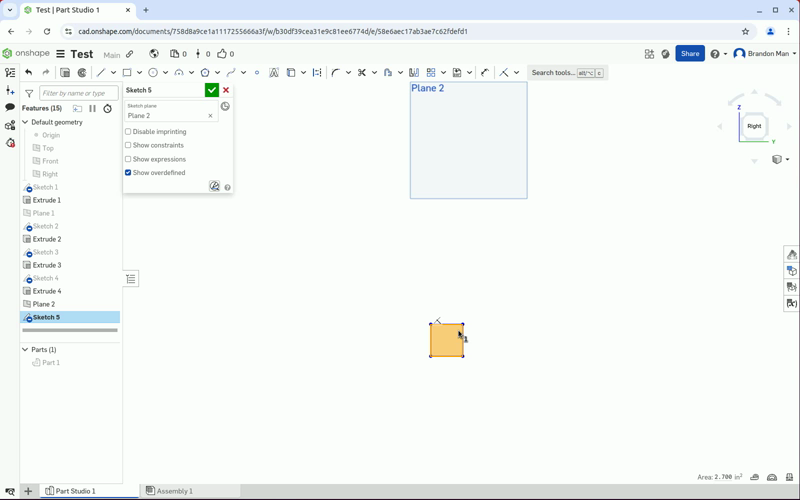
scroll(-6)
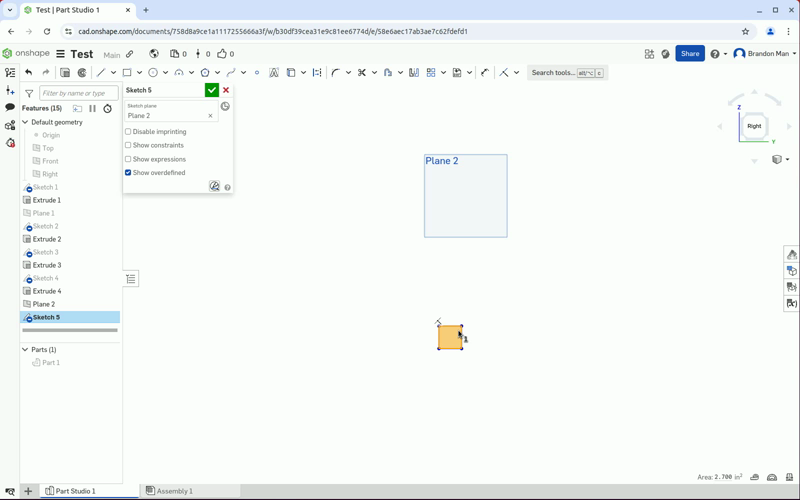
scroll(-6)
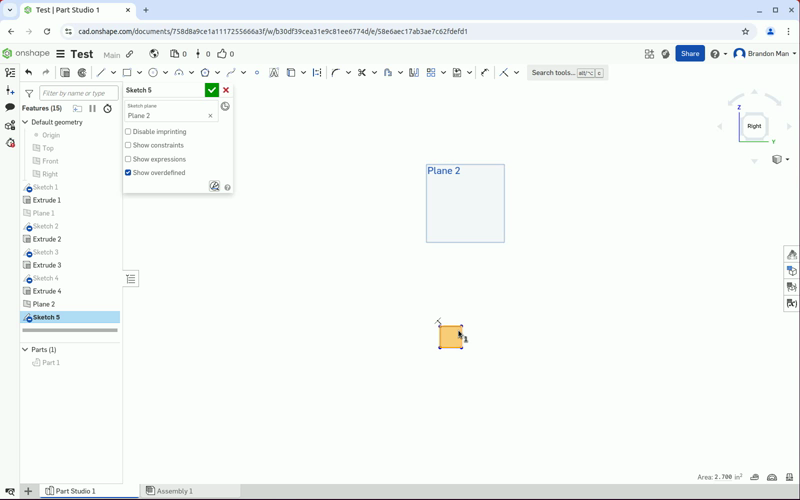
scroll(-6)
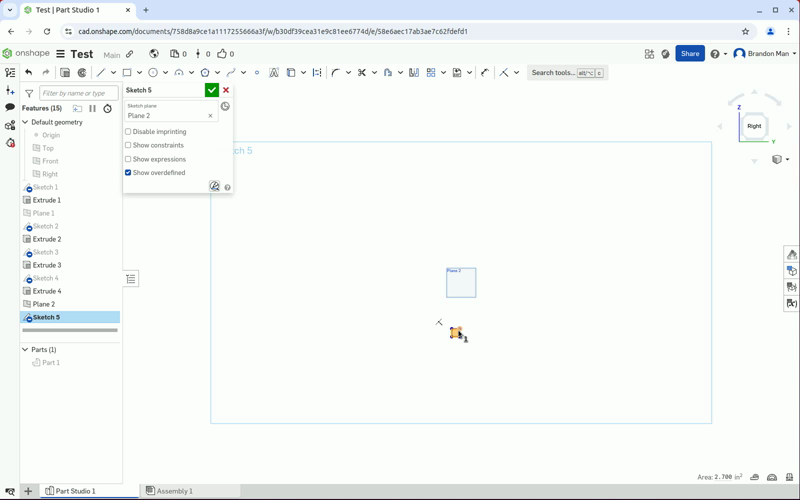
mouse_move(73, 352)
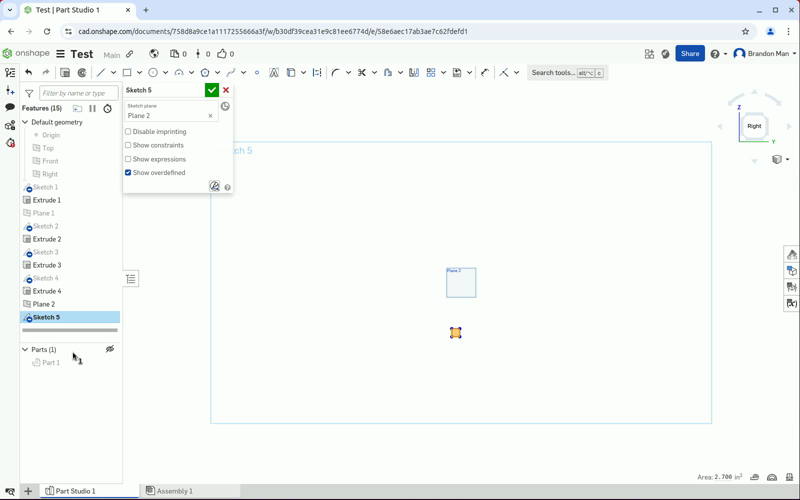
key(shift+y)
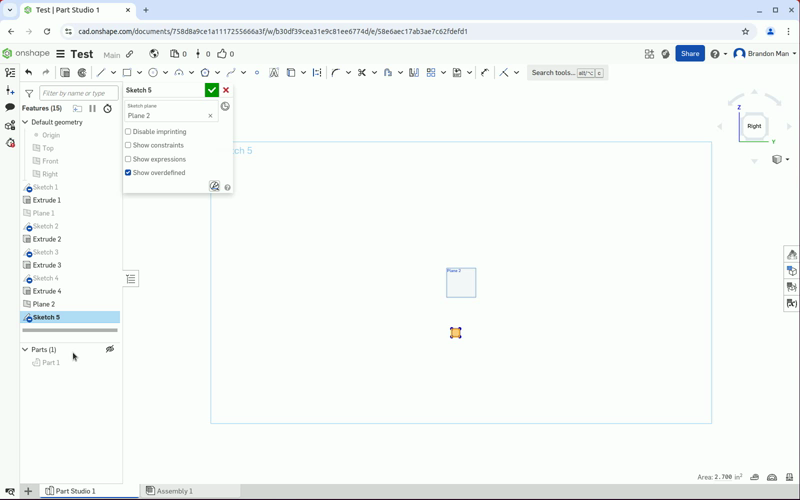
key(shift+e)
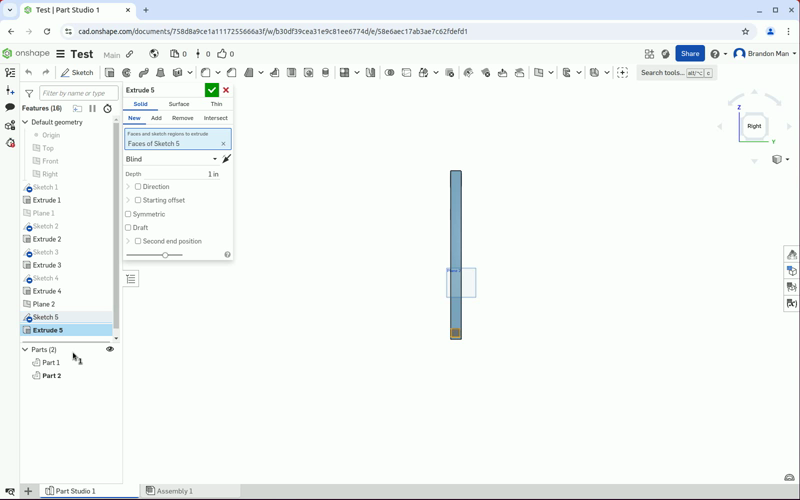
mouse_move(143, 106)
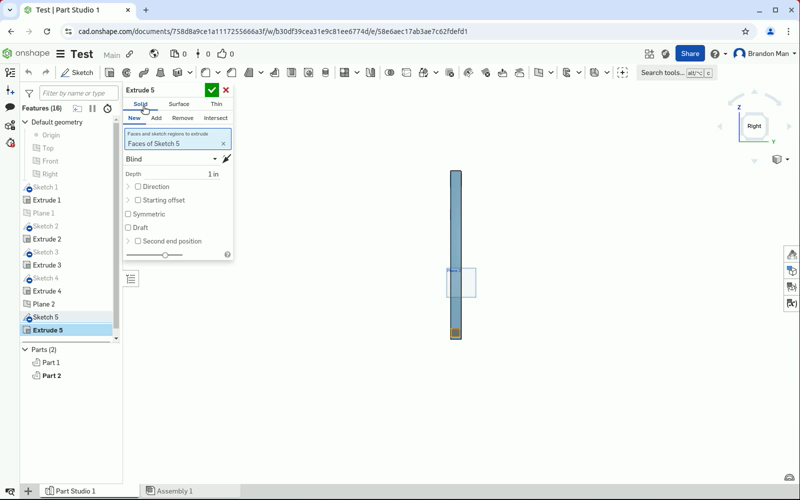
click(143, 106)
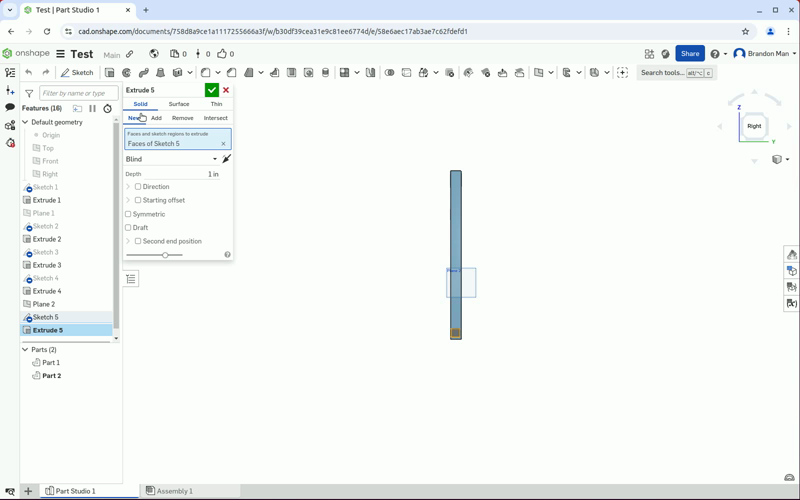
mouse_move(137, 120)
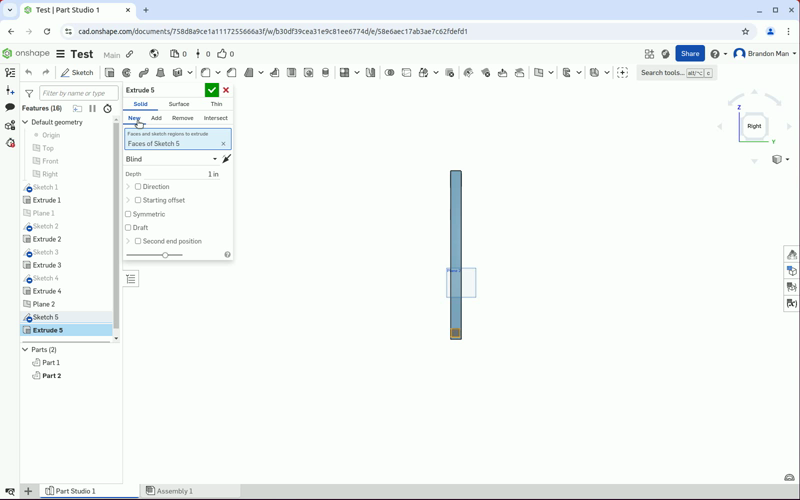
click(137, 120)
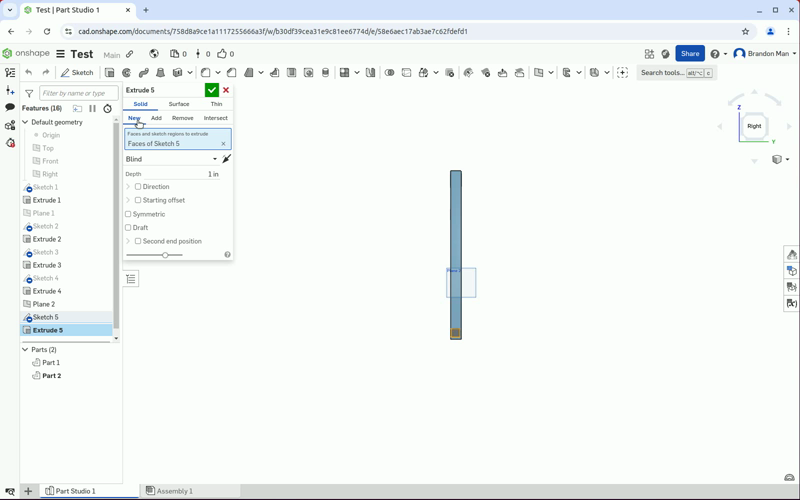
key(tab, 4)
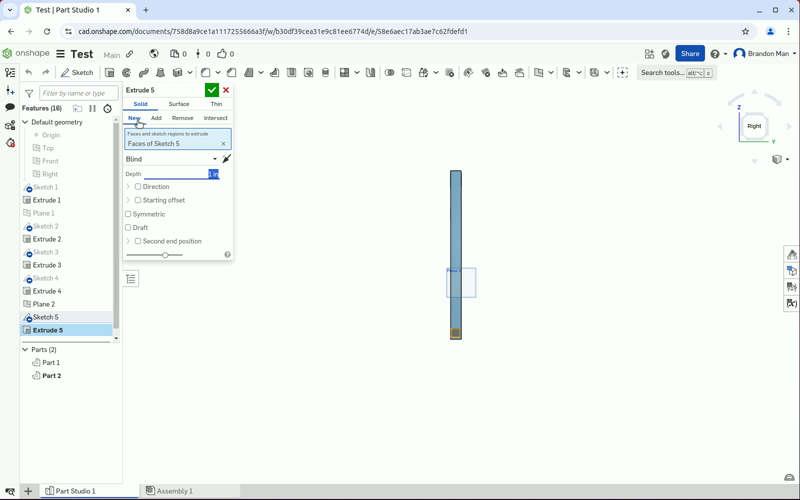
text(1.444)
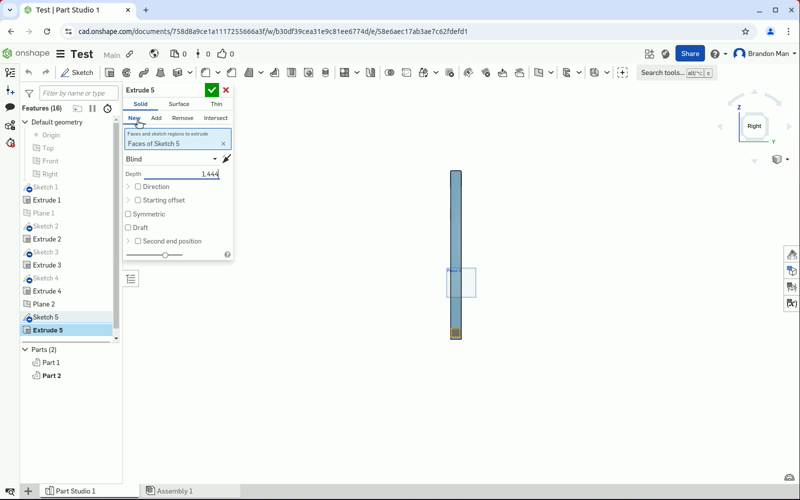
key(enter)
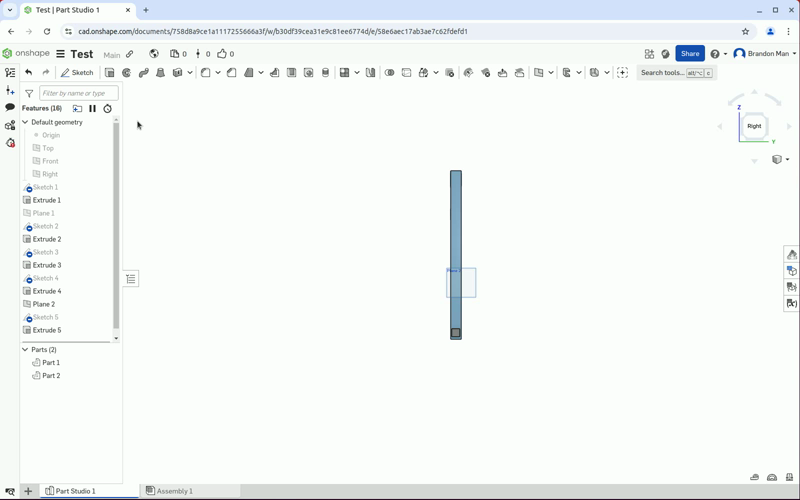
key(shift+h)
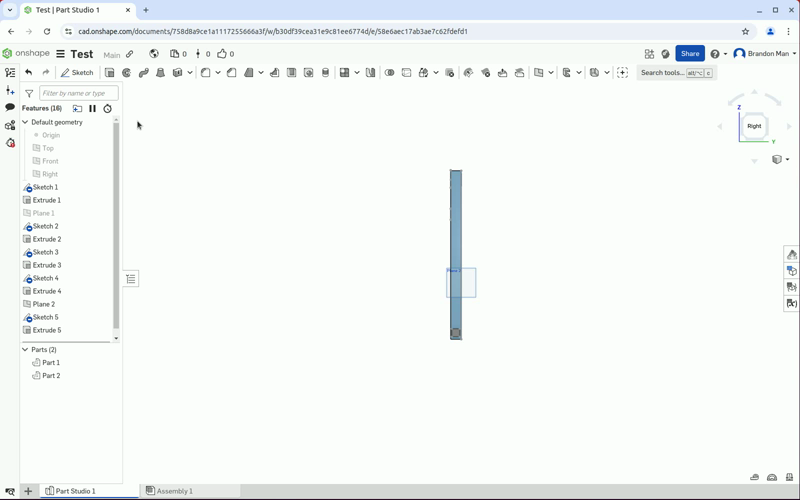
key(shift+h)
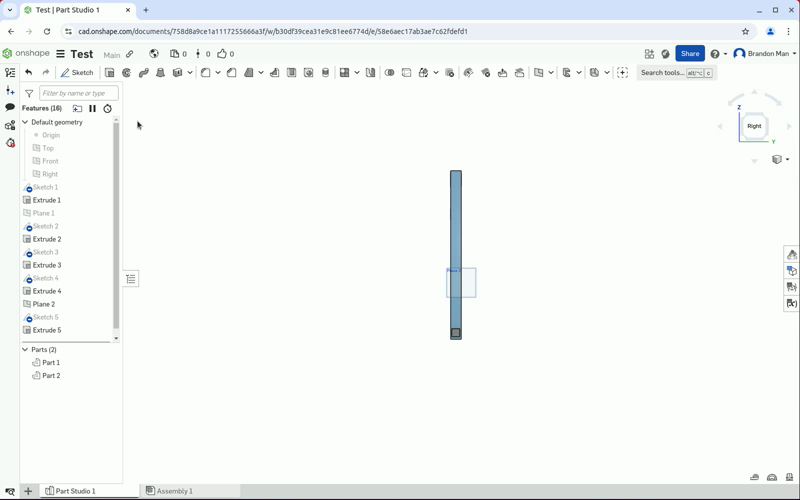
mouse_move(69, 189)
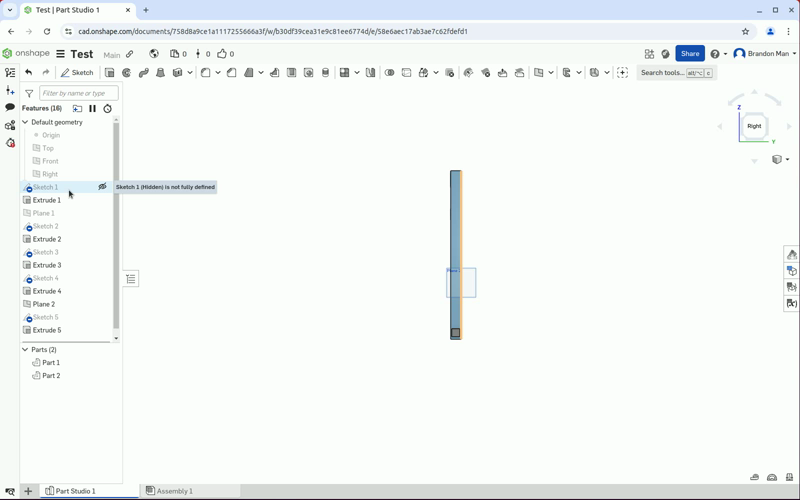
click(69, 189)
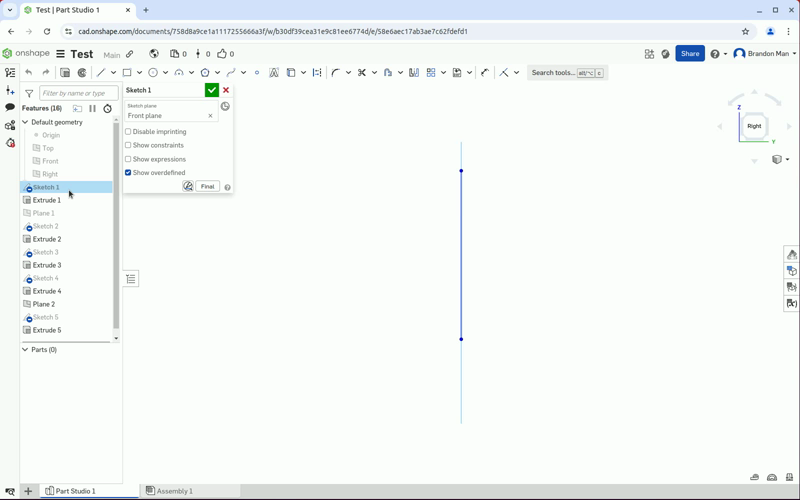
mouse_move(229, 92)
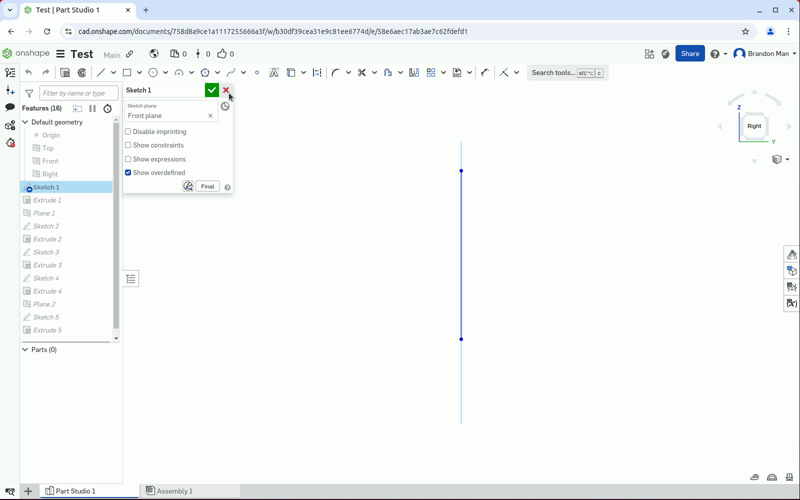
click(229, 92)
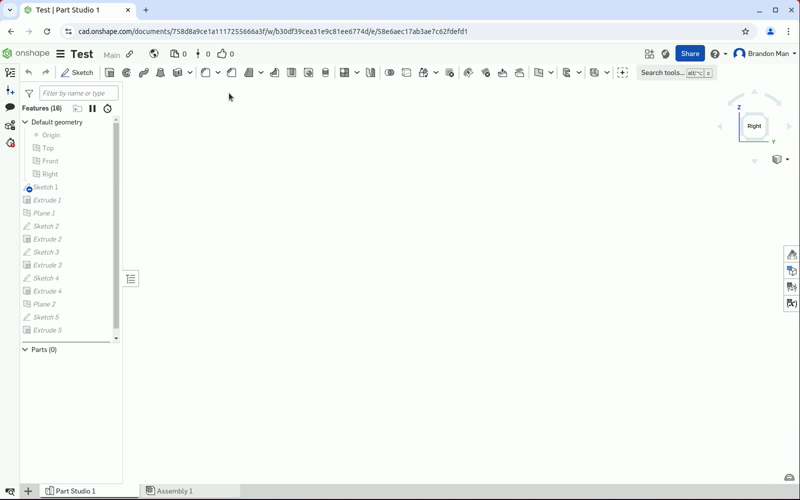
key(shift+s)
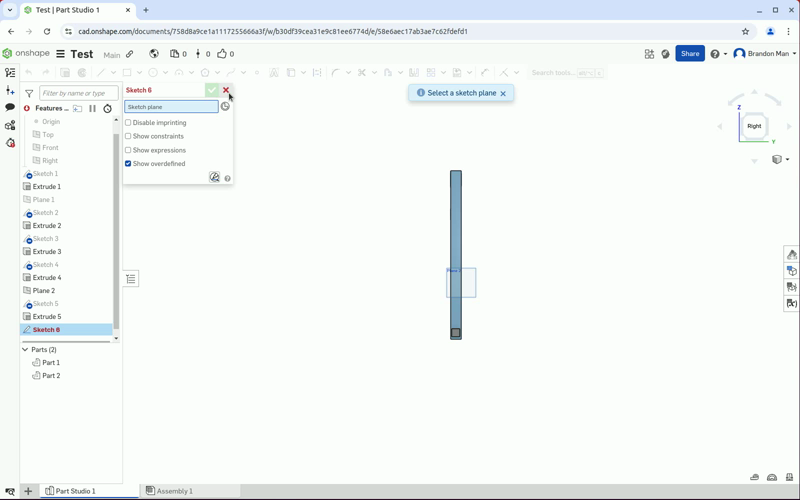
mouse_move(69, 293)
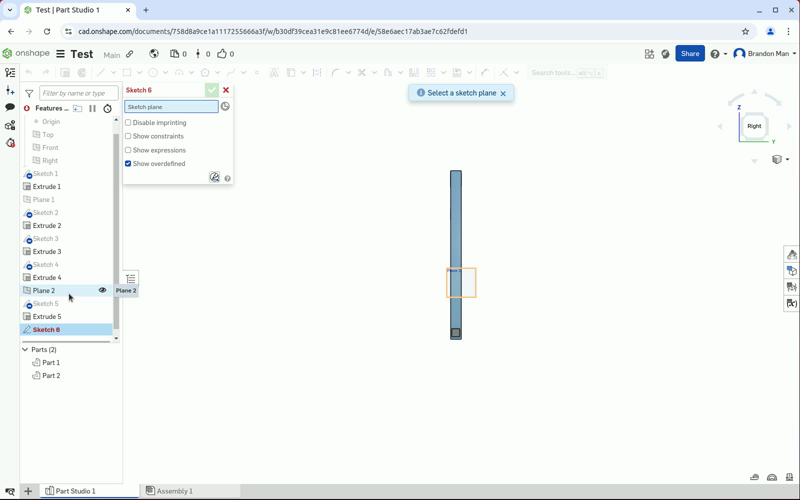
click(69, 293)
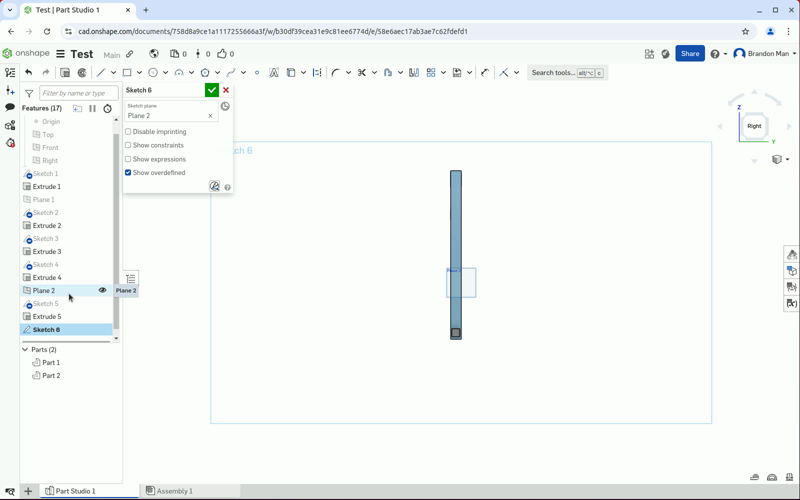
mouse_move(73, 352)
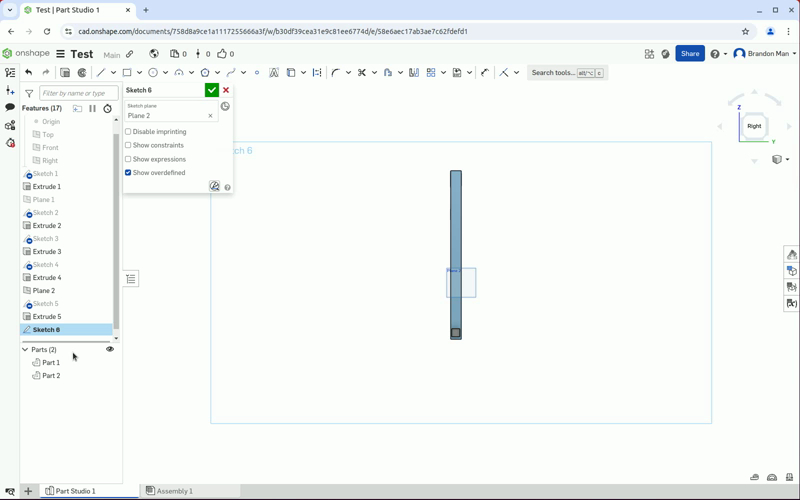
key(y)
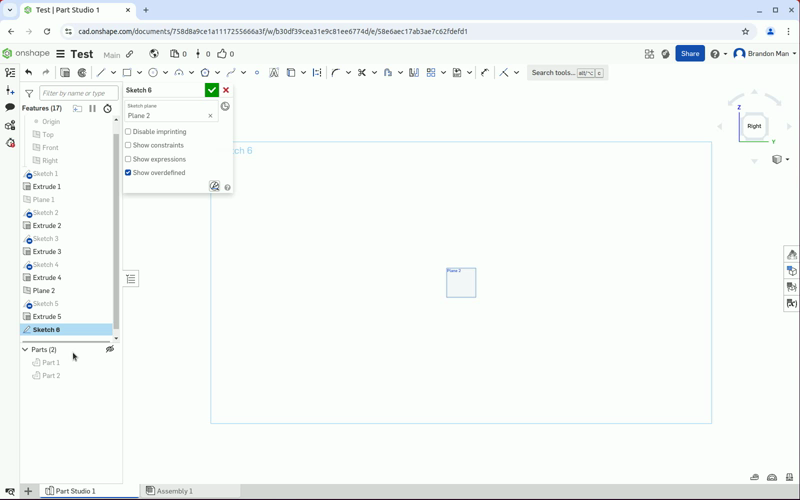
key(l)
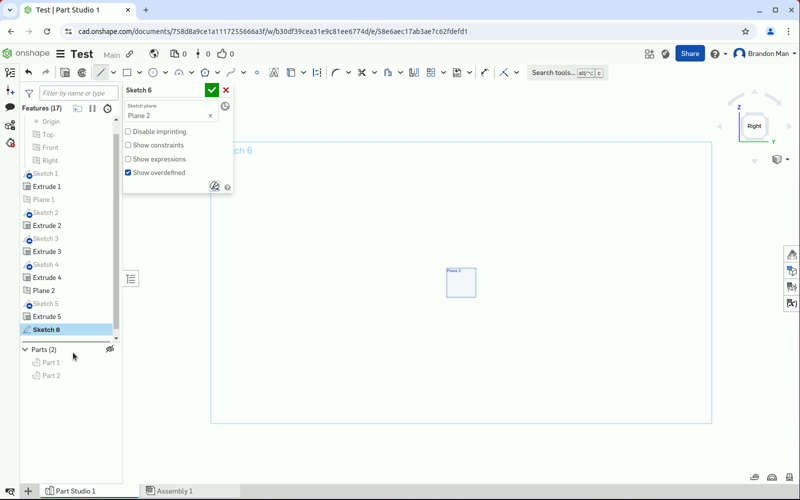
key_down(shift)
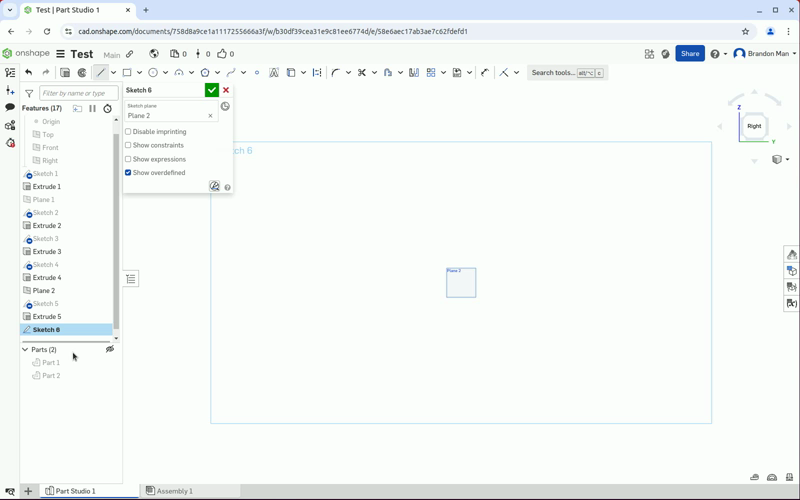
mouse_move(451, 216)
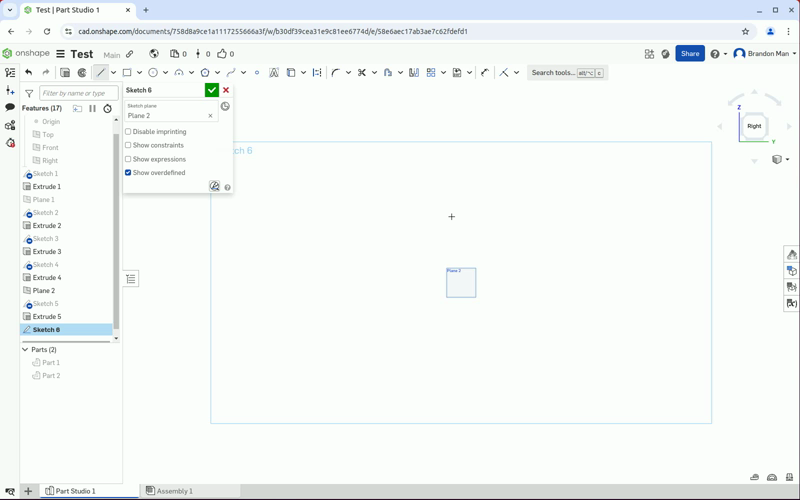
click(451, 216)
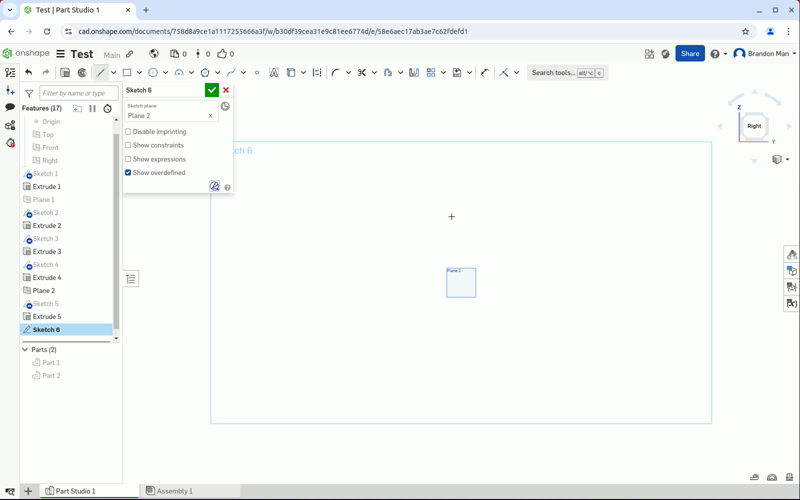
key_up(shift)
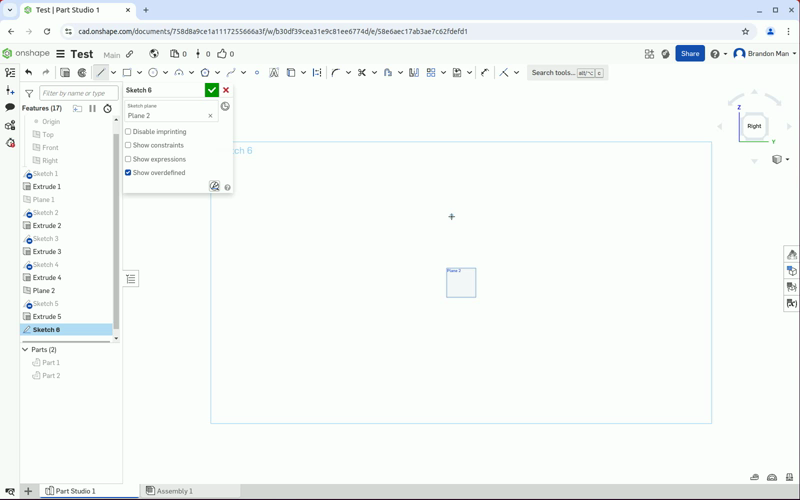
key_down(shift)
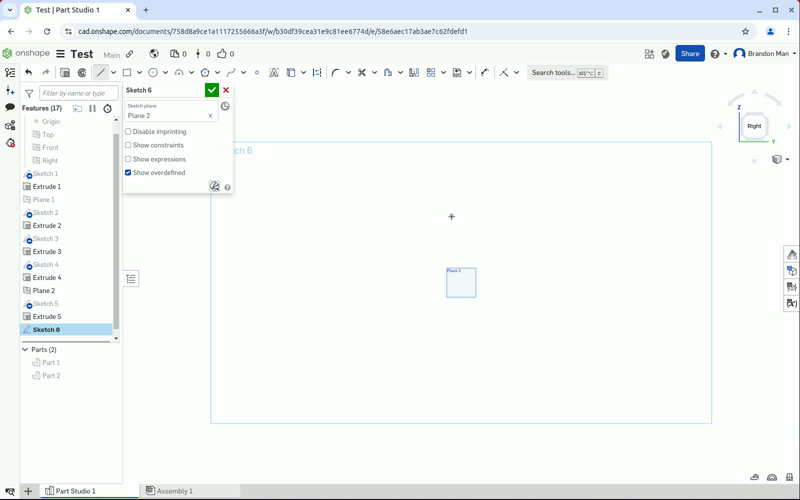
mouse_move(481, 216)
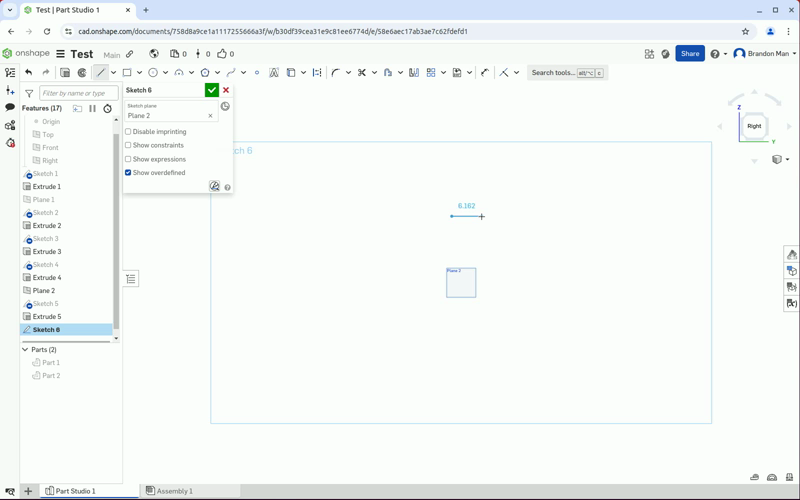
mouse_move(459, 216)
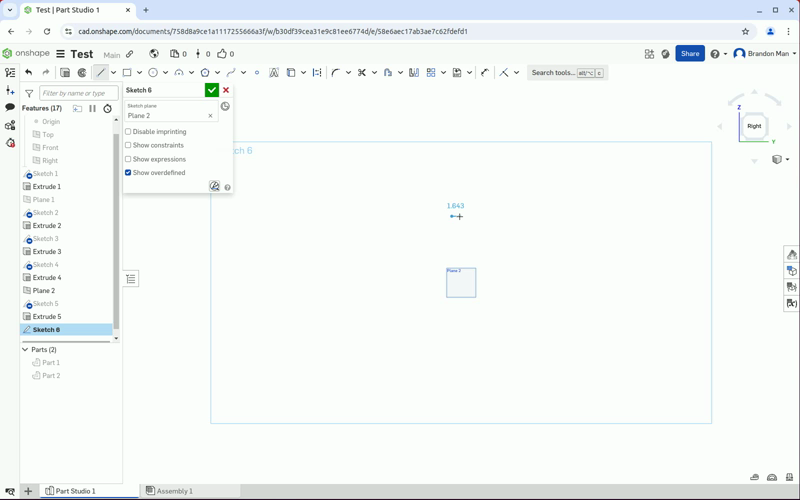
click(459, 216)
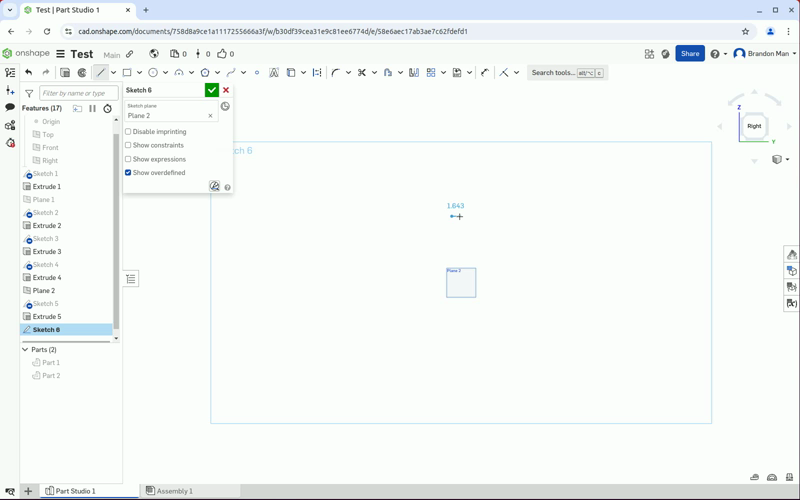
key_up(shift)
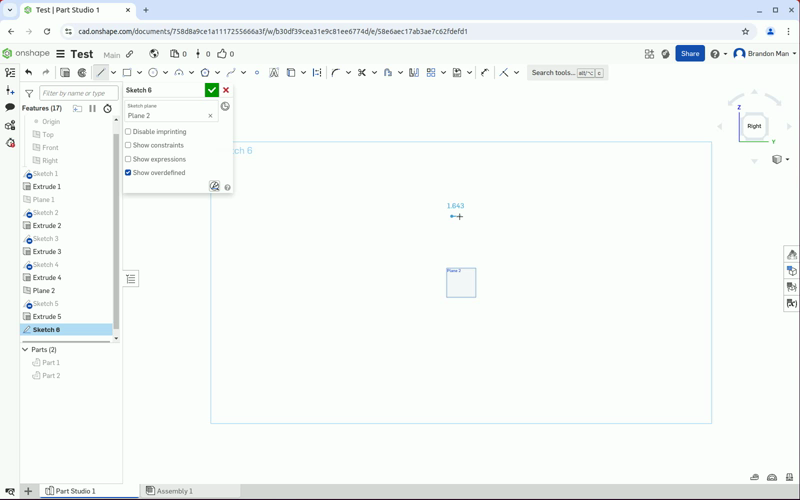
key_down(shift)
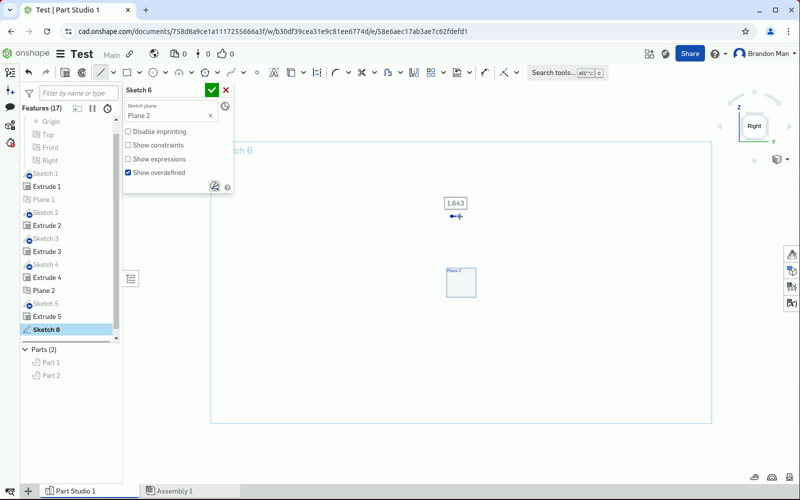
mouse_move(489, 216)
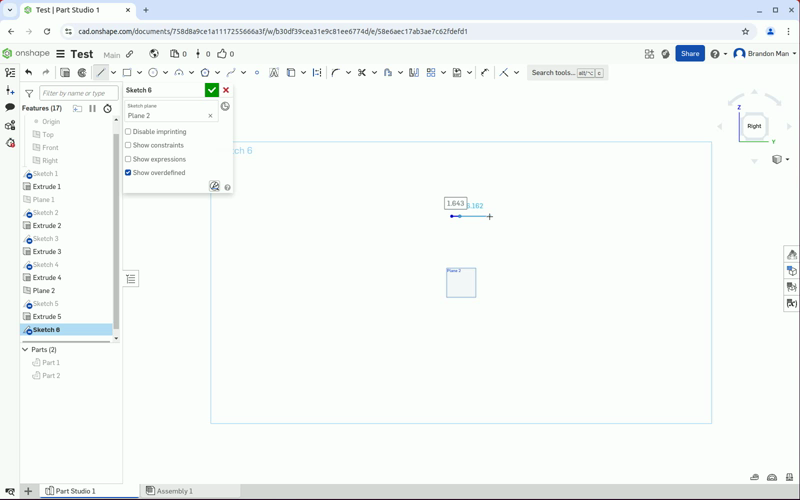
mouse_move(459, 207)
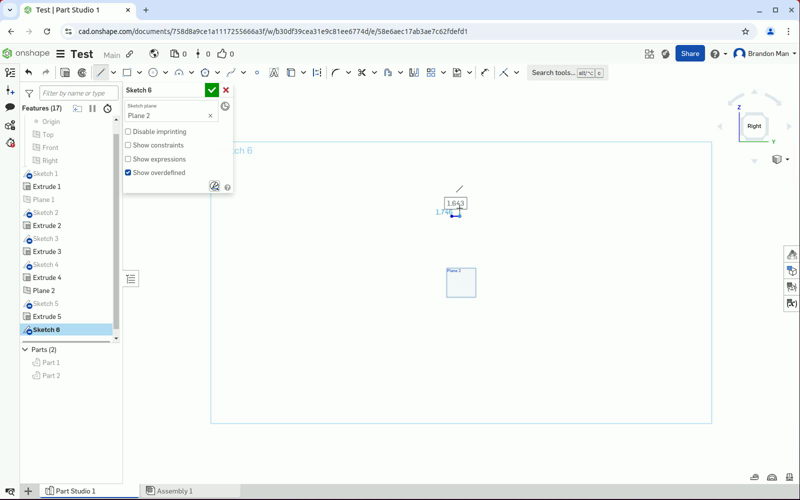
click(459, 207)
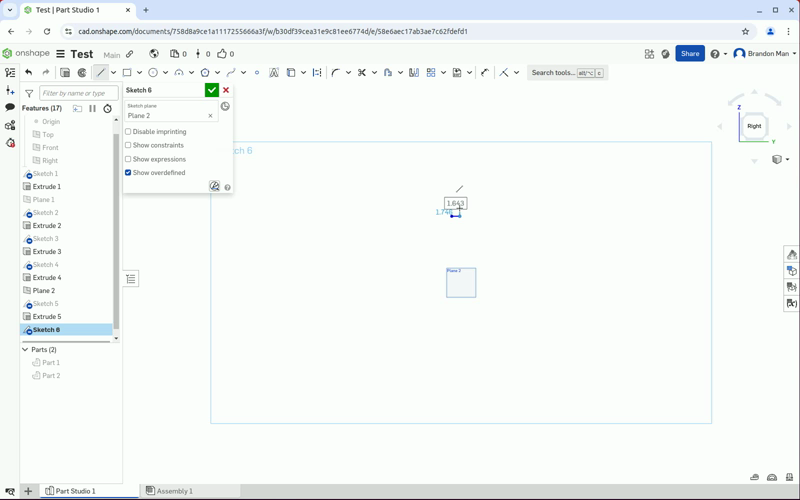
key_up(shift)
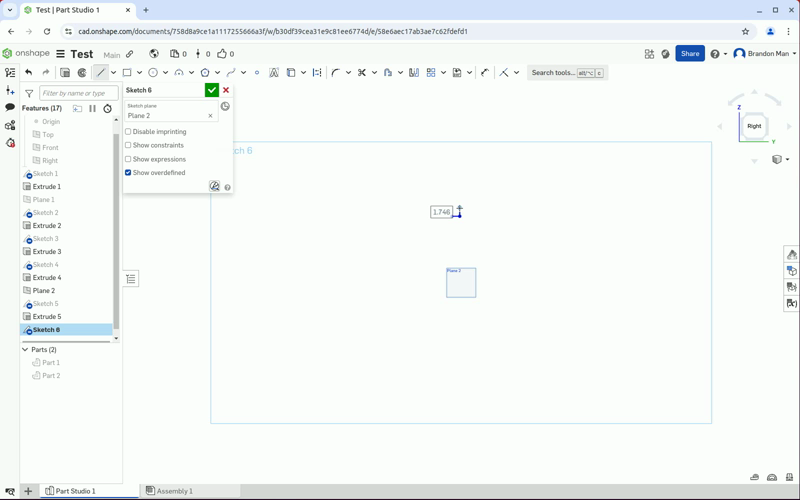
key_down(shift)
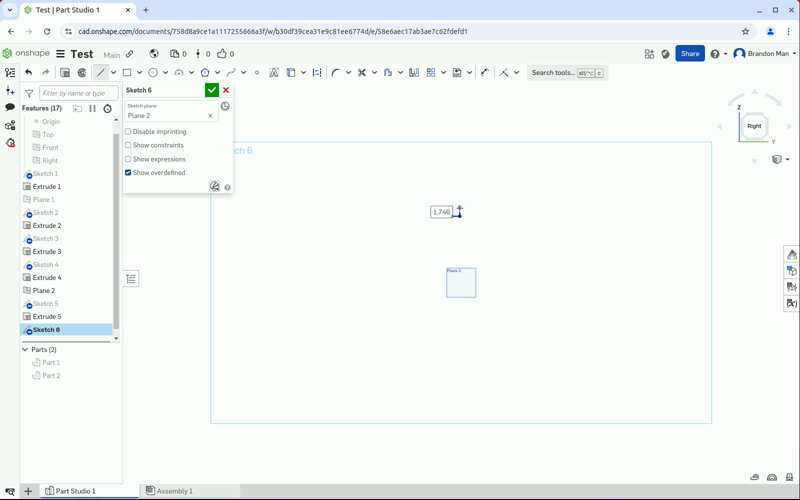
mouse_move(489, 207)
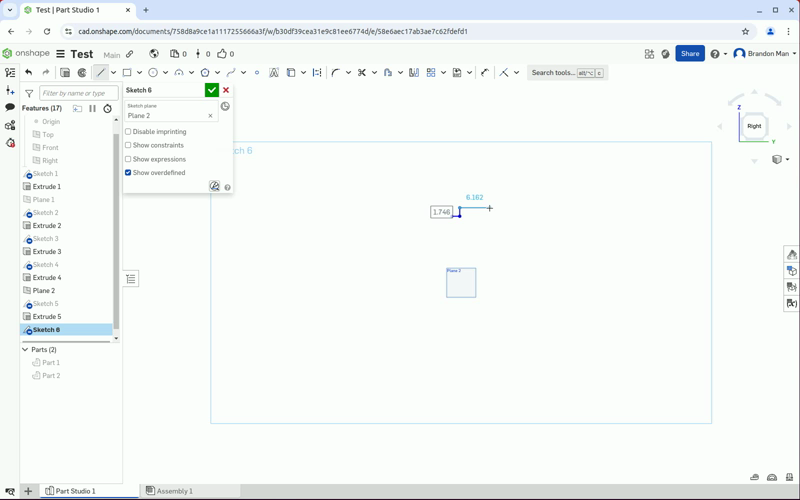
mouse_move(451, 207)
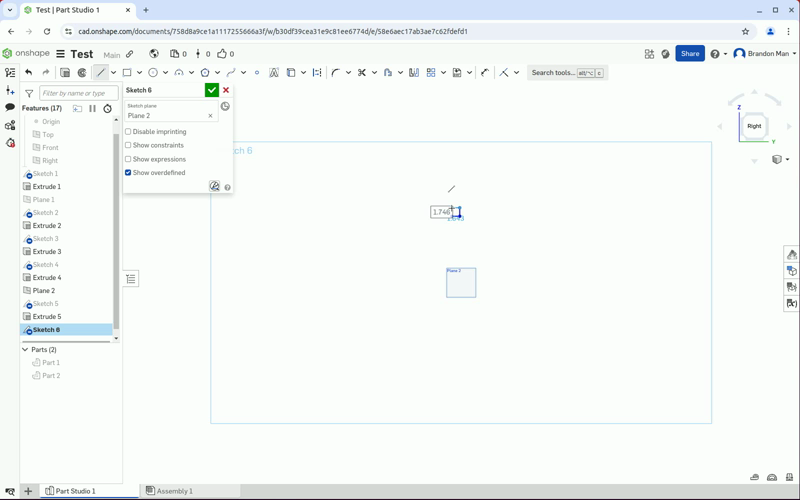
click(451, 207)
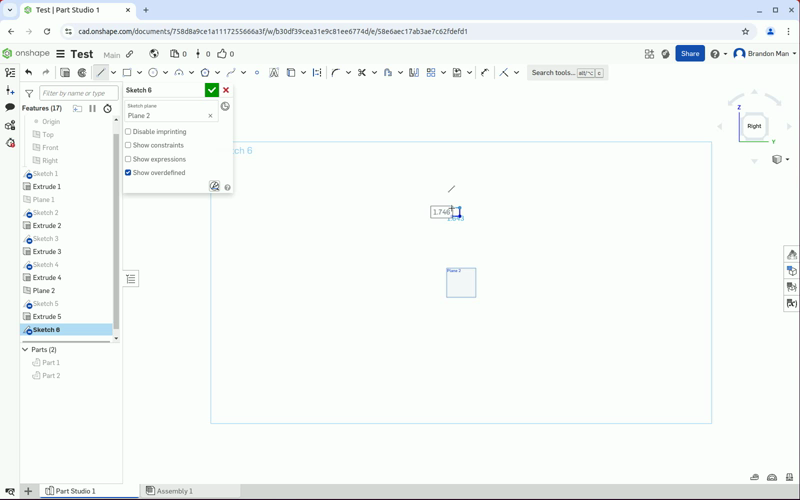
key_up(shift)
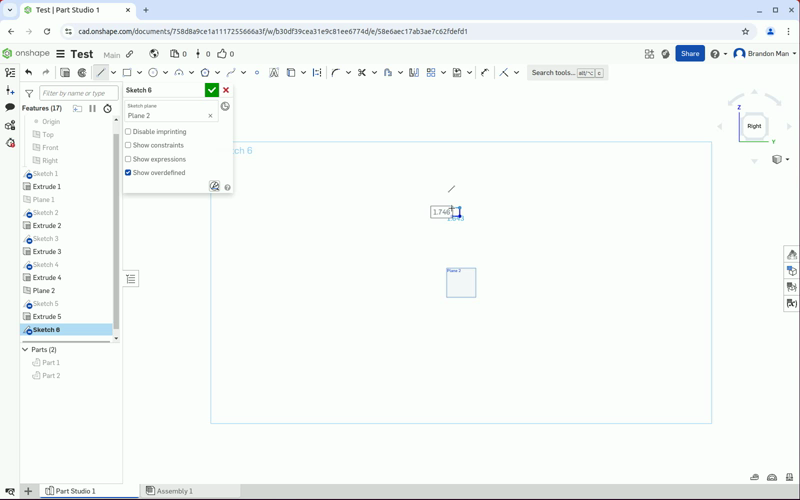
mouse_move(481, 207)
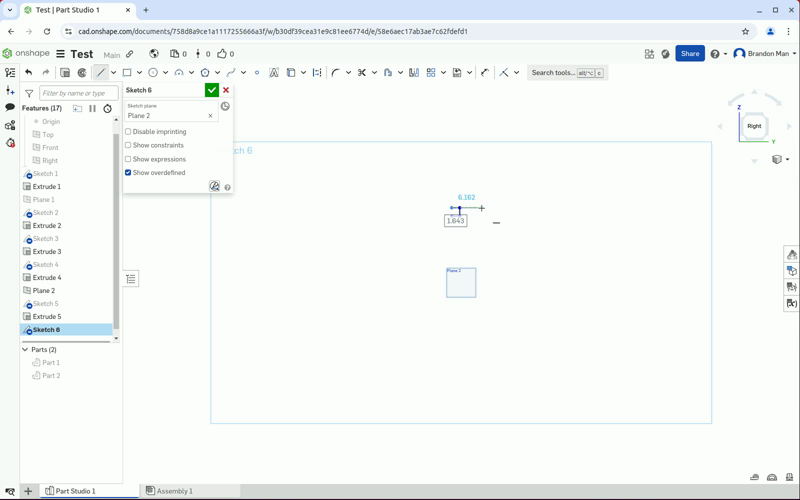
key_down(shift)
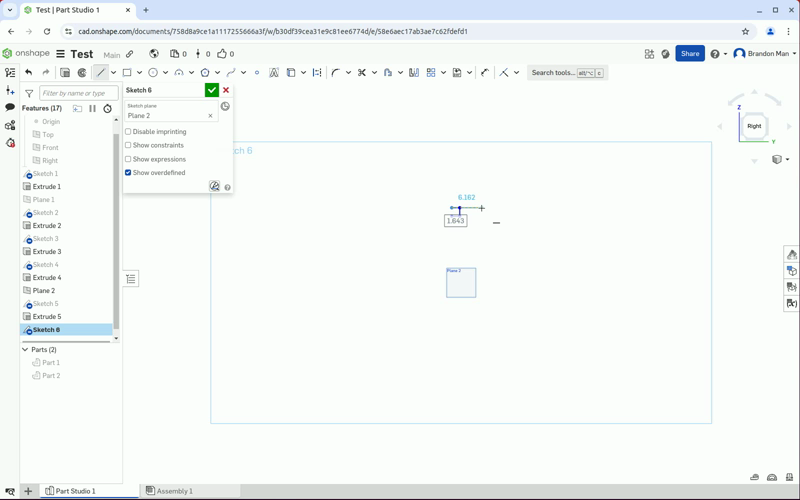
mouse_move(451, 216)
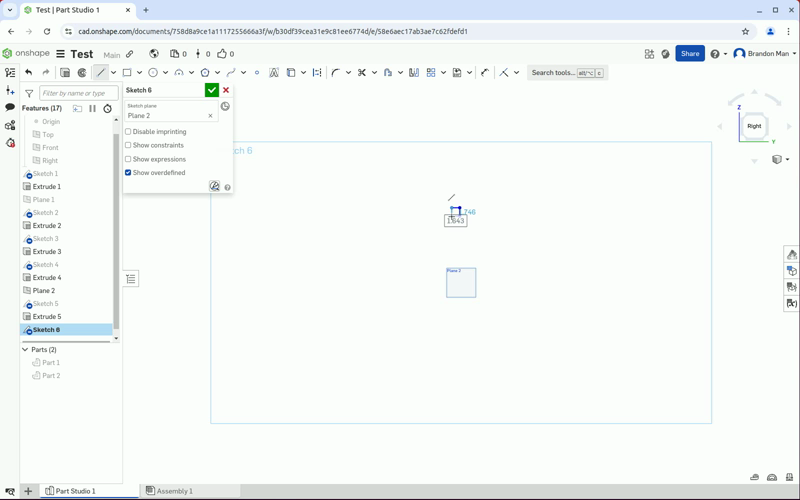
key_up(shift)
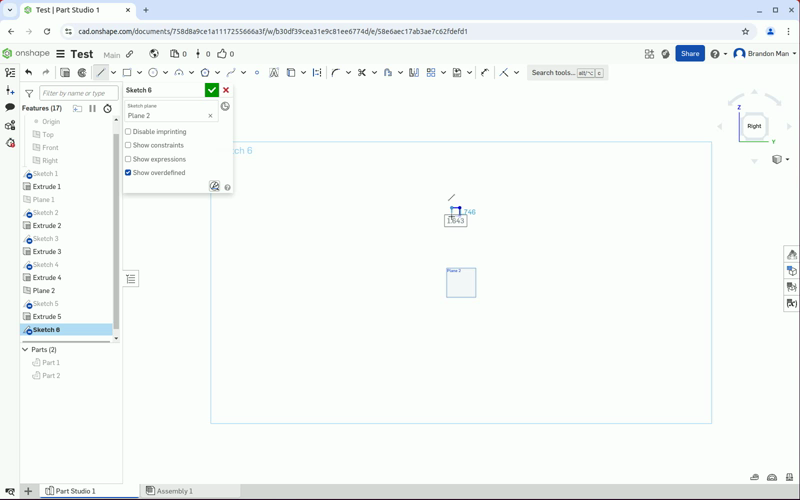
click(451, 216)
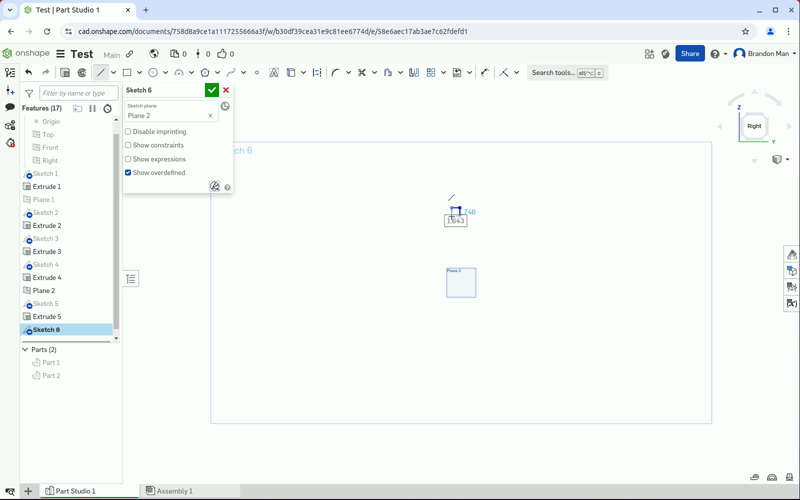
key(esc)
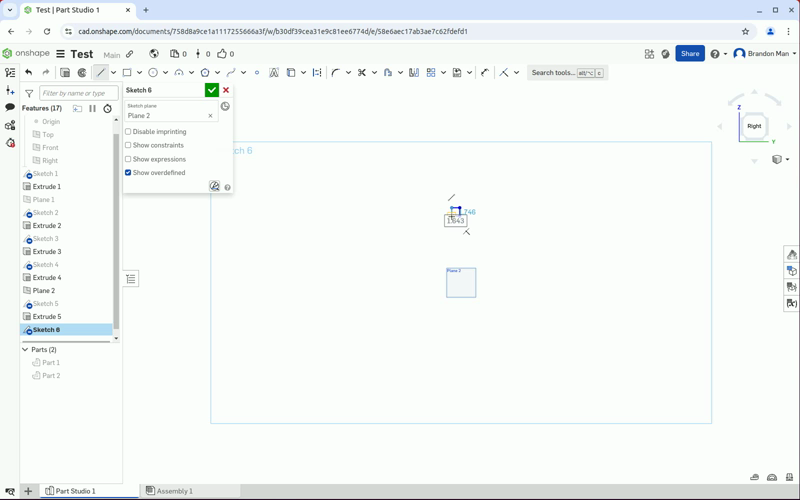
mouse_move(453, 209)
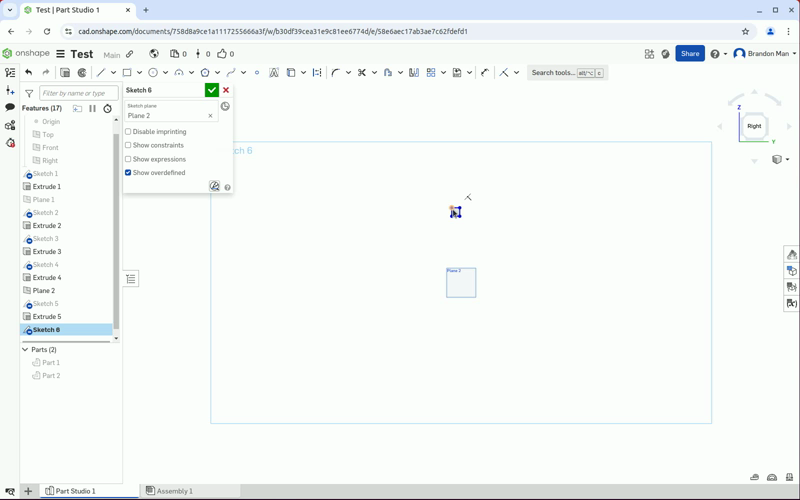
scroll(6)
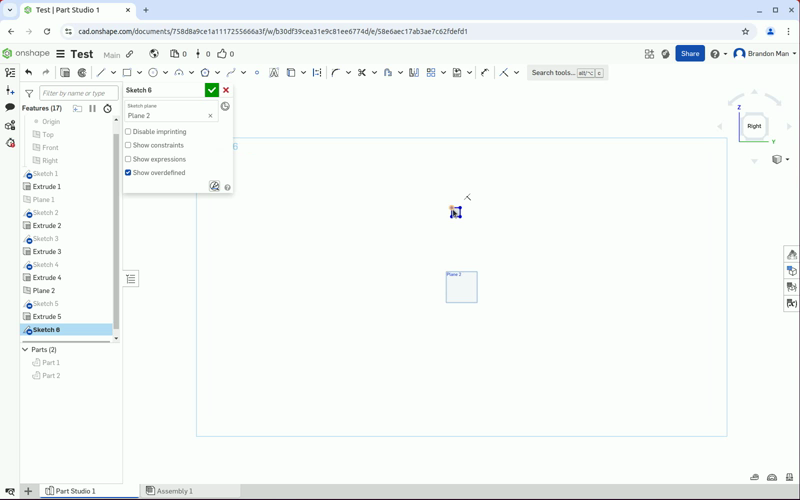
scroll(6)
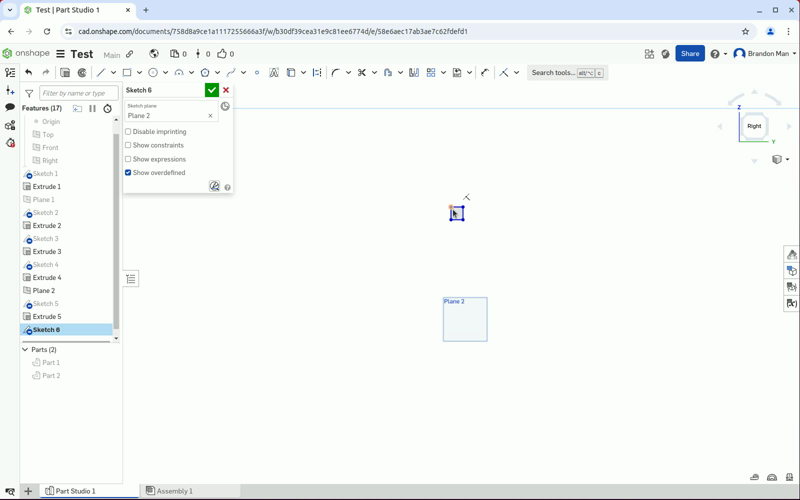
scroll(6)
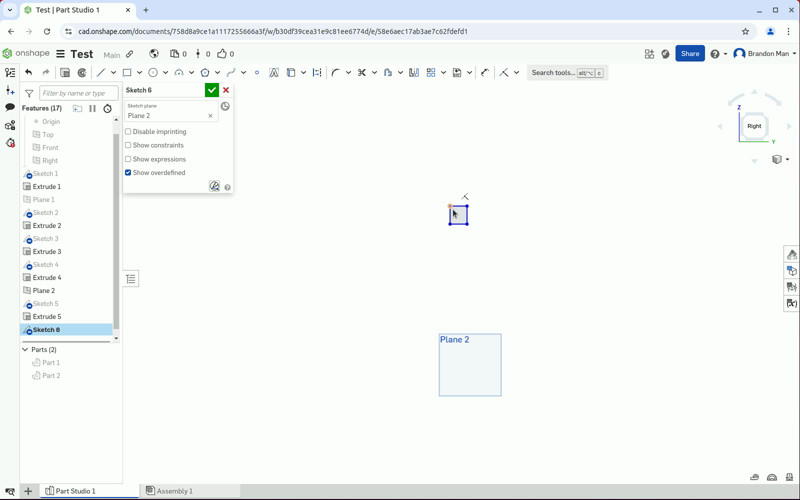
scroll(6)
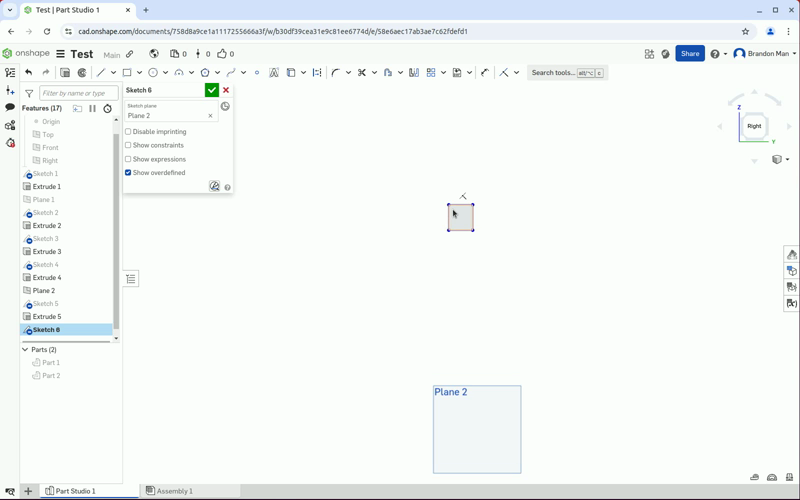
scroll(6)
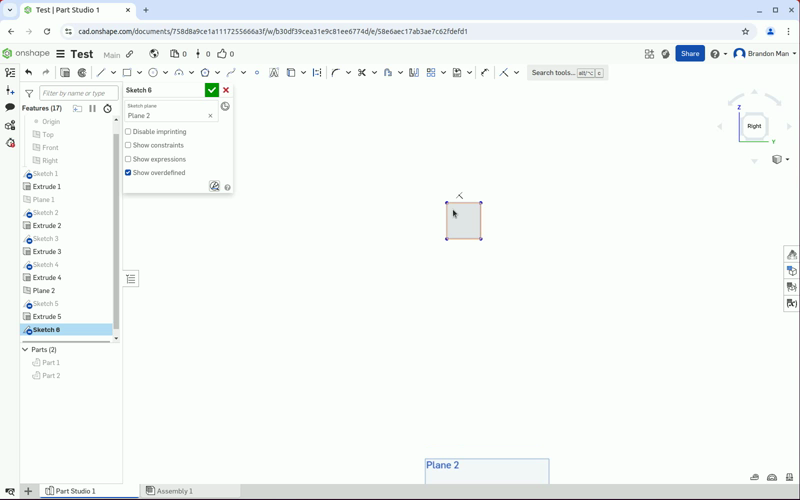
scroll(6)
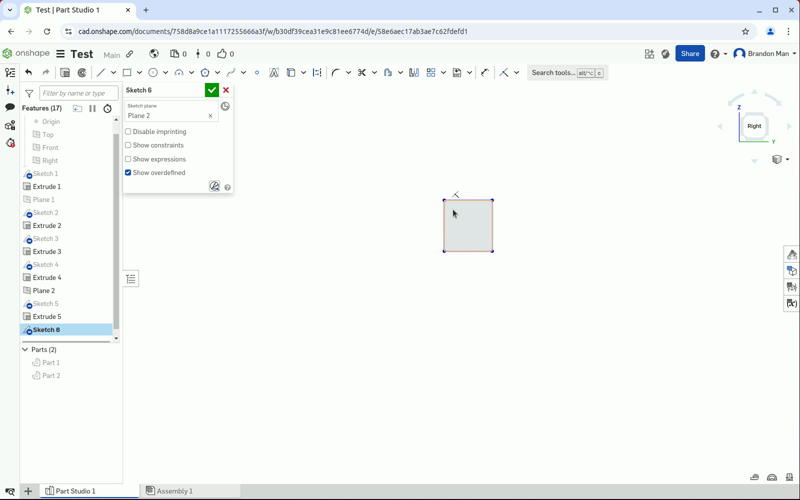
scroll(6)
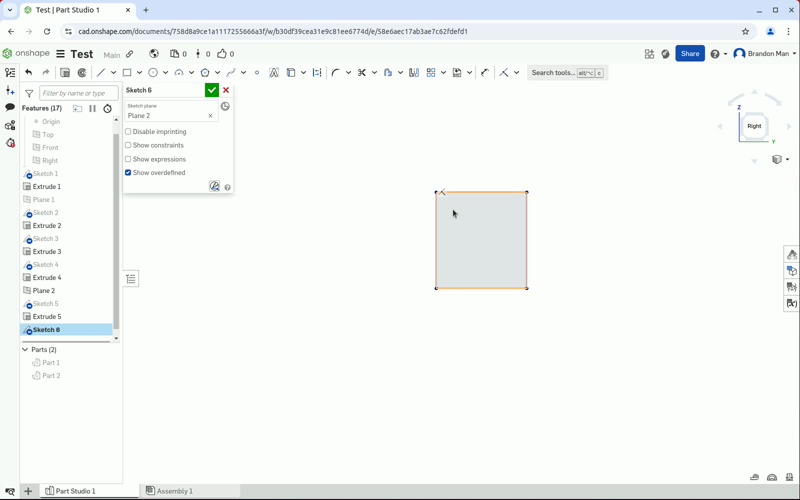
click(453, 209)
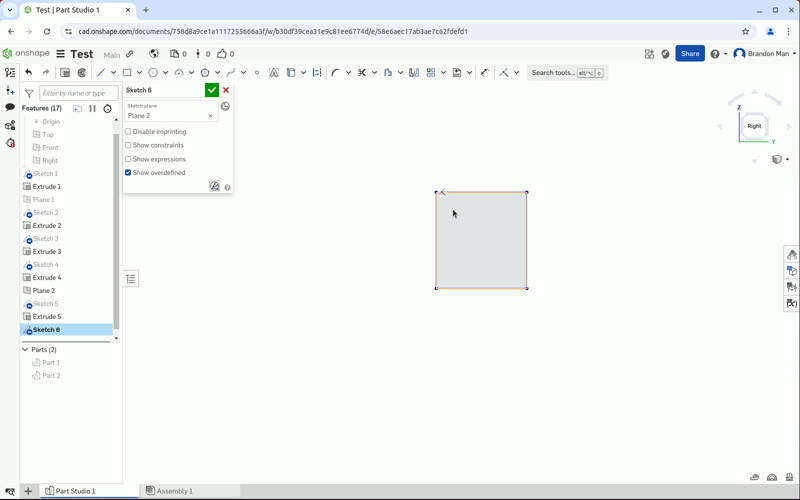
scroll(-6)
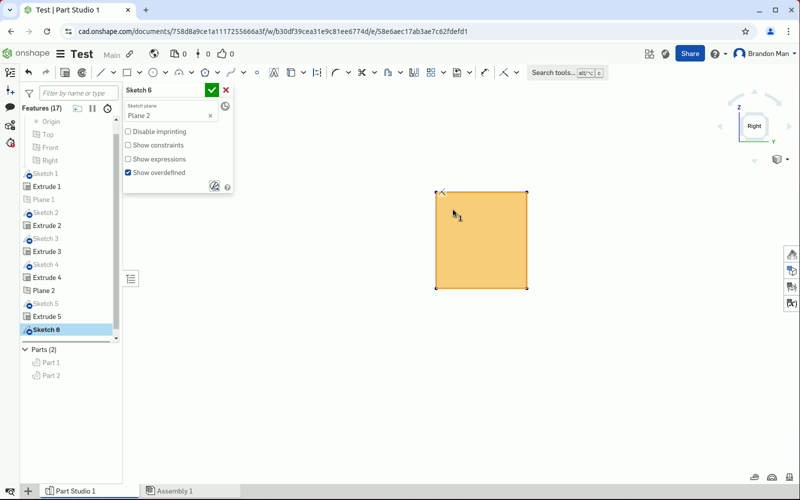
scroll(-6)
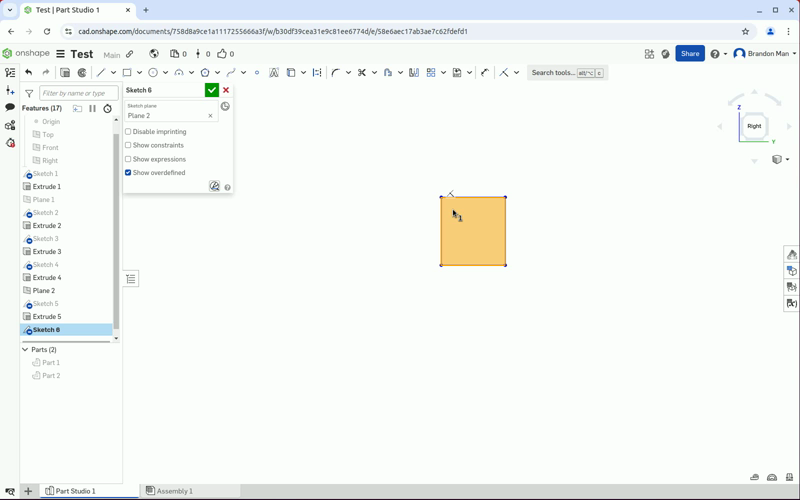
scroll(-6)
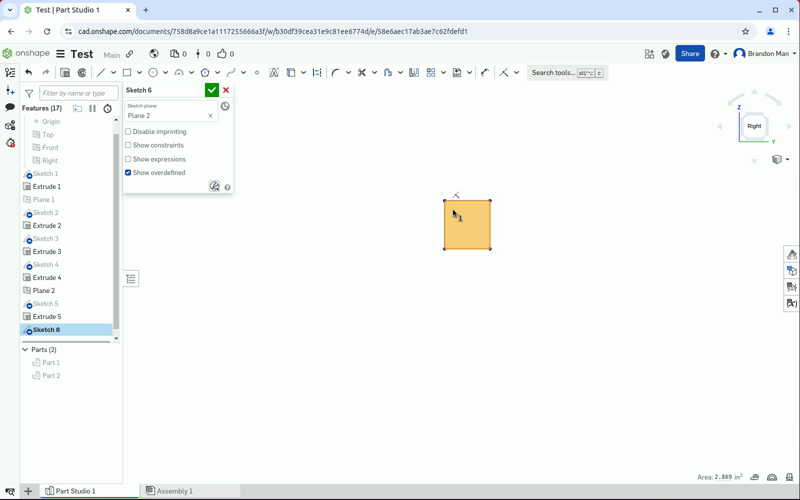
scroll(-6)
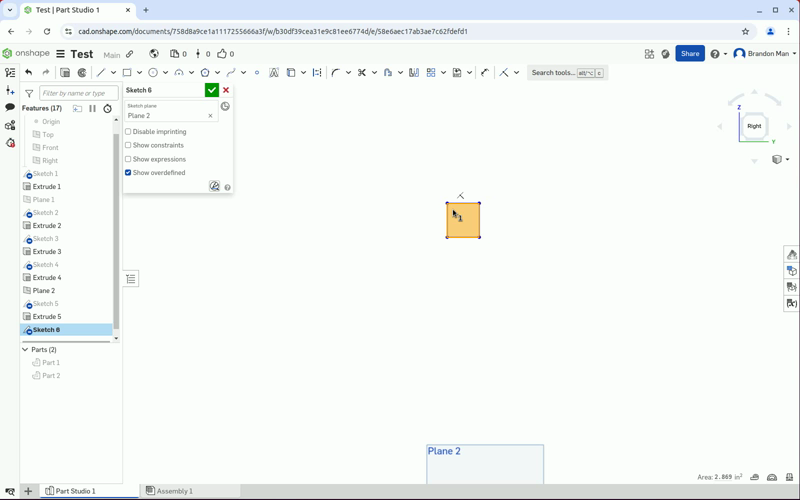
scroll(-6)
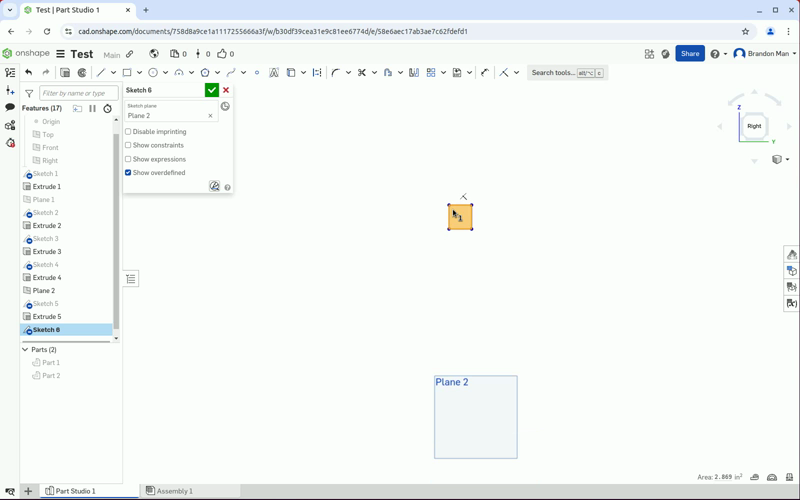
scroll(-6)
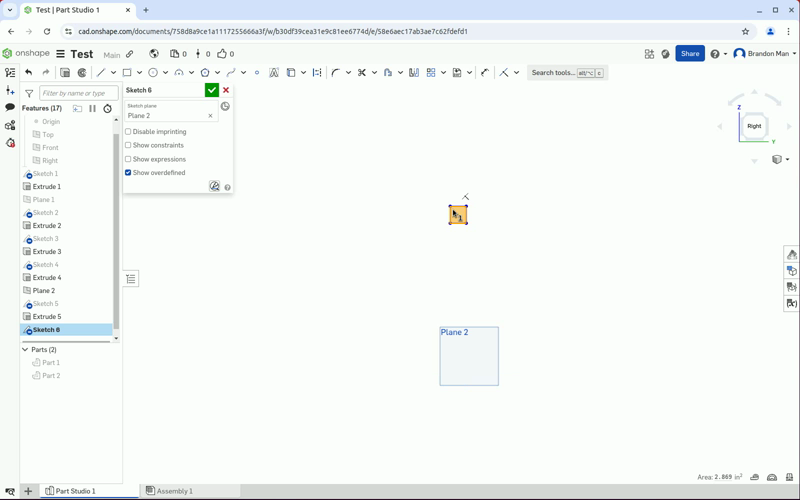
scroll(-6)
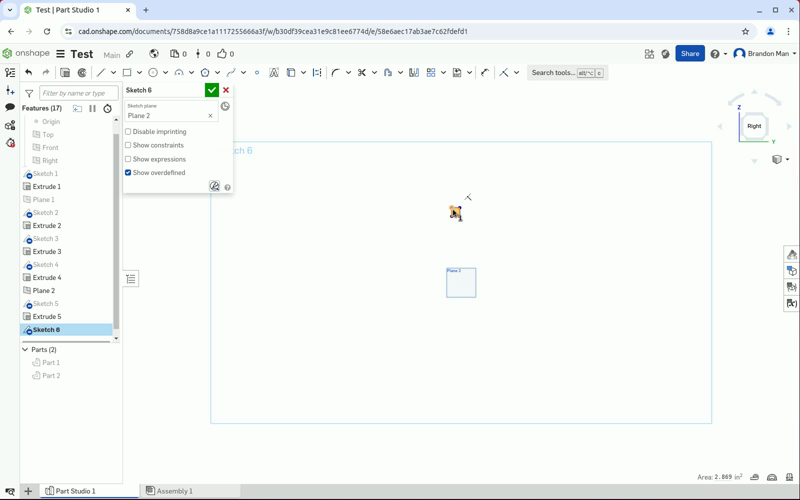
mouse_move(73, 352)
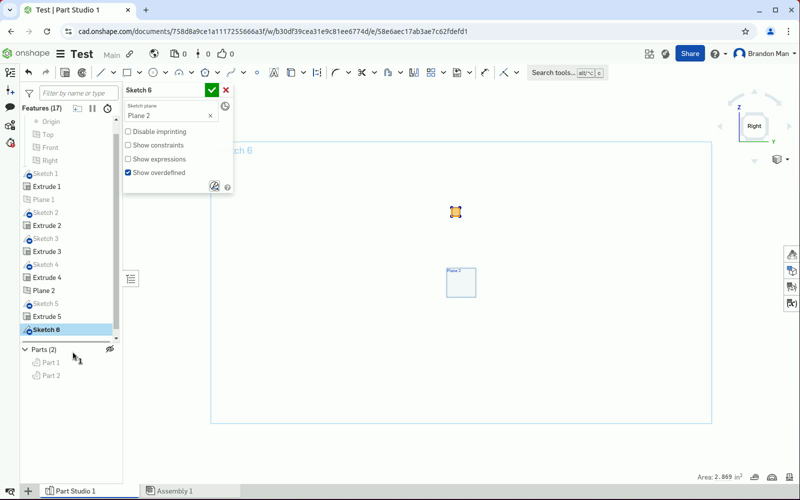
key(shift+y)
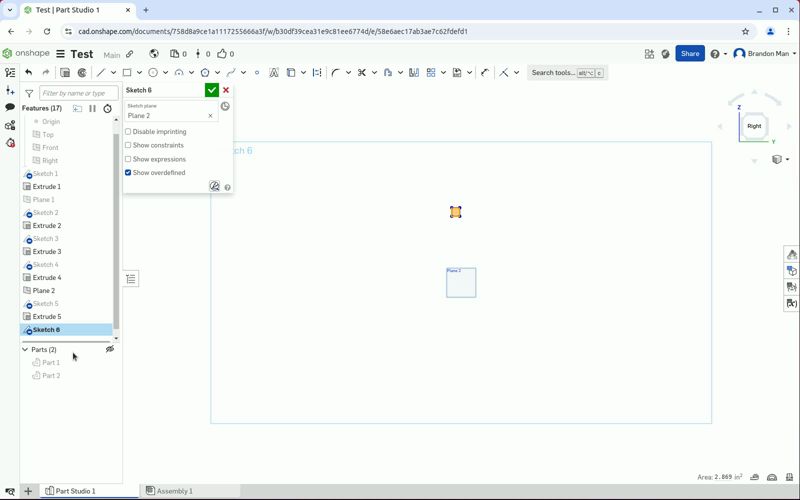
key(shift+e)
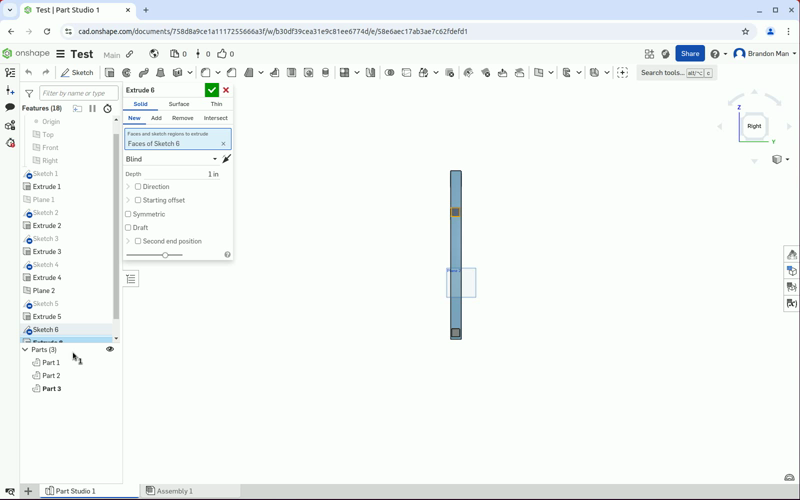
mouse_move(143, 106)
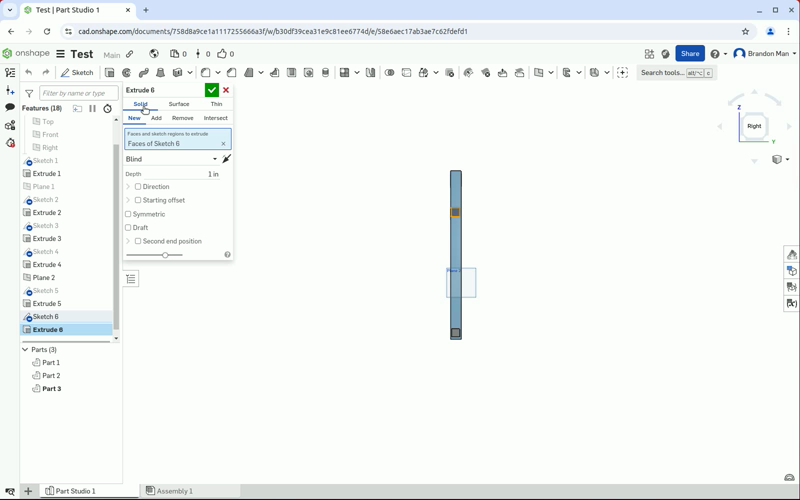
click(143, 106)
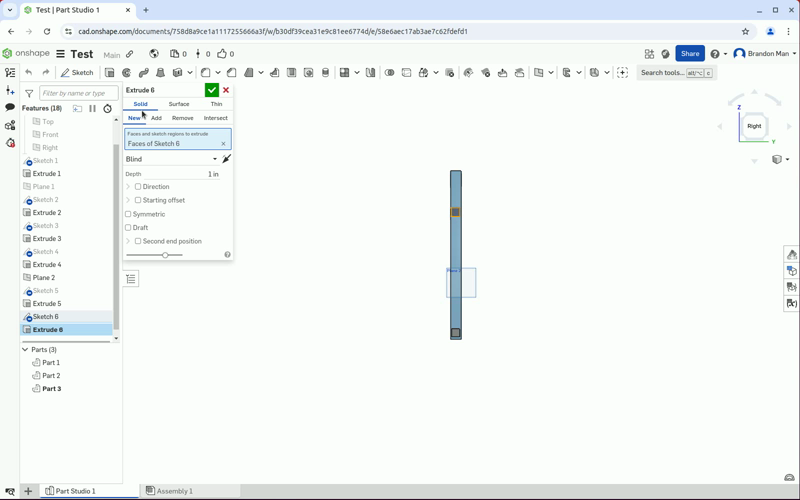
mouse_move(137, 120)
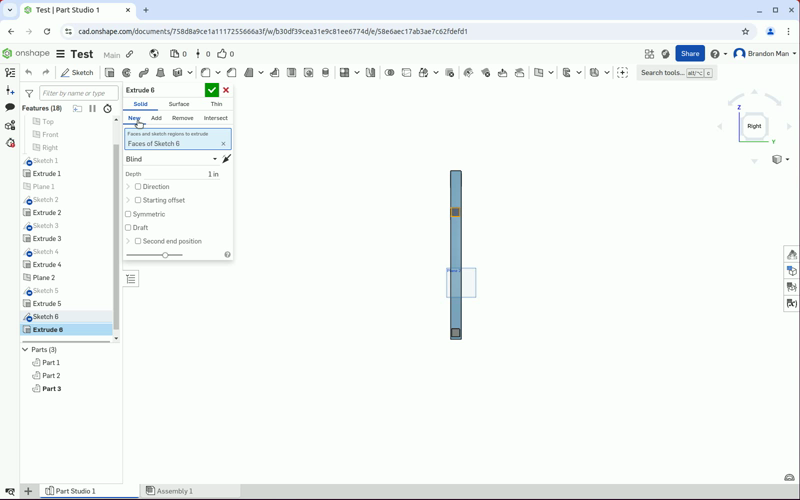
click(137, 120)
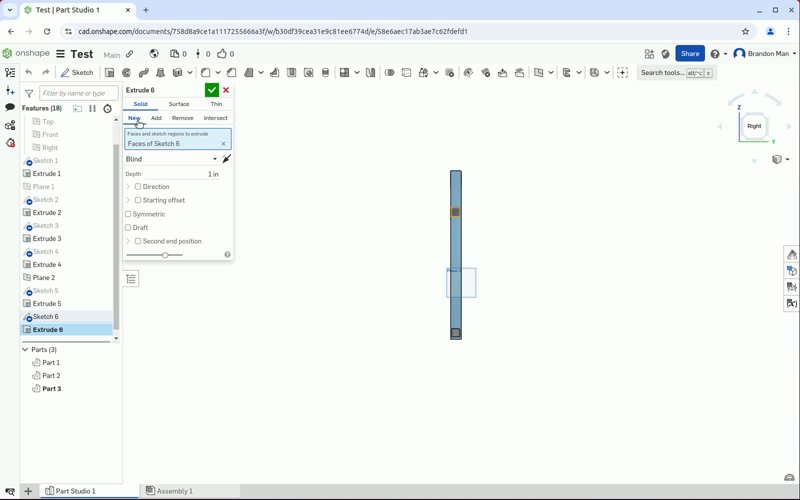
key(tab, 4)
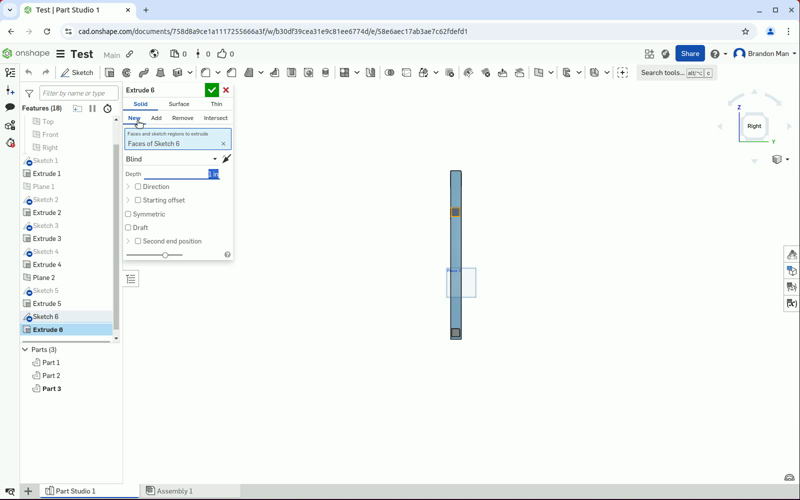
text(1.444)
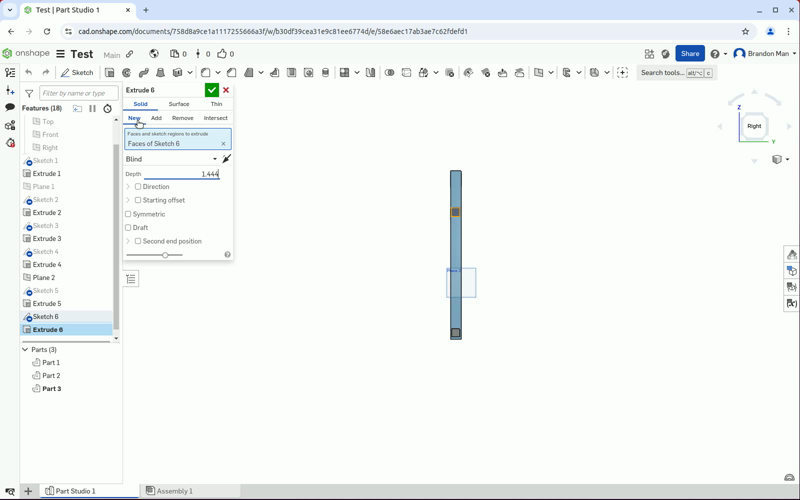
key(enter)
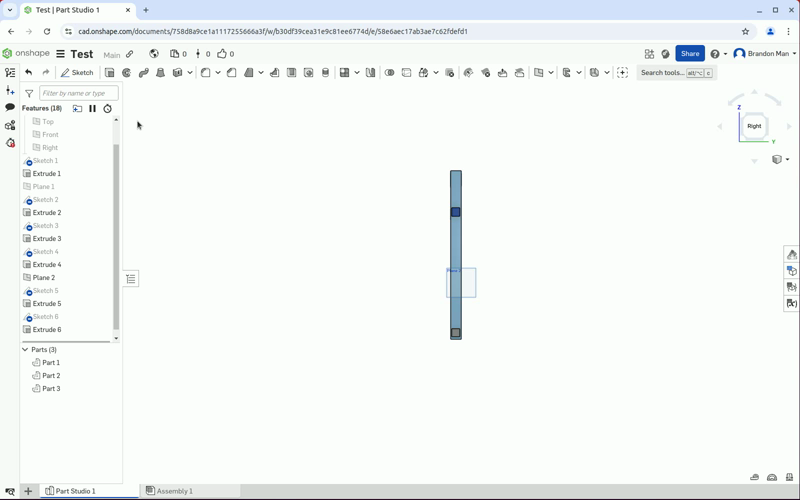
key(shift+h)
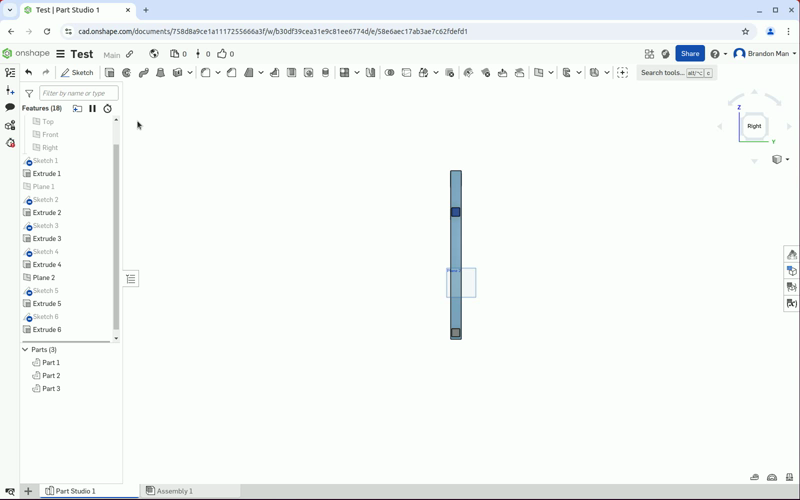
key(shift+h)
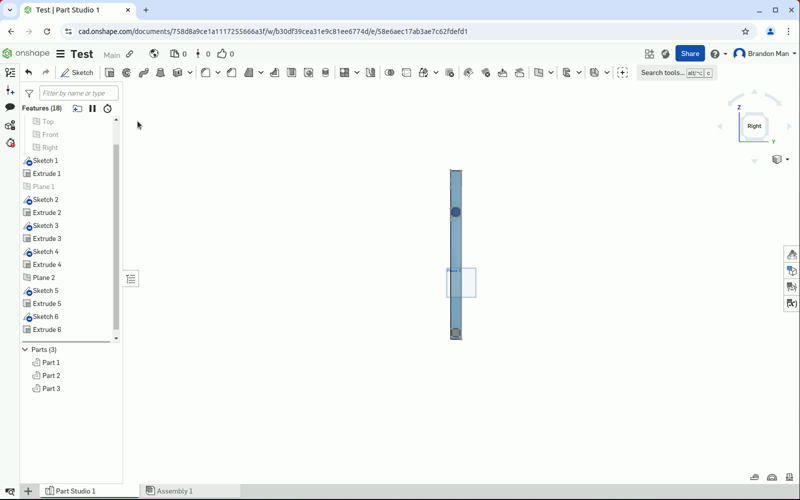
key(shift+7)
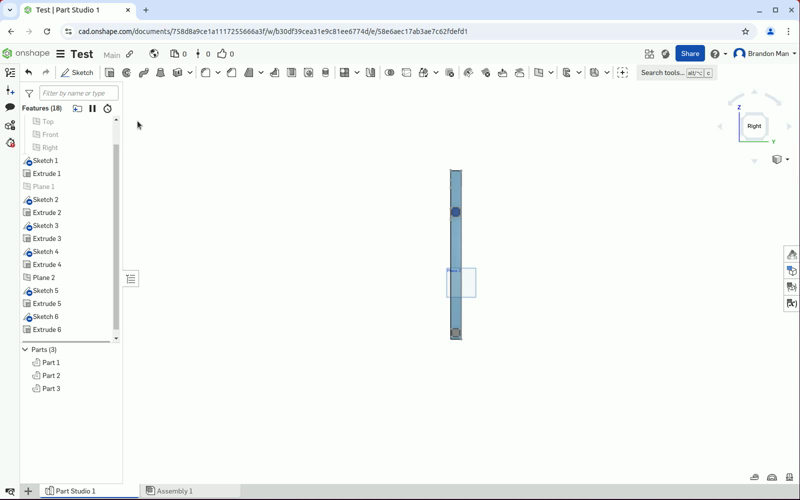
key(right, 2)
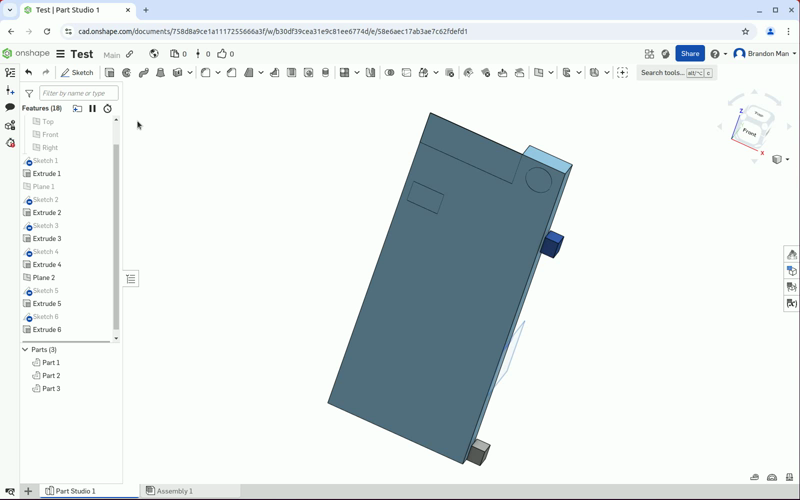
key(down, 2)
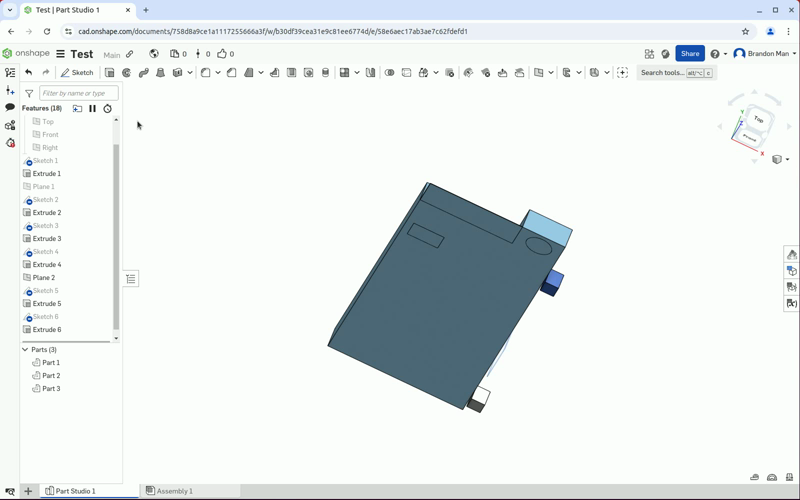
key(up, 2)
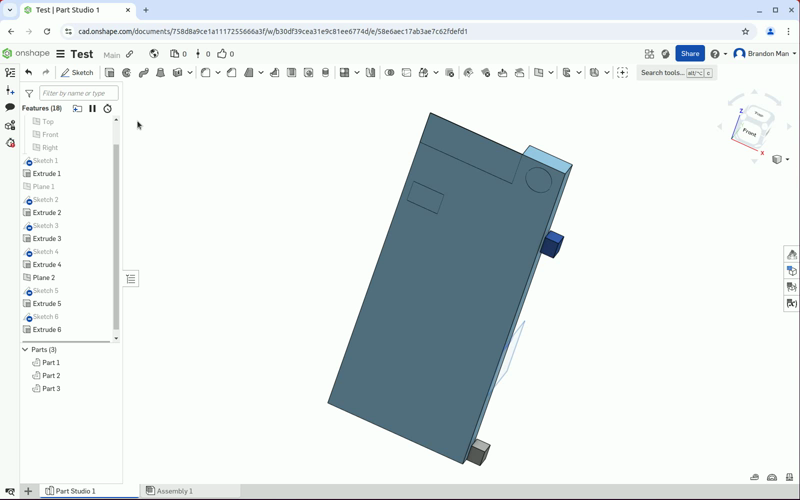
key(left, 2)
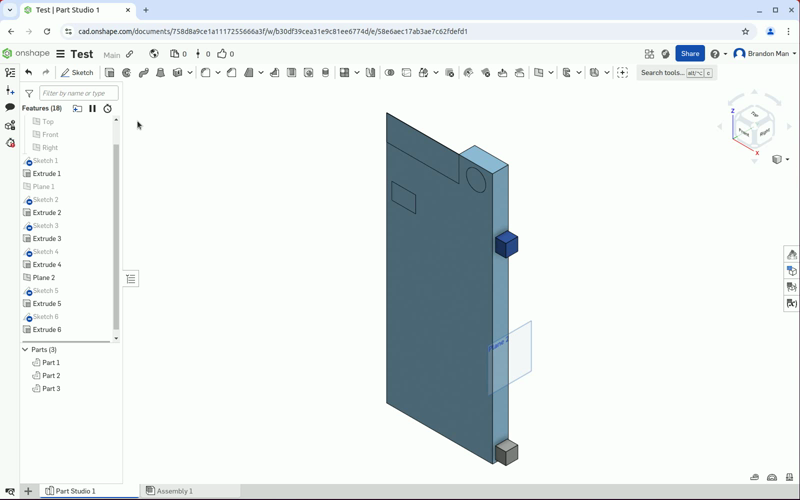
mouse_move(69, 163)
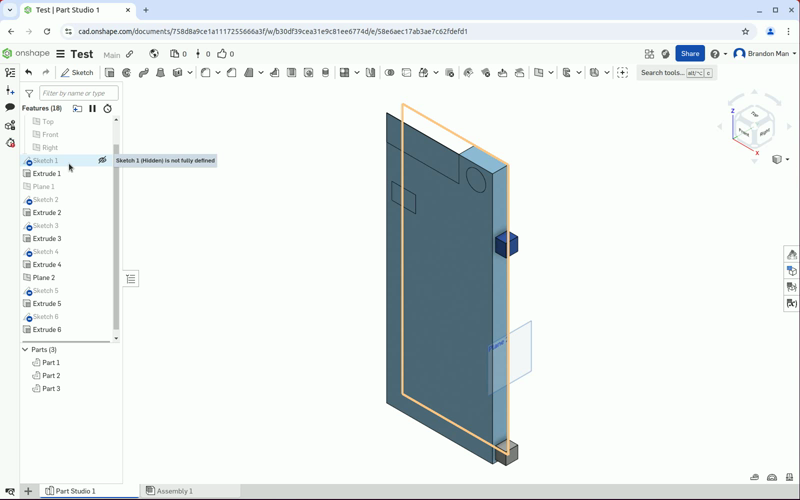
click(69, 163)